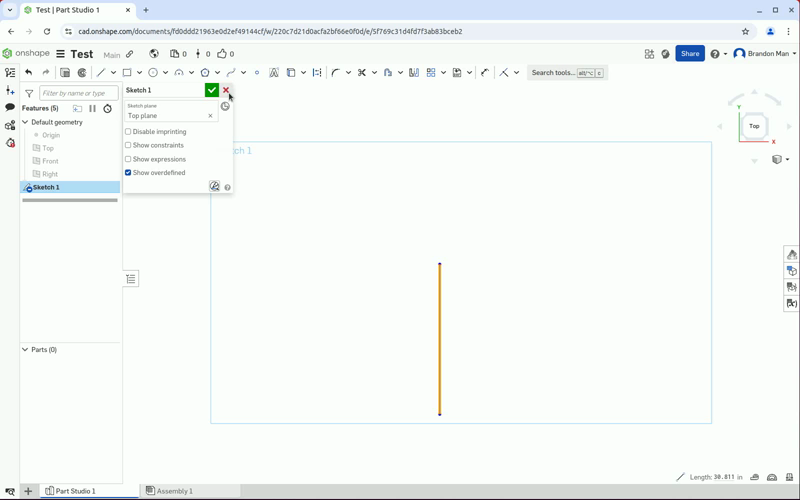
key(shift+h)
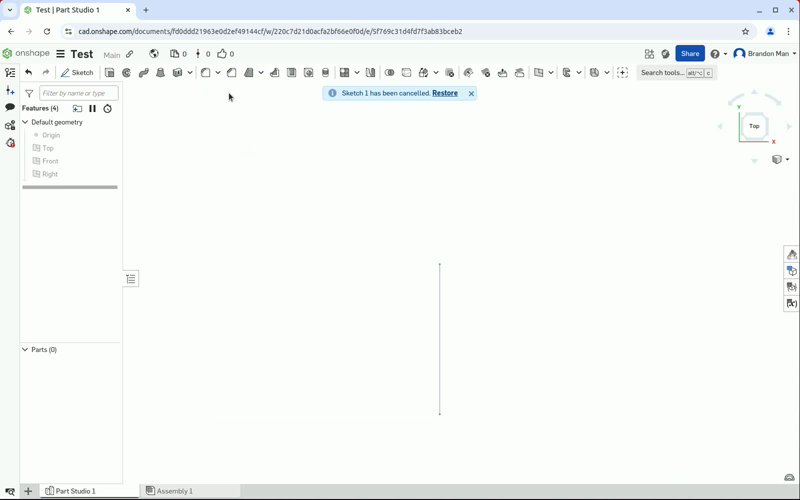
key(shift+s)
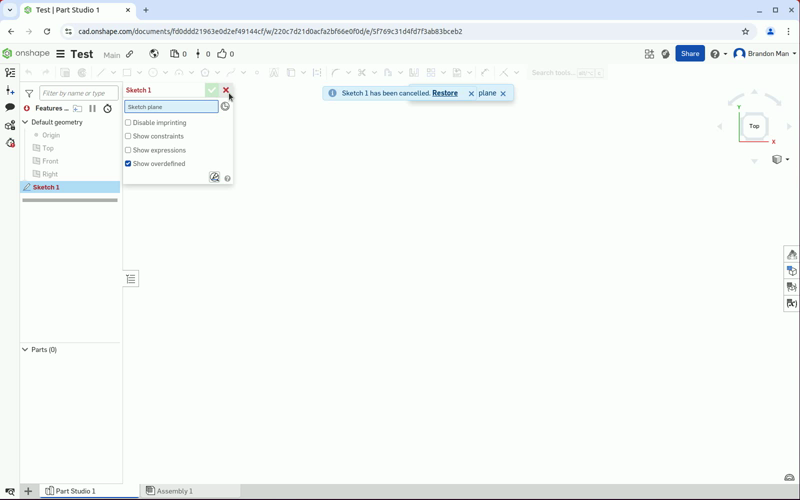
mouse_move(73, 150)
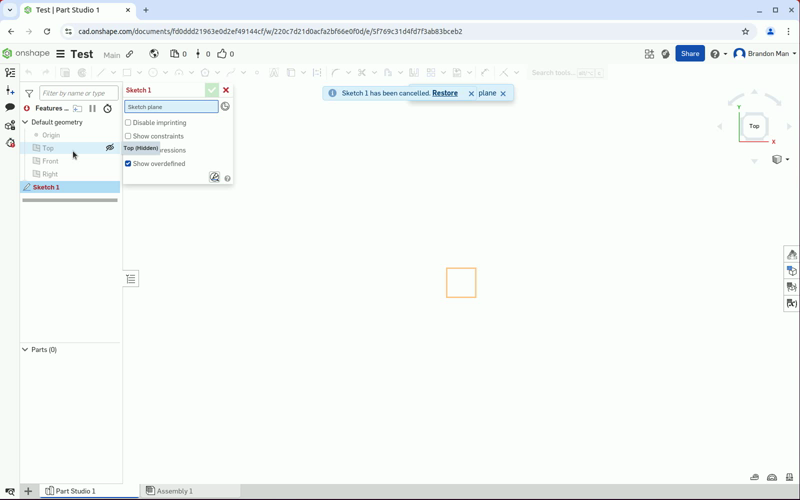
click(73, 150)
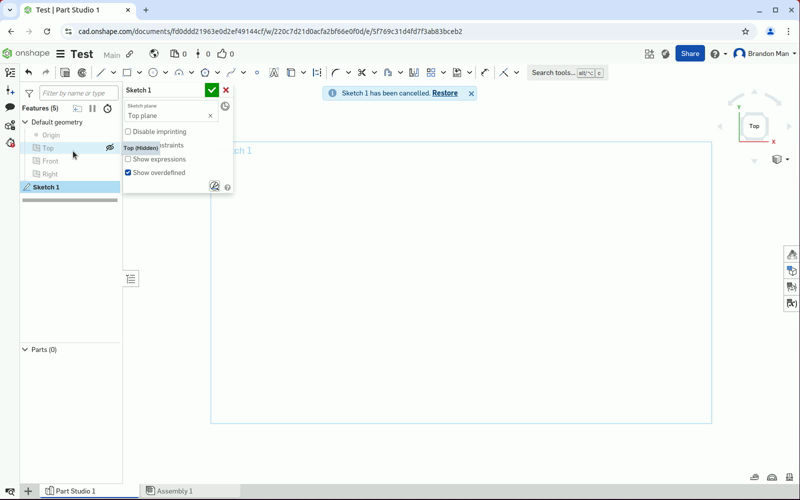
mouse_move(73, 352)
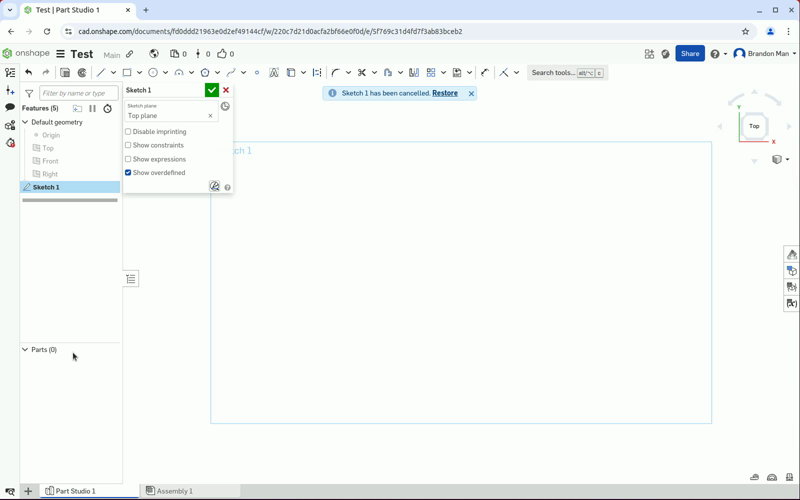
key(y)
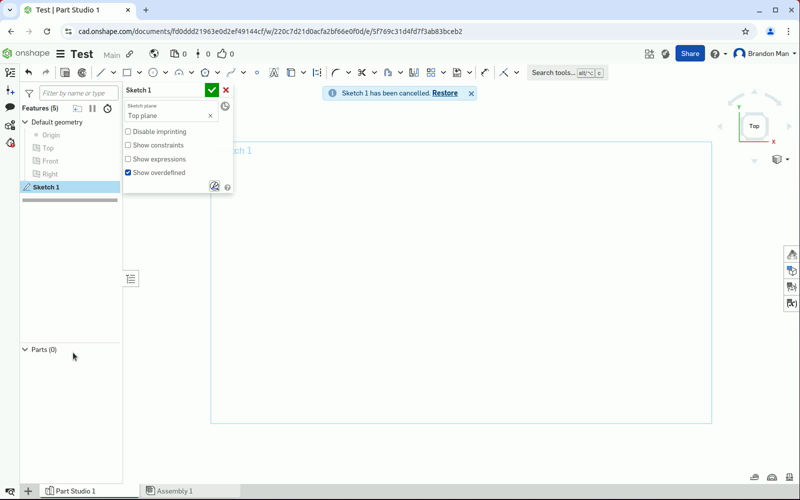
key(l)
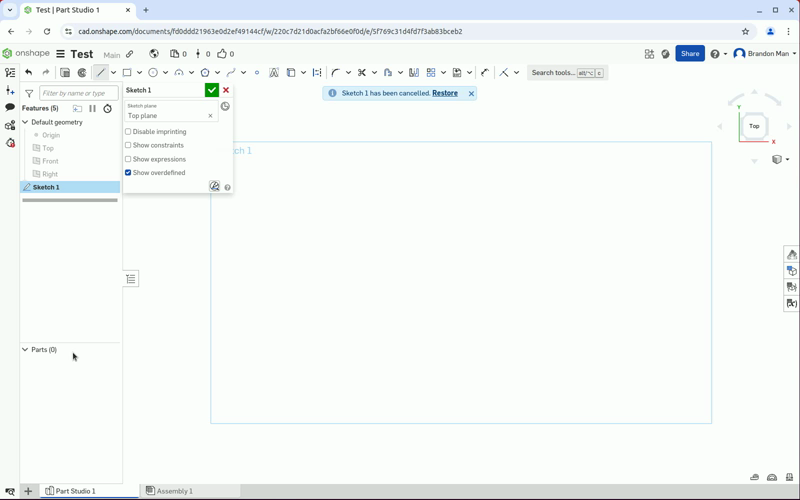
key_down(shift)
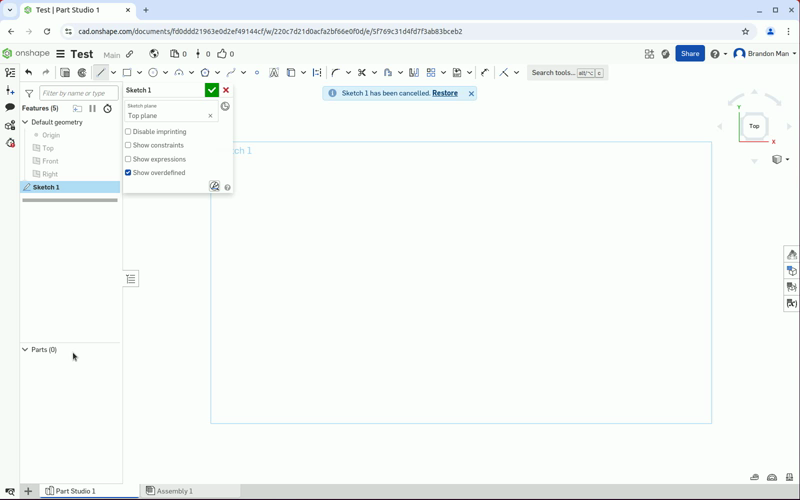
mouse_move(456, 320)
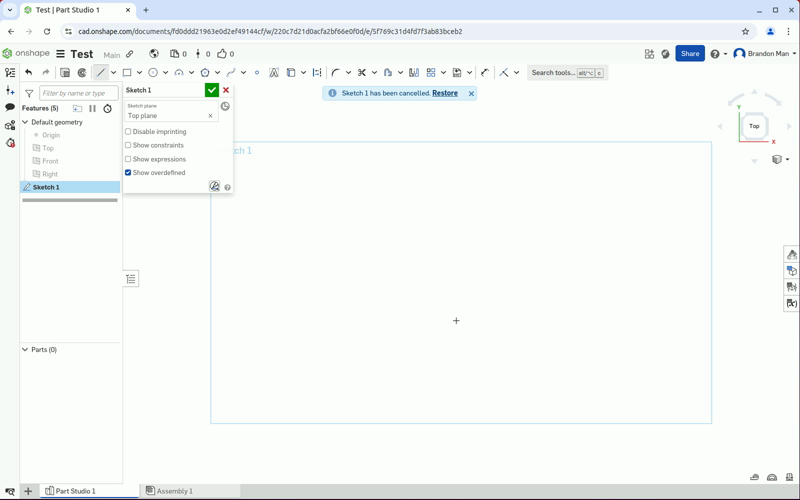
click(456, 320)
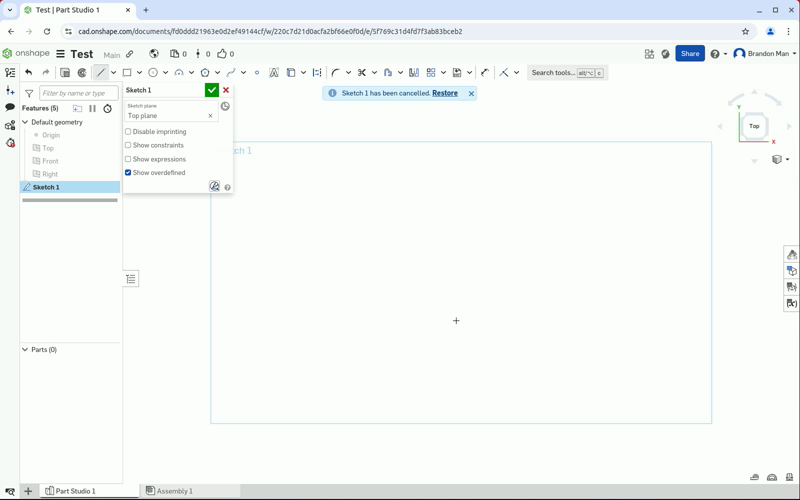
key_up(shift)
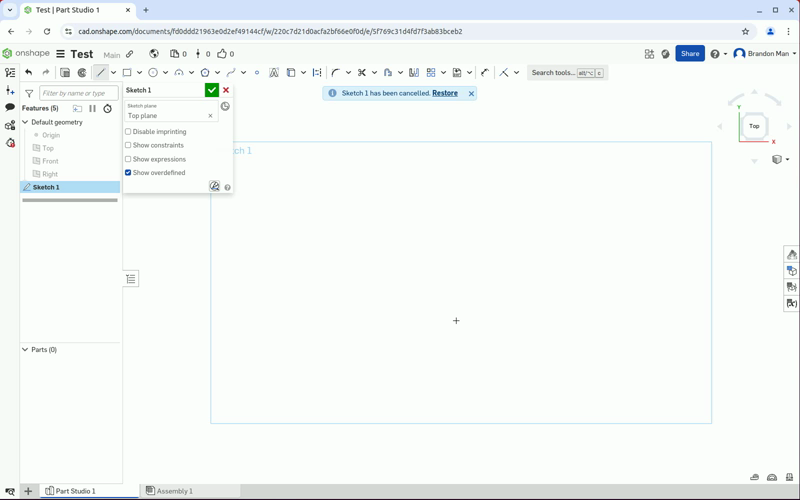
key_down(shift)
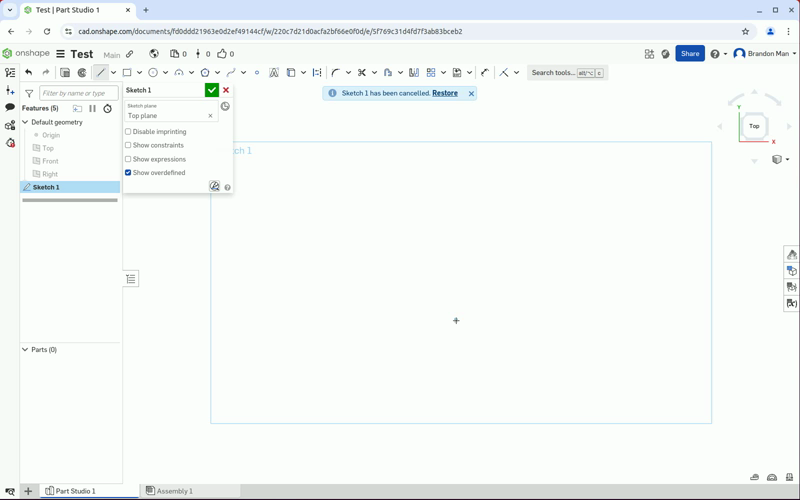
mouse_move(486, 320)
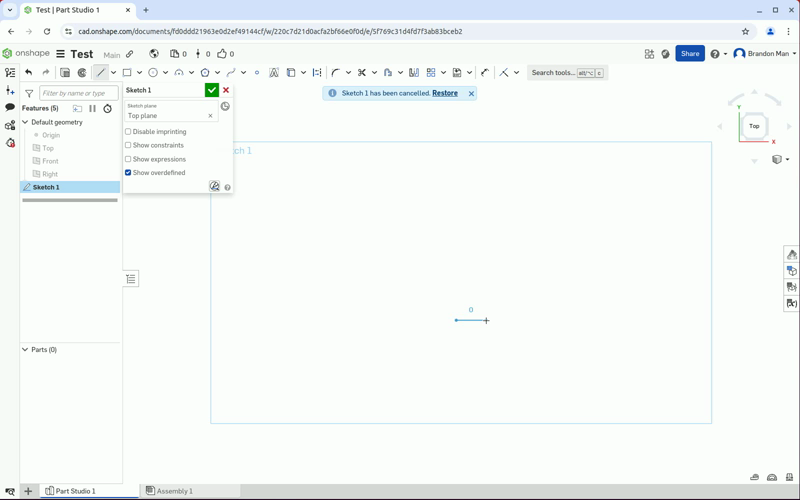
mouse_move(465, 320)
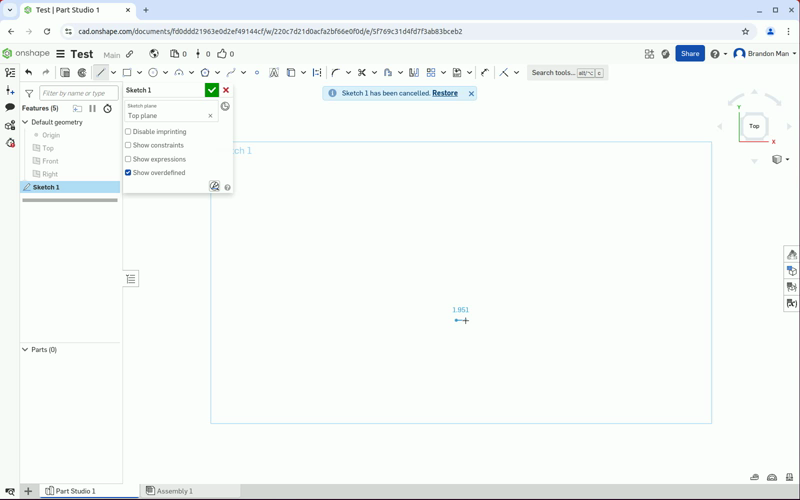
click(465, 320)
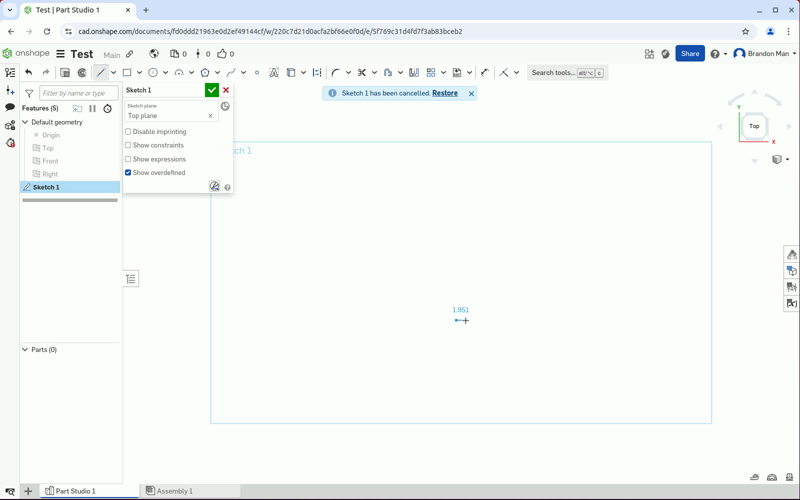
key_up(shift)
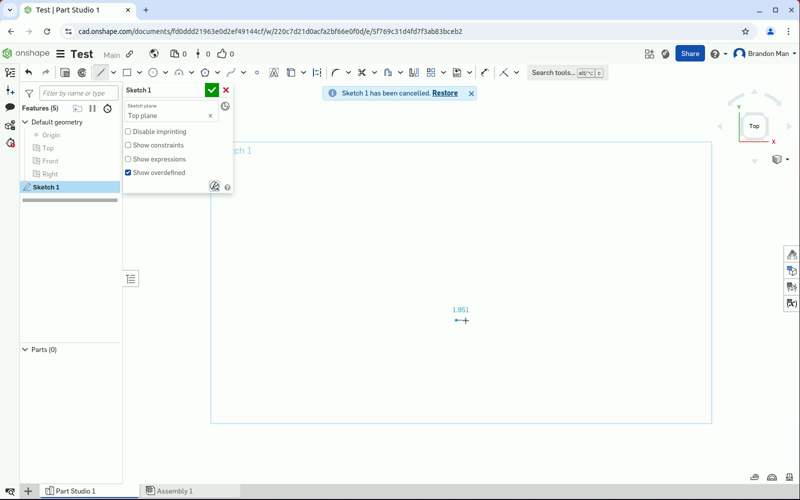
key_down(shift)
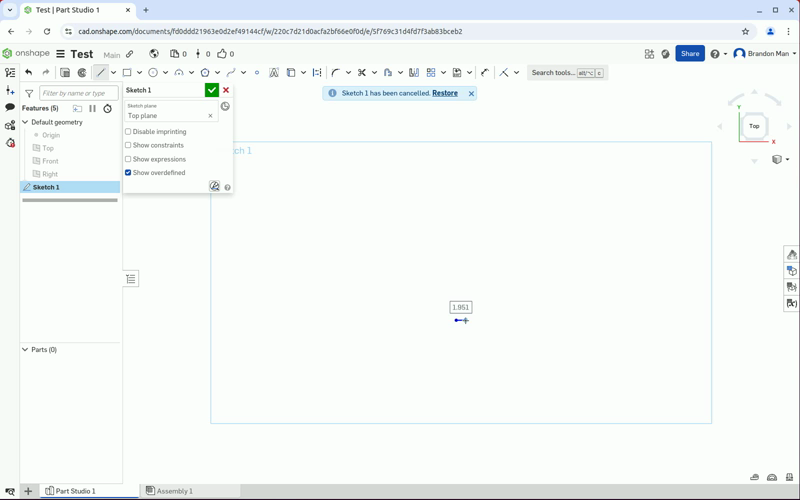
mouse_move(465, 245)
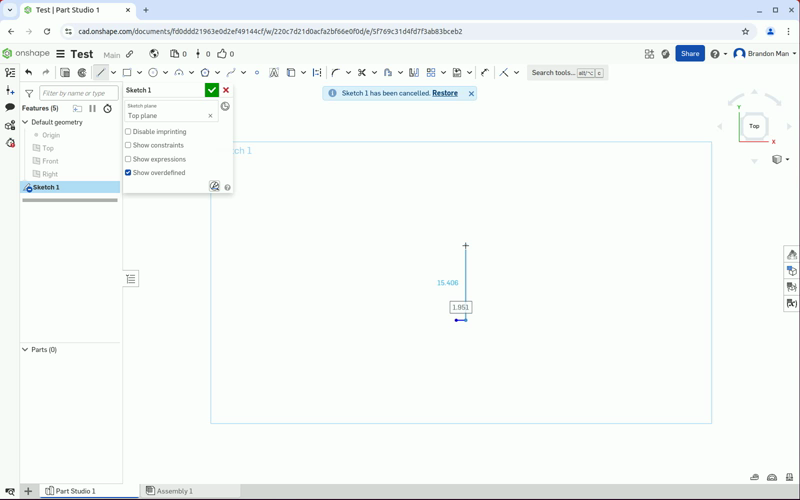
click(465, 245)
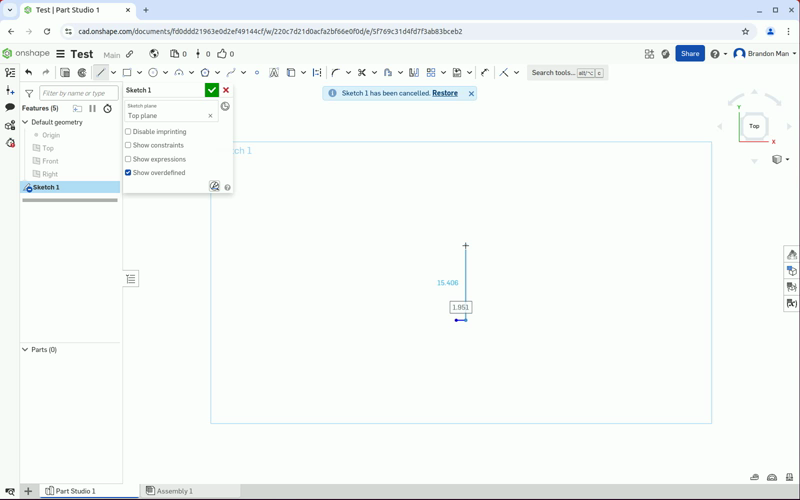
key_up(shift)
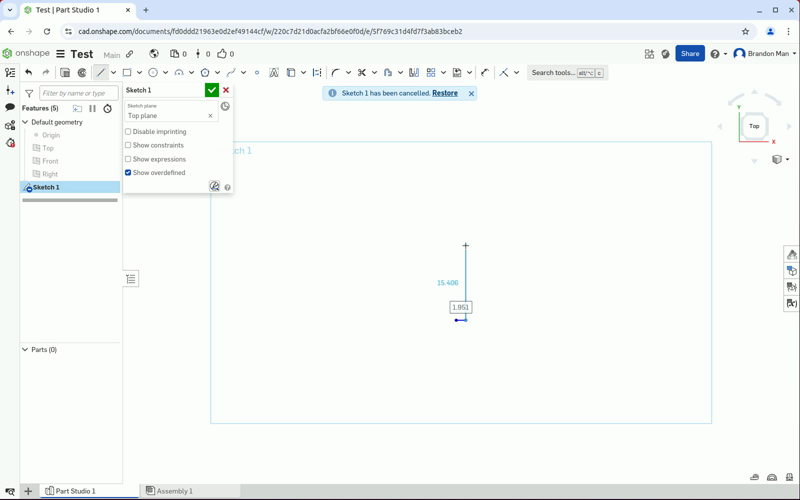
key_down(shift)
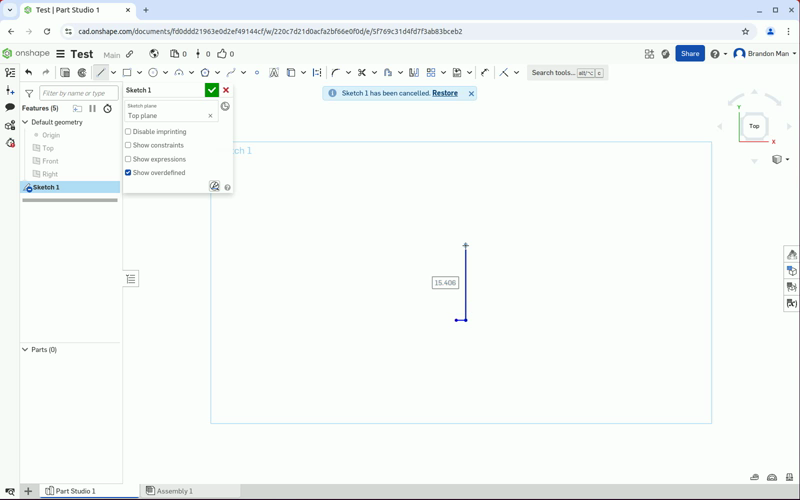
mouse_move(495, 245)
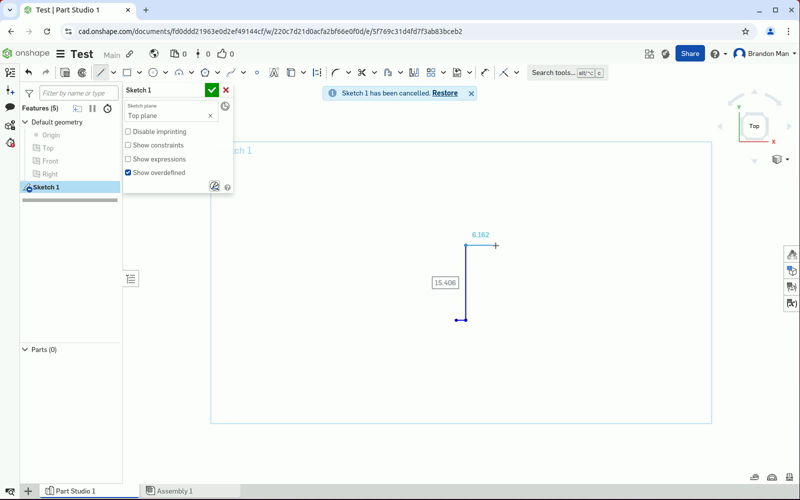
mouse_move(456, 245)
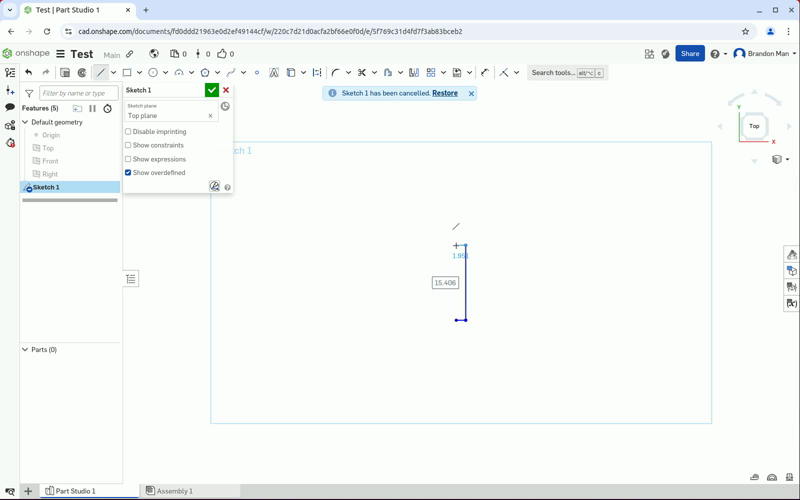
click(456, 245)
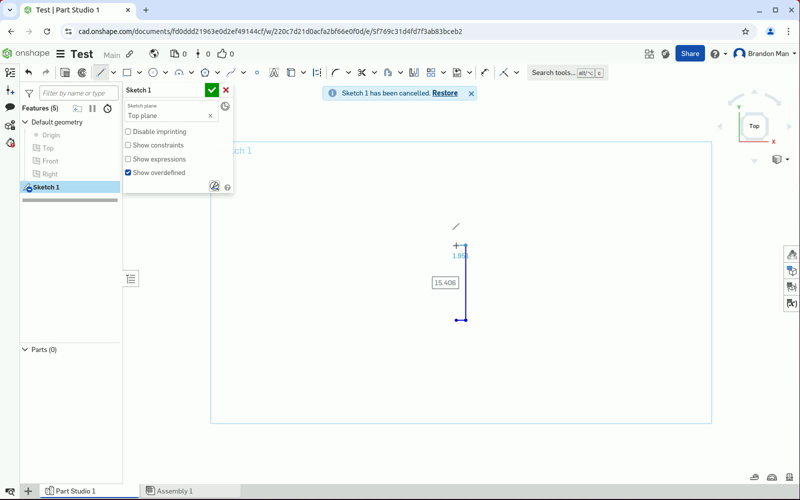
key_up(shift)
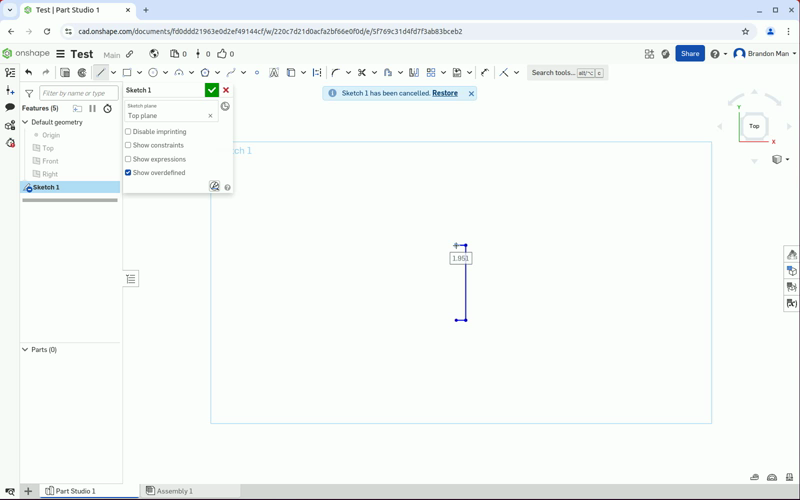
key_down(shift)
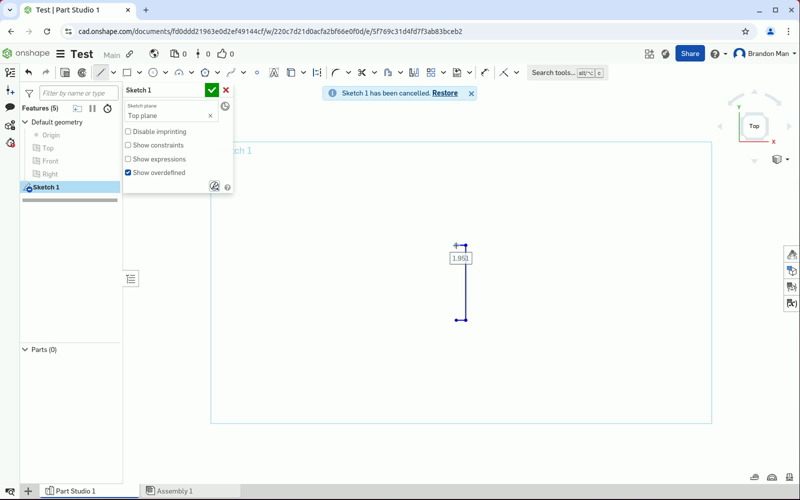
mouse_move(456, 320)
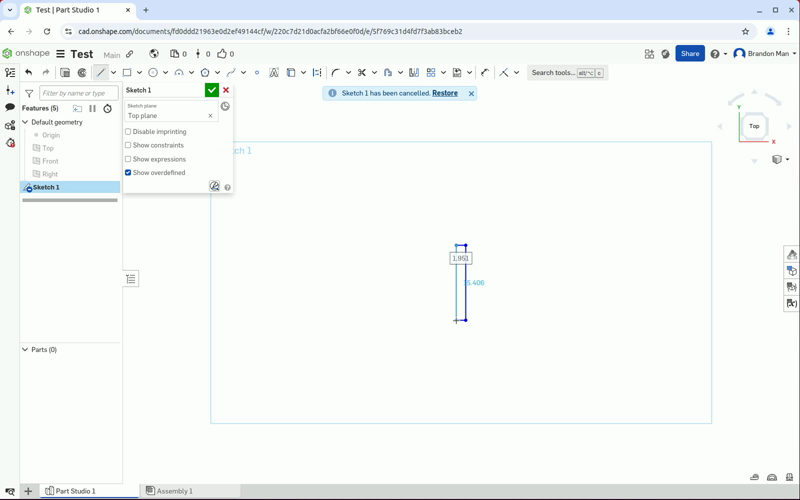
key_up(shift)
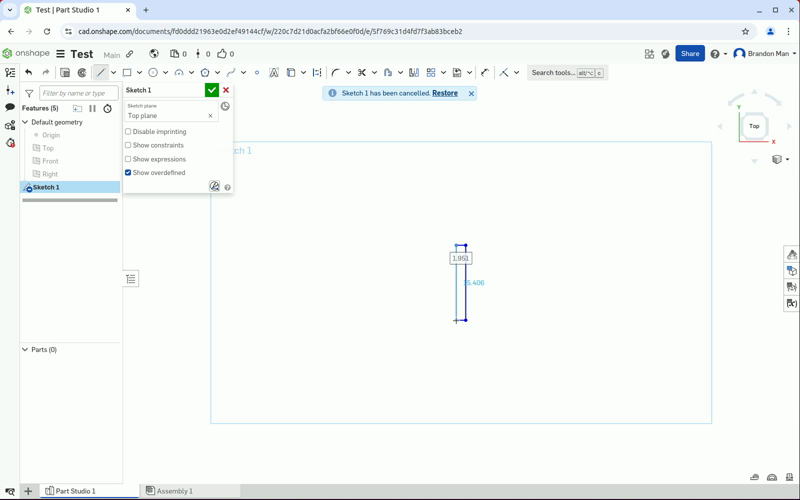
click(456, 320)
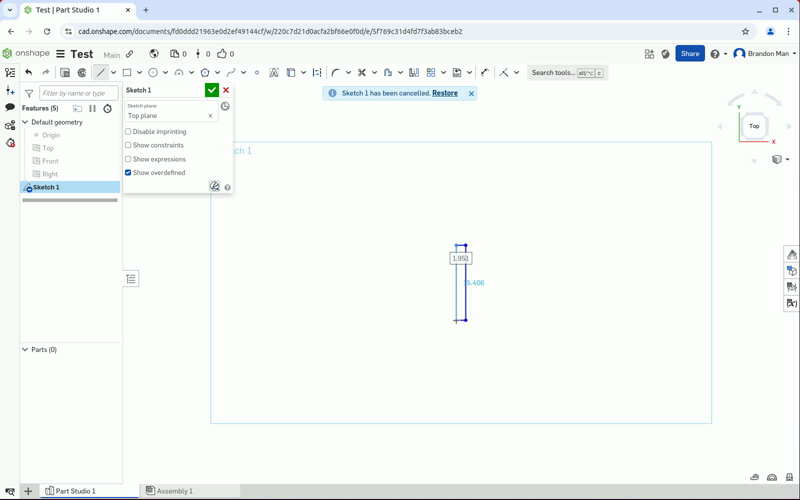
key(esc)
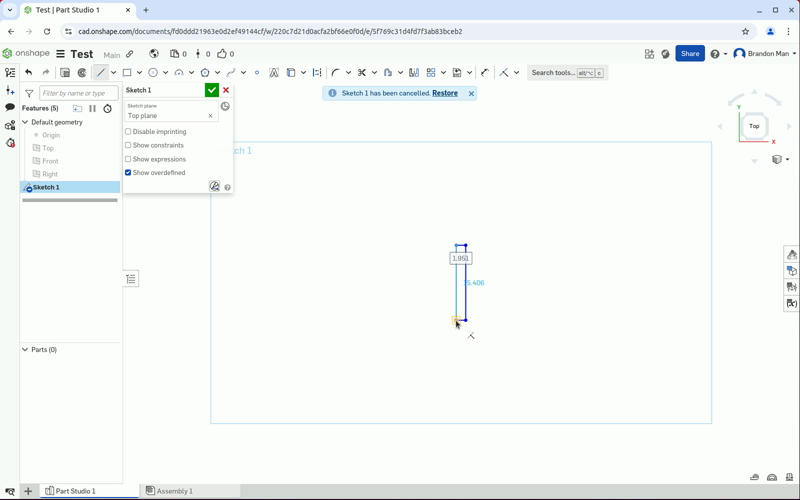
key(l)
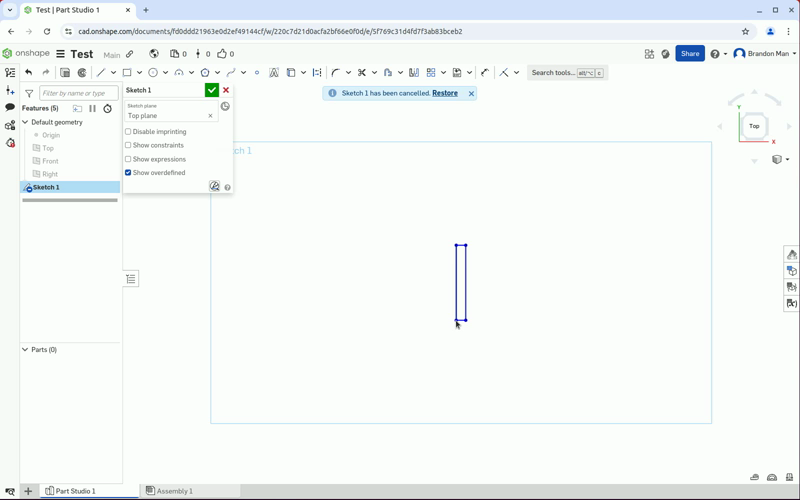
key_down(shift)
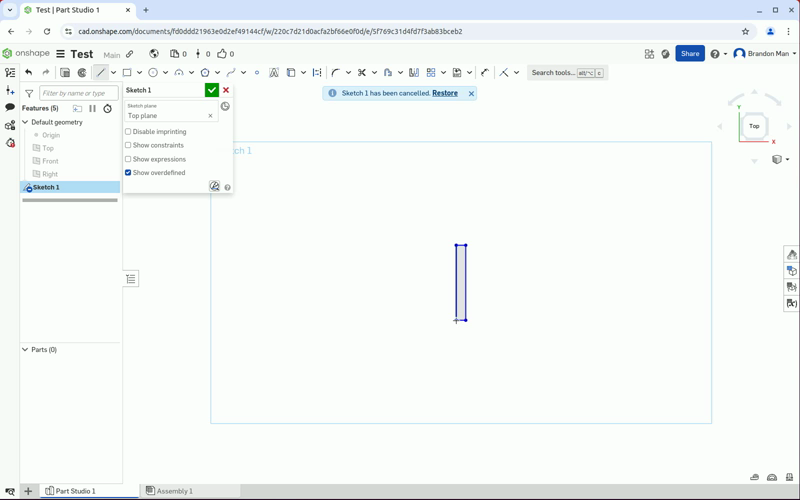
mouse_move(456, 319)
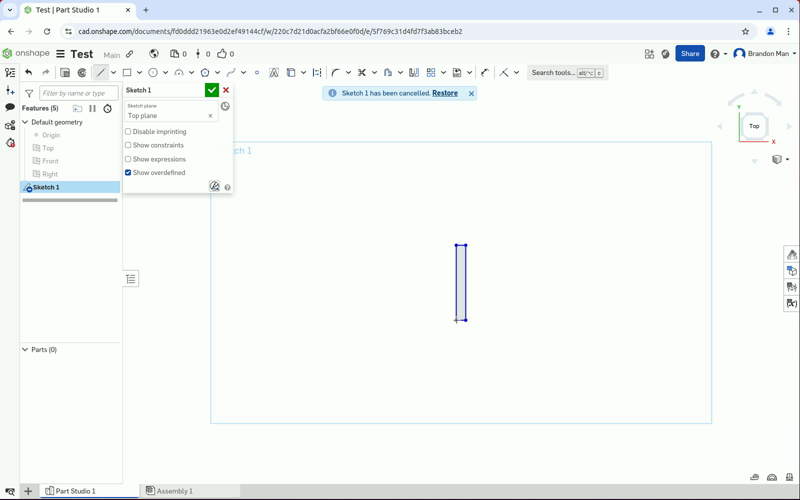
scroll(6)
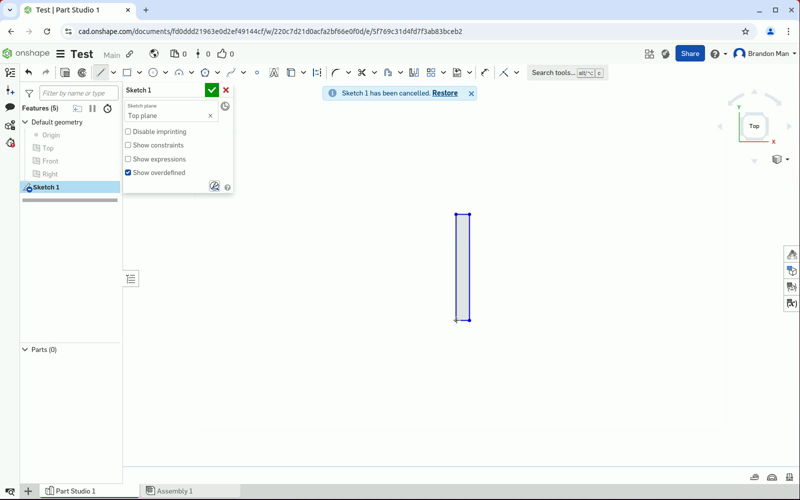
scroll(6)
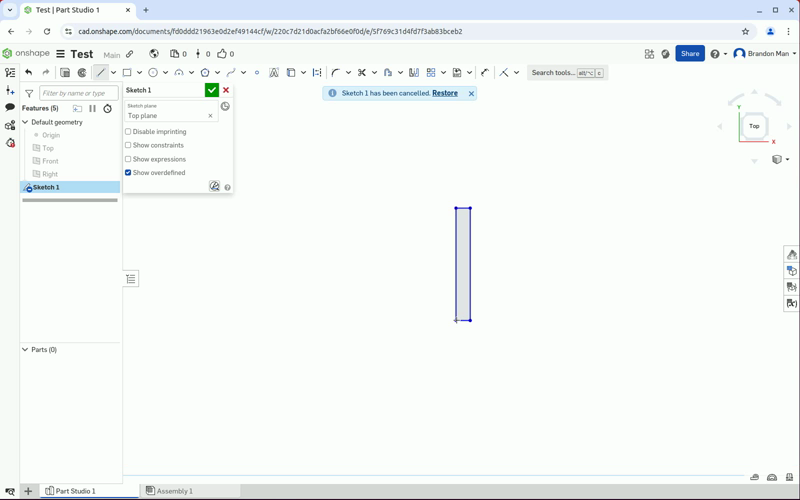
scroll(6)
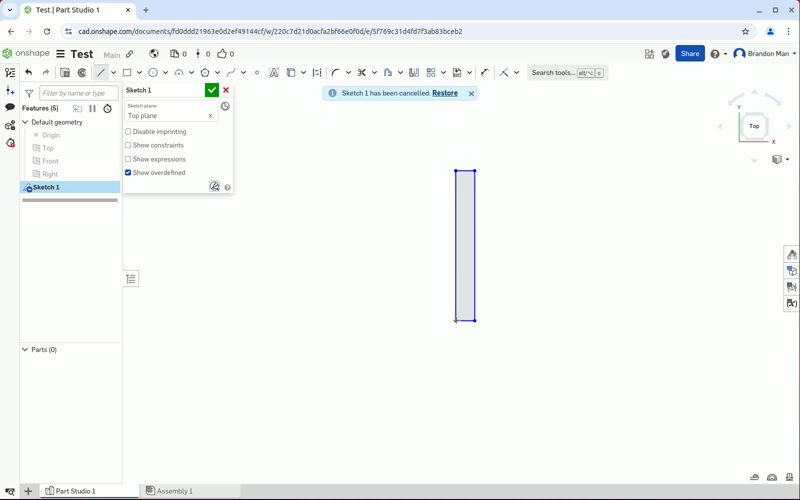
scroll(6)
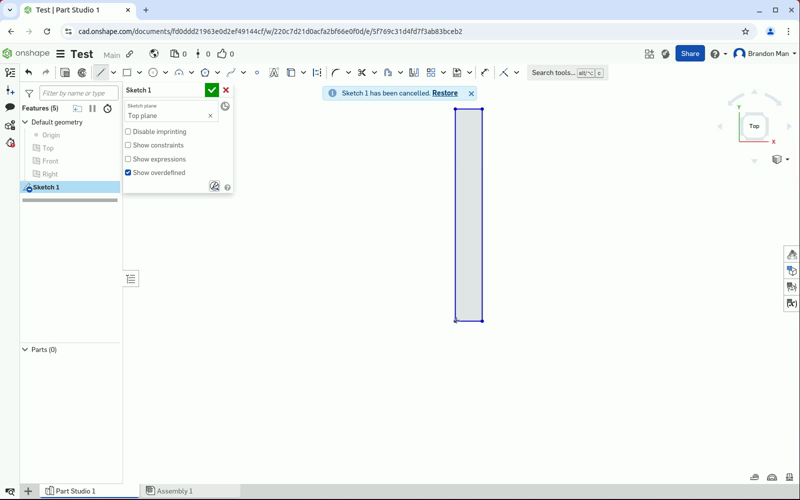
scroll(6)
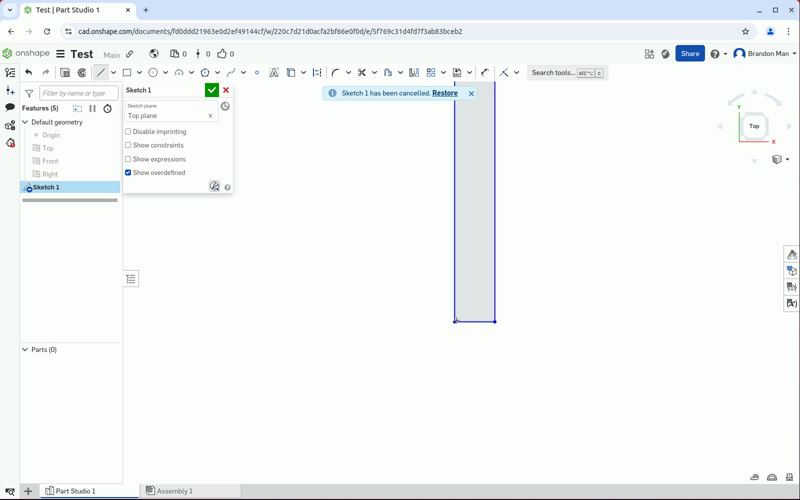
scroll(6)
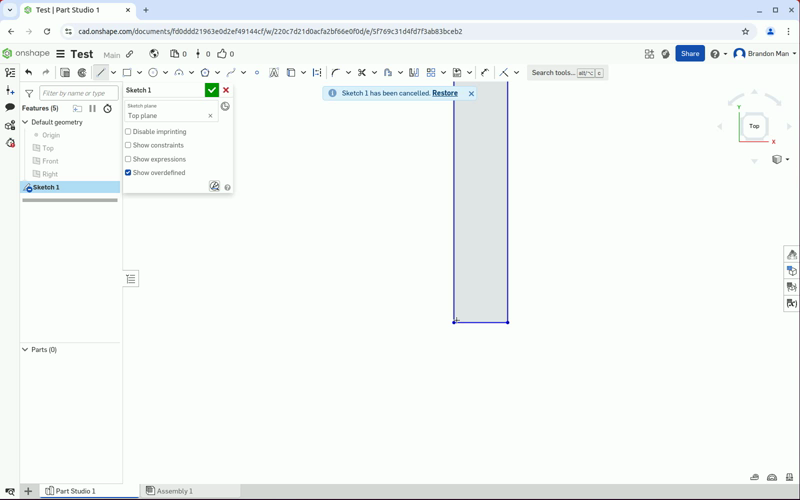
scroll(6)
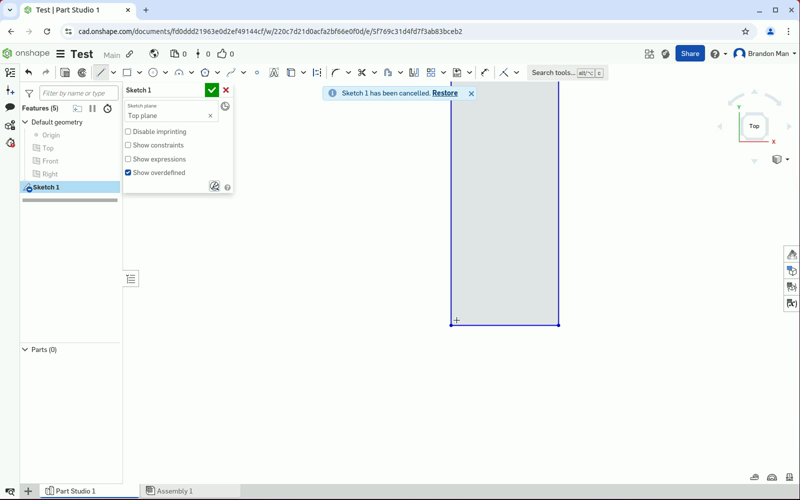
click(456, 319)
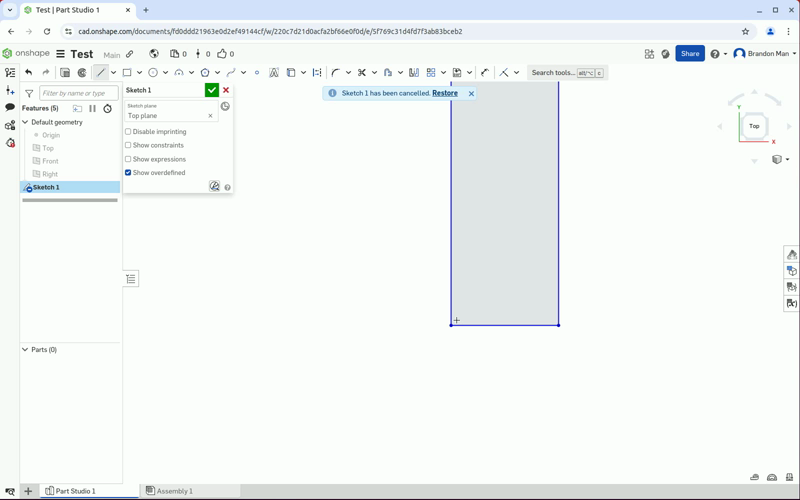
scroll(-6)
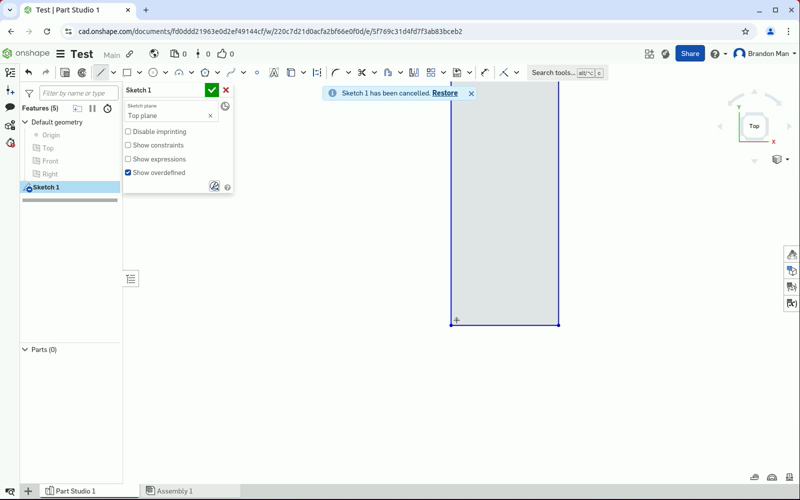
scroll(-6)
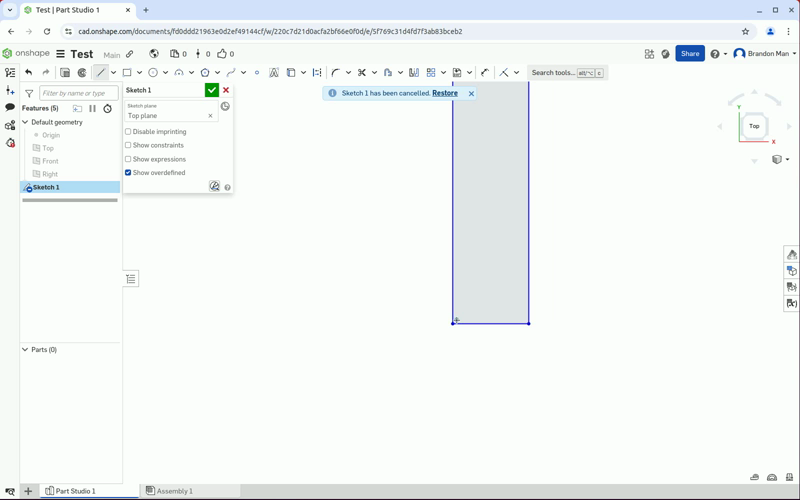
scroll(-6)
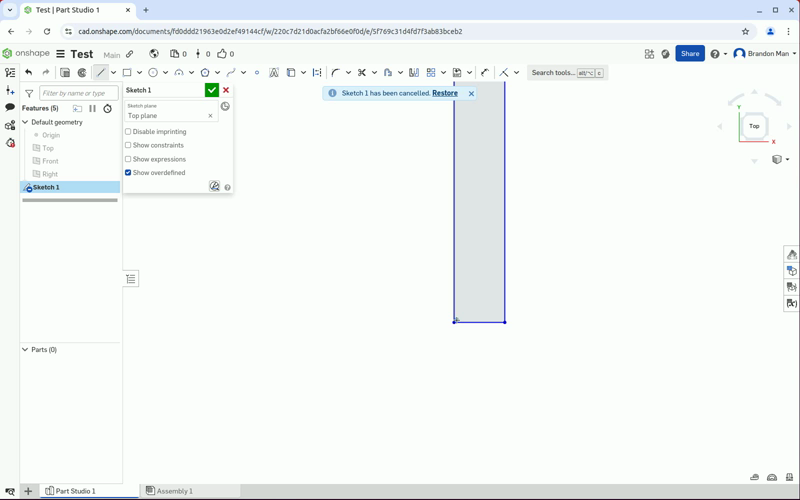
scroll(-6)
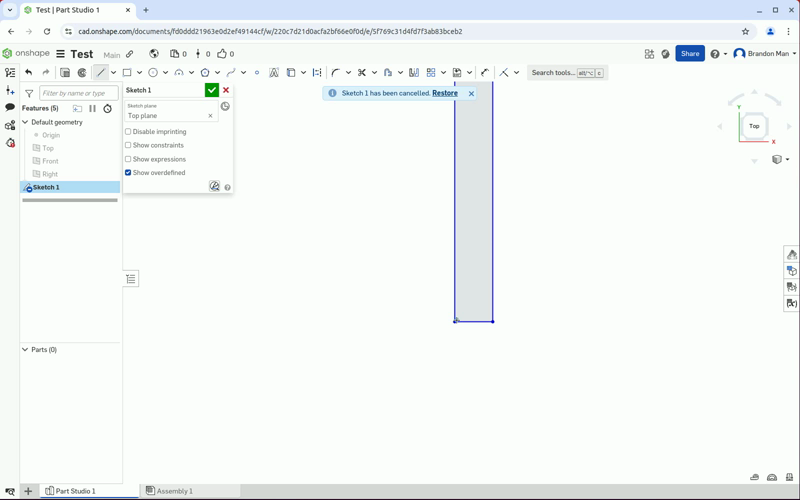
scroll(-6)
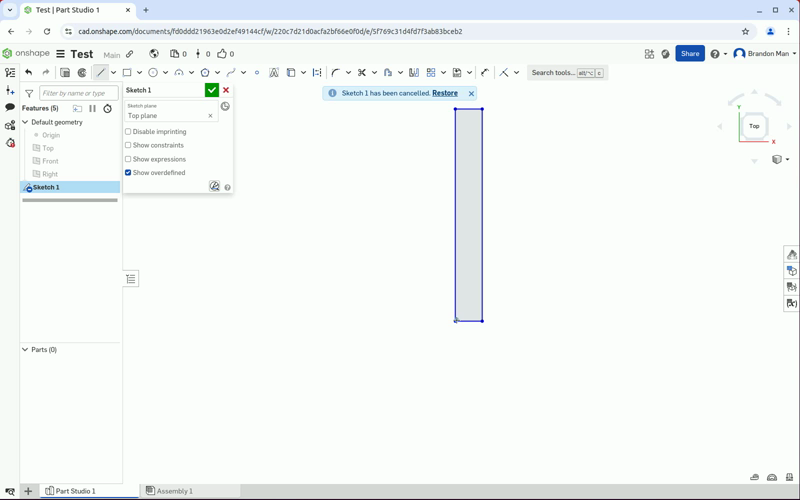
scroll(-6)
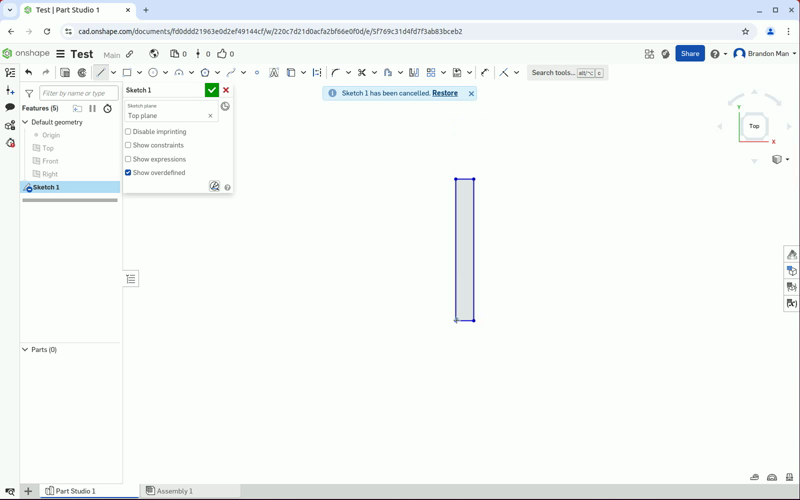
scroll(-6)
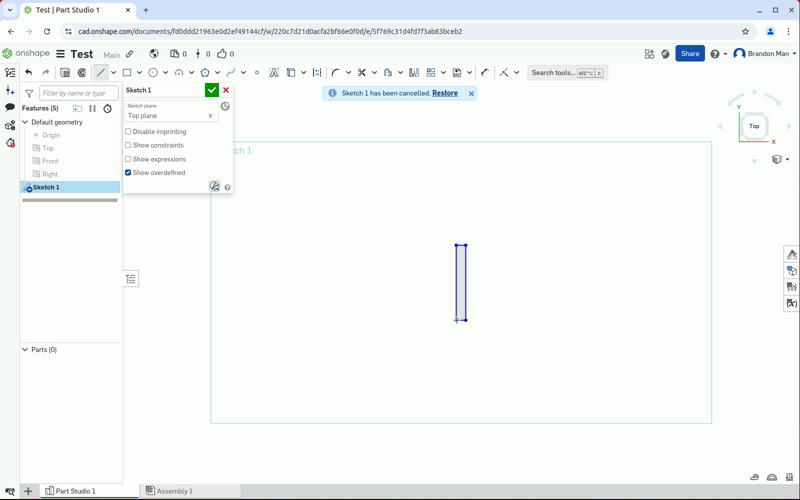
key_up(shift)
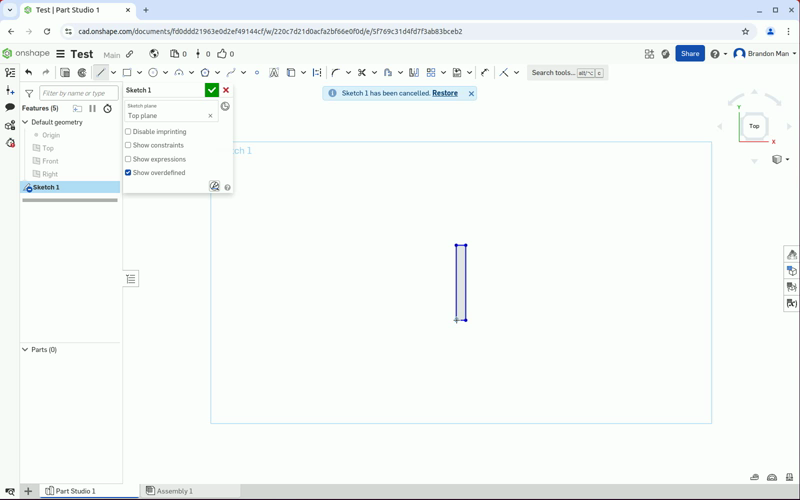
key_down(shift)
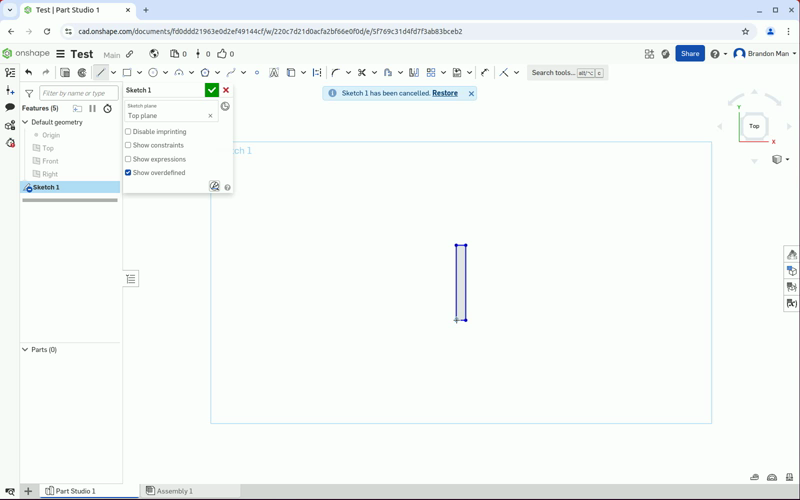
mouse_move(486, 319)
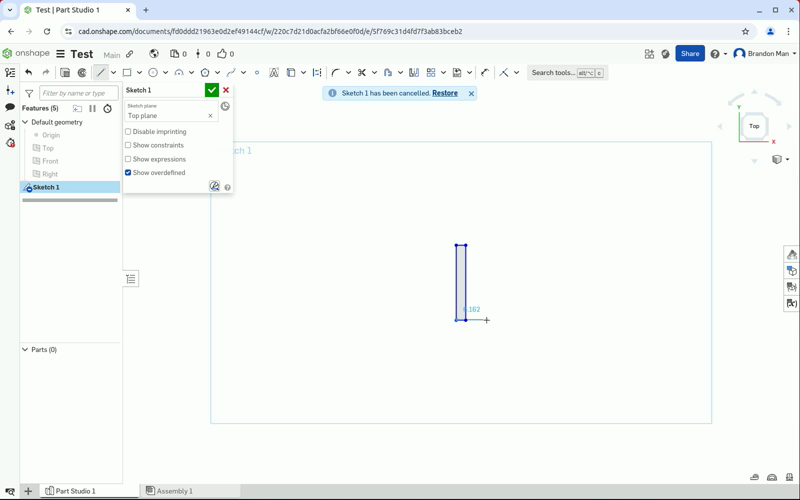
mouse_move(464, 319)
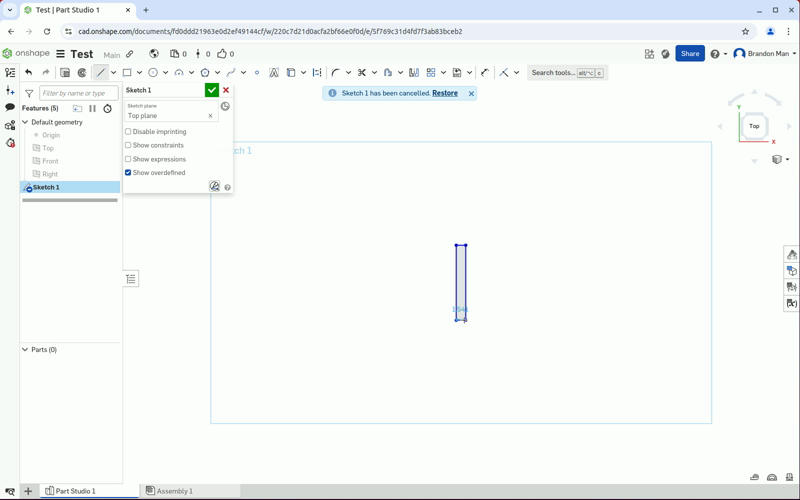
scroll(6)
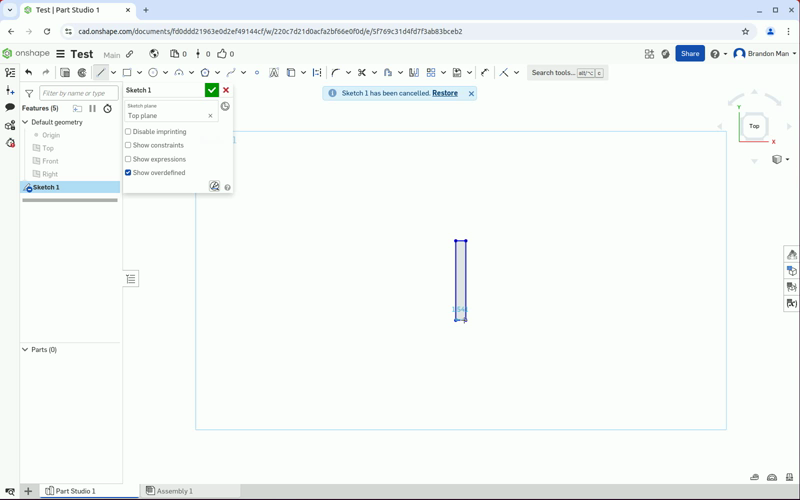
scroll(6)
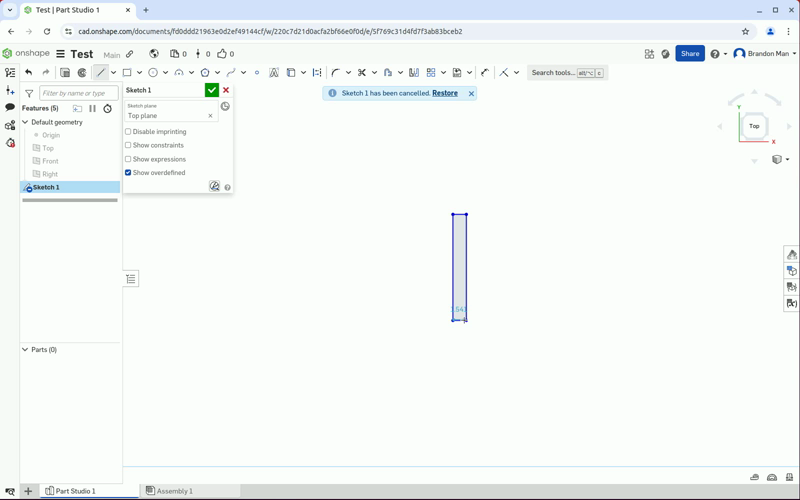
scroll(6)
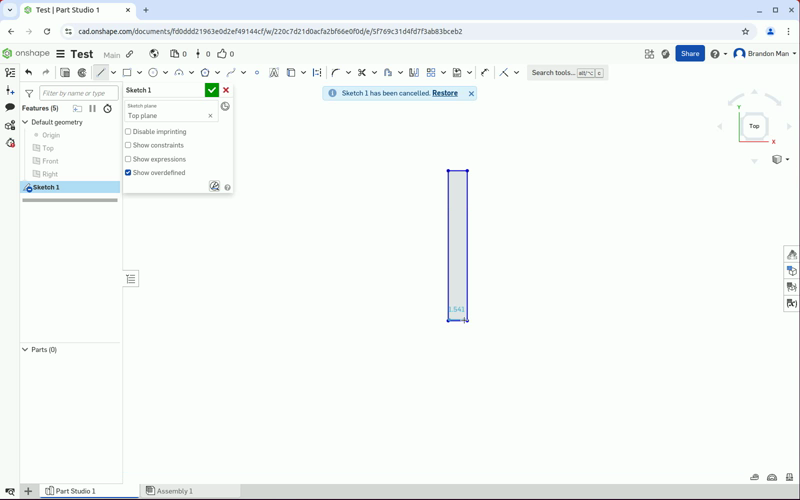
scroll(6)
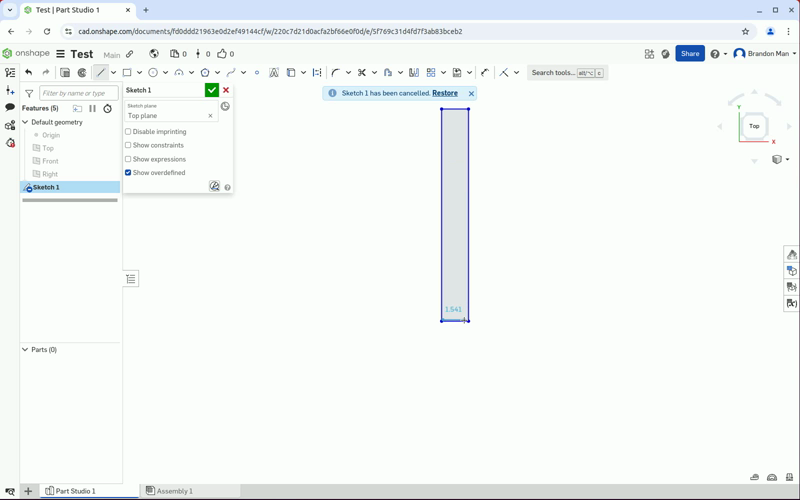
scroll(6)
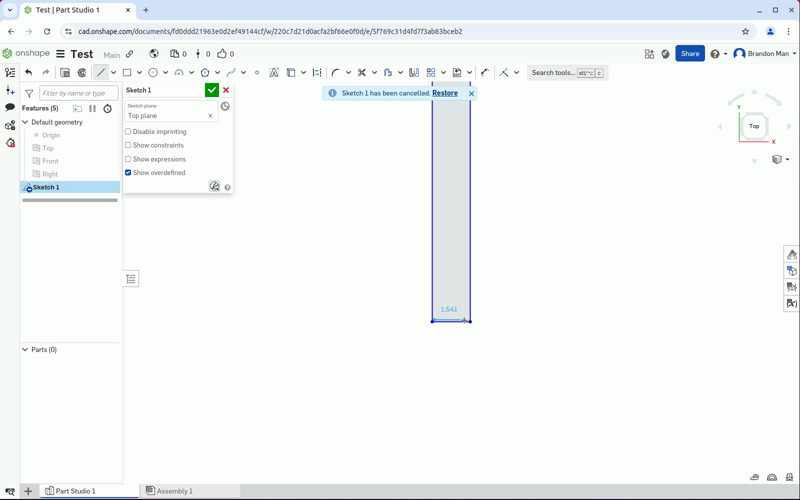
scroll(6)
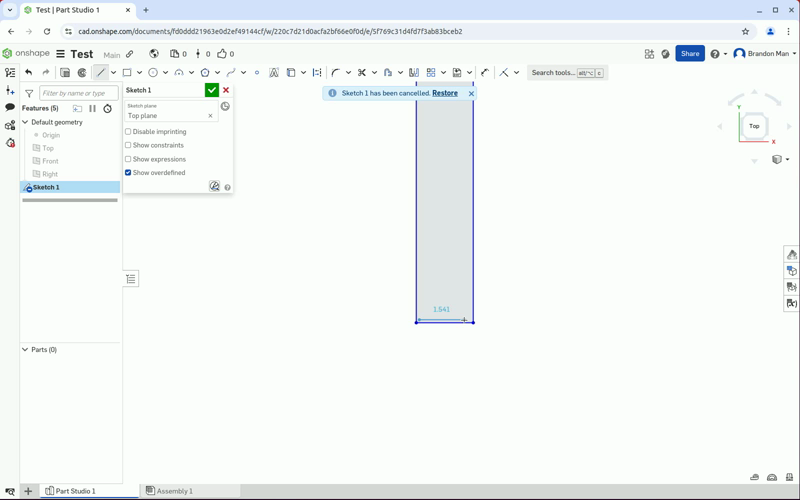
scroll(6)
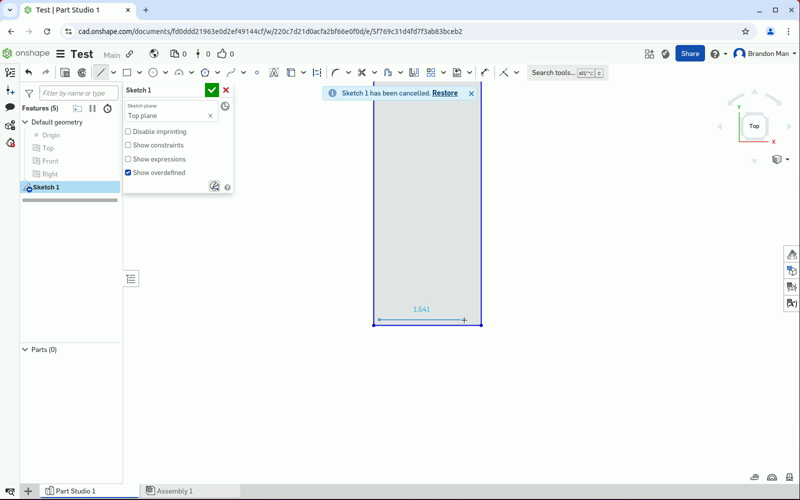
click(464, 319)
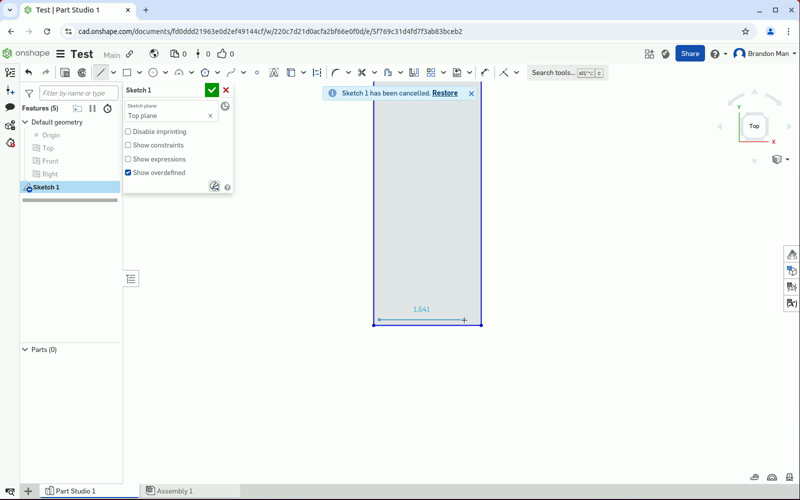
scroll(-6)
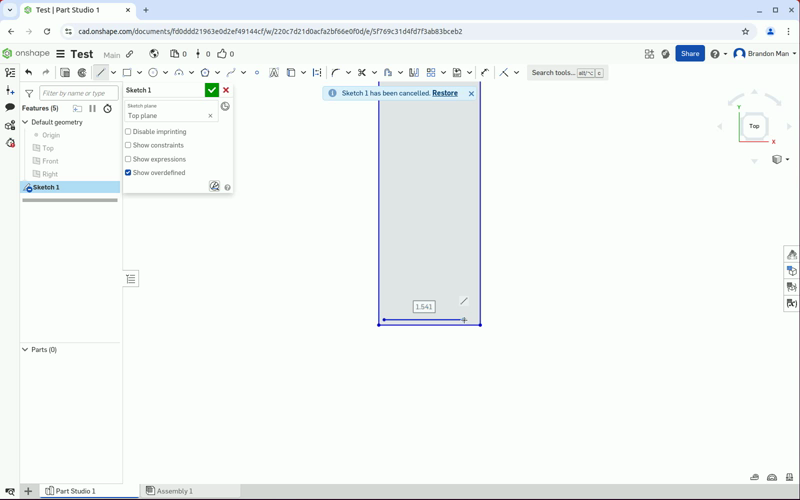
scroll(-6)
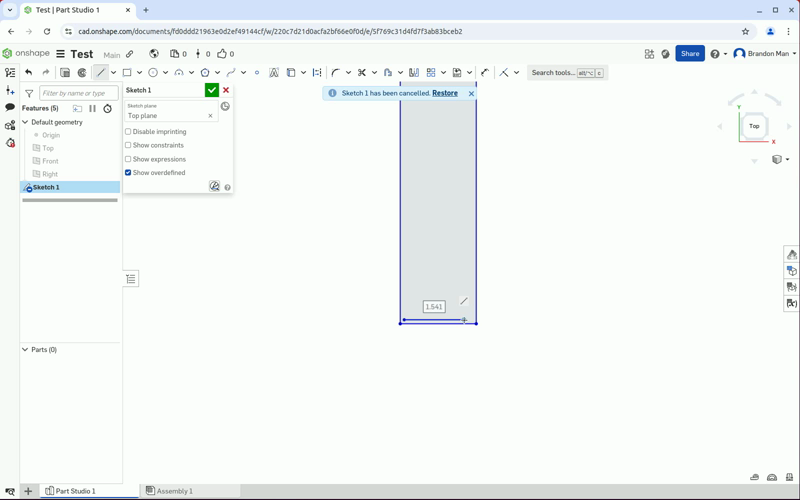
scroll(-6)
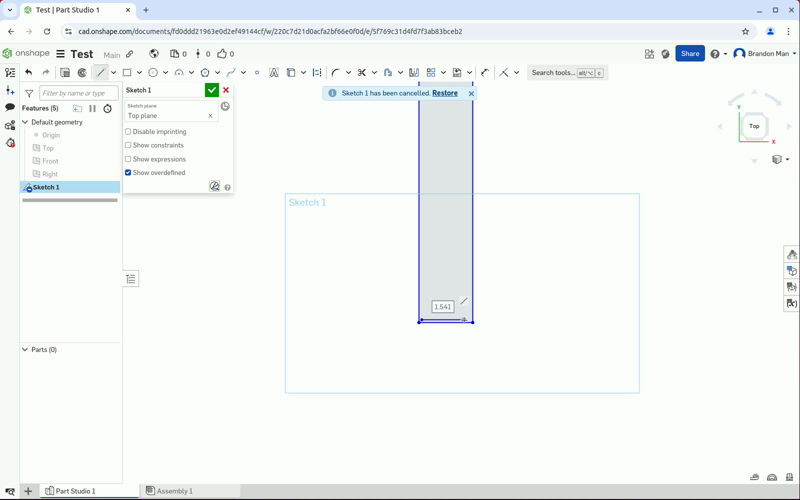
scroll(-6)
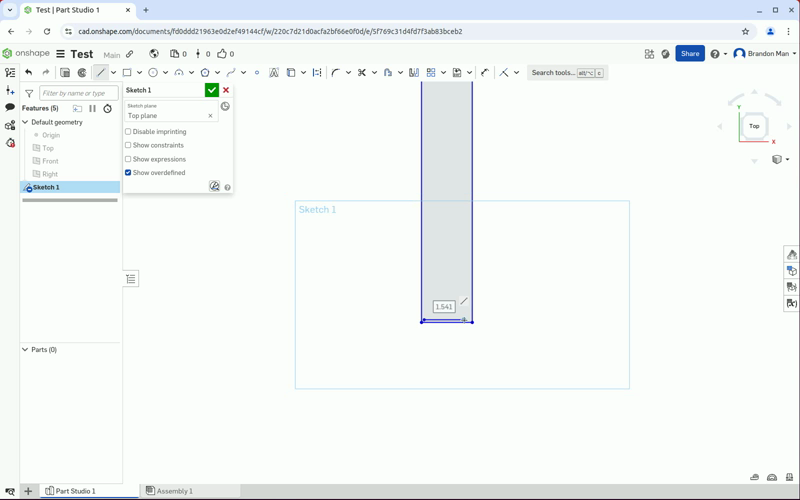
scroll(-6)
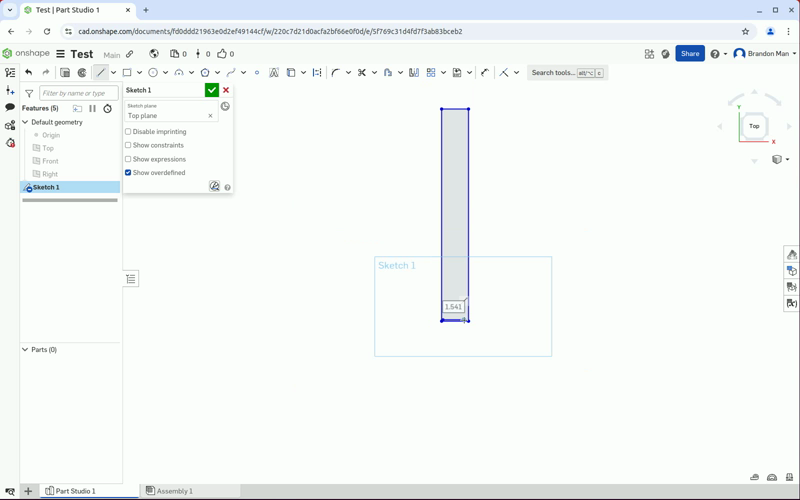
scroll(-6)
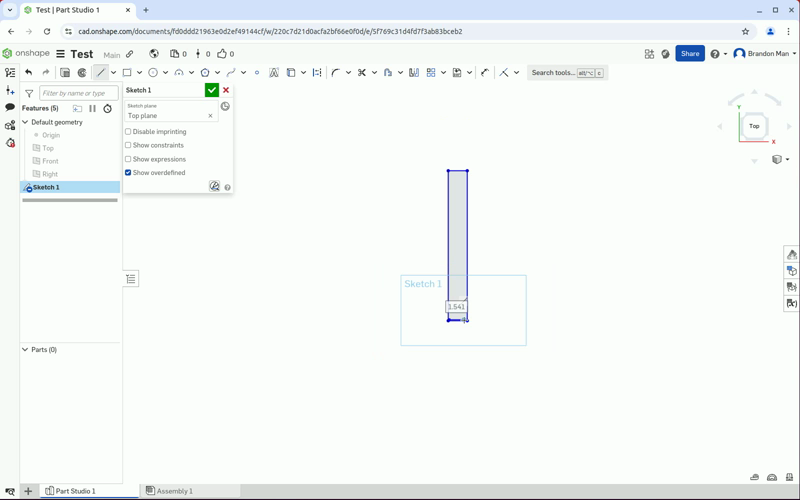
scroll(-6)
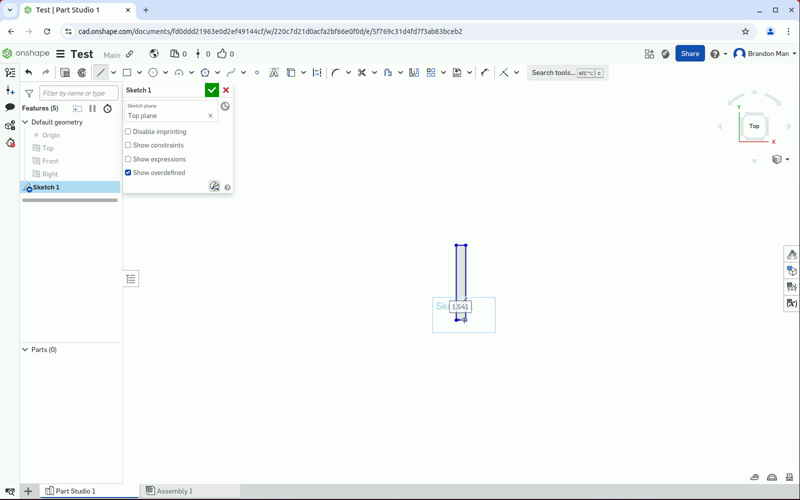
key_up(shift)
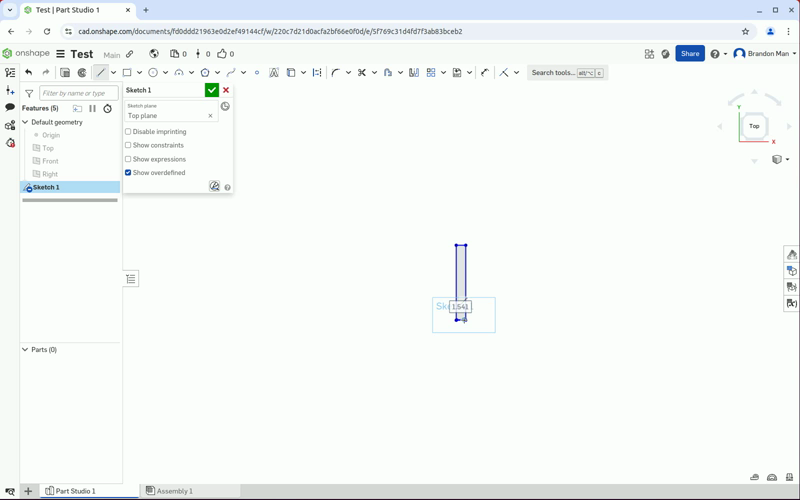
key_down(shift)
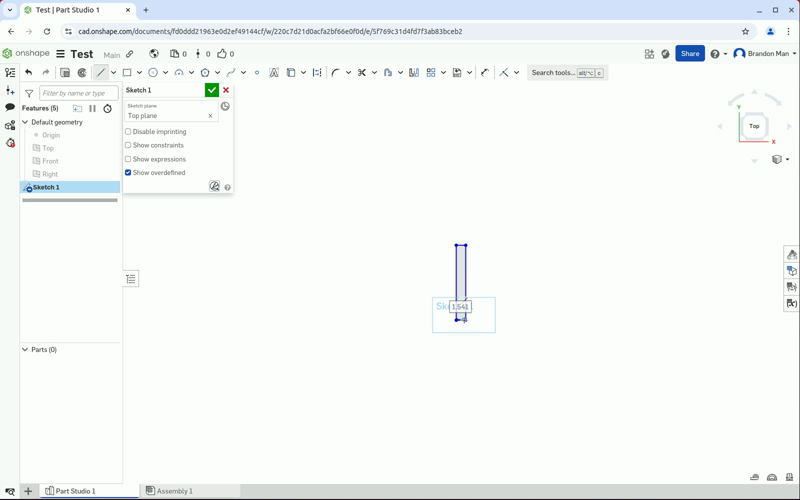
mouse_move(464, 245)
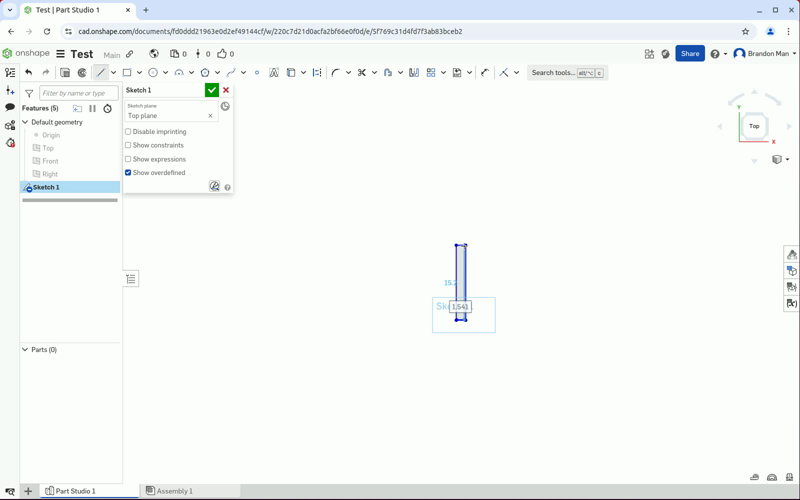
scroll(6)
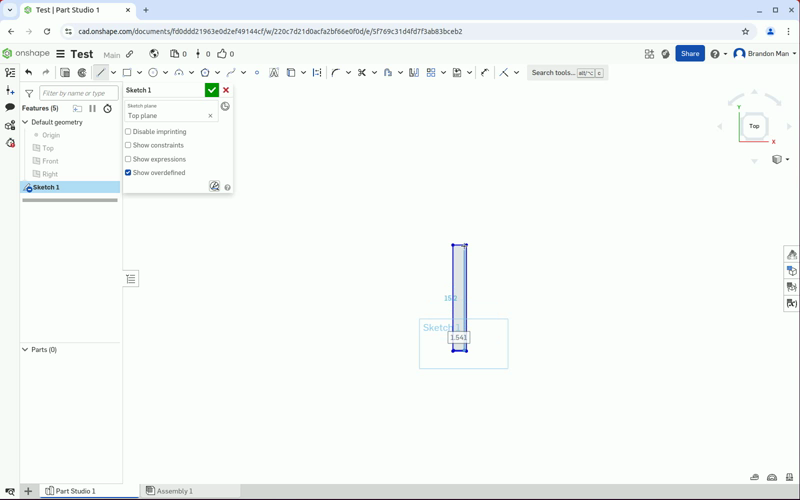
scroll(6)
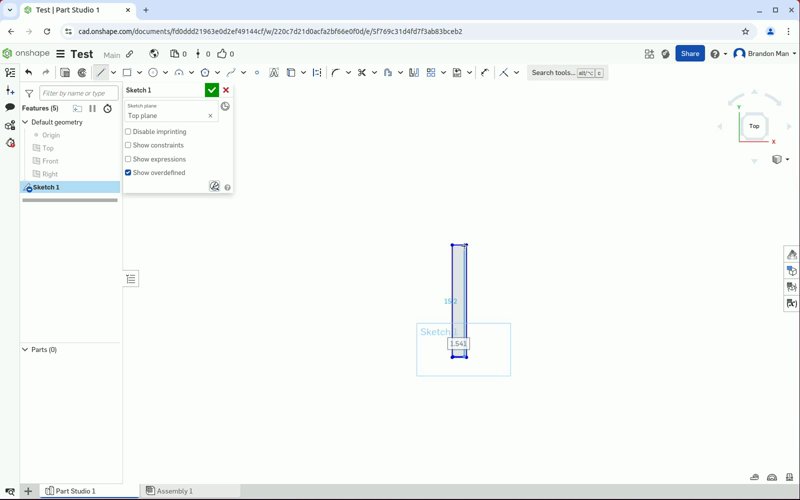
scroll(6)
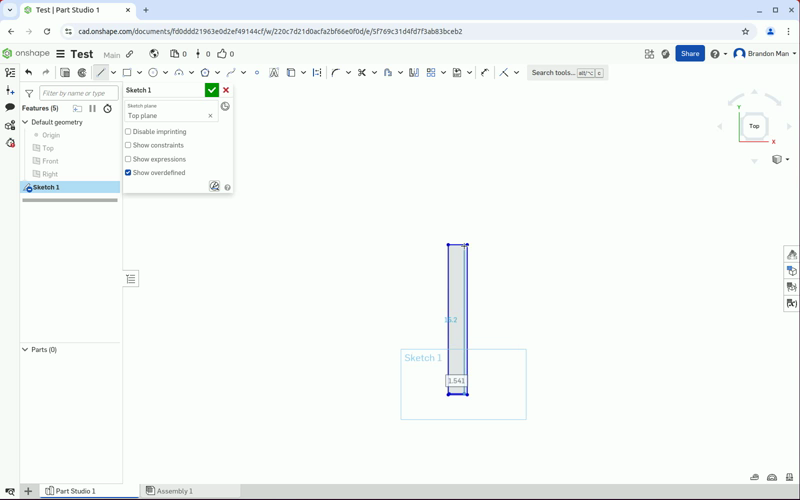
scroll(6)
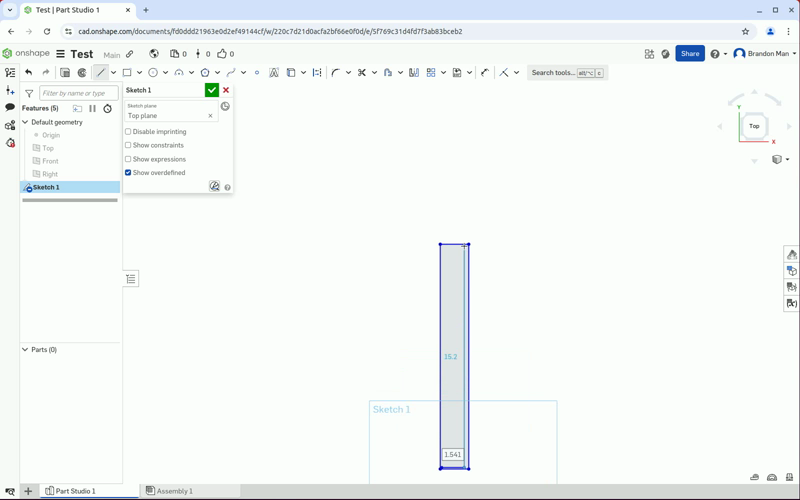
scroll(6)
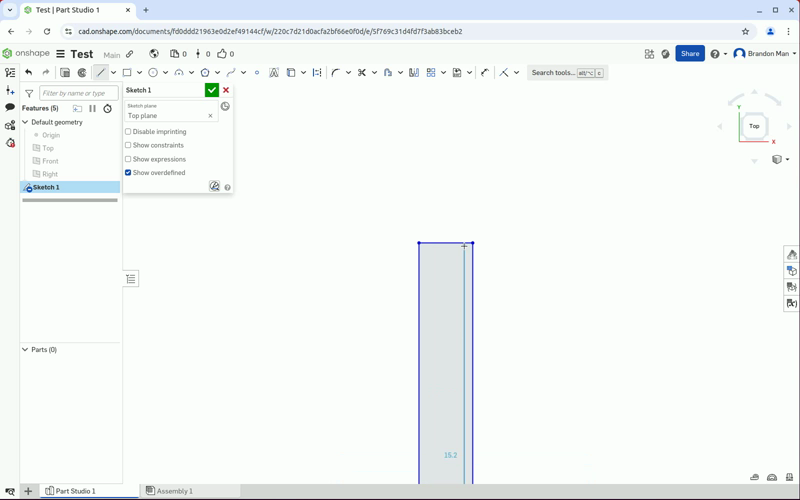
scroll(6)
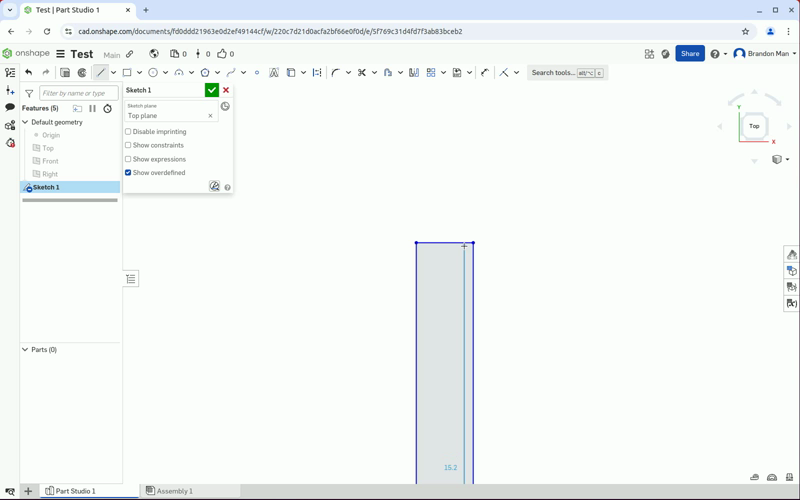
scroll(6)
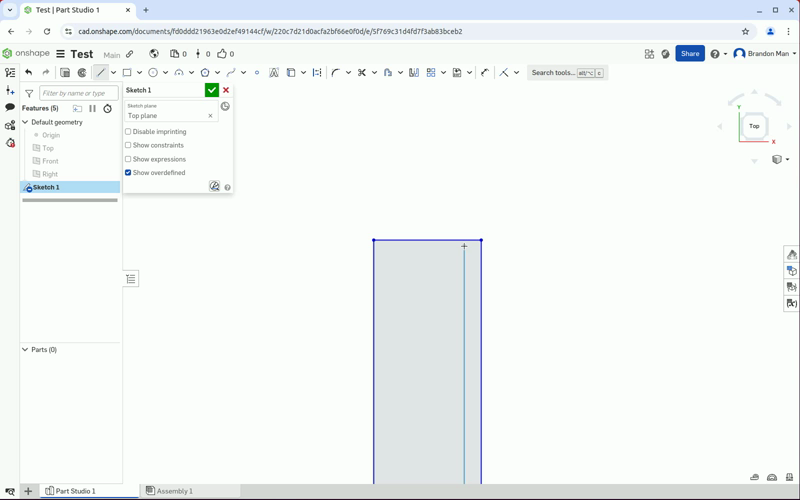
click(464, 245)
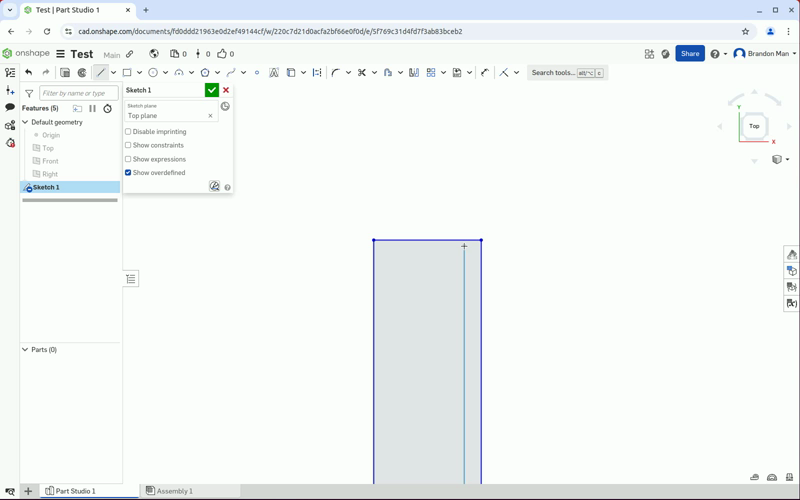
scroll(-6)
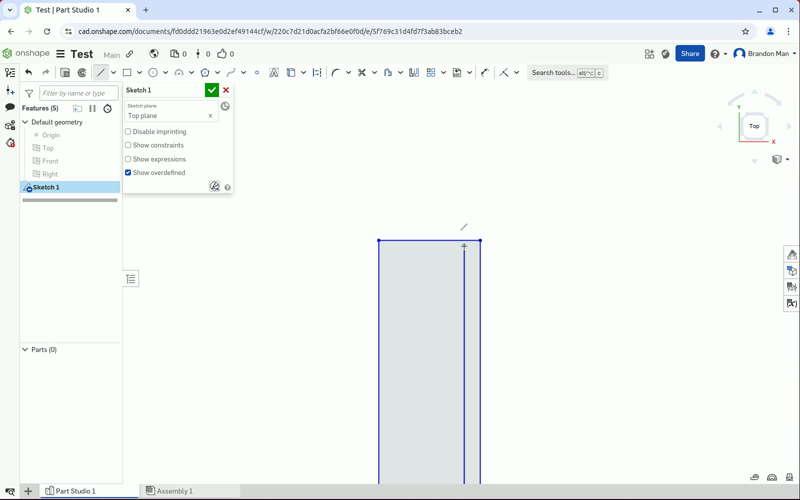
scroll(-6)
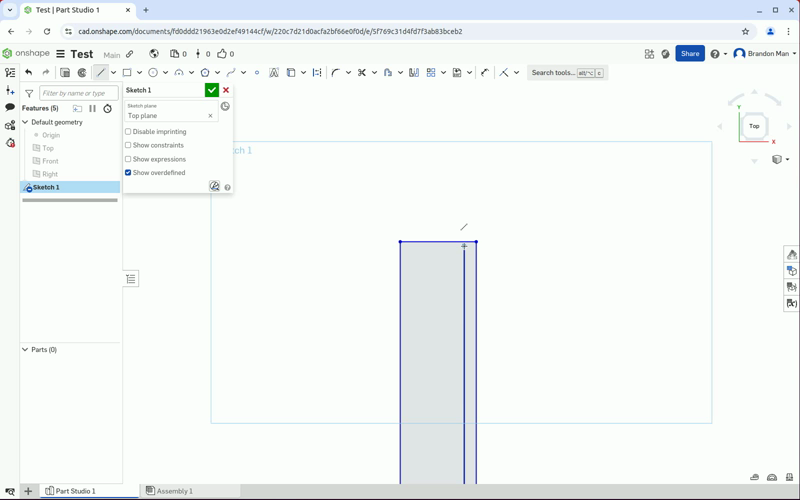
scroll(-6)
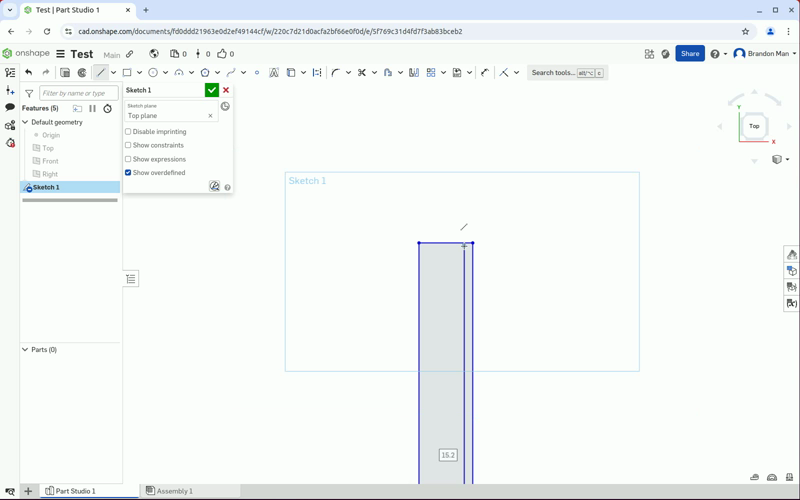
scroll(-6)
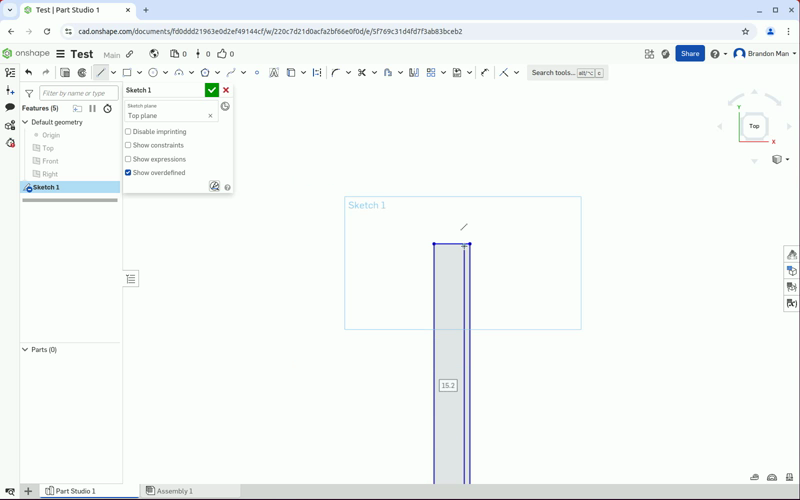
scroll(-6)
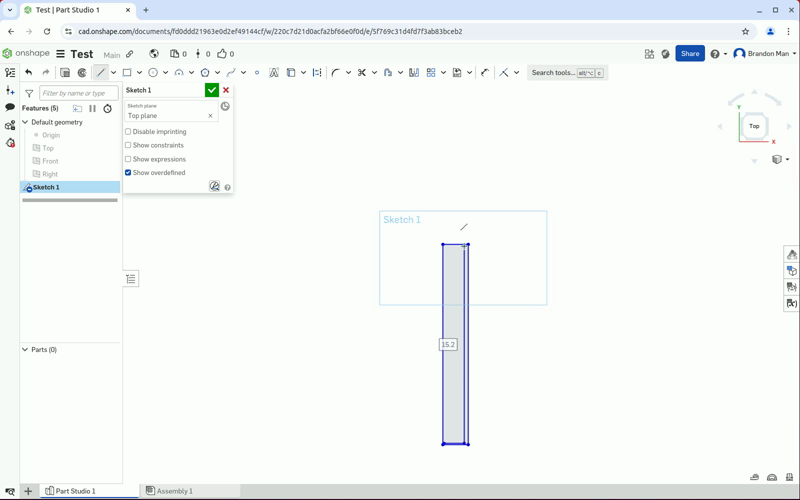
scroll(-6)
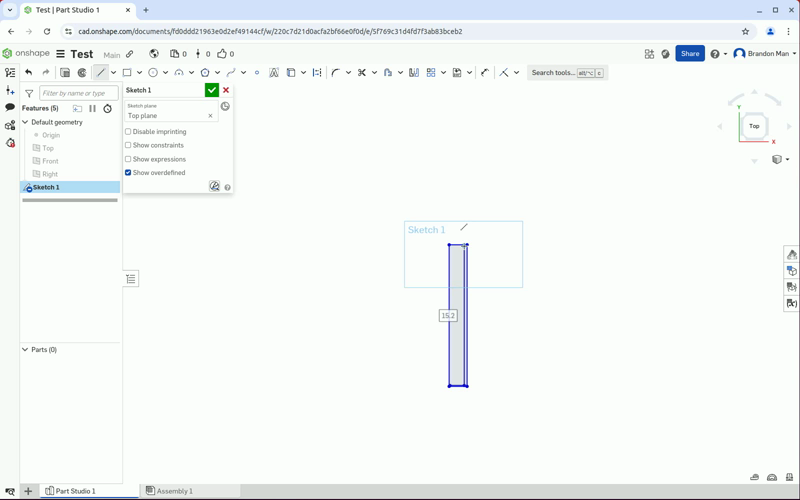
scroll(-6)
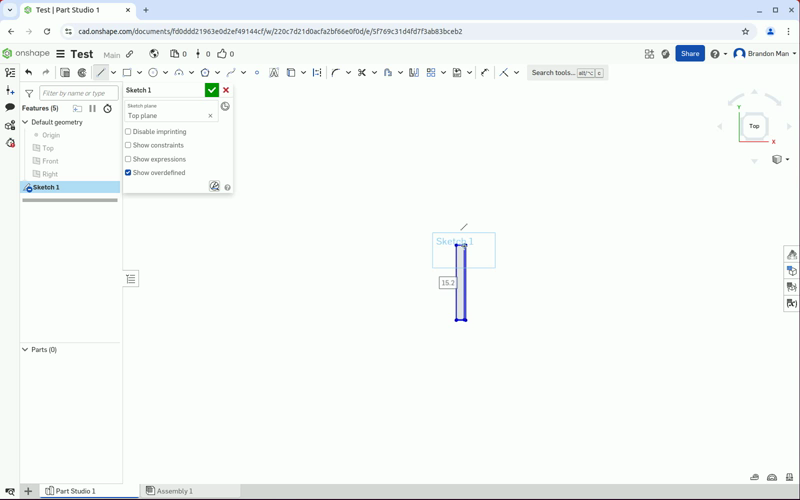
key_up(shift)
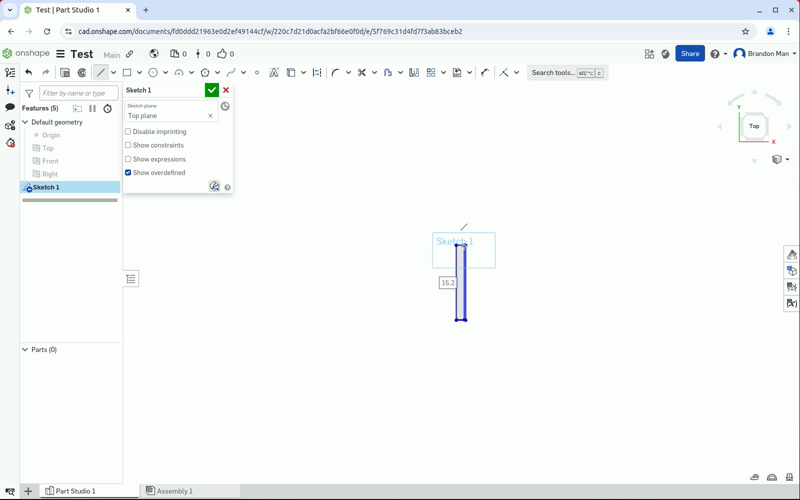
key_down(shift)
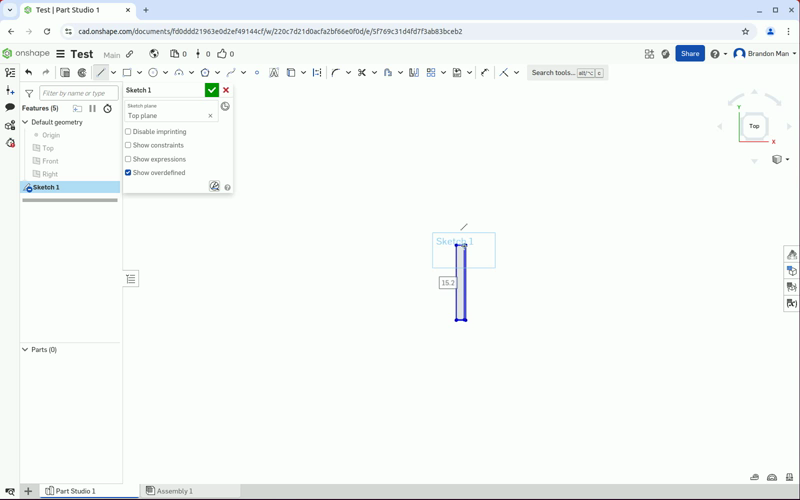
mouse_move(494, 245)
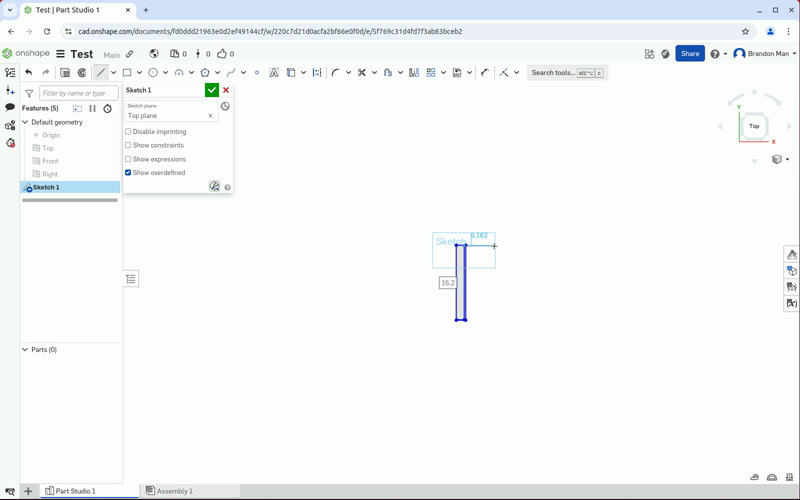
mouse_move(456, 245)
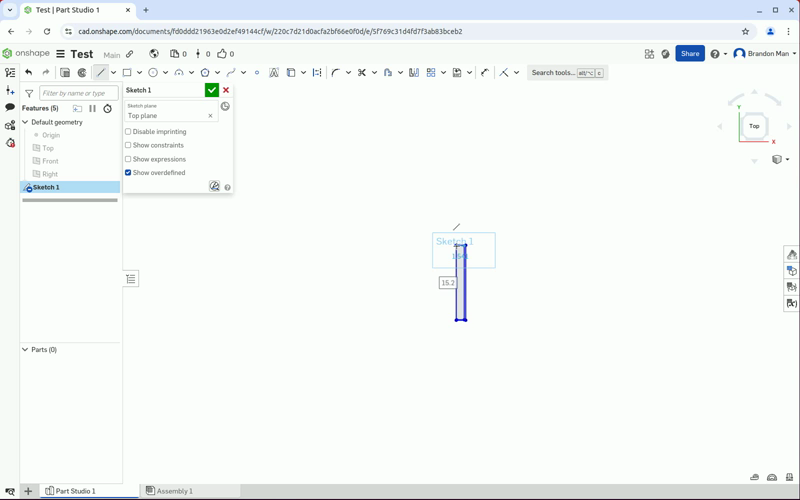
scroll(6)
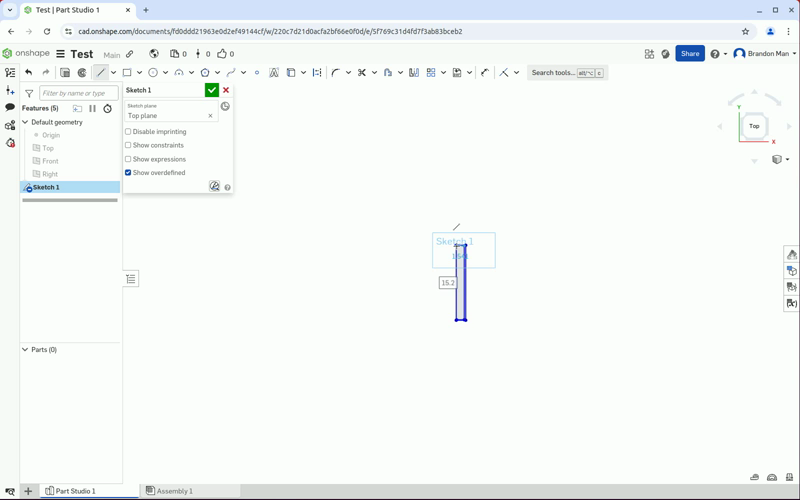
scroll(6)
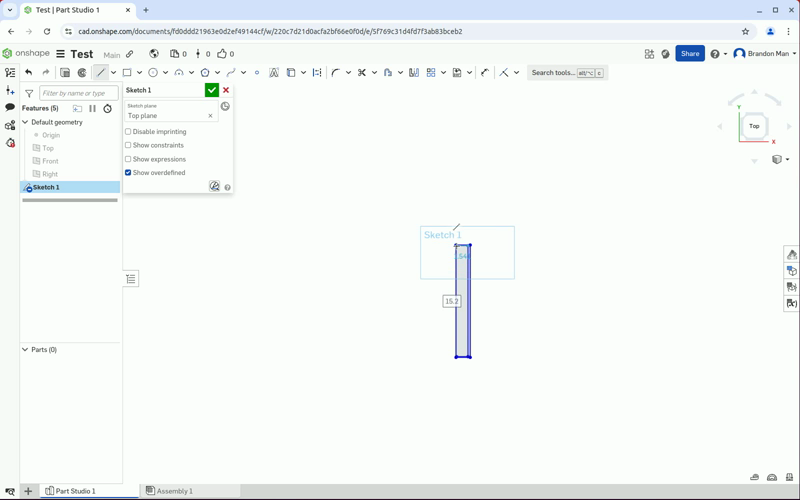
scroll(6)
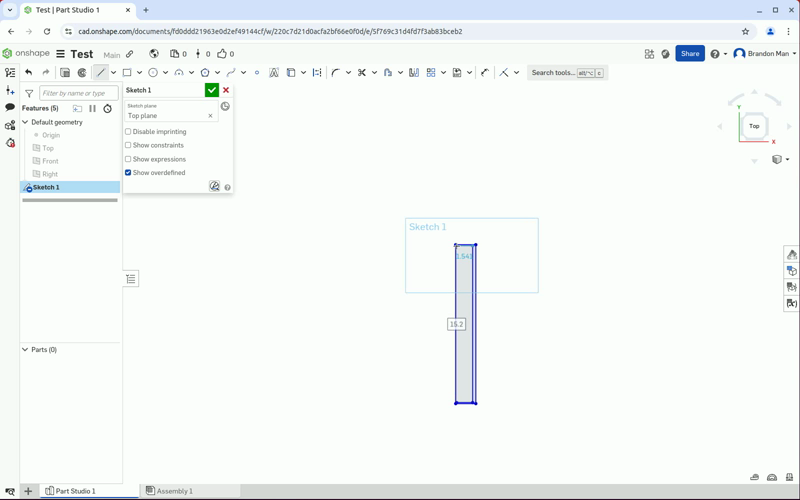
scroll(6)
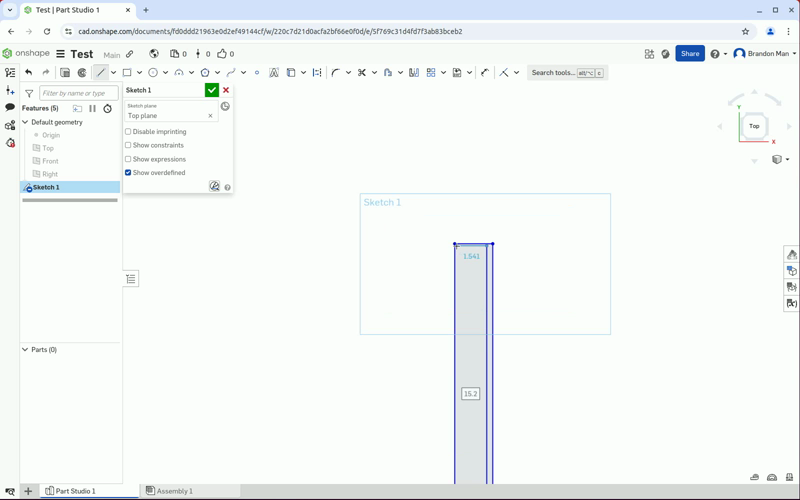
scroll(6)
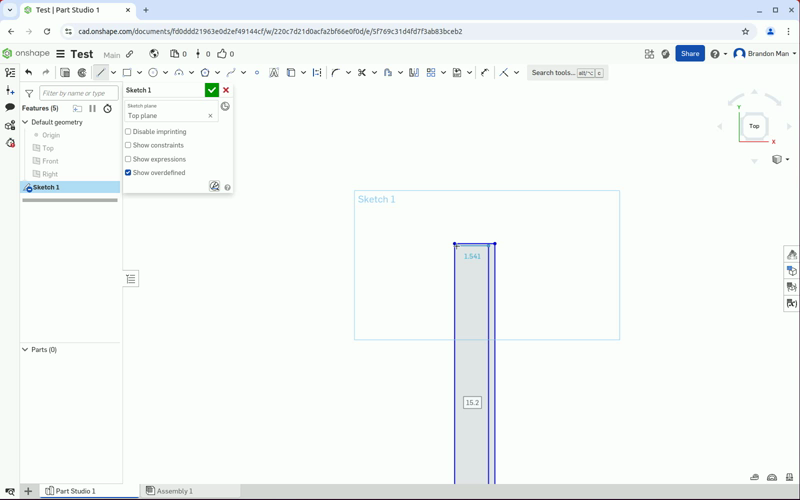
scroll(6)
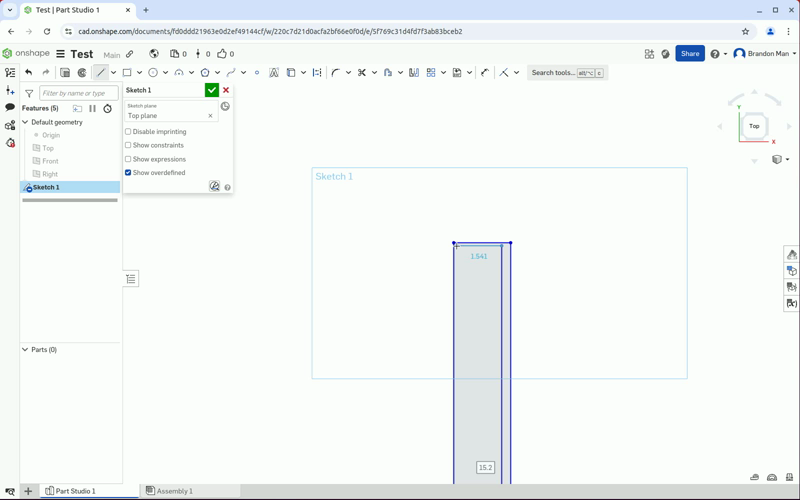
scroll(6)
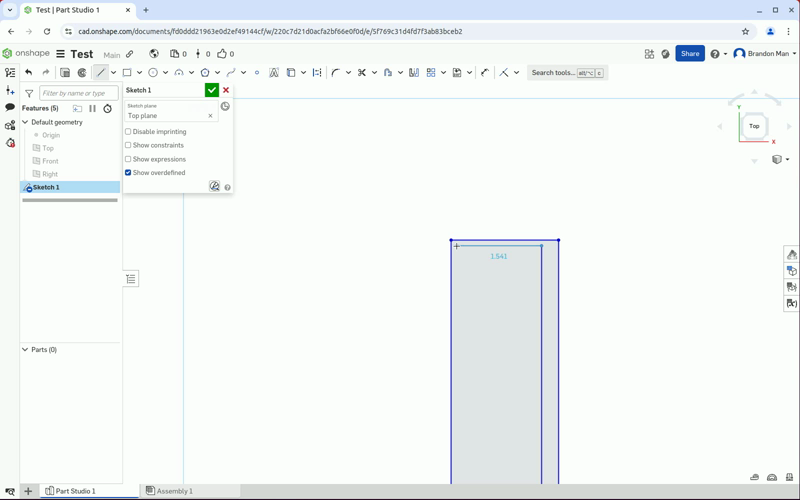
click(456, 245)
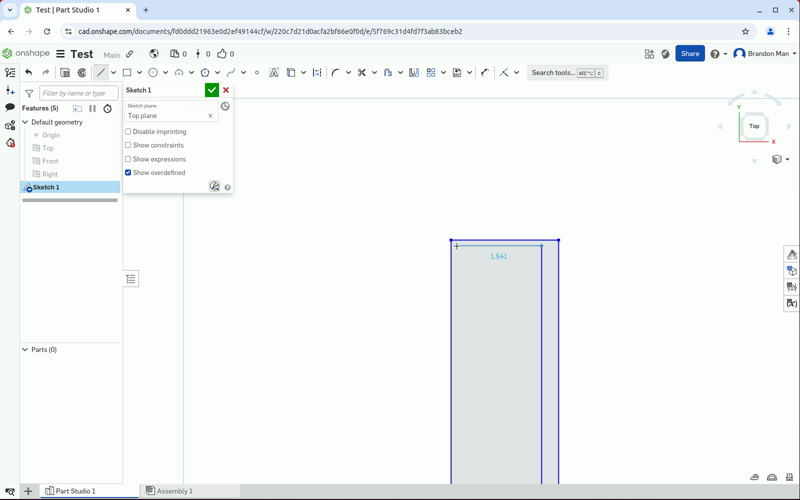
scroll(-6)
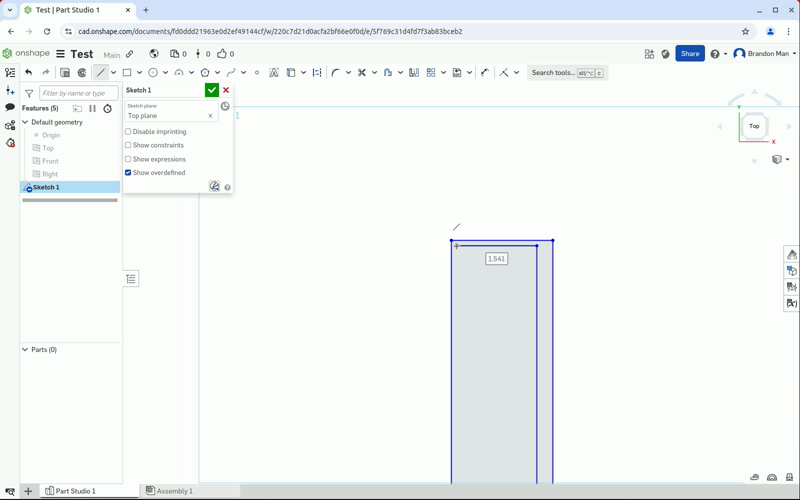
scroll(-6)
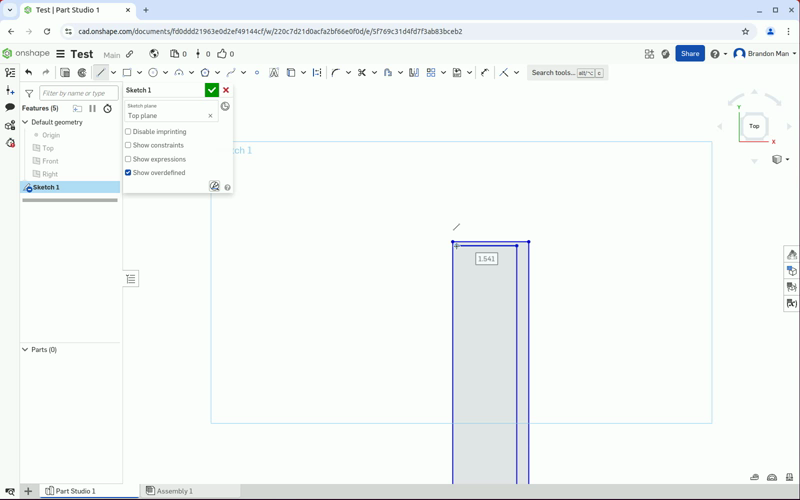
scroll(-6)
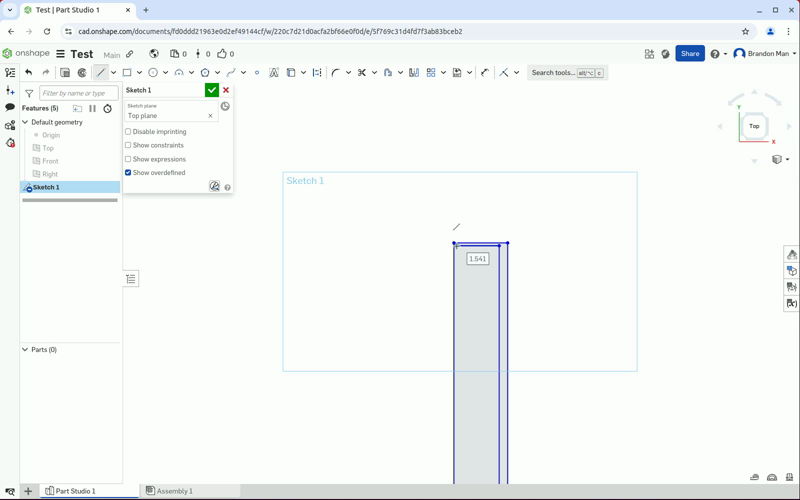
scroll(-6)
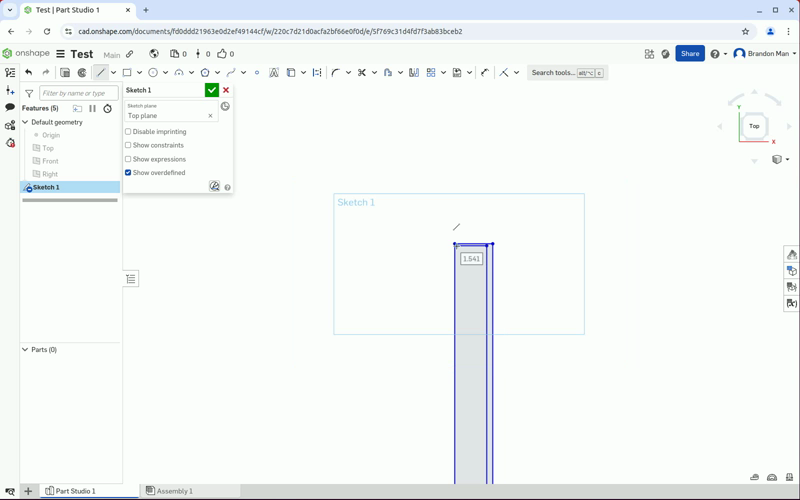
scroll(-6)
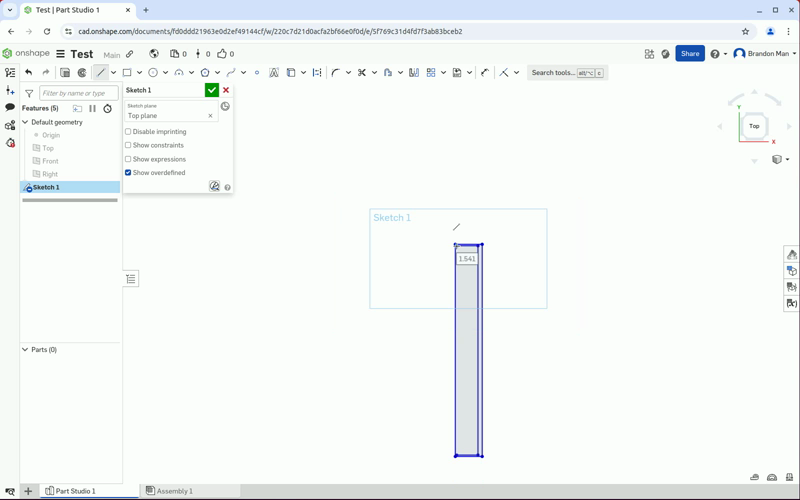
scroll(-6)
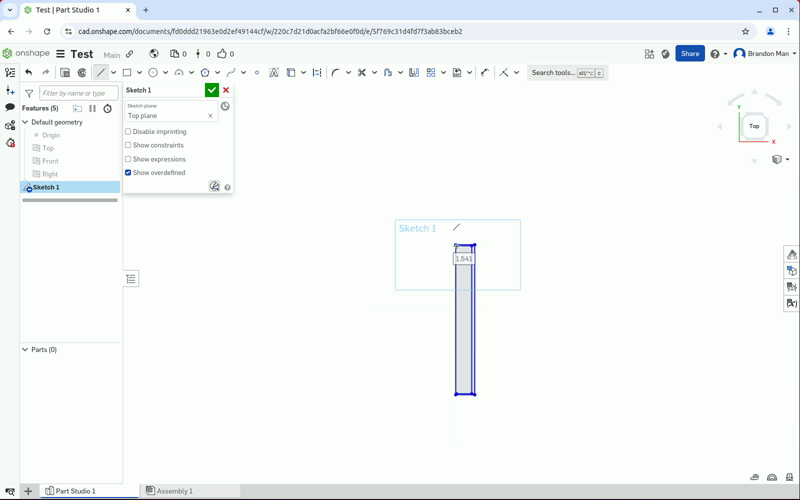
scroll(-6)
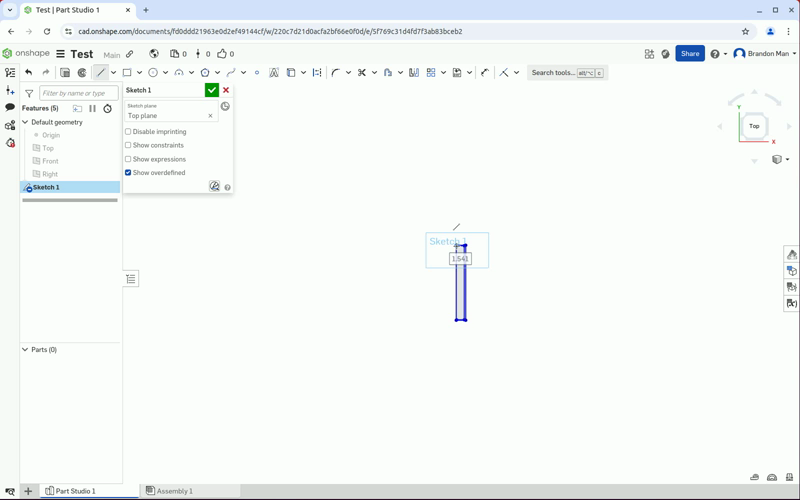
key_up(shift)
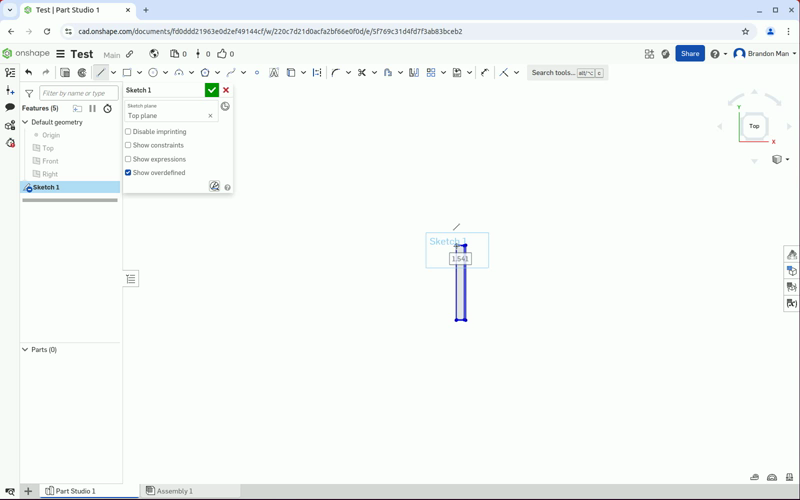
key_down(shift)
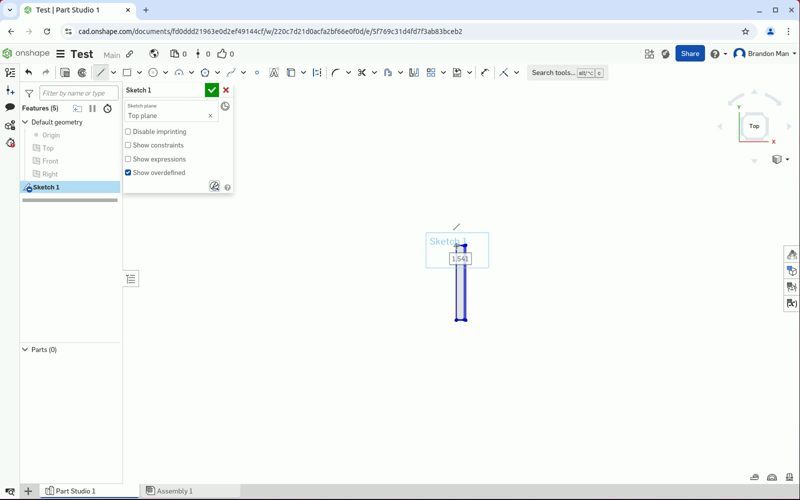
mouse_move(456, 319)
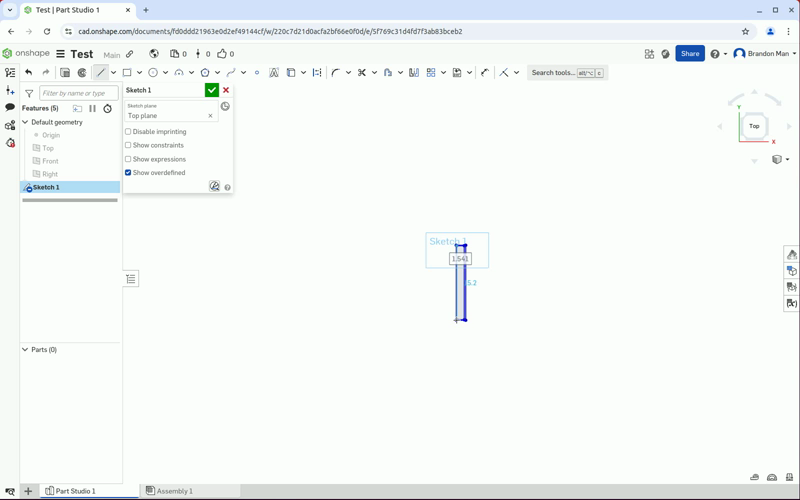
scroll(6)
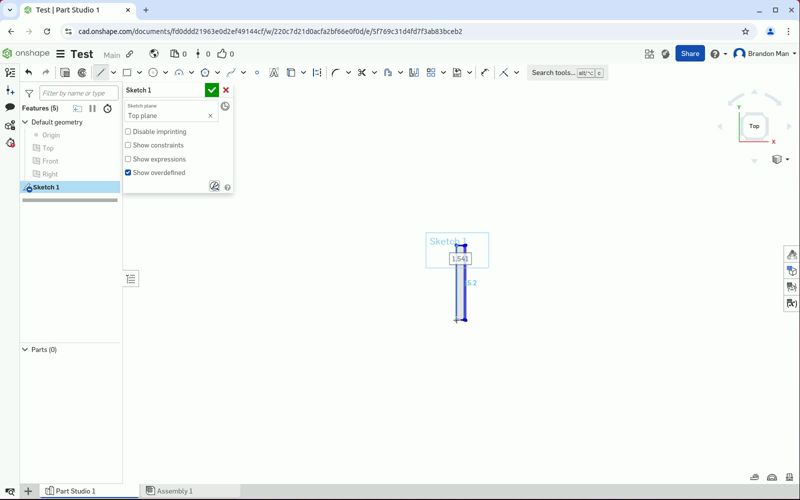
scroll(6)
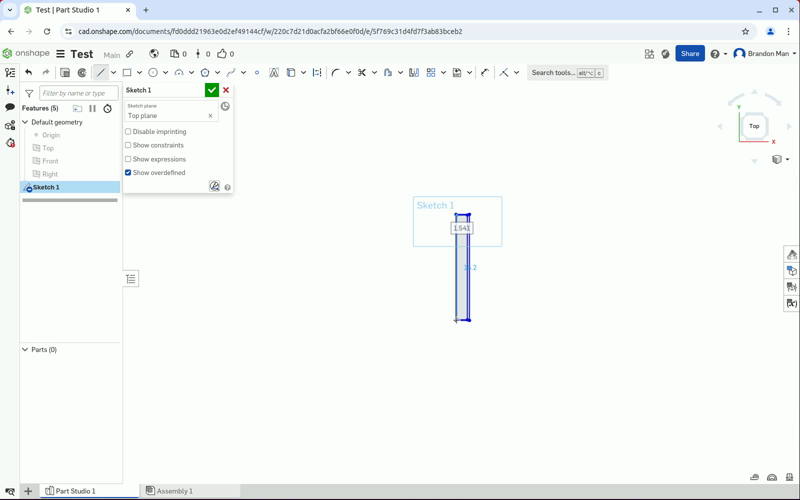
scroll(6)
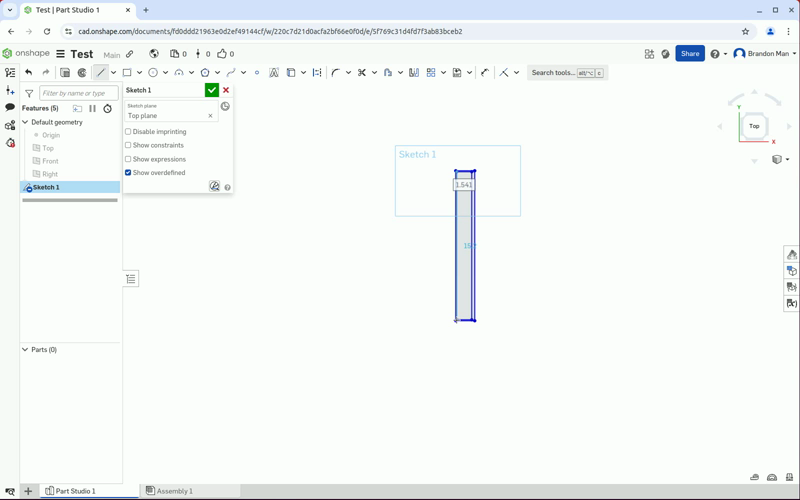
scroll(6)
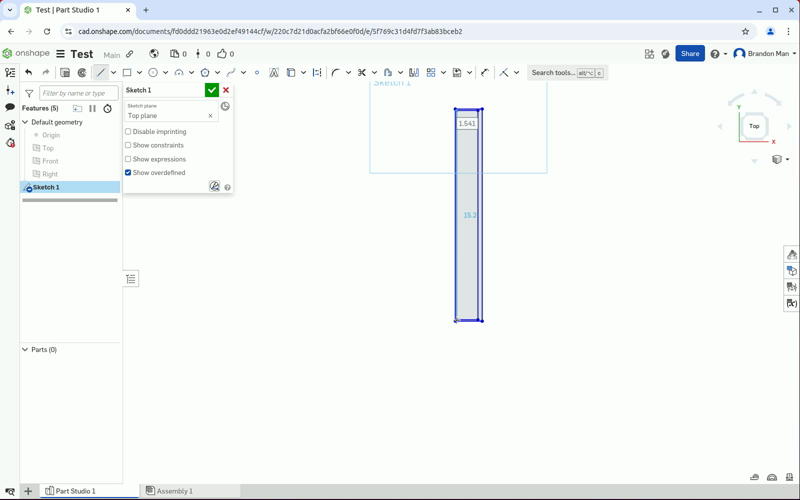
scroll(6)
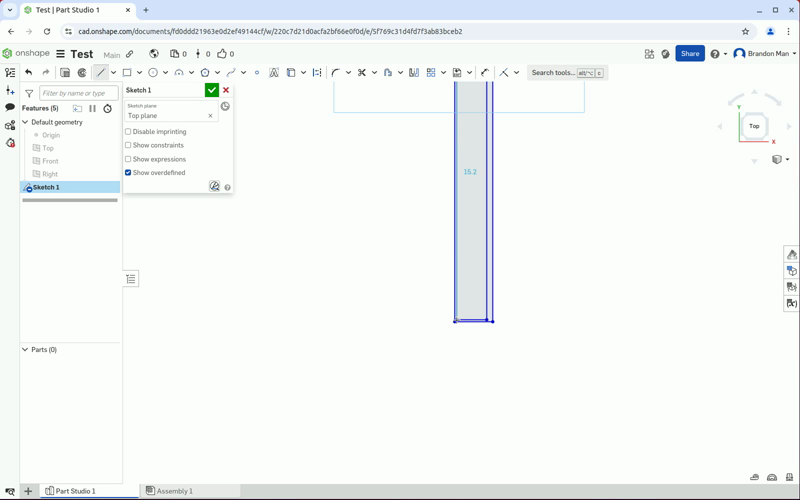
scroll(6)
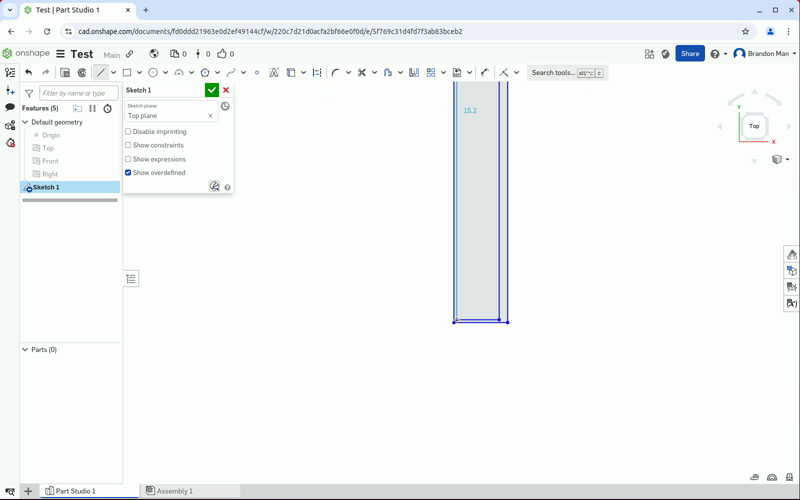
scroll(6)
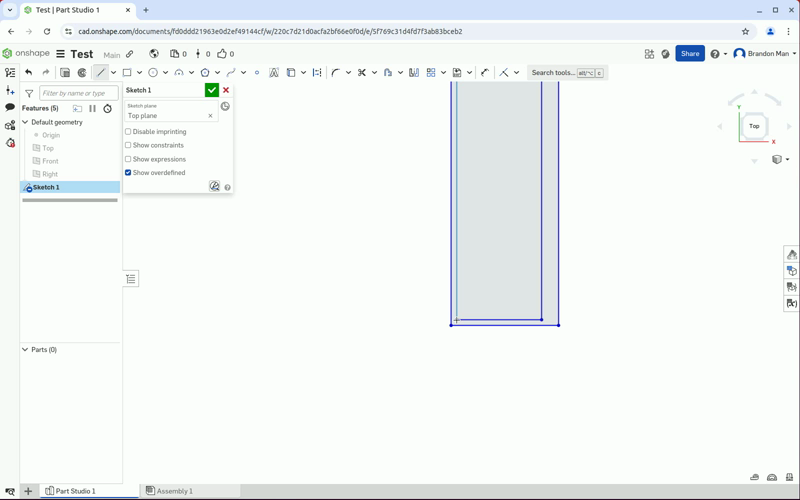
key_up(shift)
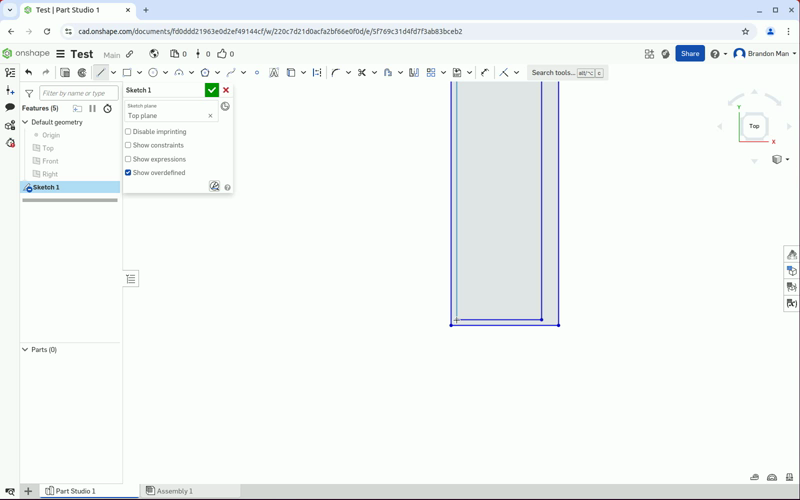
click(456, 319)
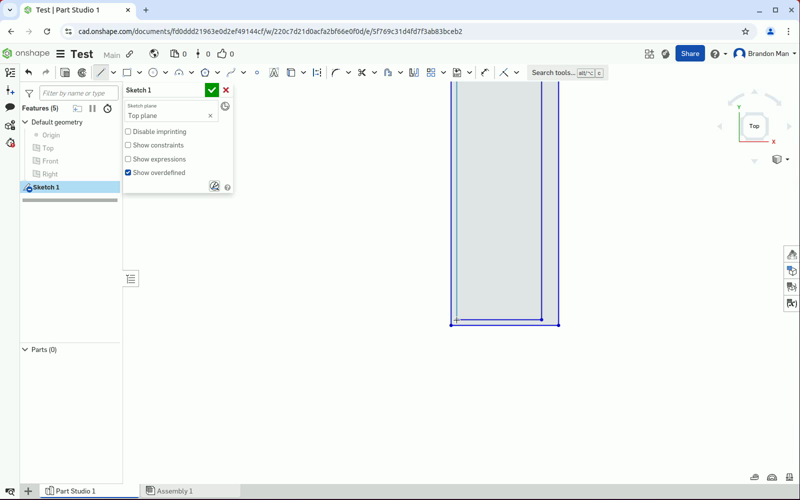
scroll(-6)
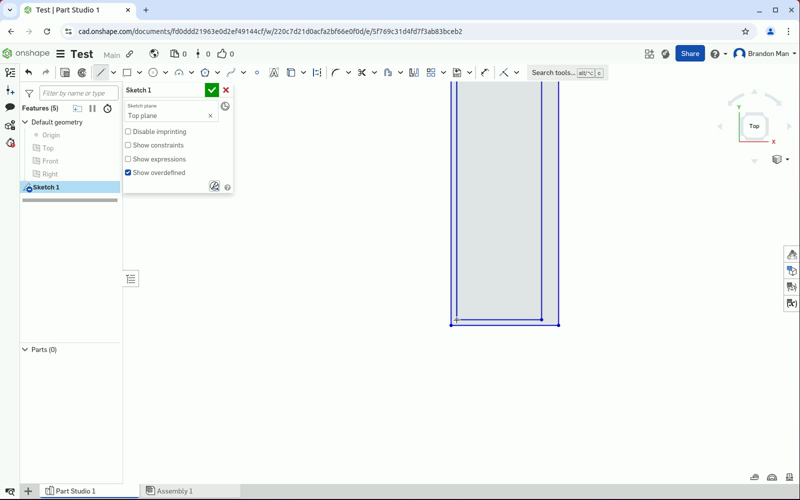
scroll(-6)
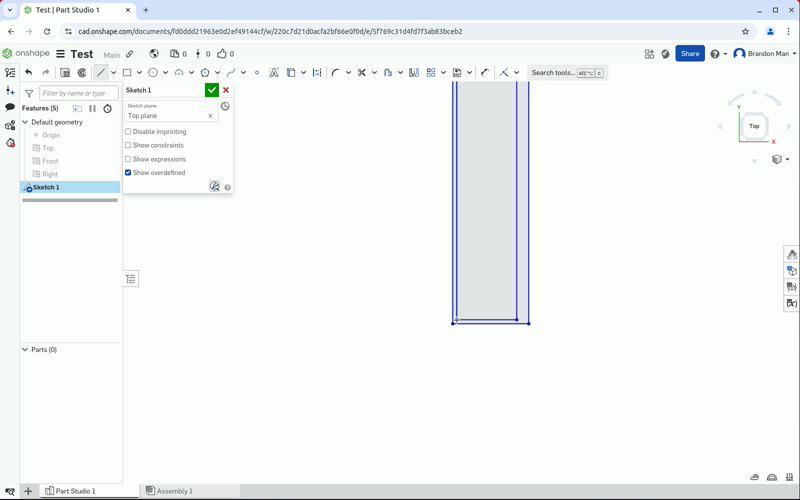
scroll(-6)
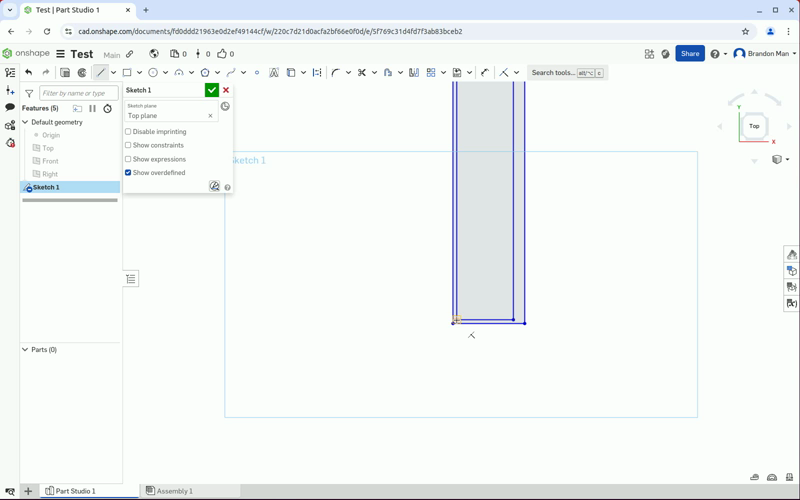
scroll(-6)
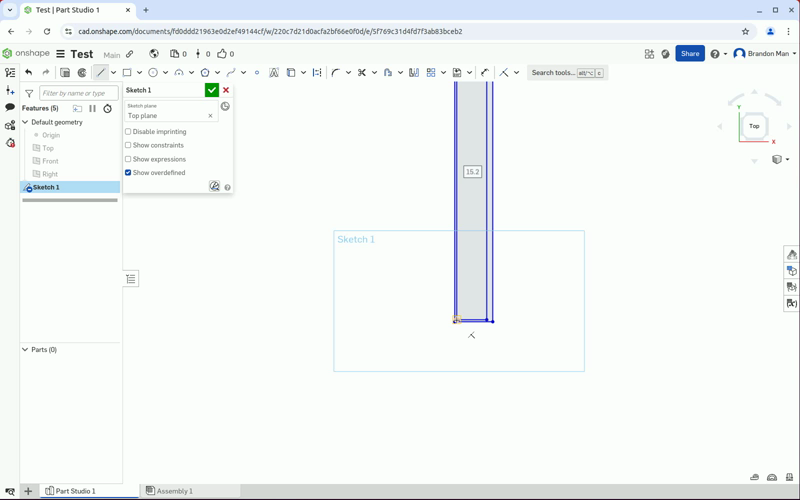
scroll(-6)
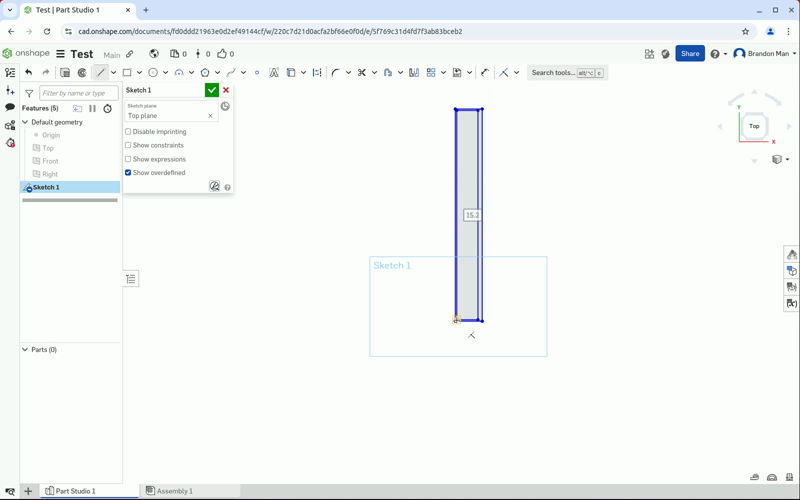
scroll(-6)
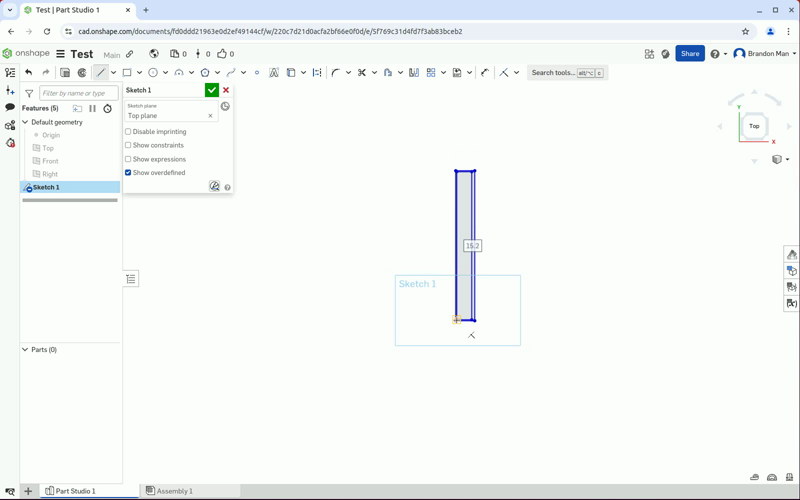
scroll(-6)
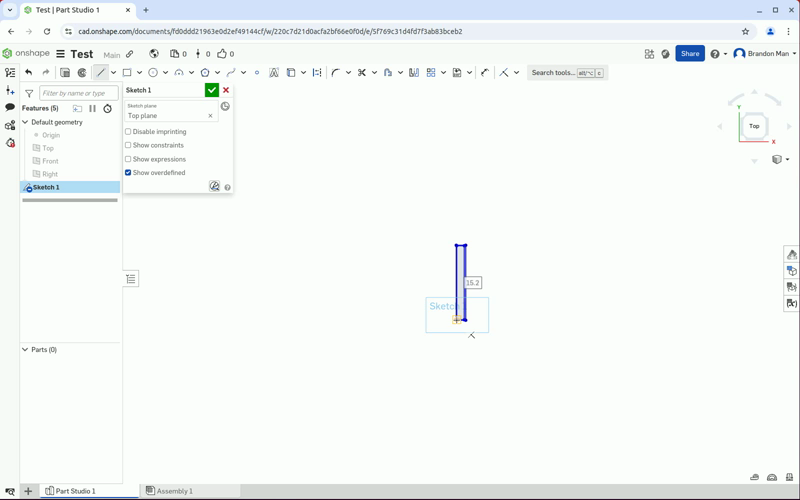
key(esc)
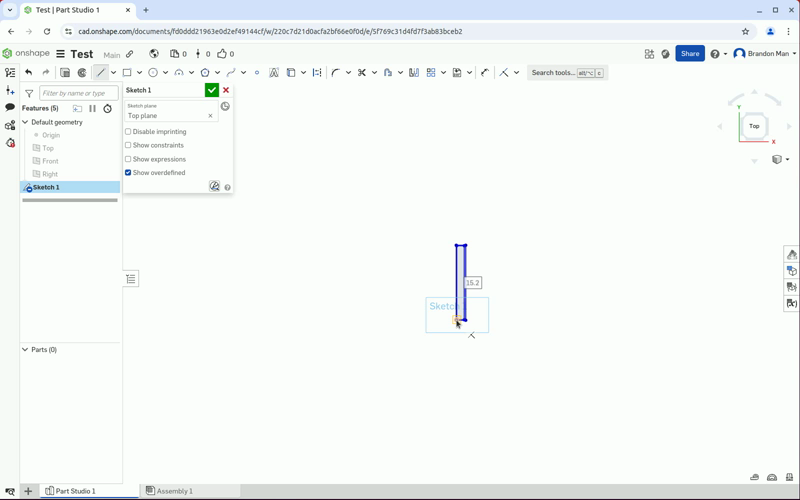
mouse_move(464, 282)
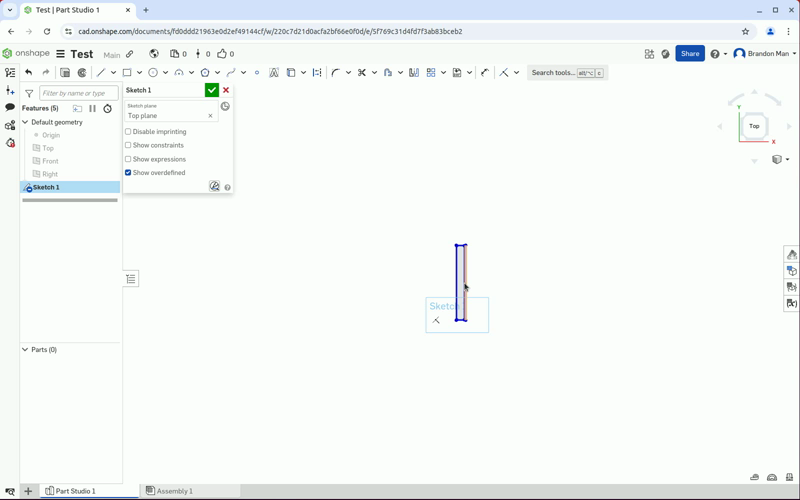
scroll(6)
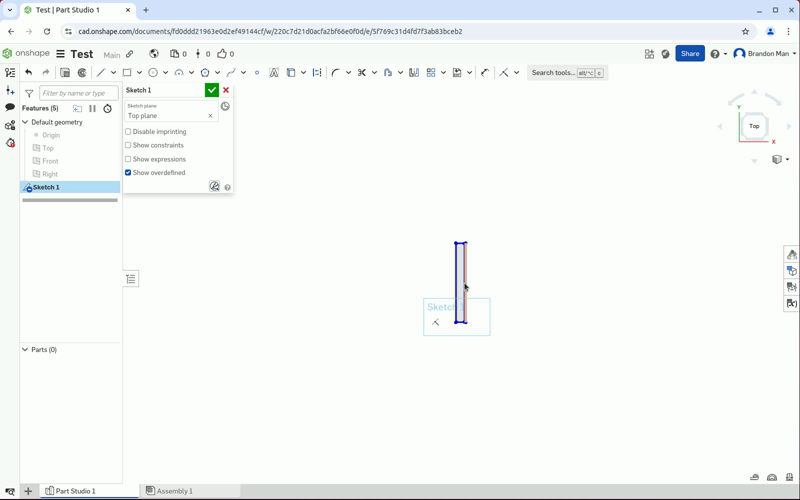
scroll(6)
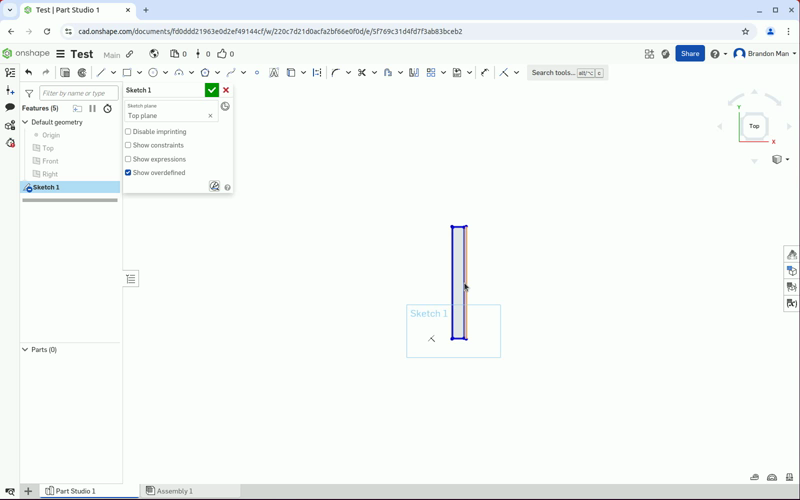
scroll(6)
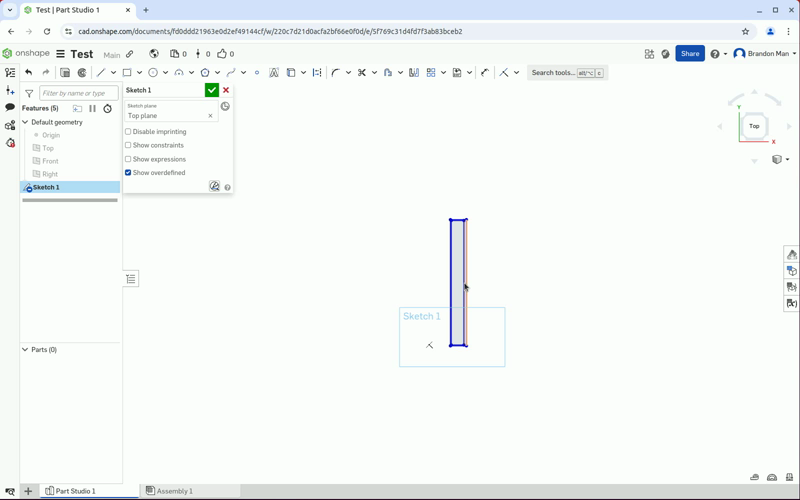
scroll(6)
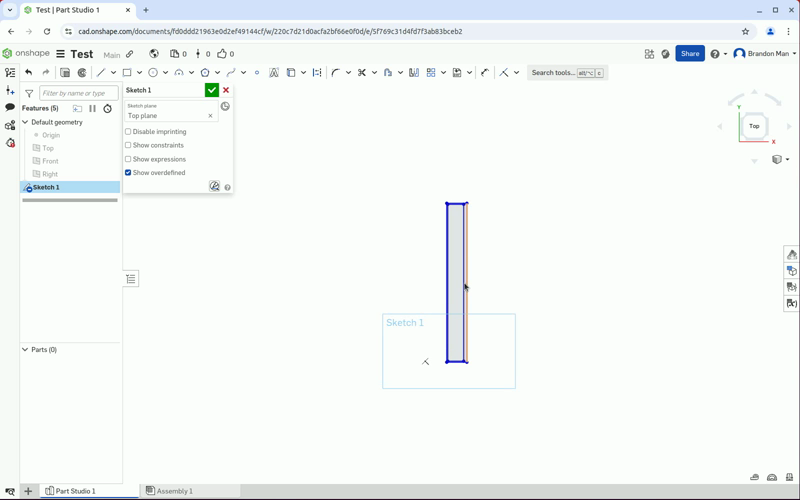
scroll(6)
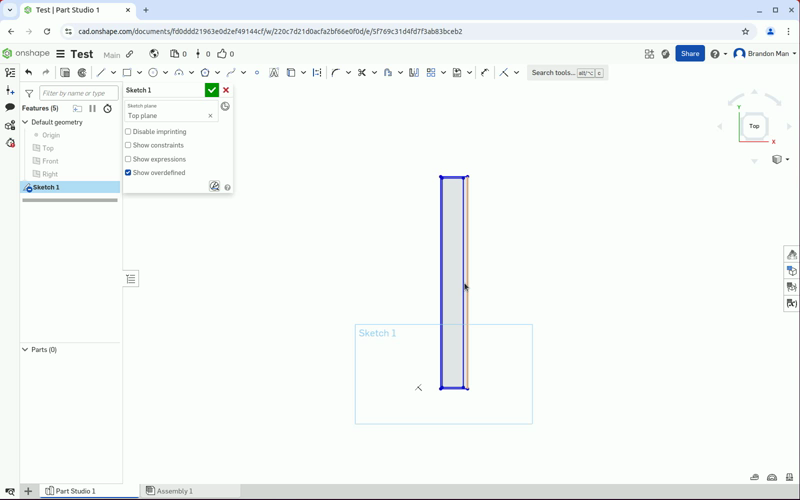
scroll(6)
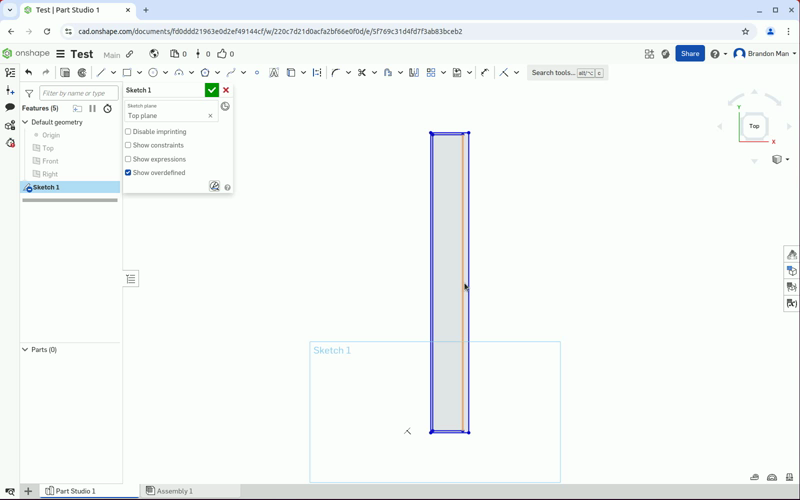
scroll(6)
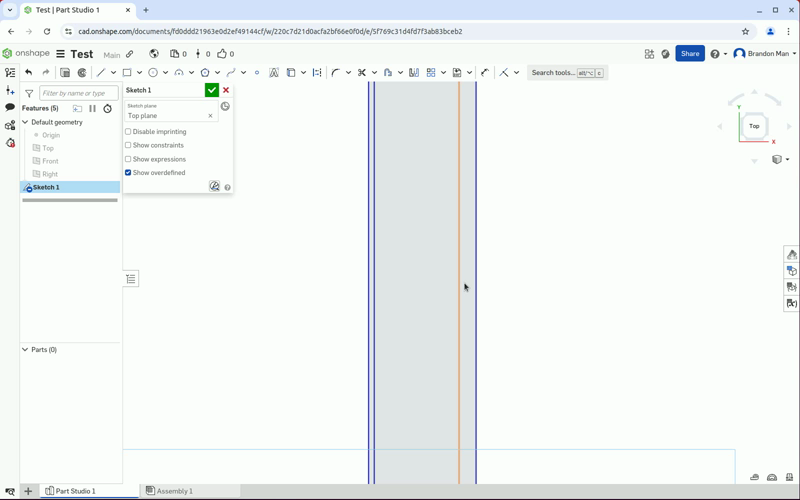
click(464, 282)
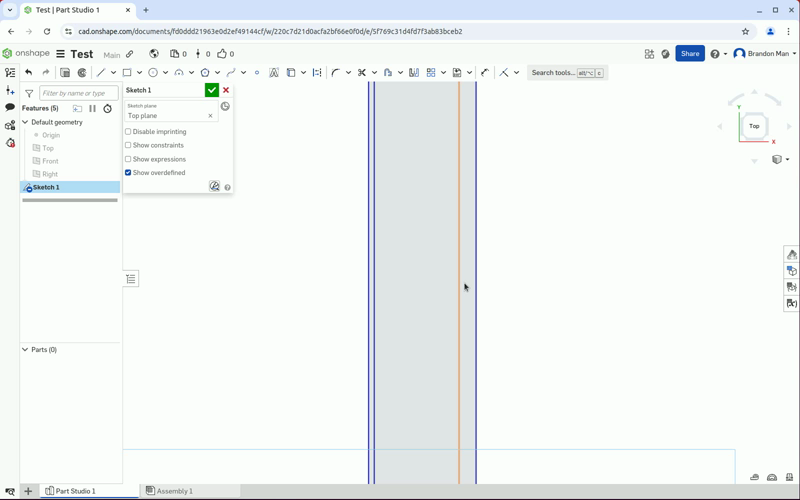
scroll(-6)
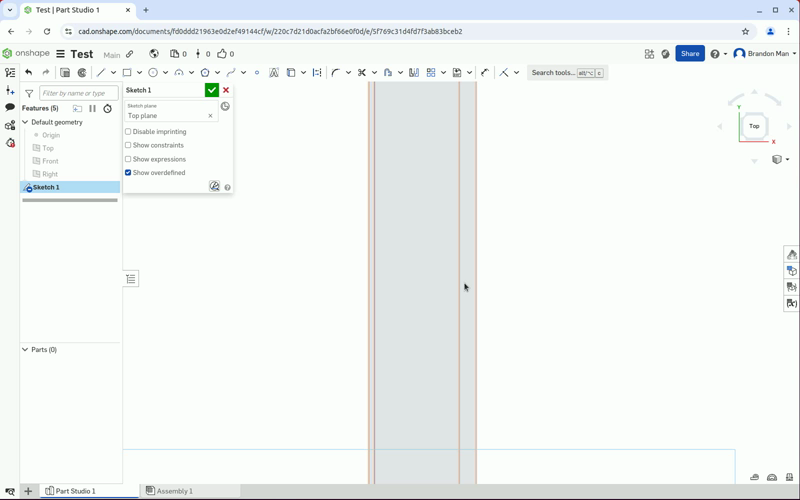
scroll(-6)
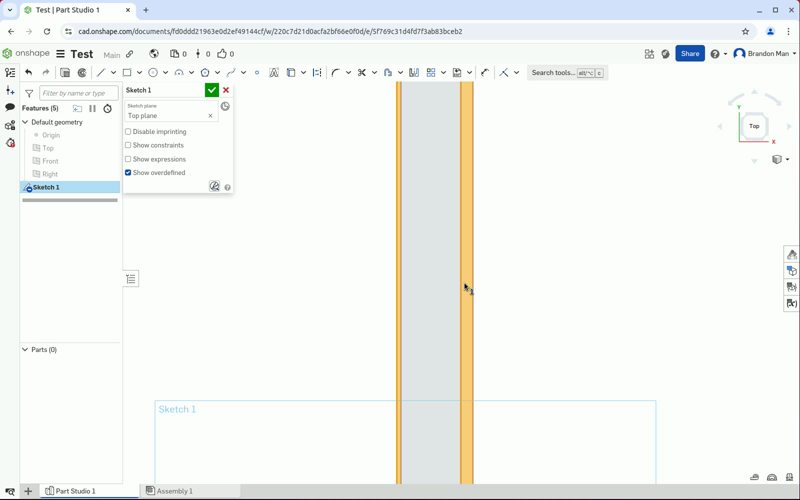
scroll(-6)
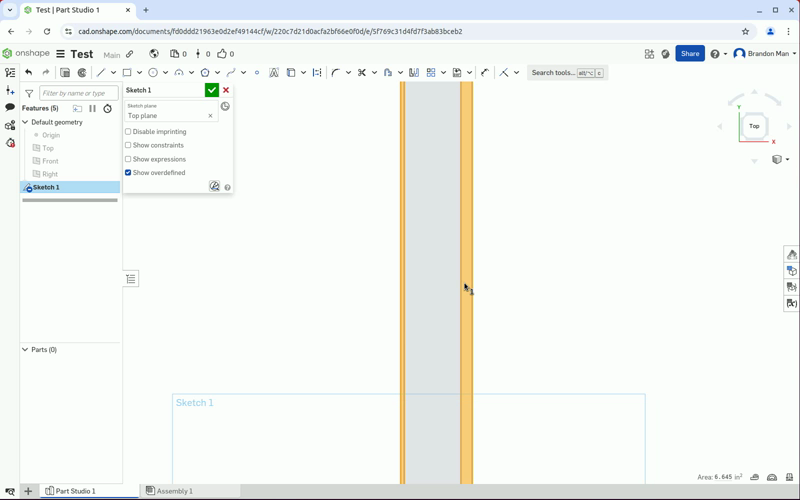
scroll(-6)
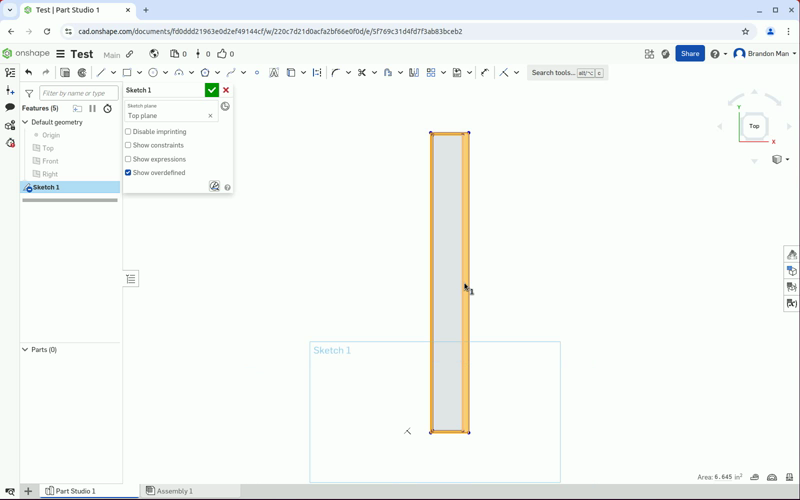
scroll(-6)
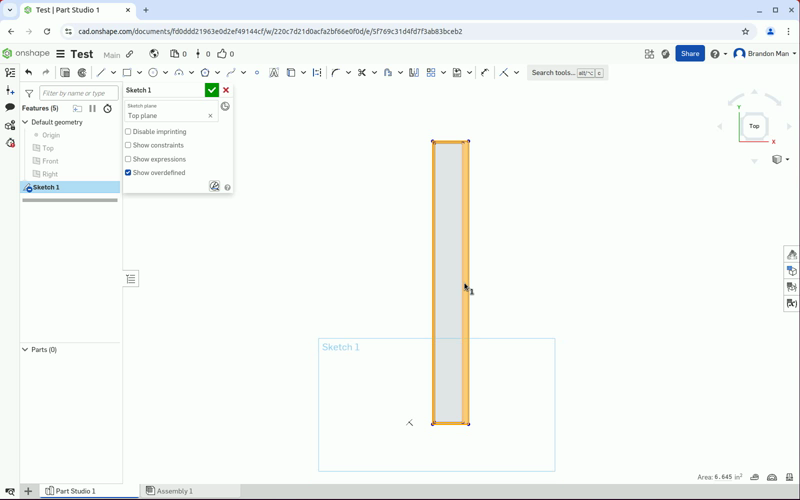
scroll(-6)
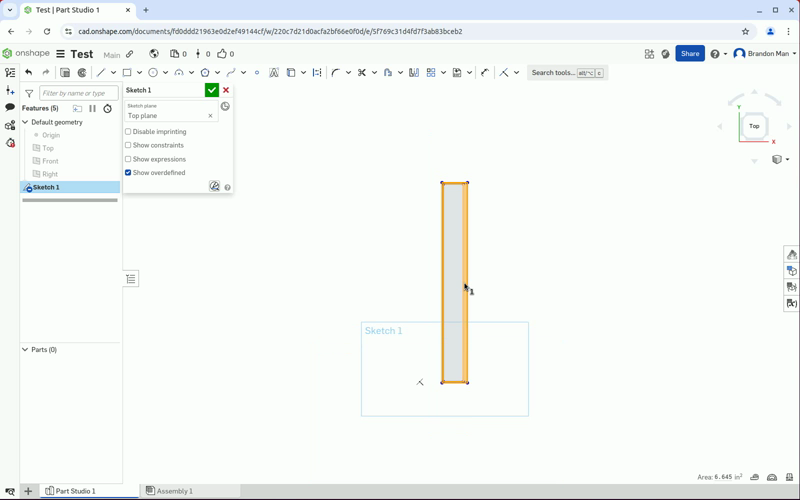
scroll(-6)
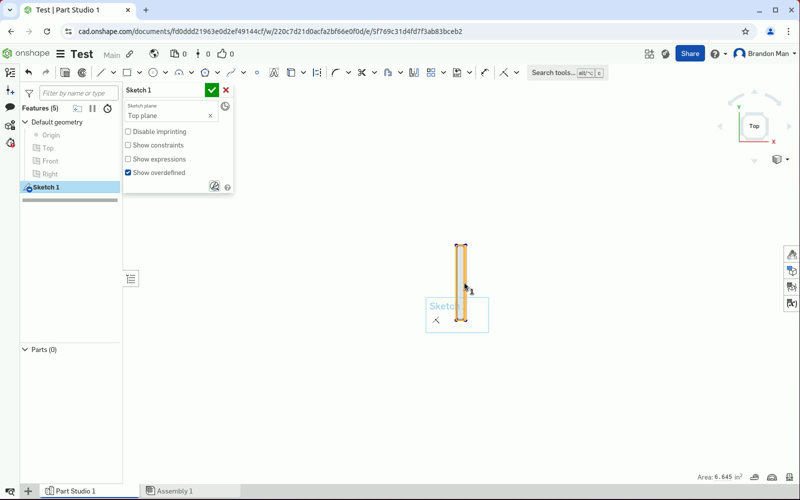
mouse_move(73, 352)
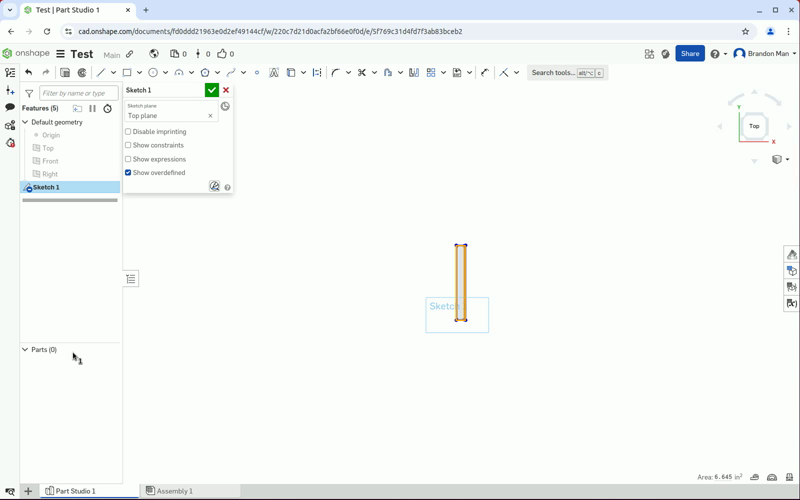
key(shift+y)
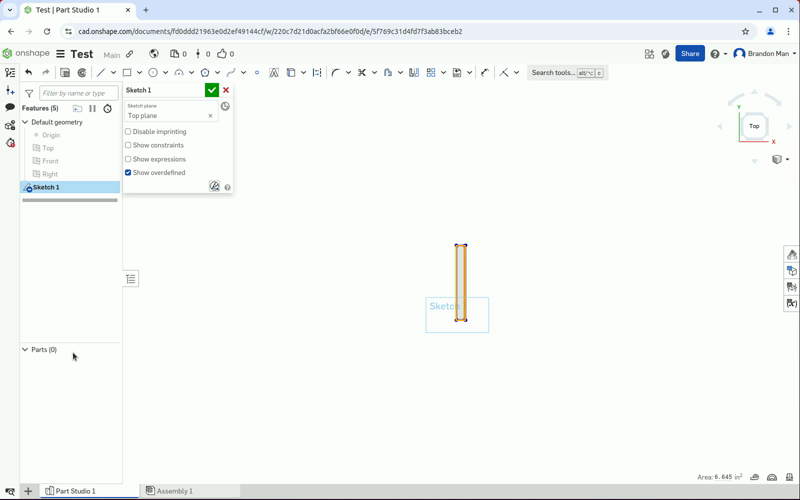
key(shift+e)
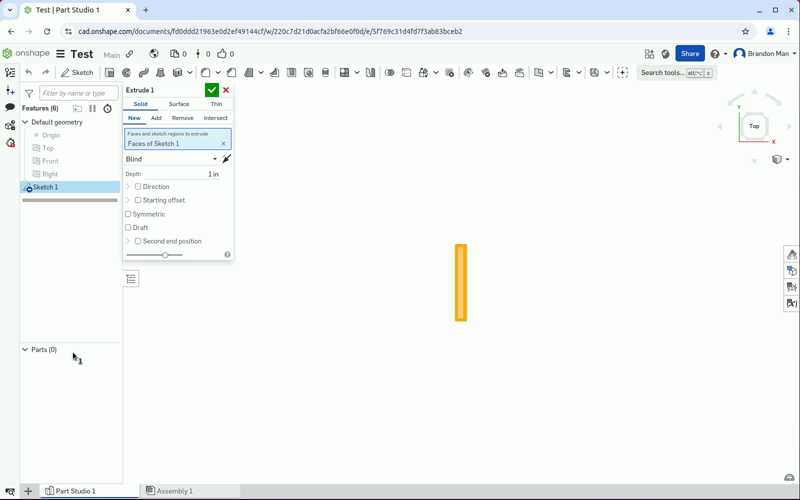
mouse_move(143, 106)
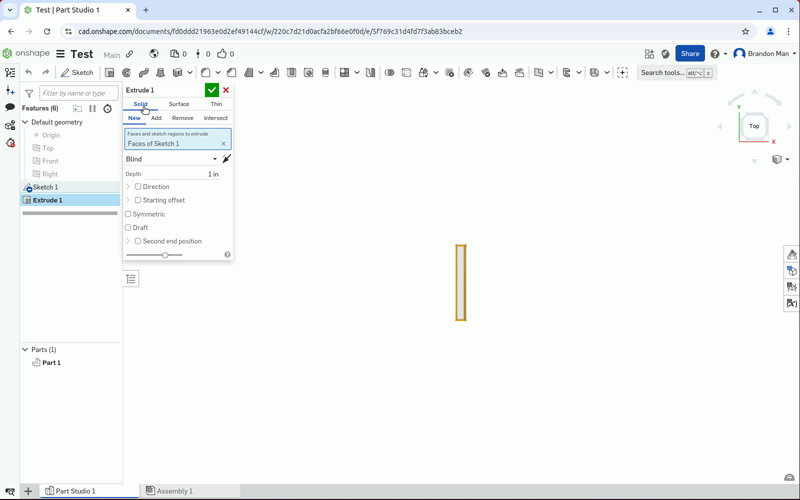
click(143, 106)
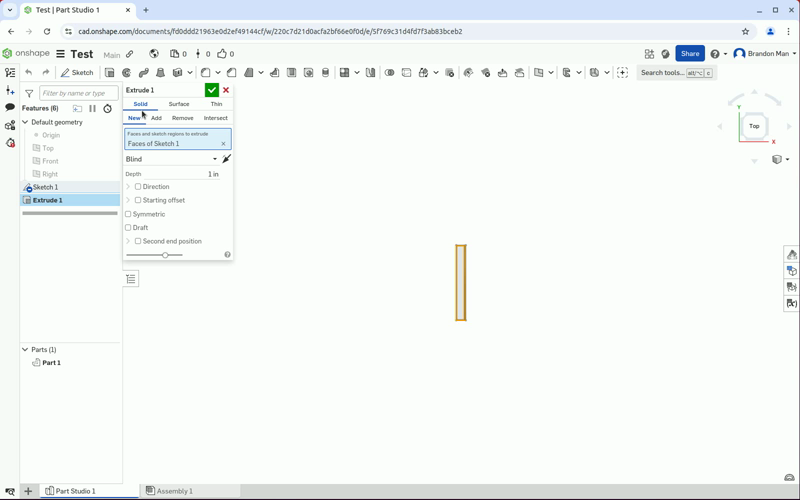
mouse_move(137, 120)
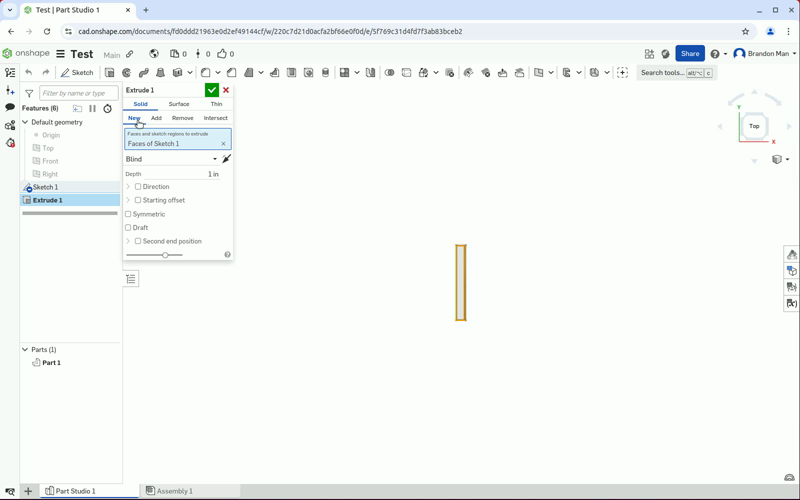
click(137, 120)
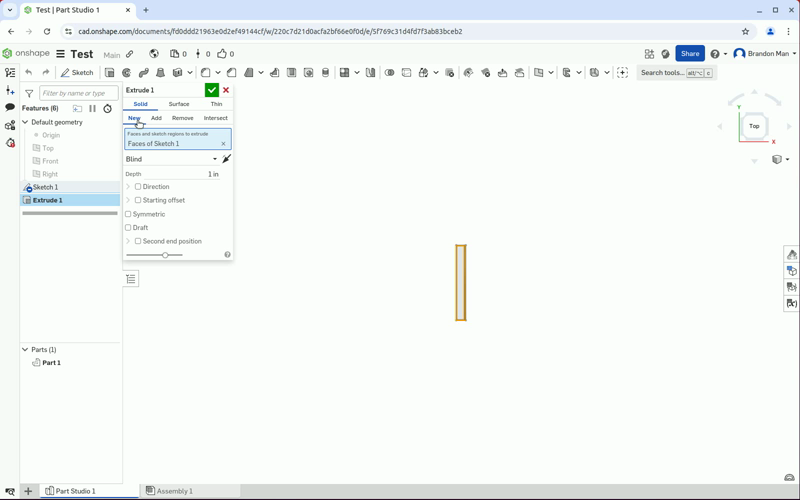
key(tab, 4)
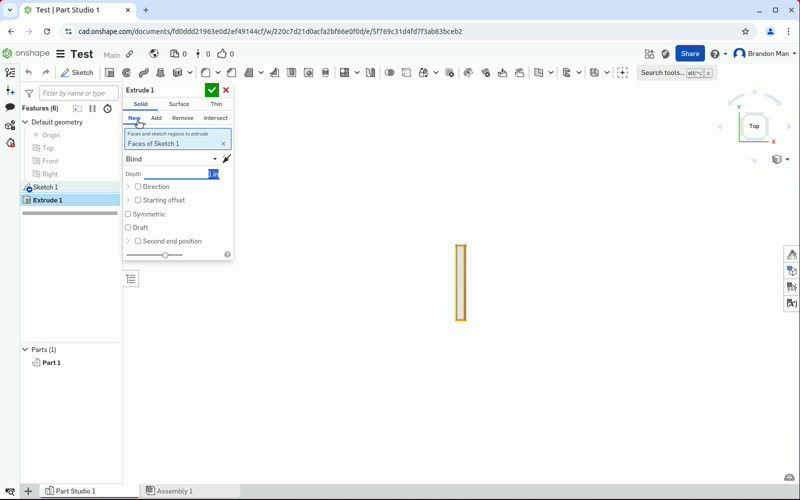
text(23.108)
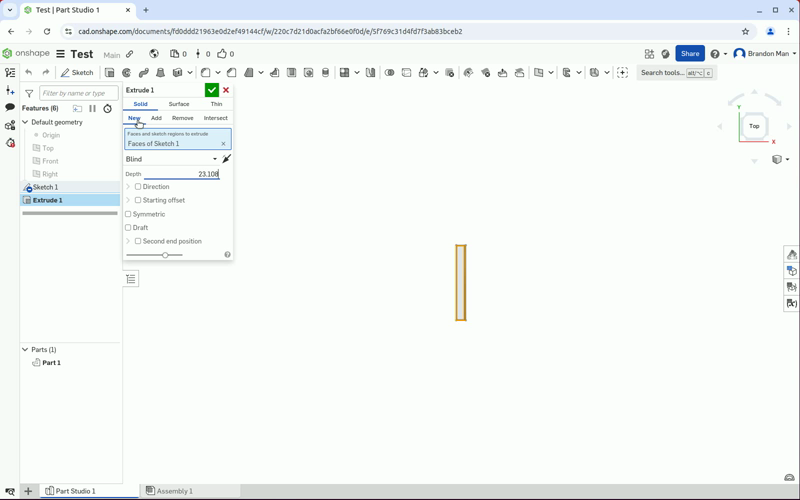
key(enter)
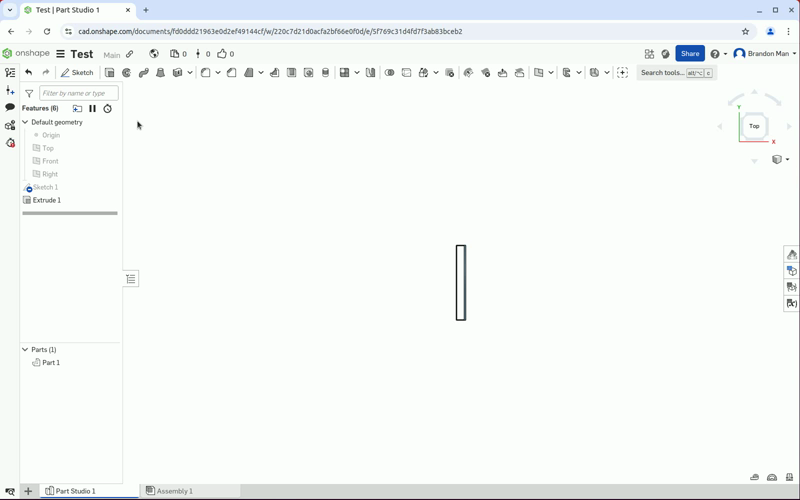
key(shift+h)
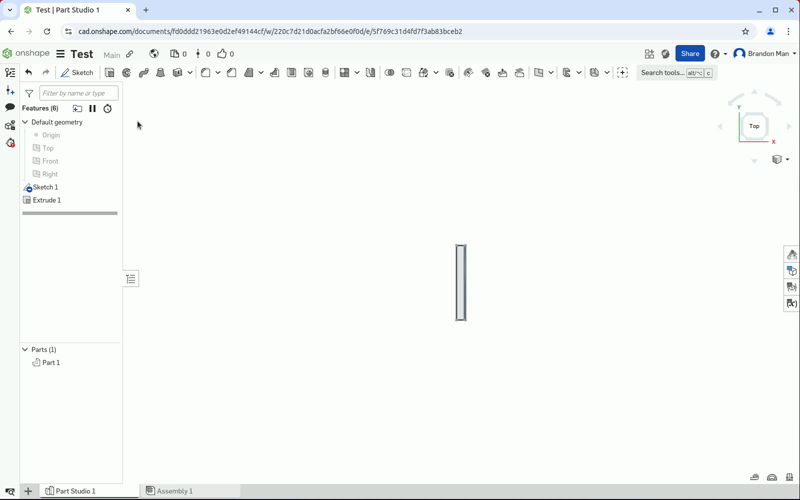
key(shift+h)
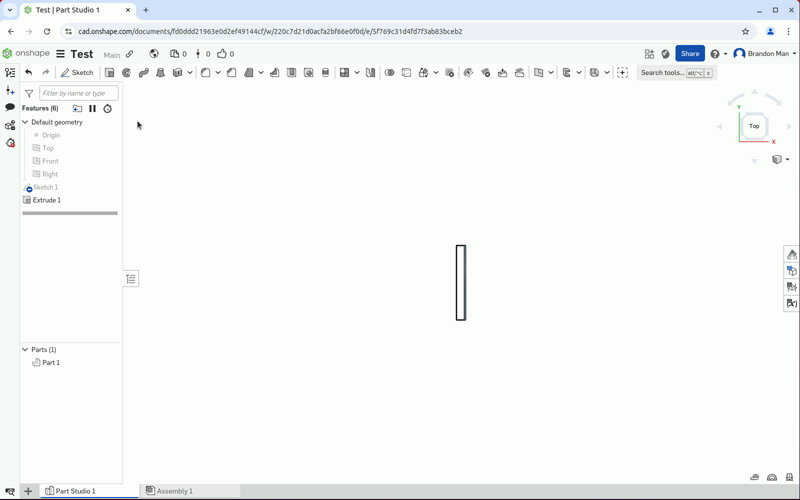
mouse_move(73, 189)
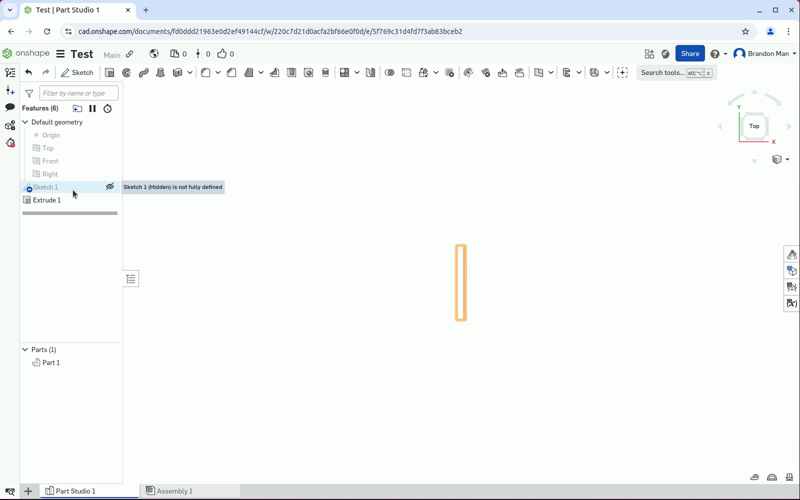
click(73, 189)
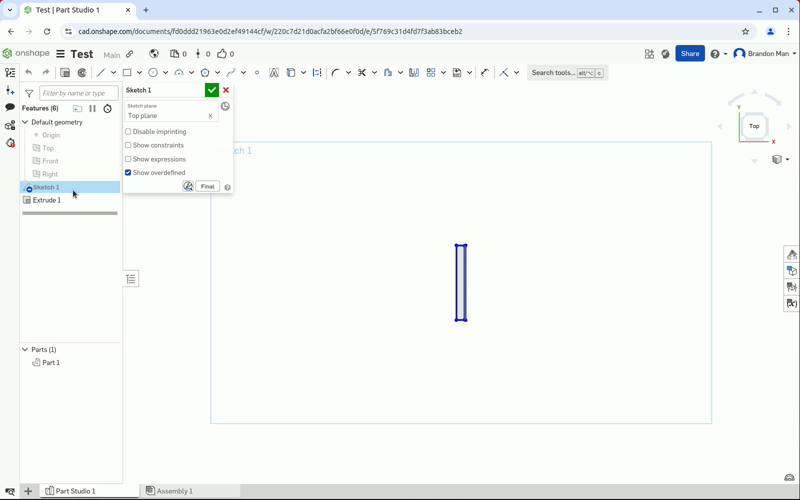
mouse_move(229, 92)
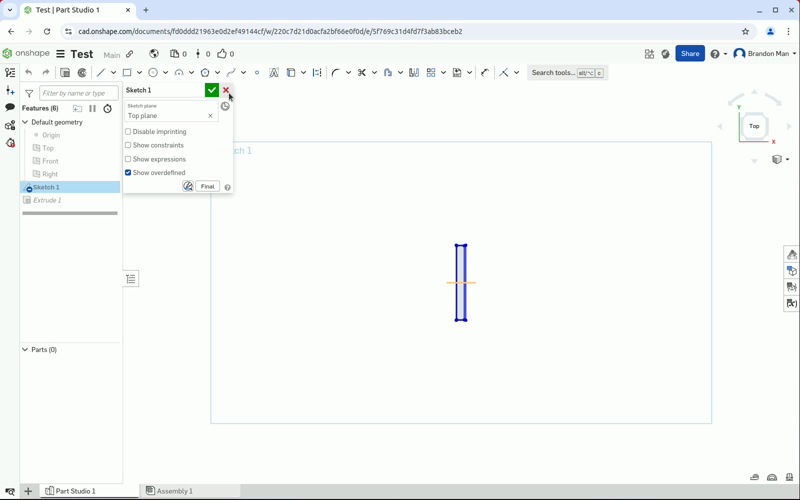
click(229, 92)
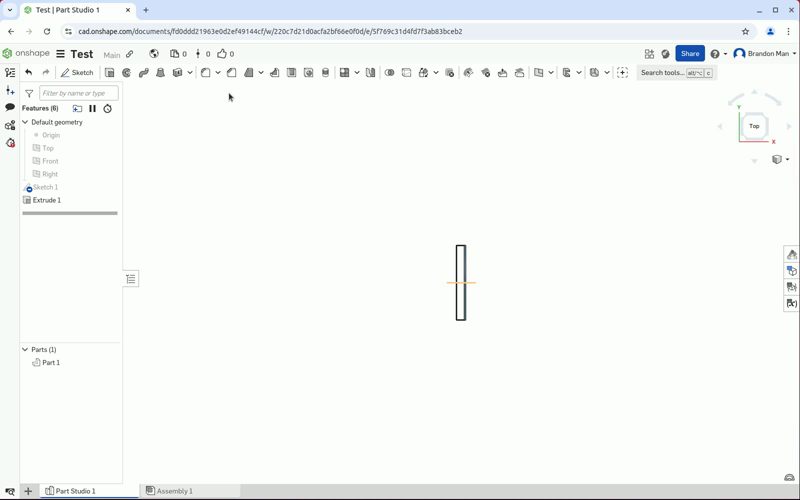
mouse_move(73, 352)
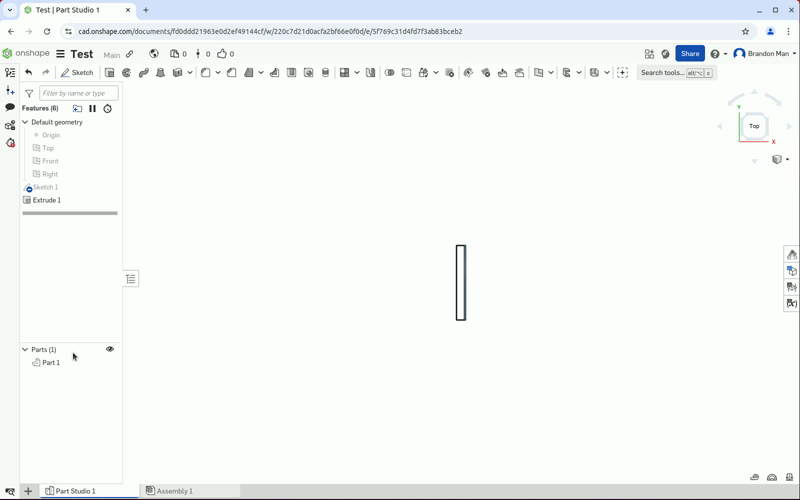
key(y)
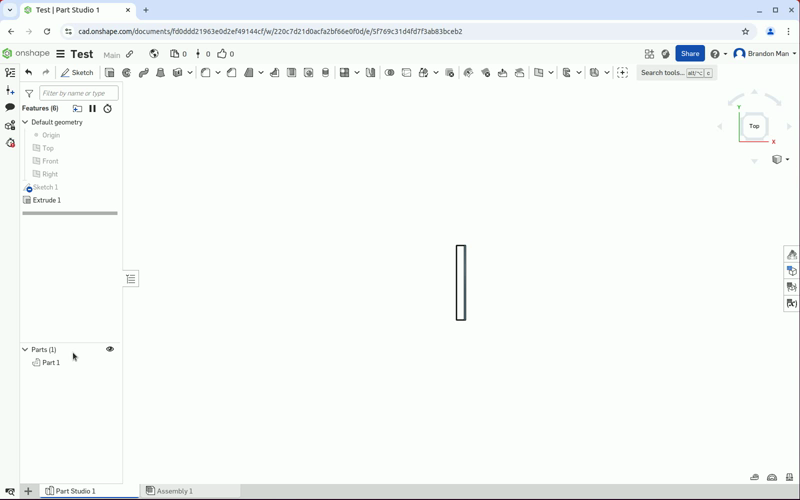
key(shift+p)
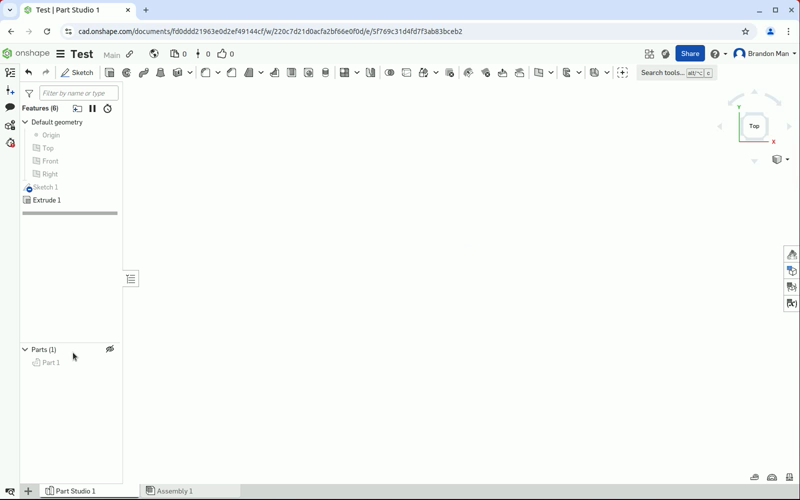
key(space)
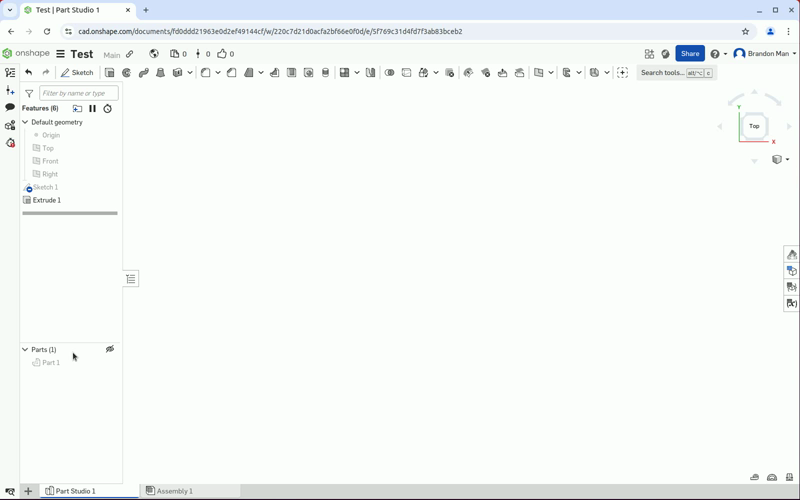
key_down(shift)
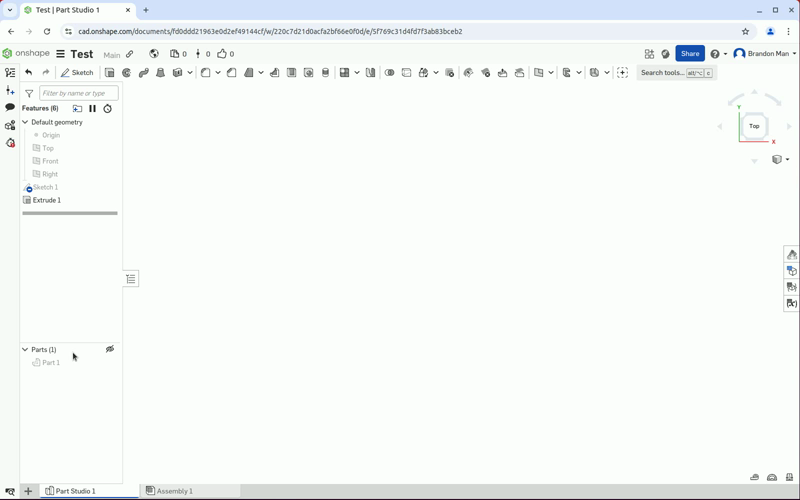
key(up)
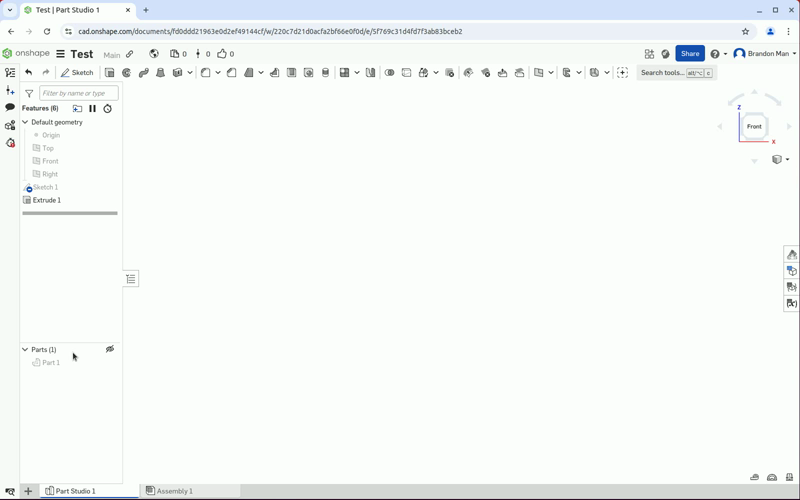
key_up(shift)
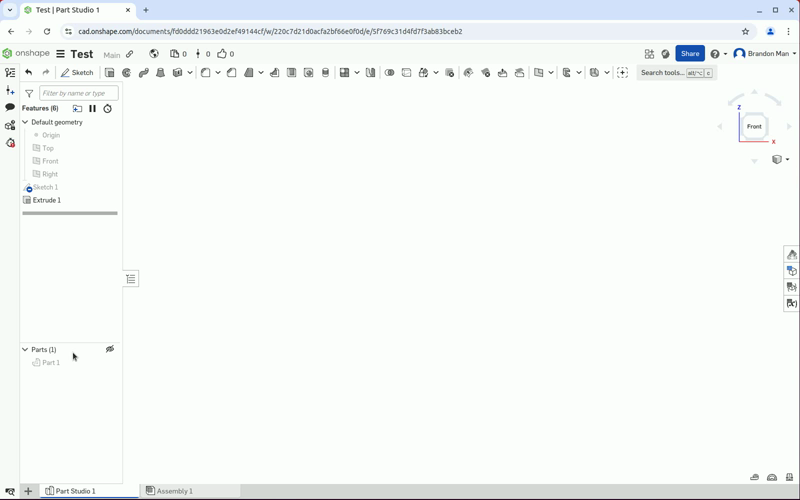
key(space)
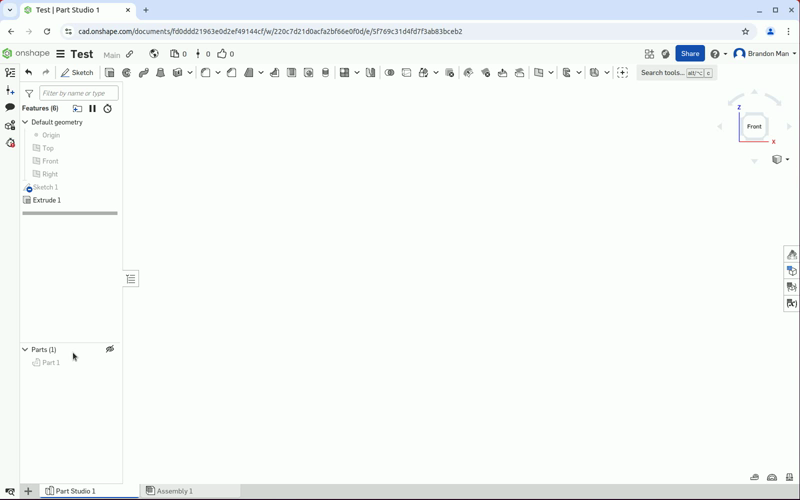
key_down(shift)
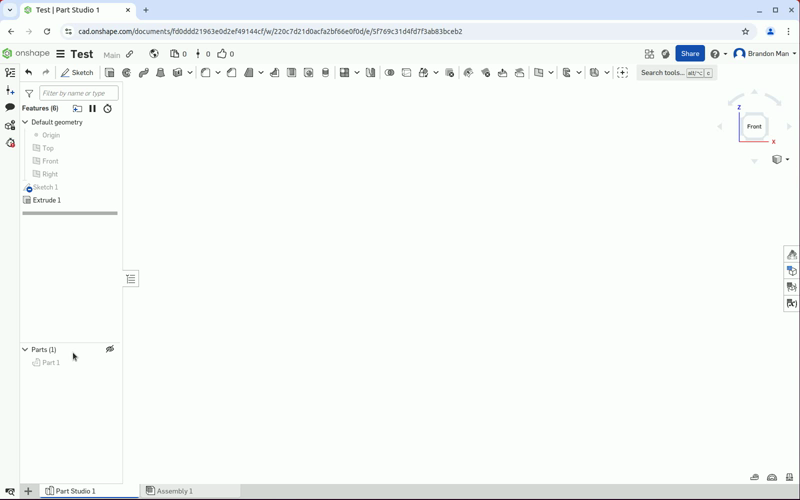
key(left)
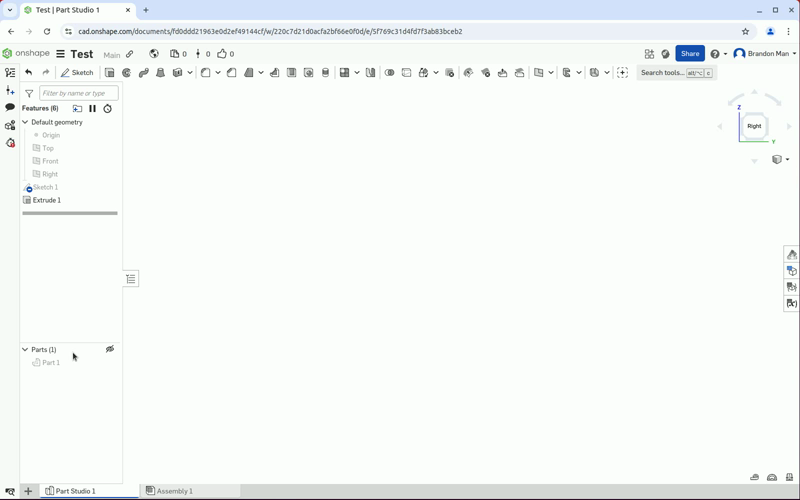
key_up(shift)
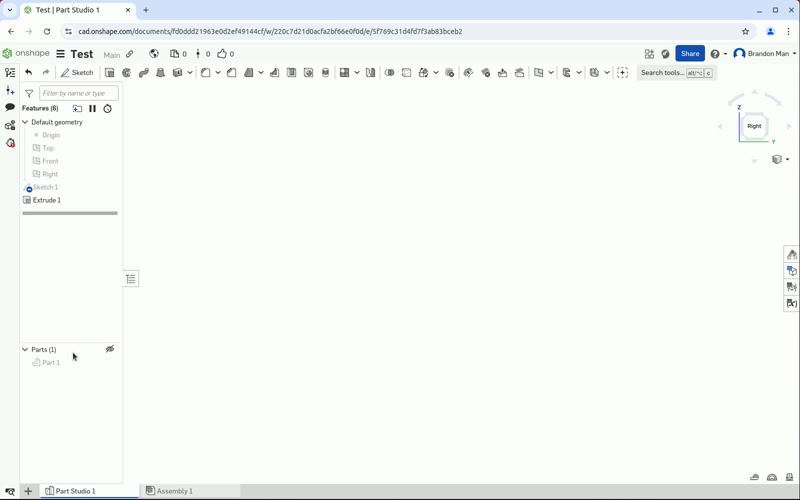
mouse_move(73, 352)
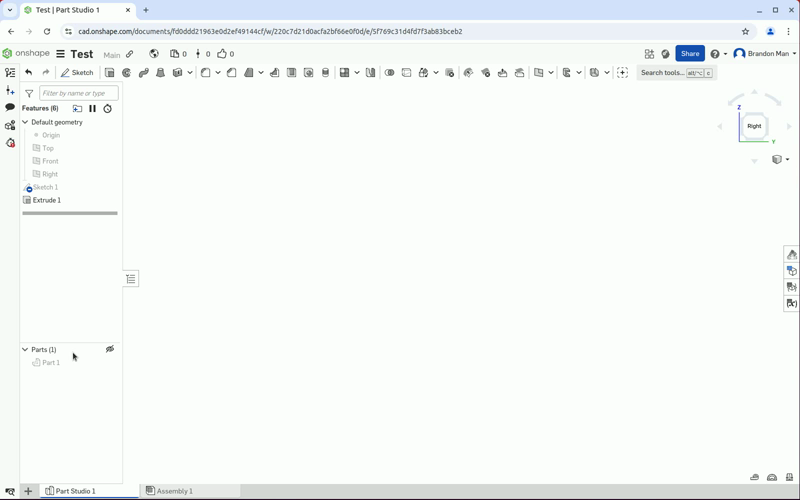
key(shift+y)
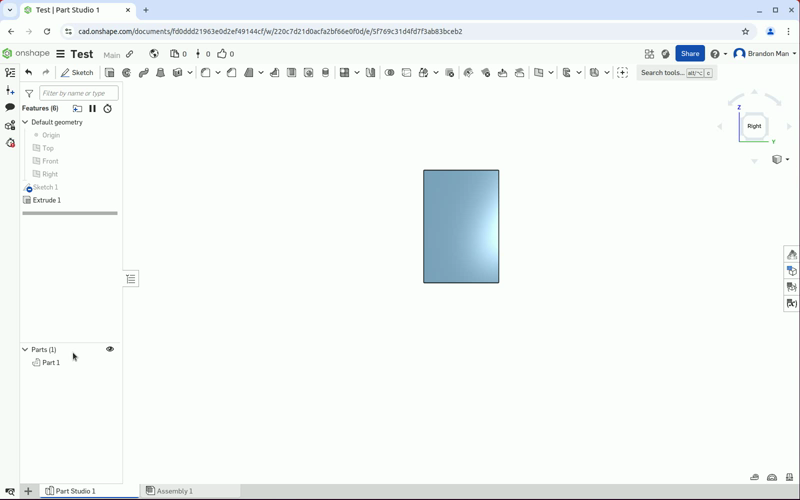
mouse_move(541, 75)
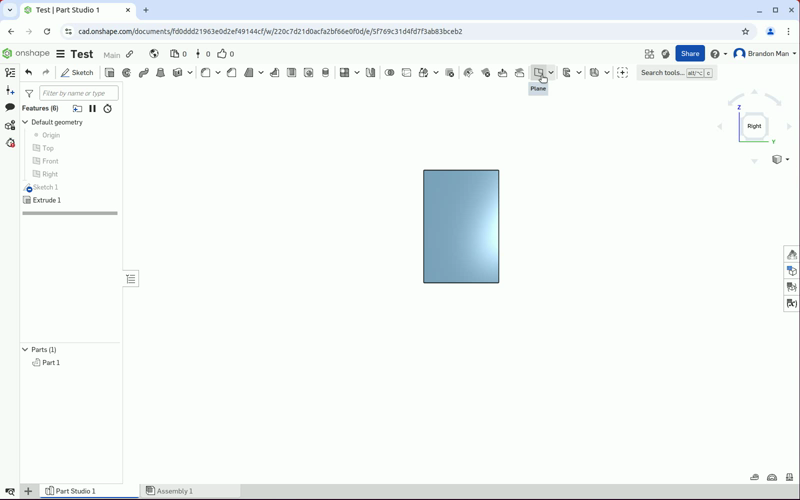
click(541, 75)
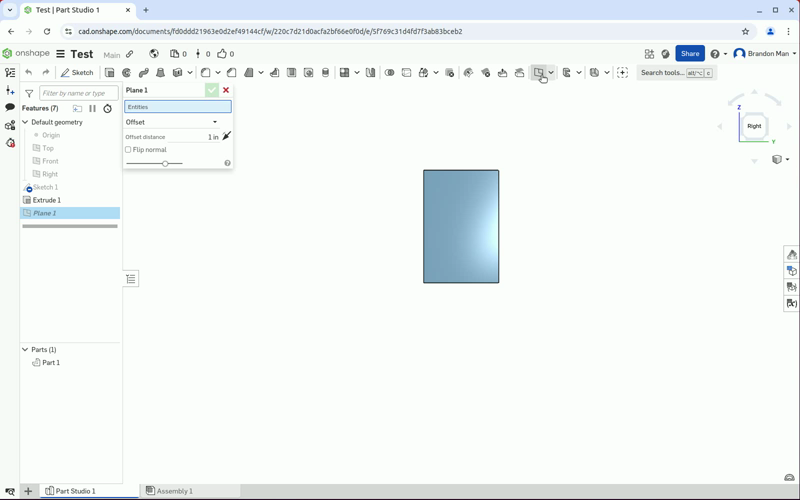
mouse_move(73, 176)
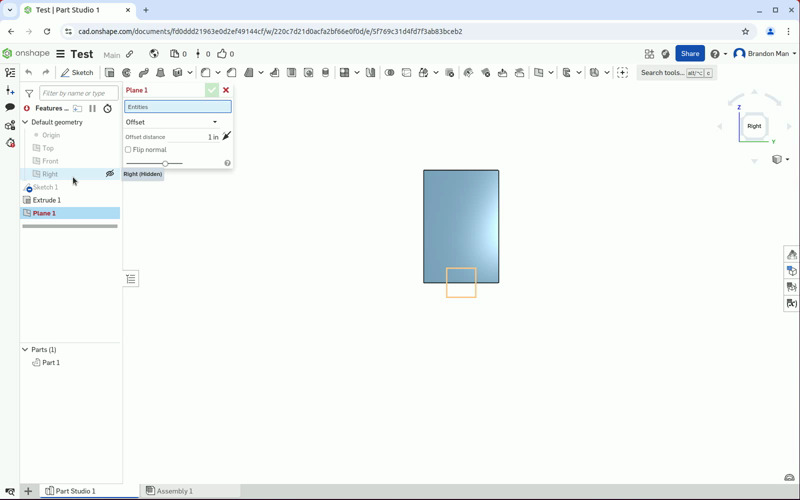
click(73, 176)
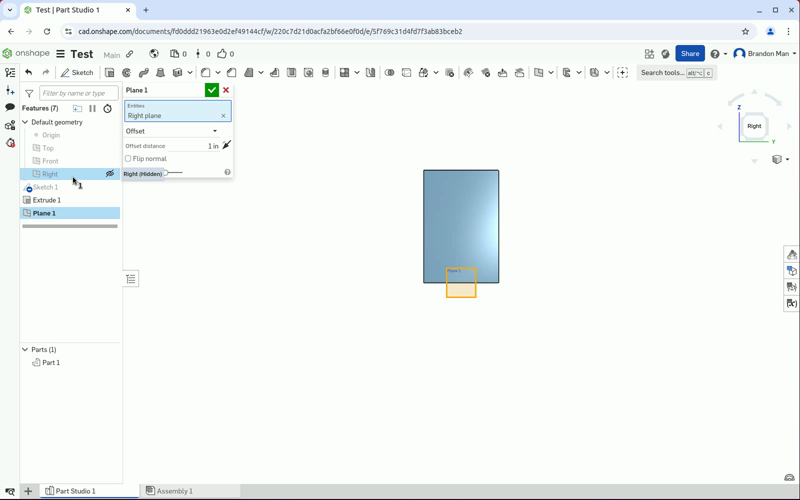
key(tab, 2)
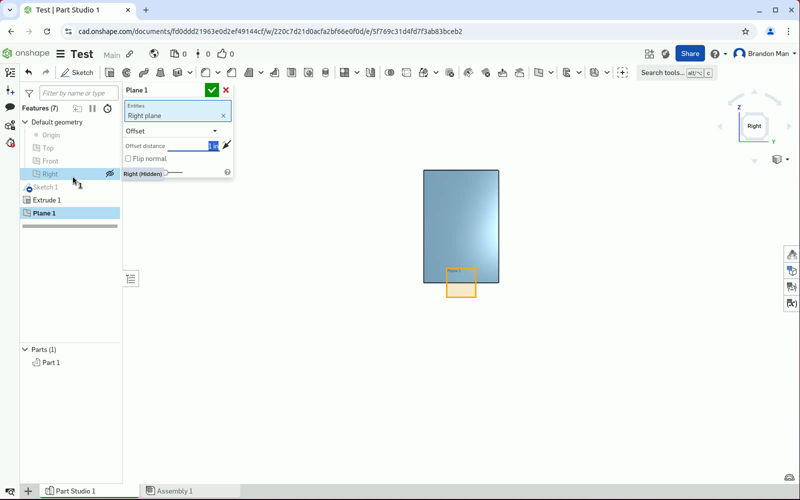
text(0.955)
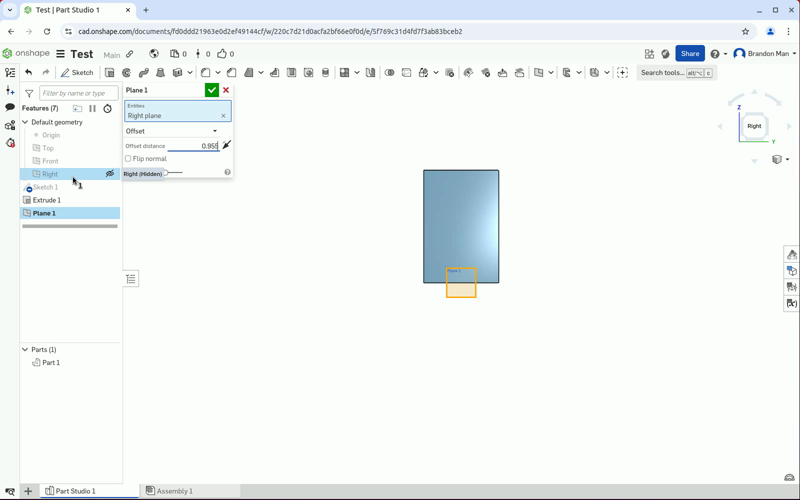
key(enter, 2)
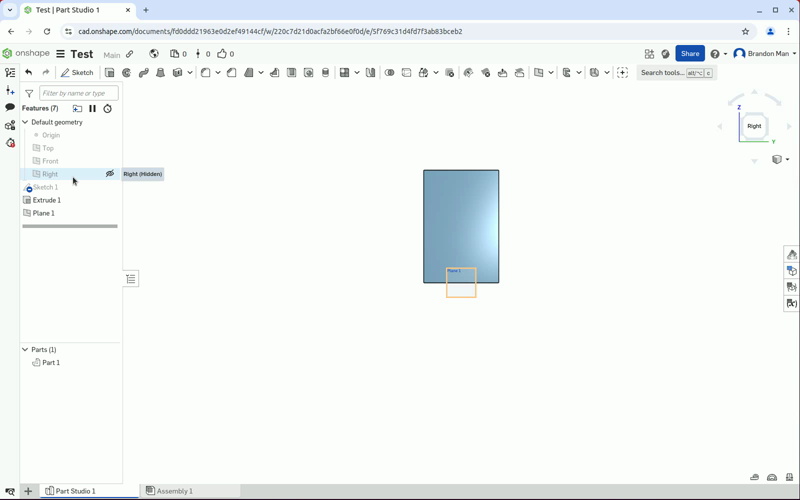
key(shift+s)
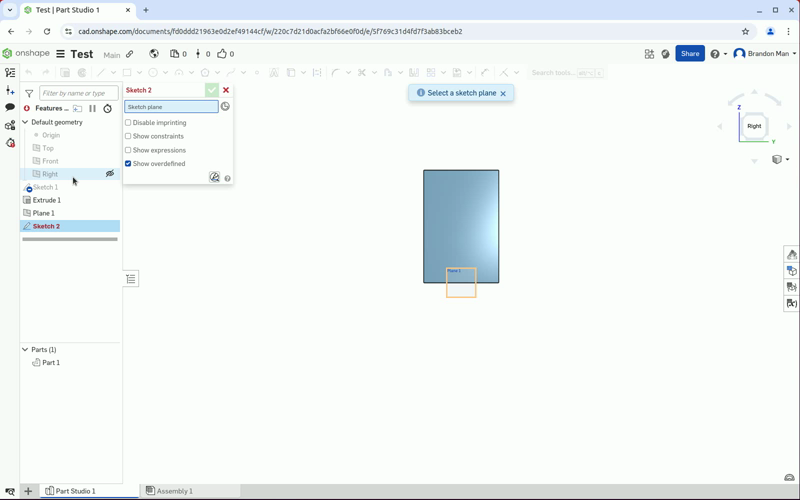
mouse_move(73, 215)
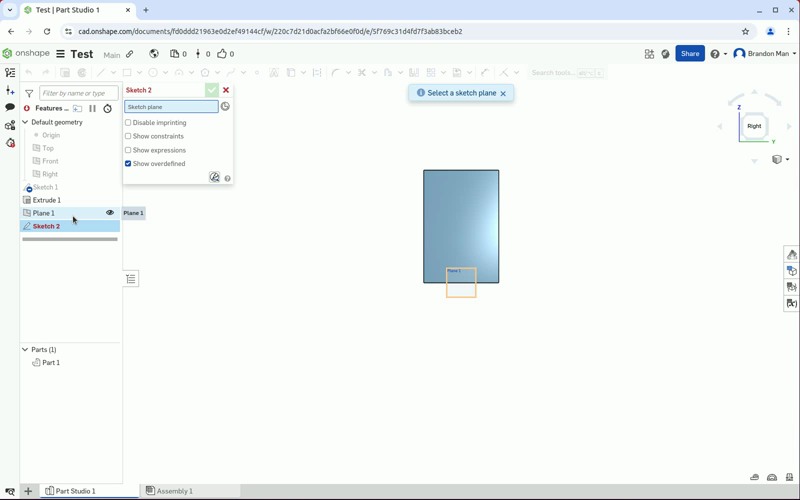
click(73, 215)
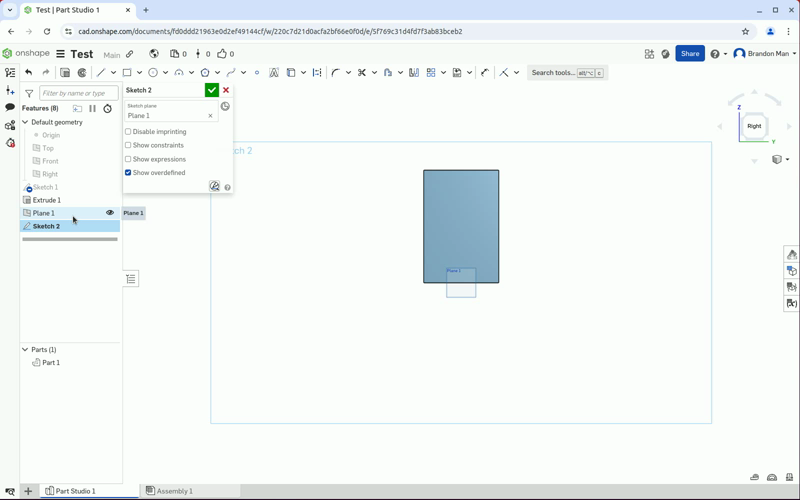
mouse_move(73, 352)
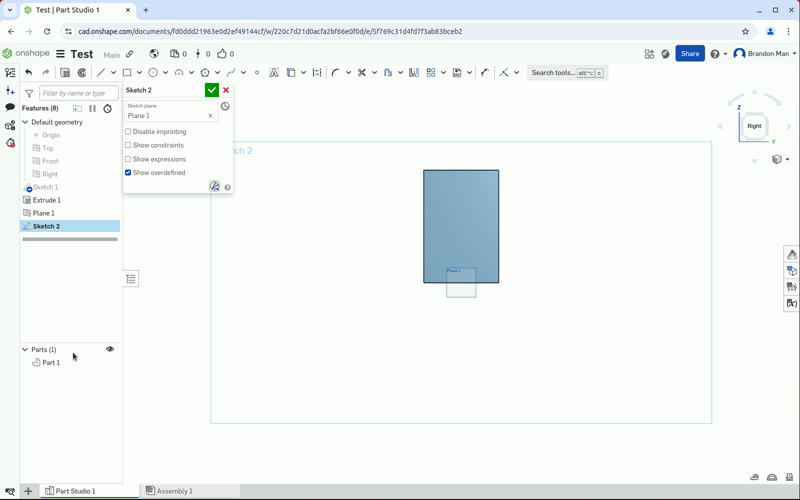
key(y)
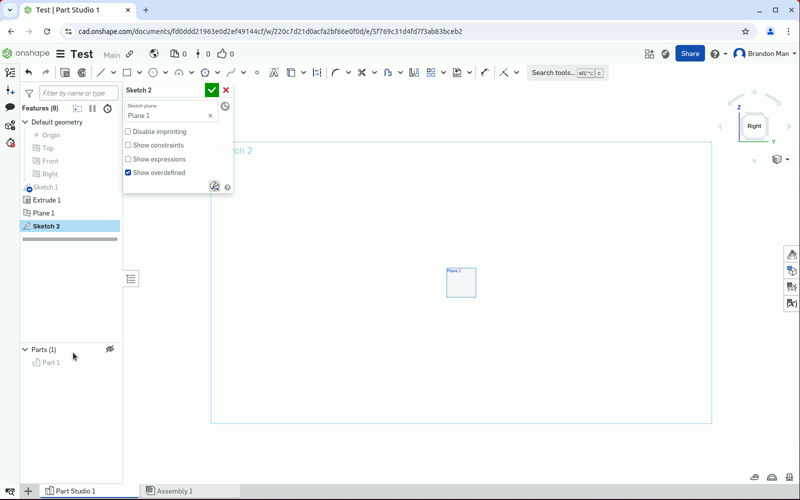
key(c)
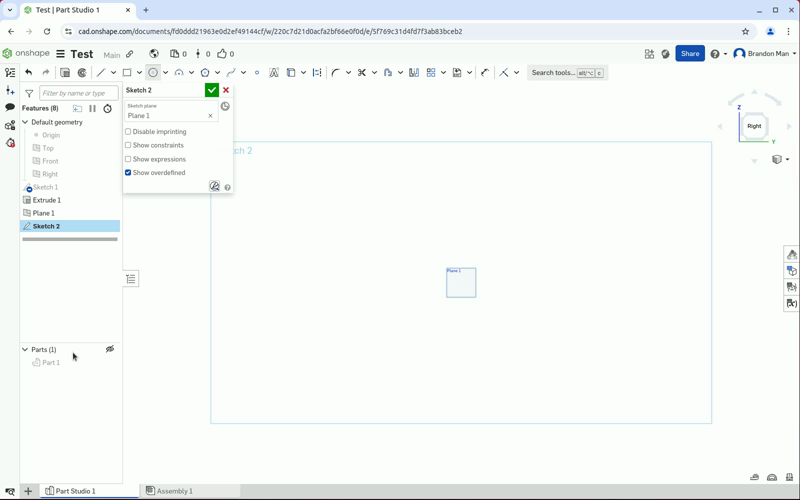
key_down(shift)
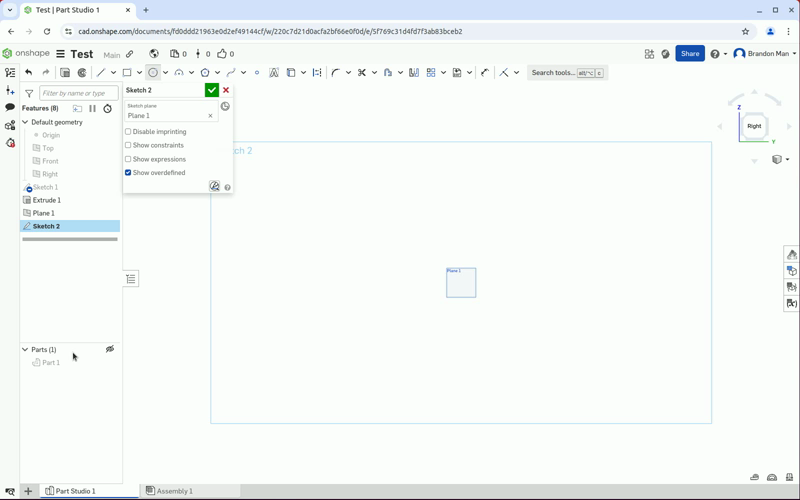
mouse_move(460, 195)
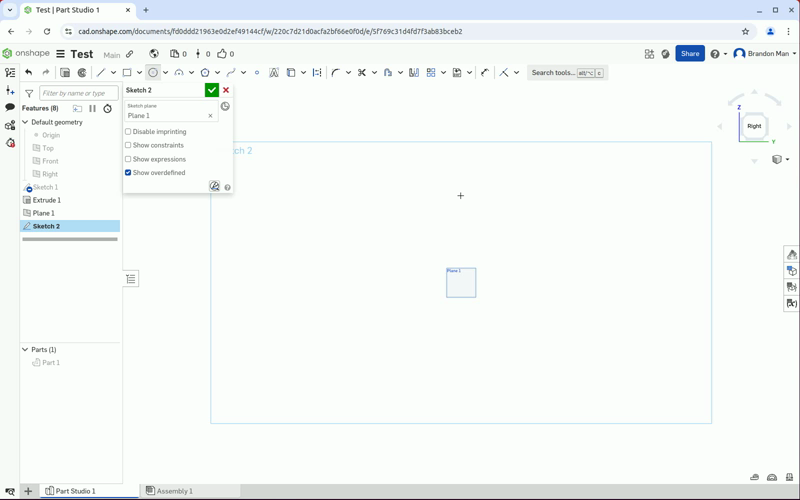
click(460, 195)
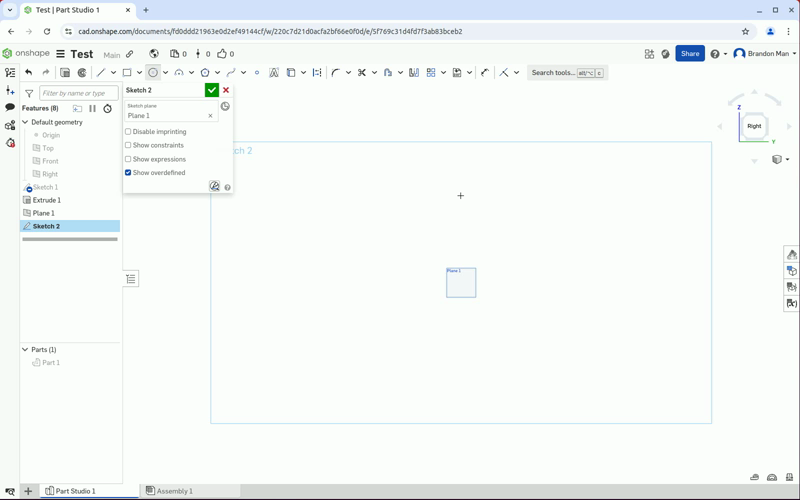
key_up(shift)
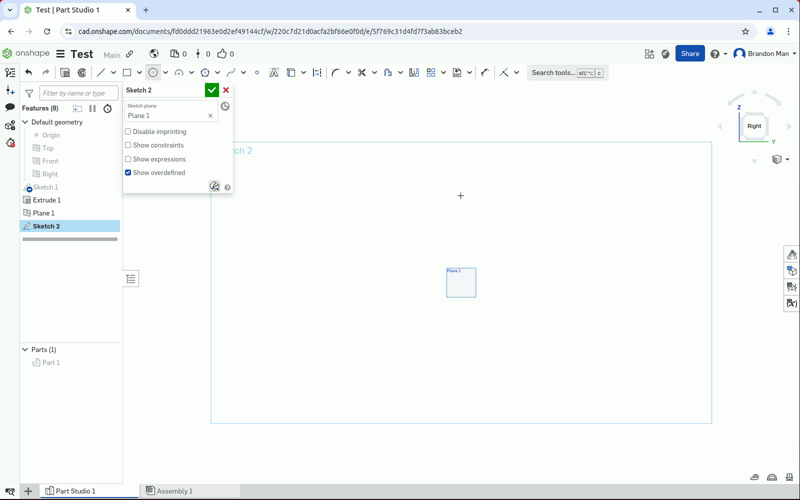
mouse_move(463, 195)
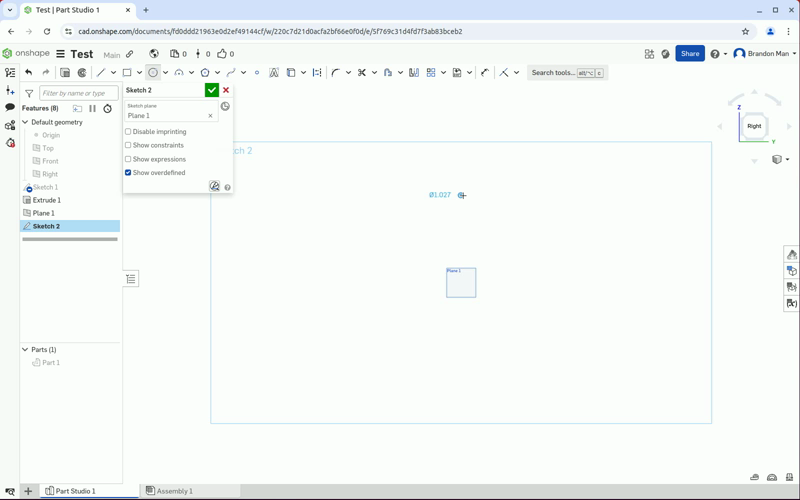
scroll(6)
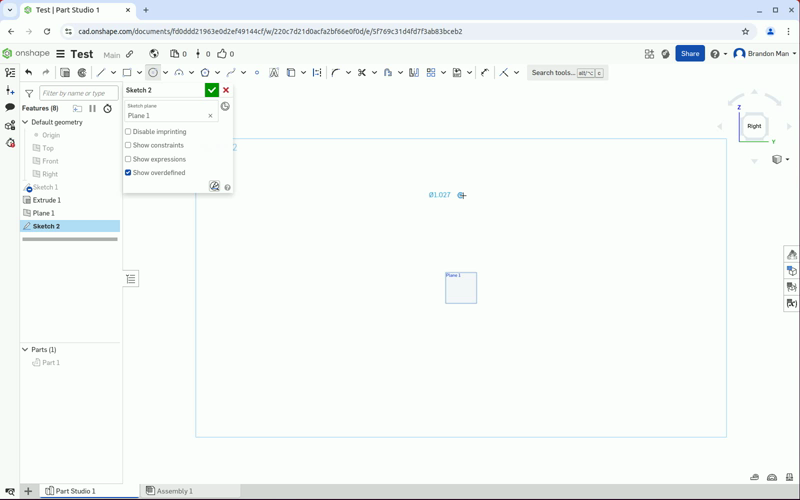
scroll(6)
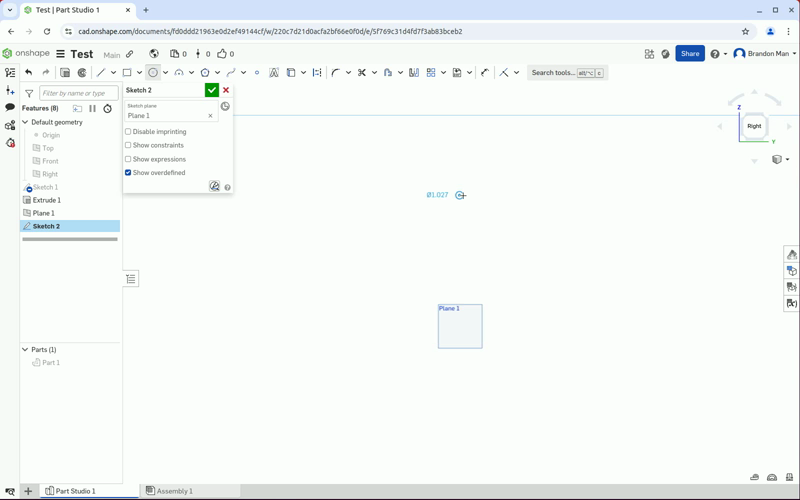
scroll(6)
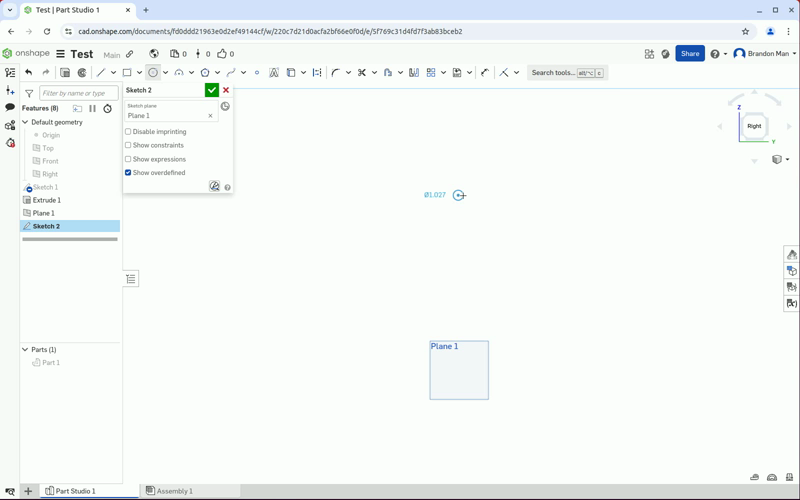
scroll(6)
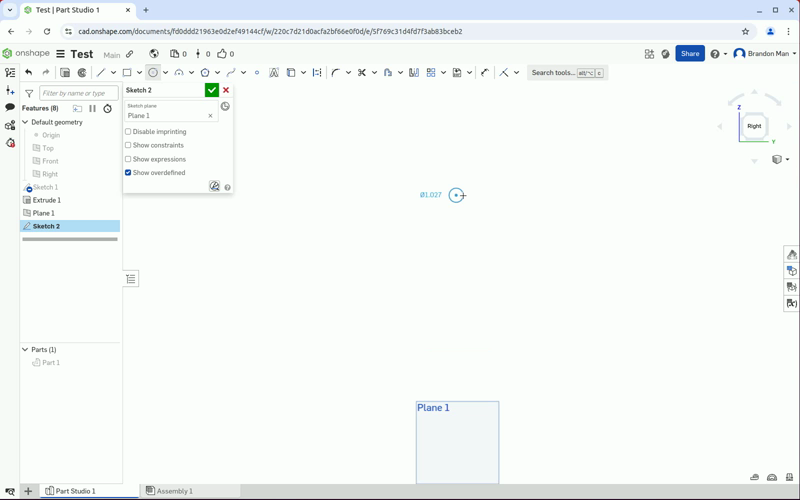
scroll(6)
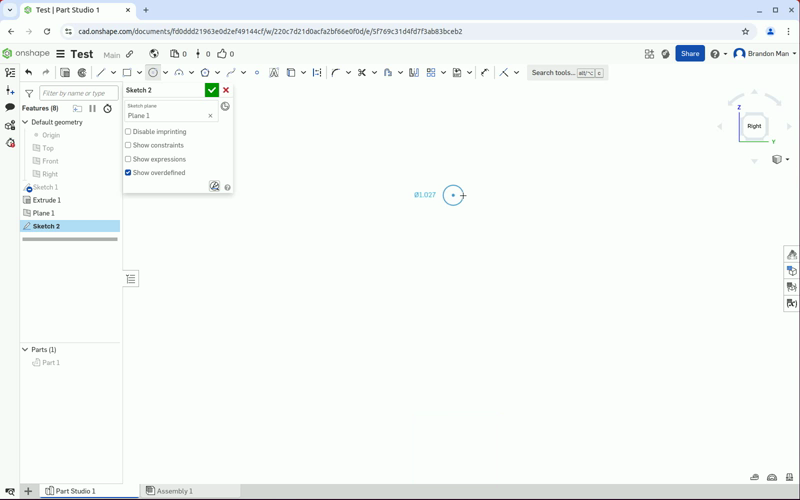
scroll(6)
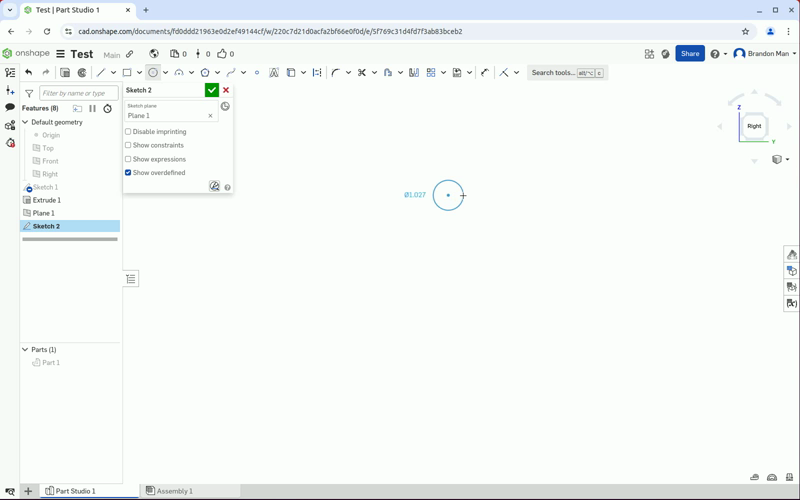
scroll(6)
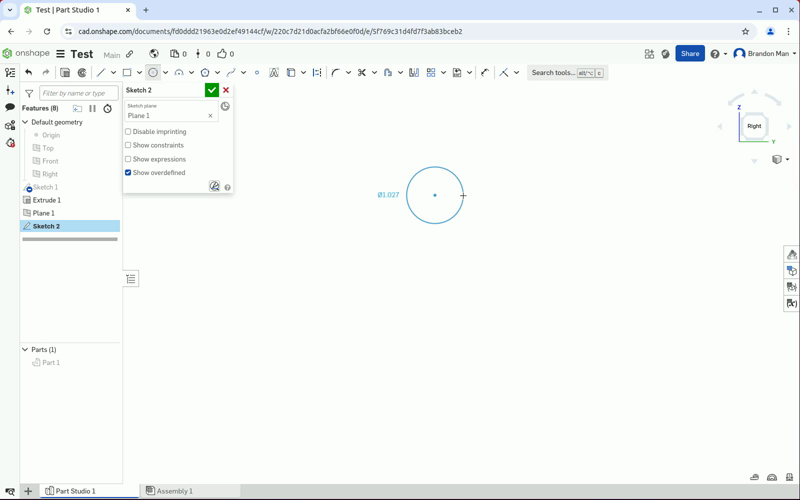
click(463, 195)
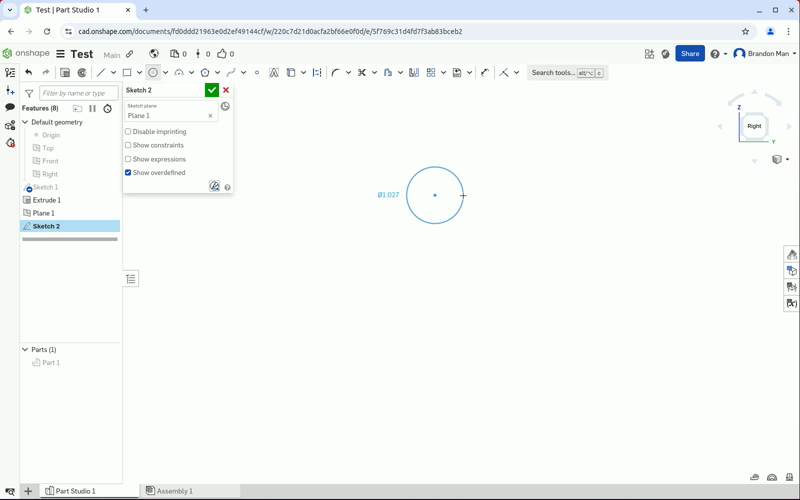
scroll(-6)
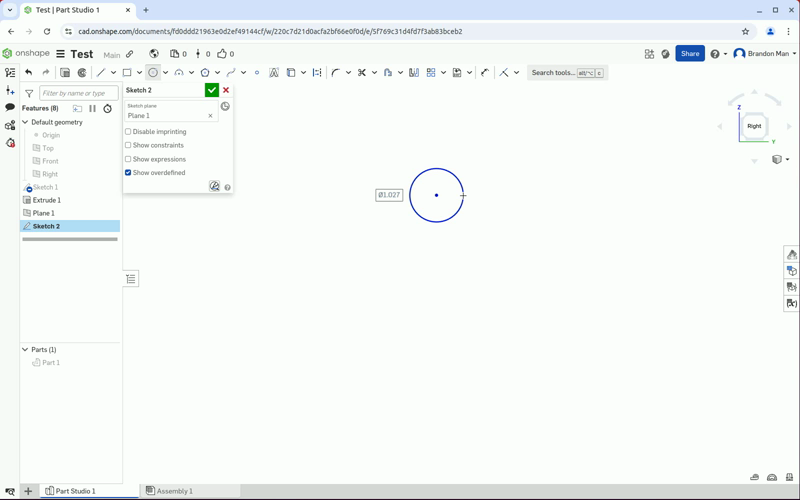
scroll(-6)
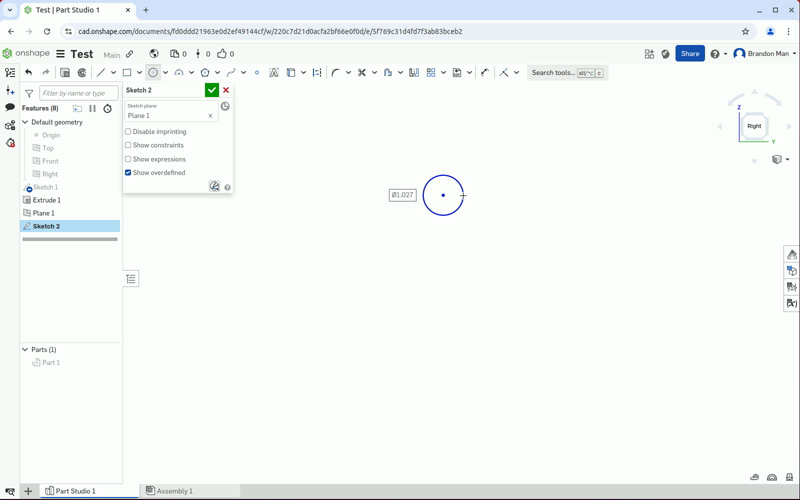
scroll(-6)
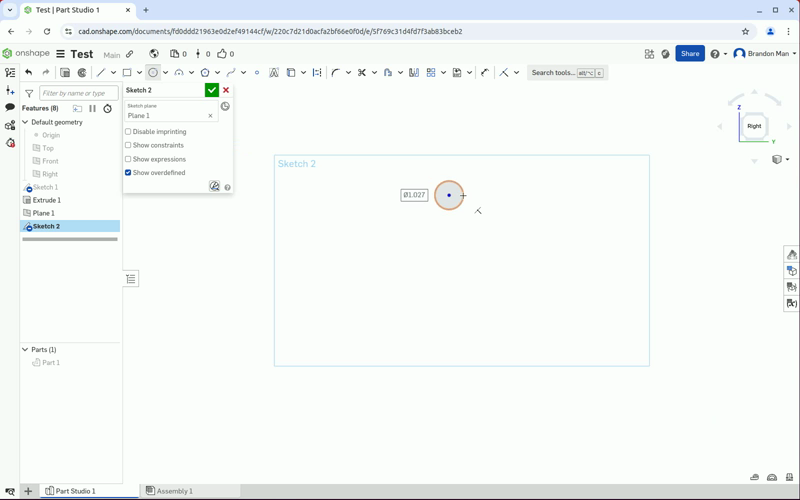
scroll(-6)
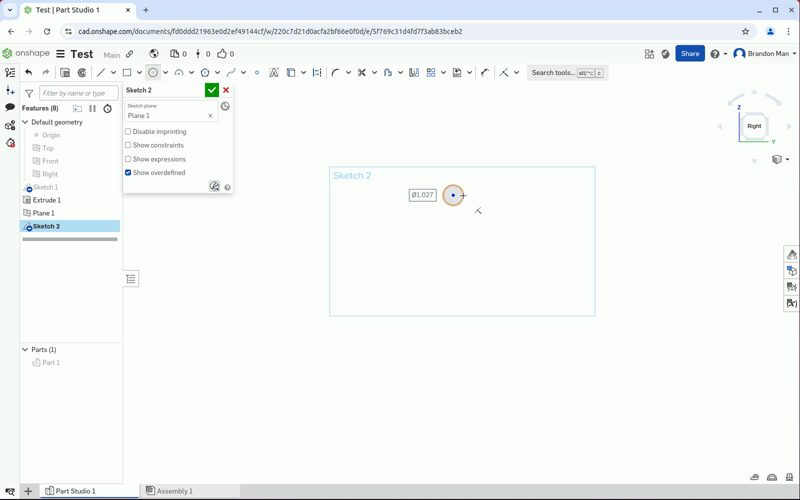
scroll(-6)
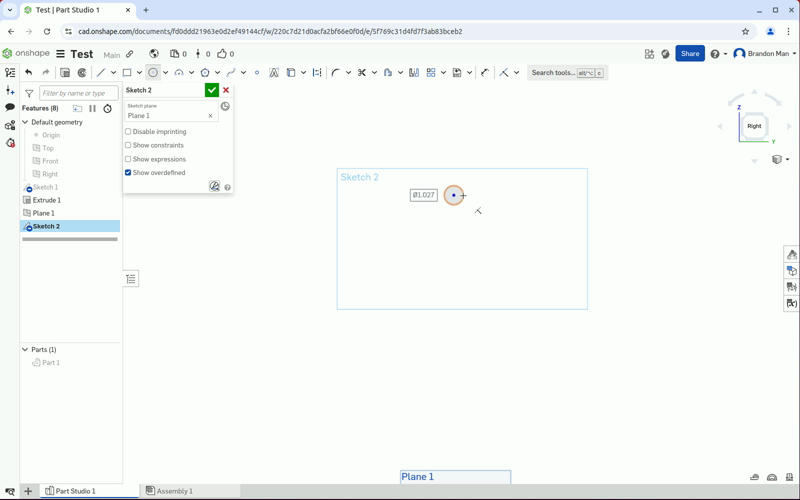
scroll(-6)
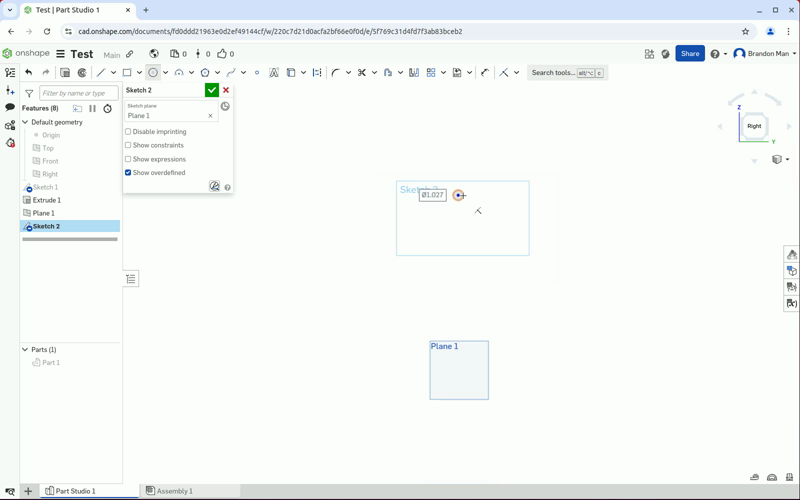
scroll(-6)
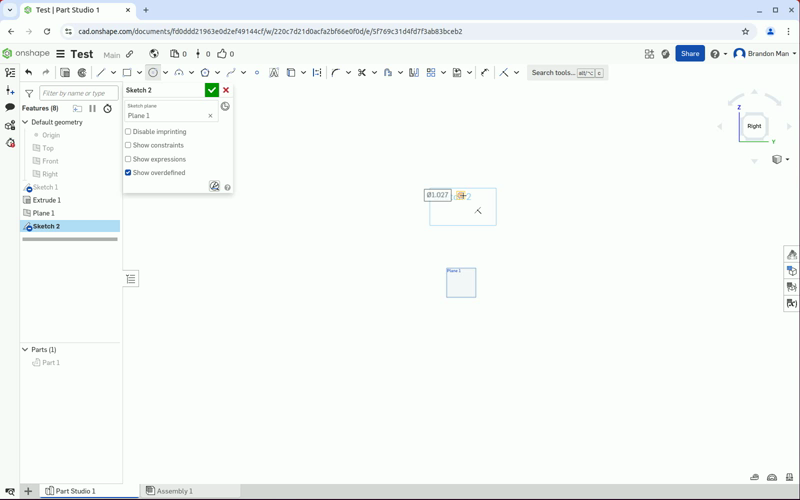
key(esc)
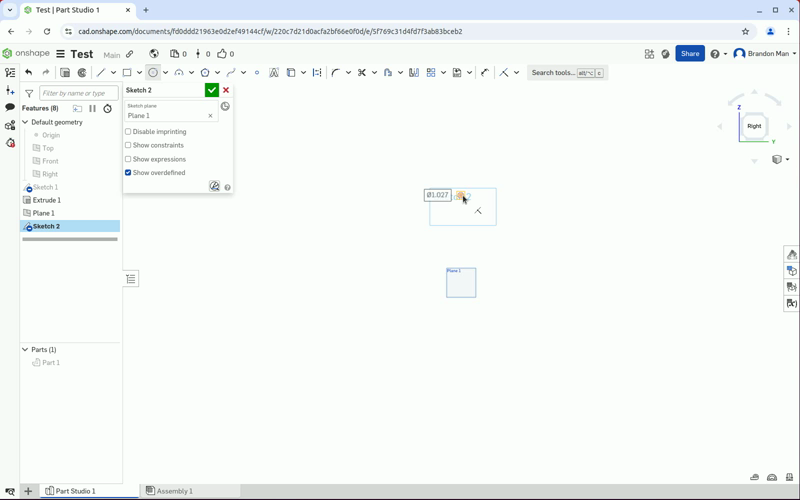
mouse_move(460, 196)
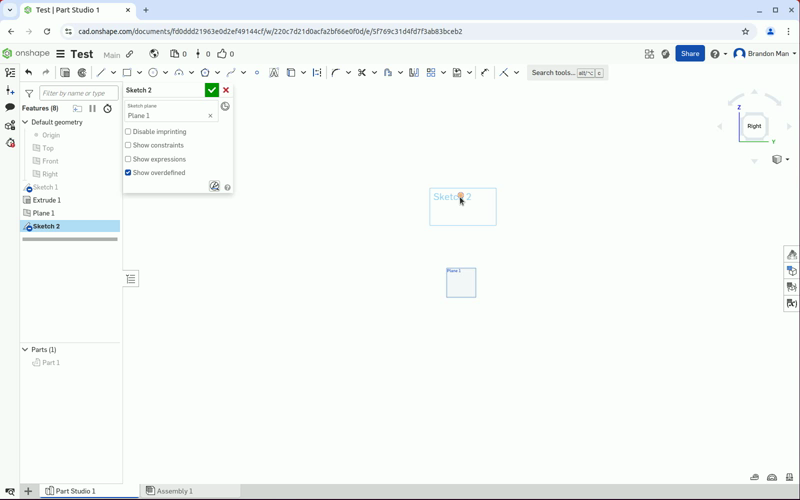
scroll(6)
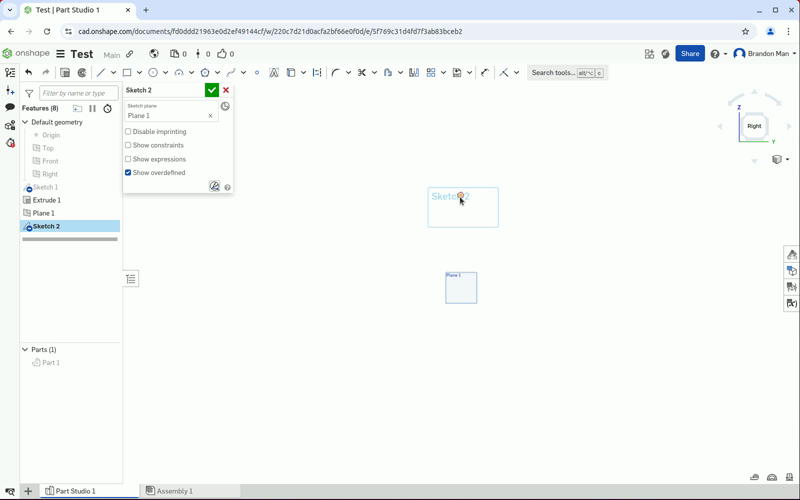
scroll(6)
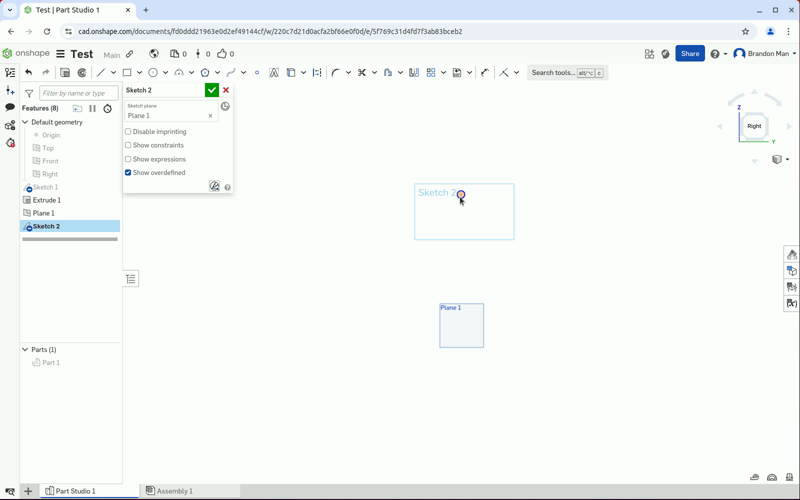
scroll(6)
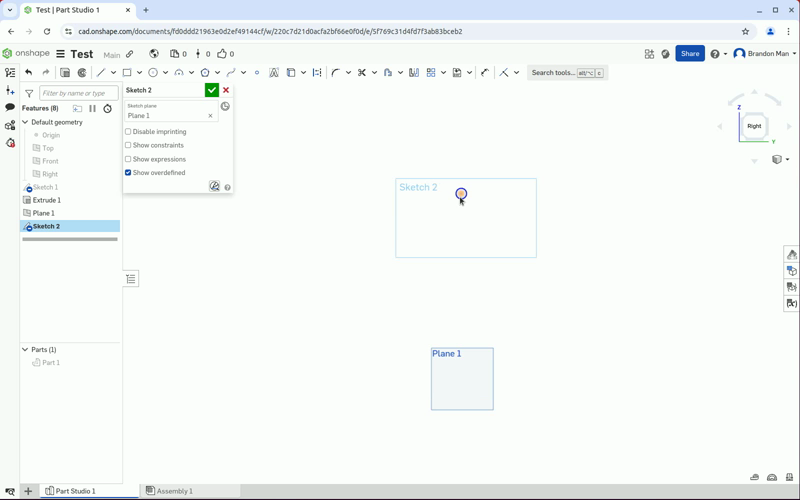
scroll(6)
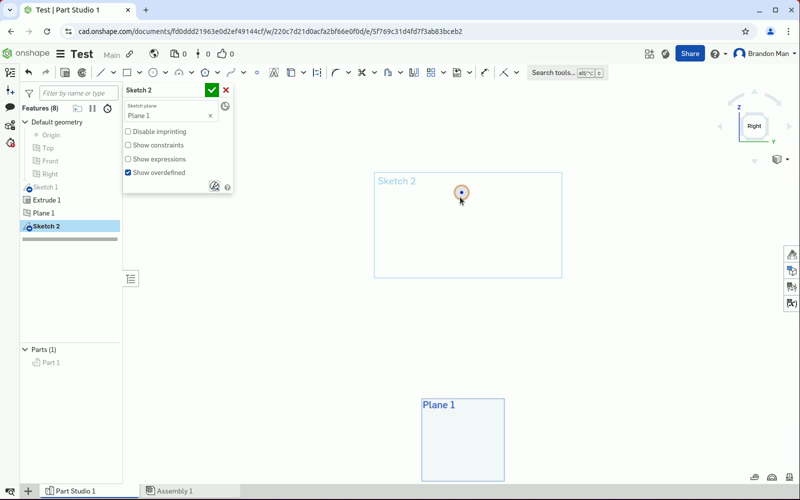
scroll(6)
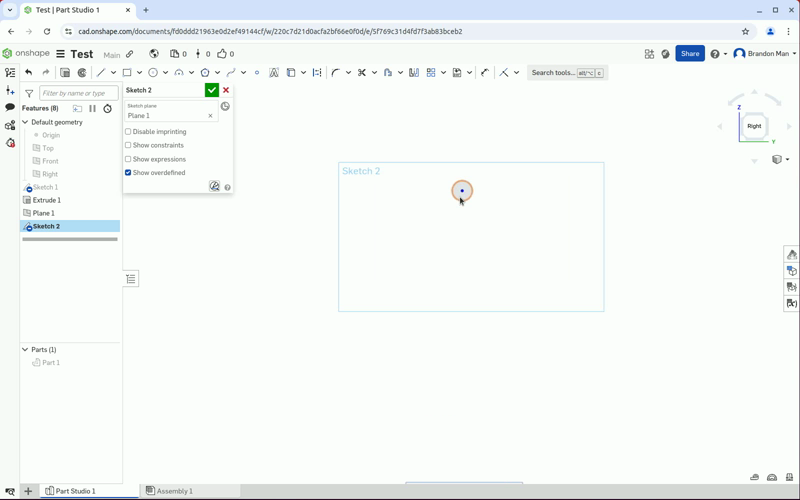
scroll(6)
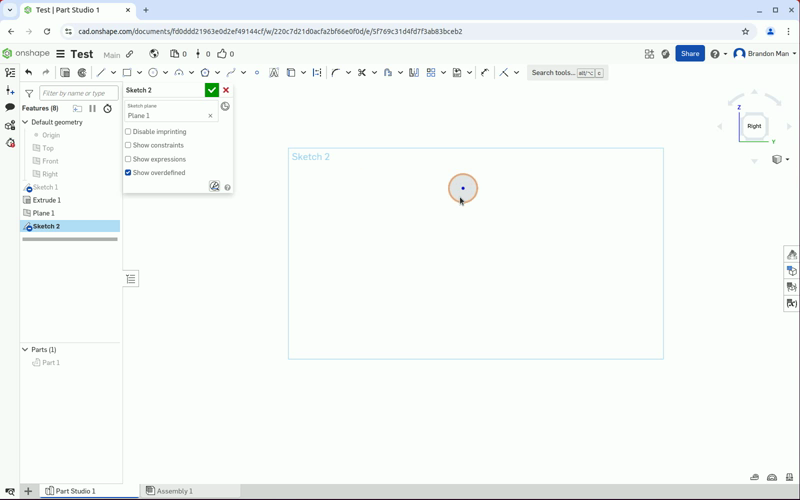
scroll(6)
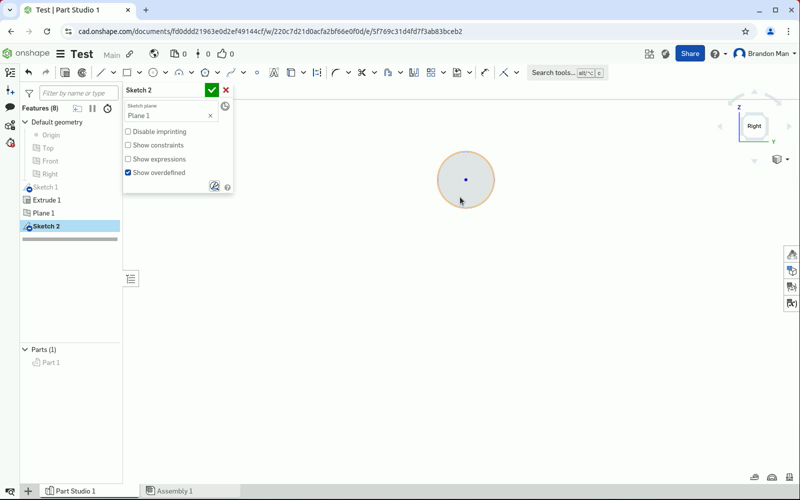
click(460, 196)
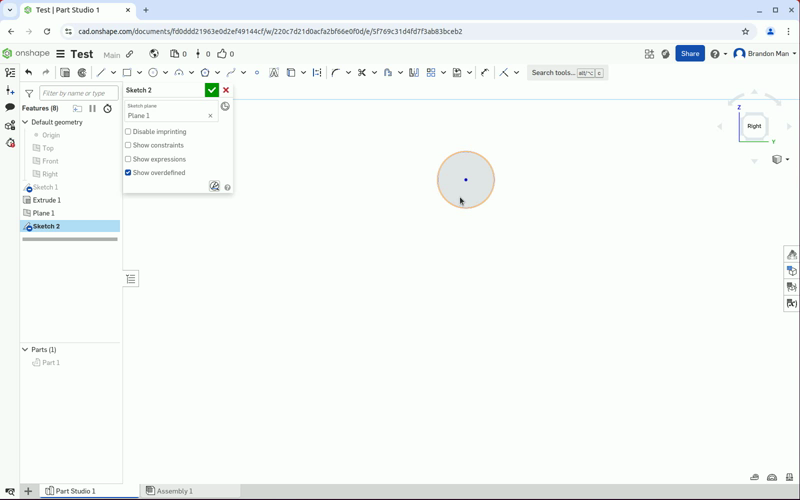
scroll(-6)
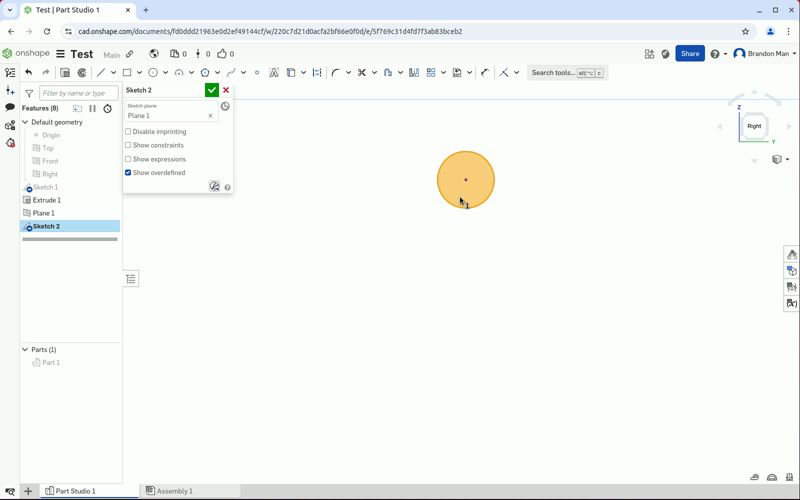
scroll(-6)
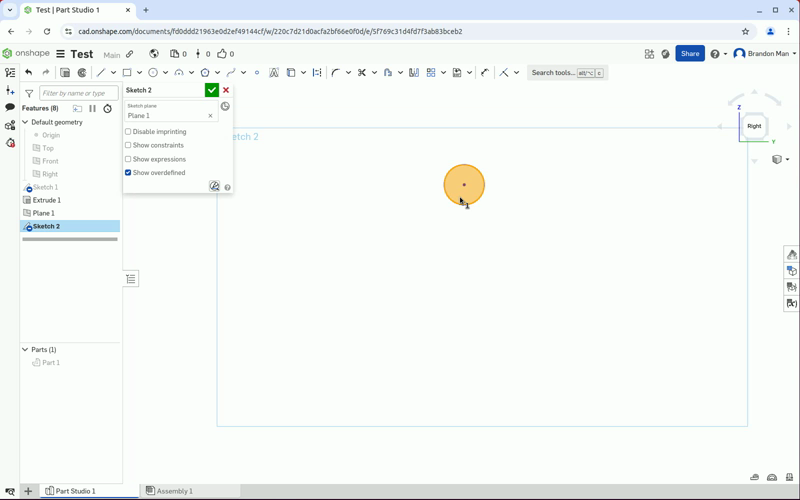
scroll(-6)
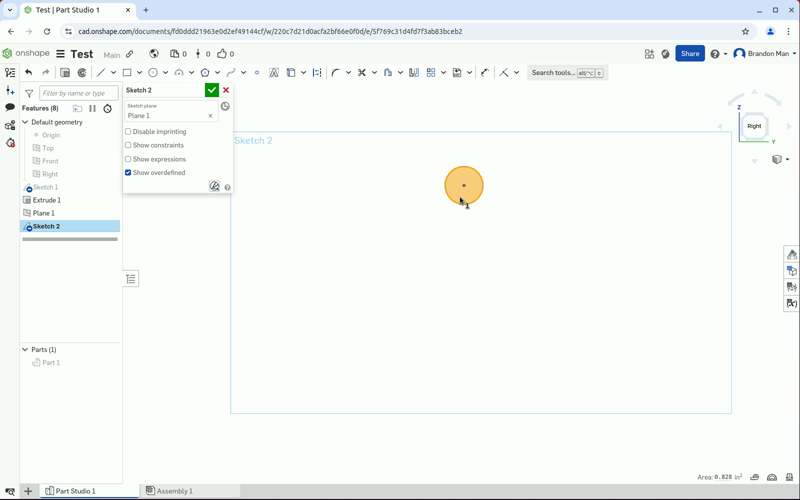
scroll(-6)
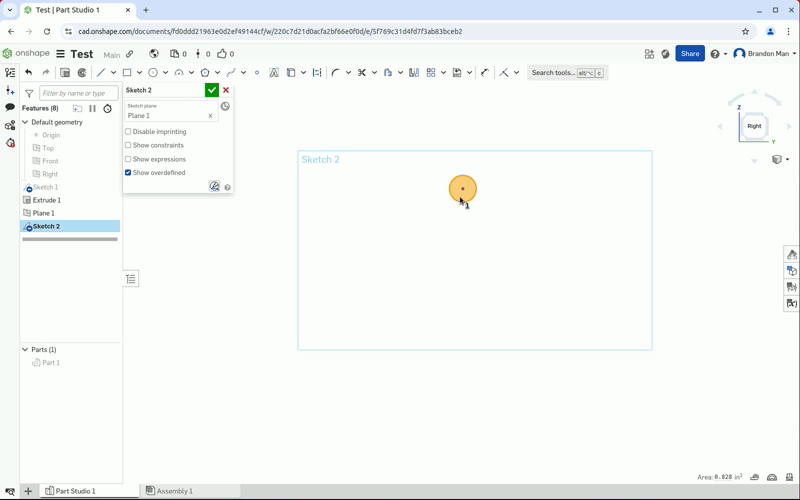
scroll(-6)
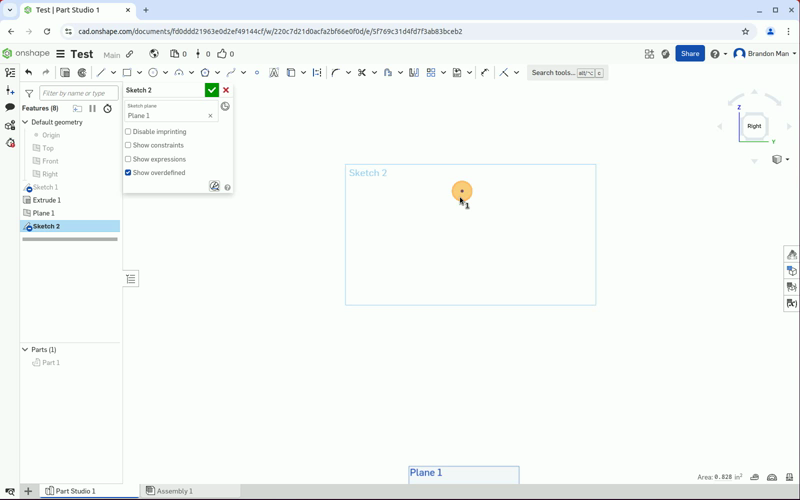
scroll(-6)
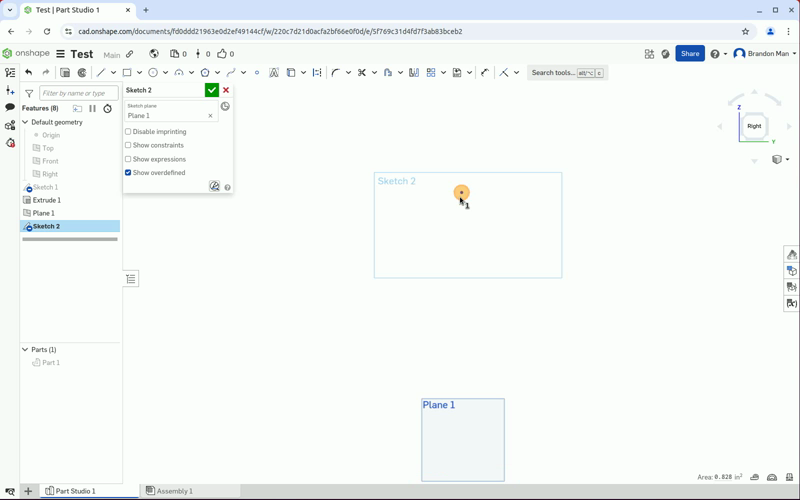
scroll(-6)
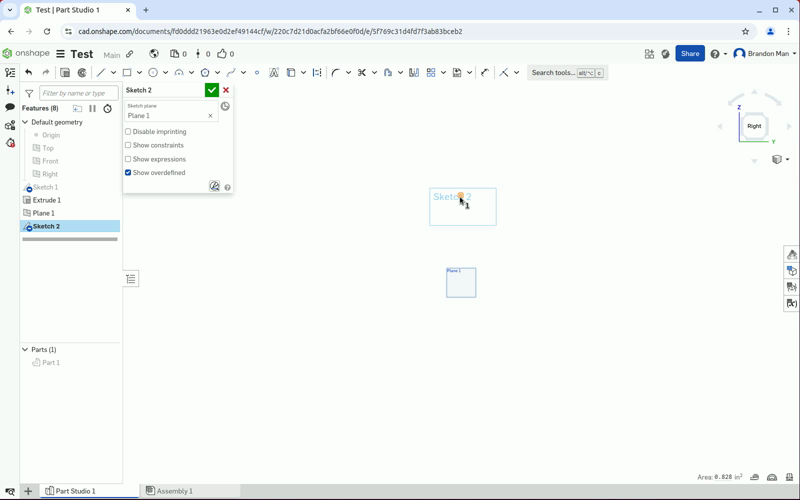
mouse_move(73, 352)
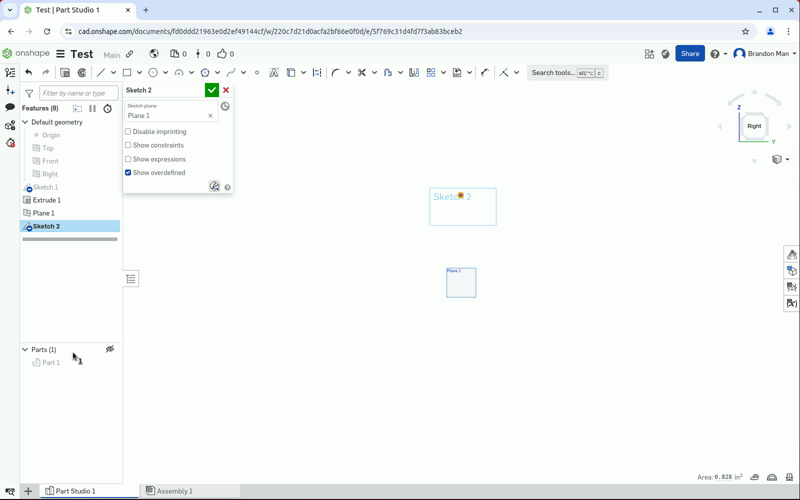
key(shift+y)
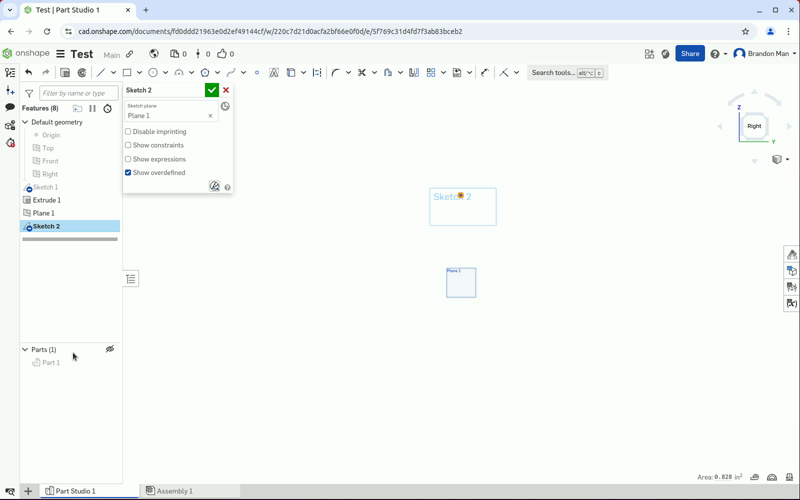
key(shift+e)
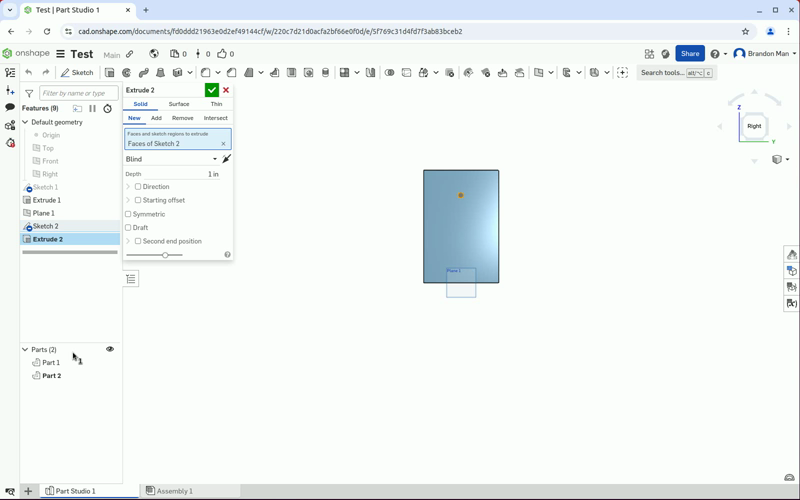
mouse_move(143, 106)
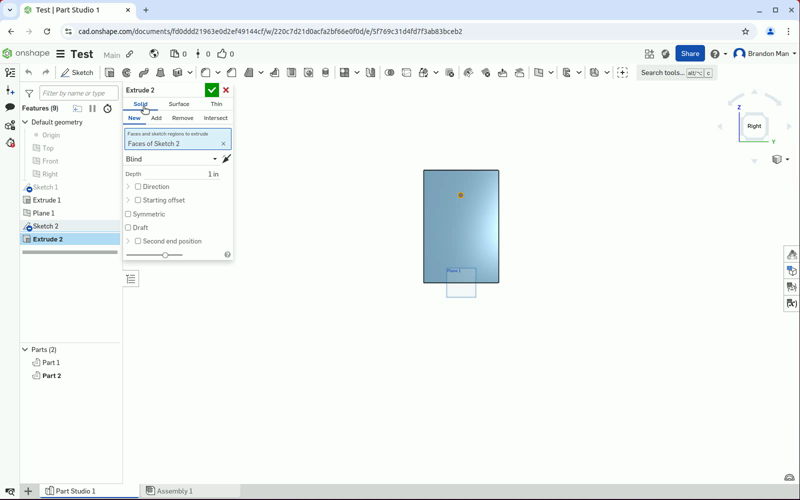
click(143, 106)
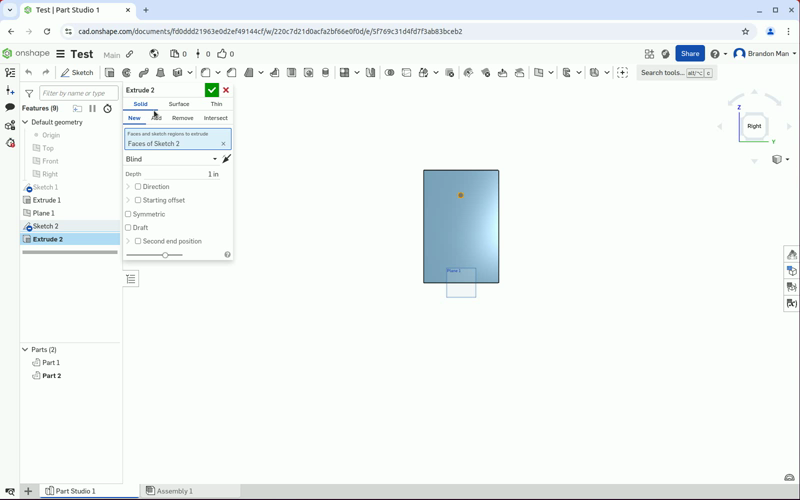
mouse_move(186, 120)
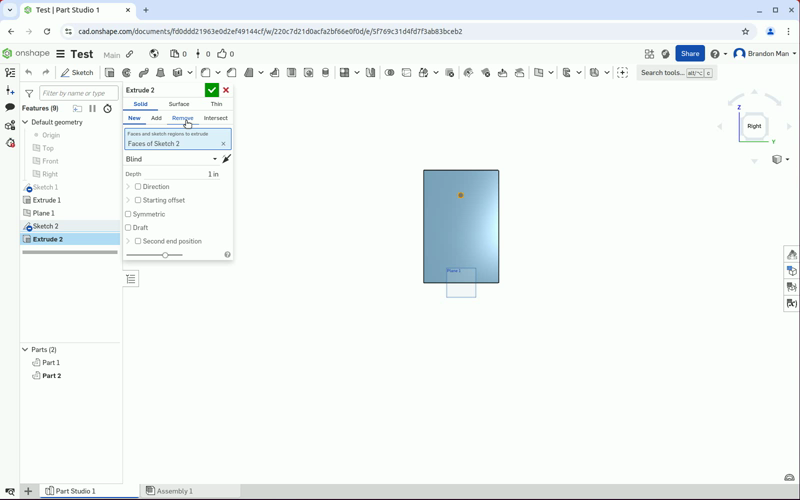
click(186, 120)
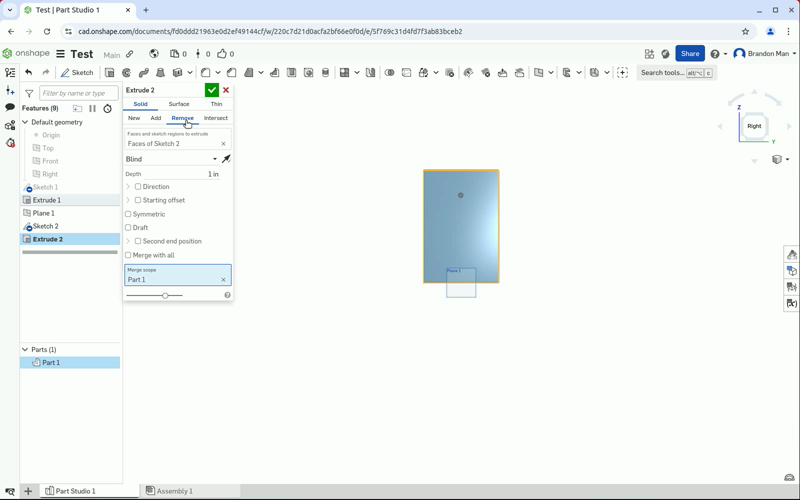
key(tab, 4)
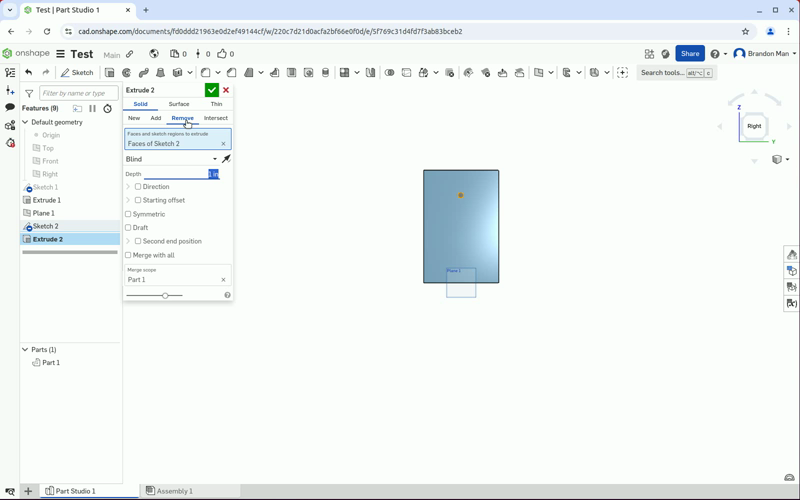
text(0.241)
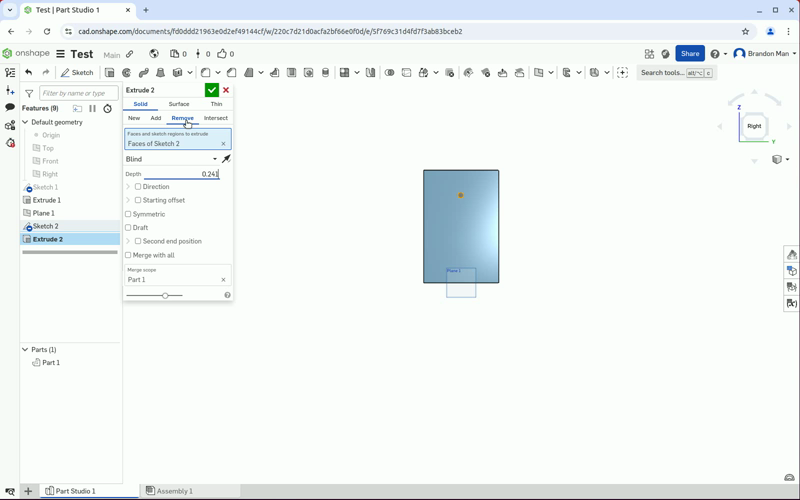
key(tab, 6)
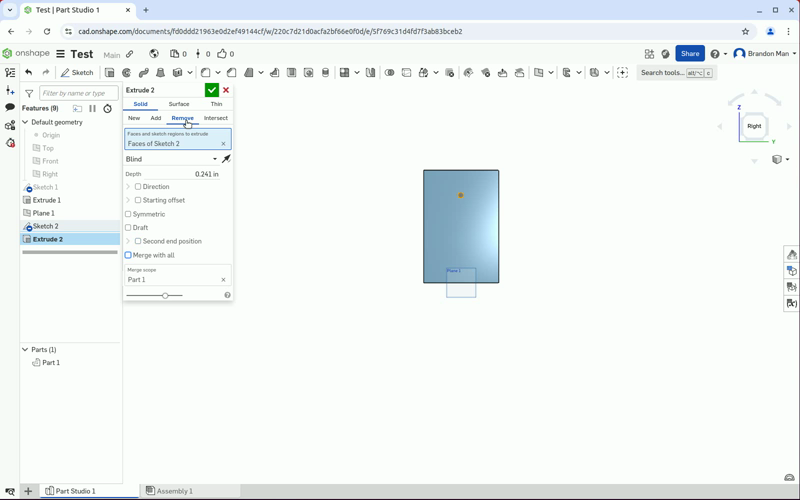
key(space)
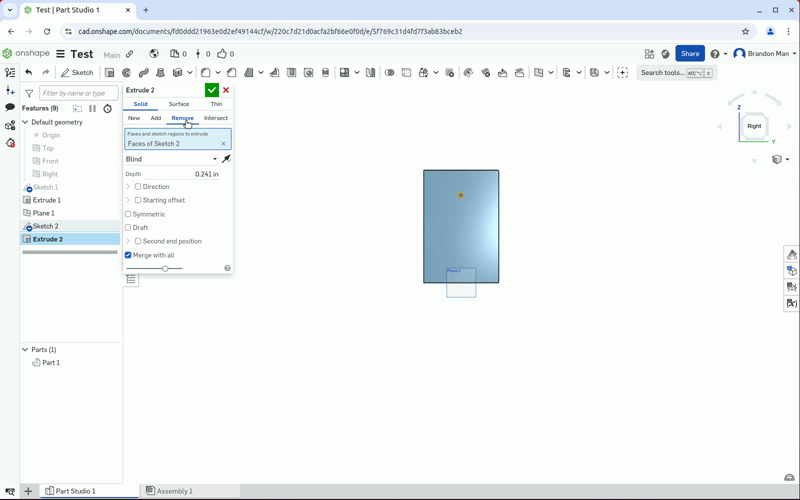
key(enter)
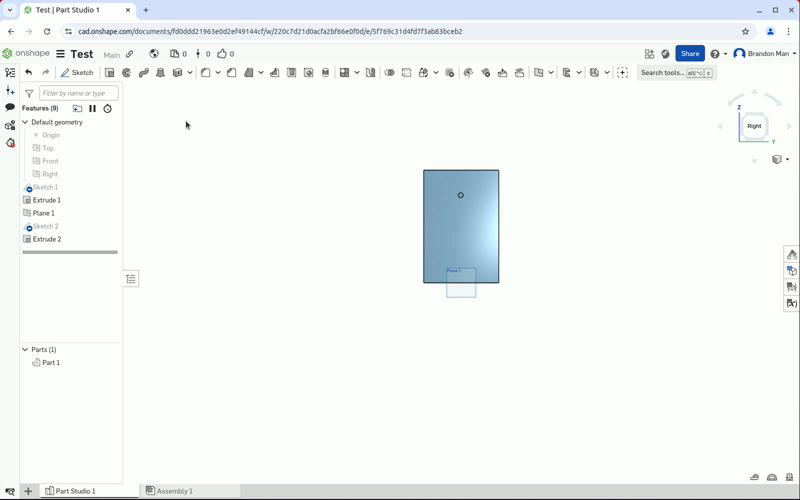
key(shift+h)
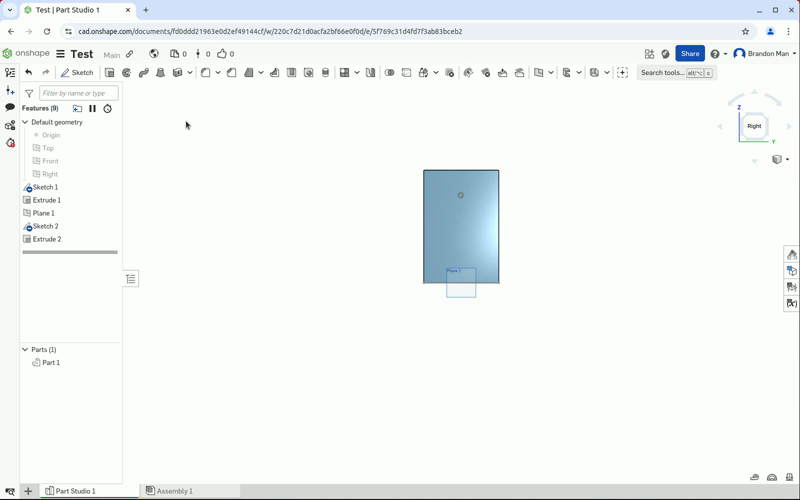
key(shift+h)
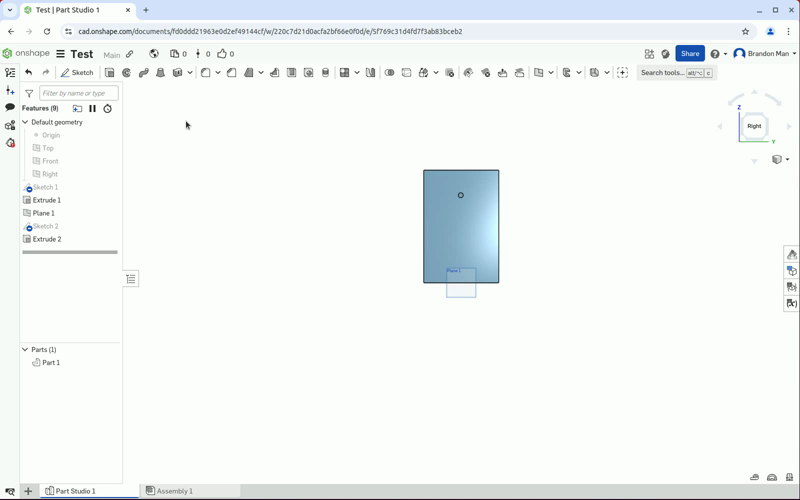
mouse_move(73, 189)
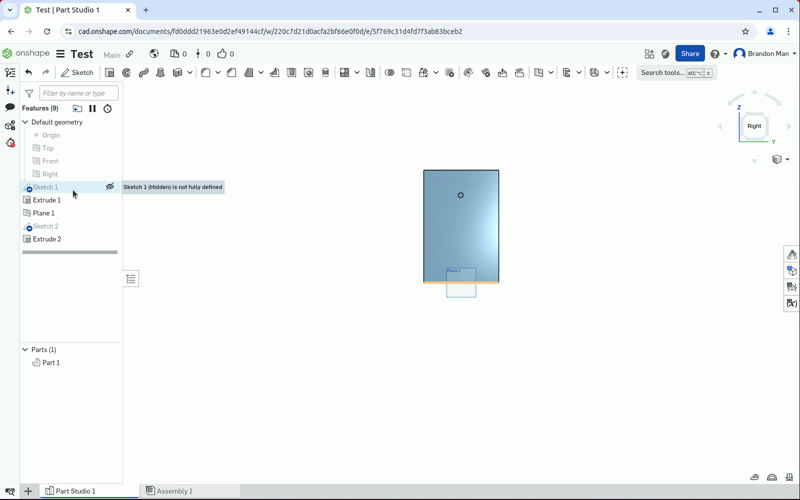
click(73, 189)
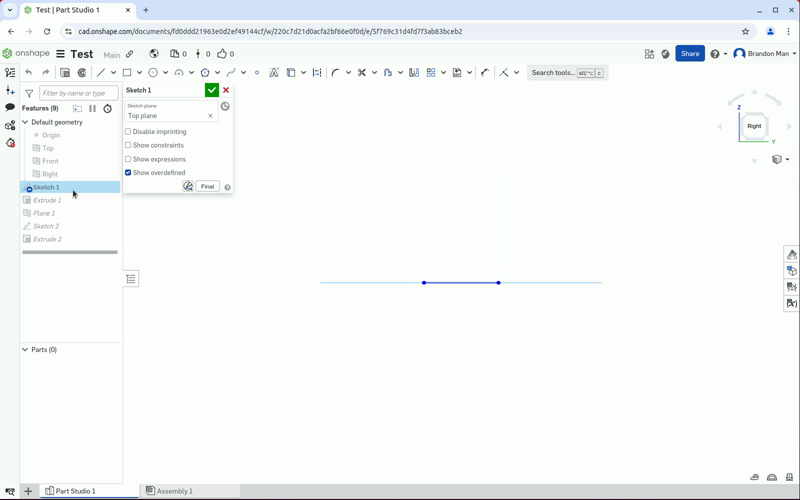
mouse_move(229, 92)
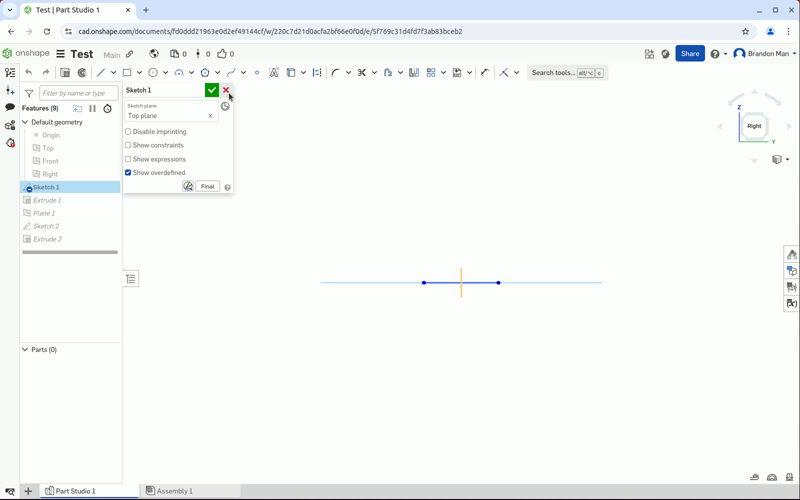
click(229, 92)
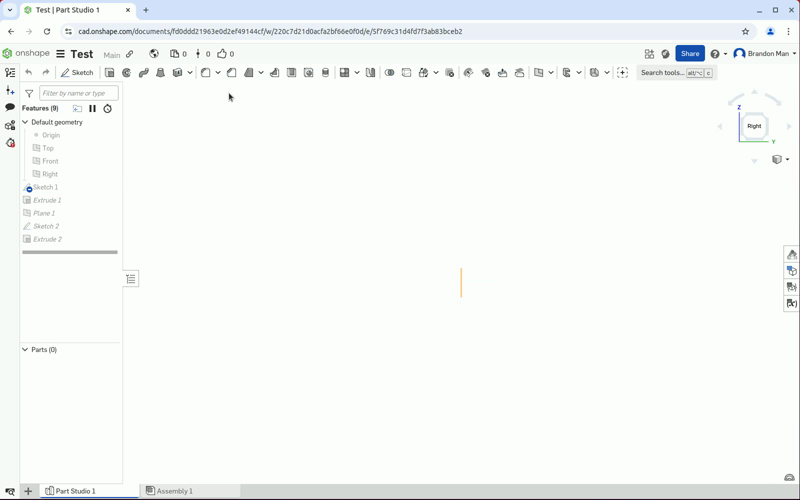
key(shift+s)
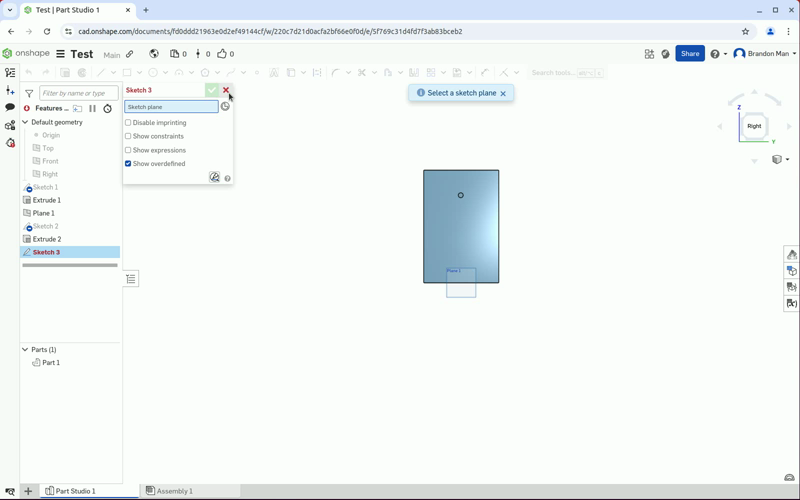
mouse_move(73, 215)
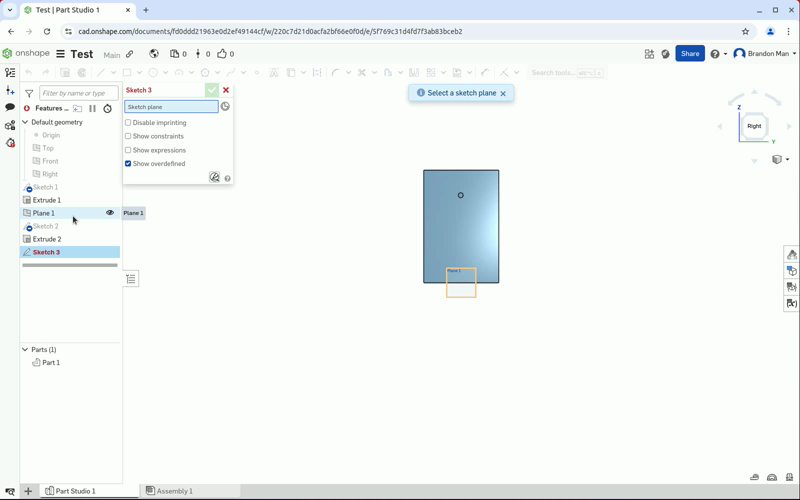
click(73, 215)
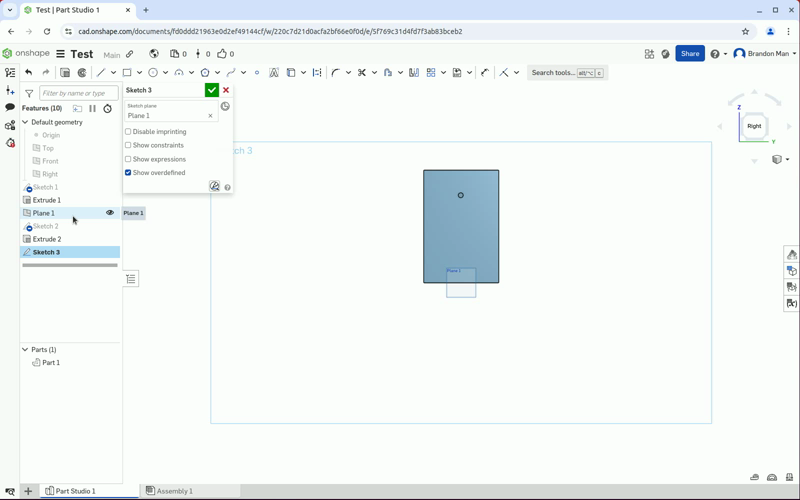
mouse_move(73, 352)
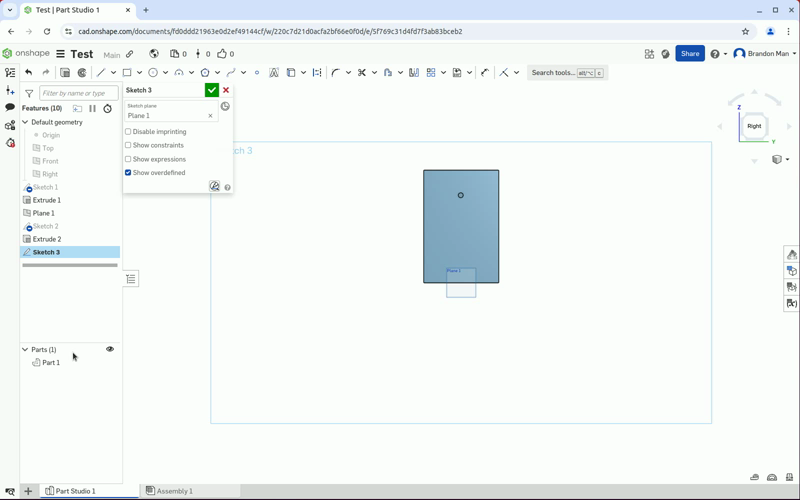
key(y)
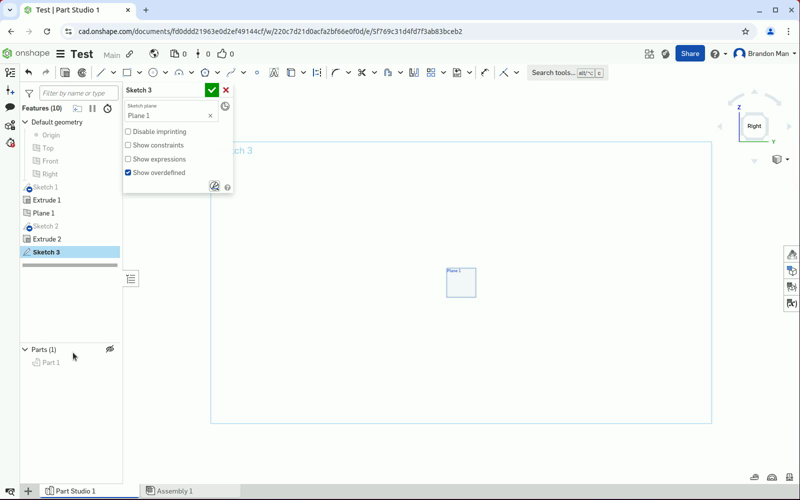
key(c)
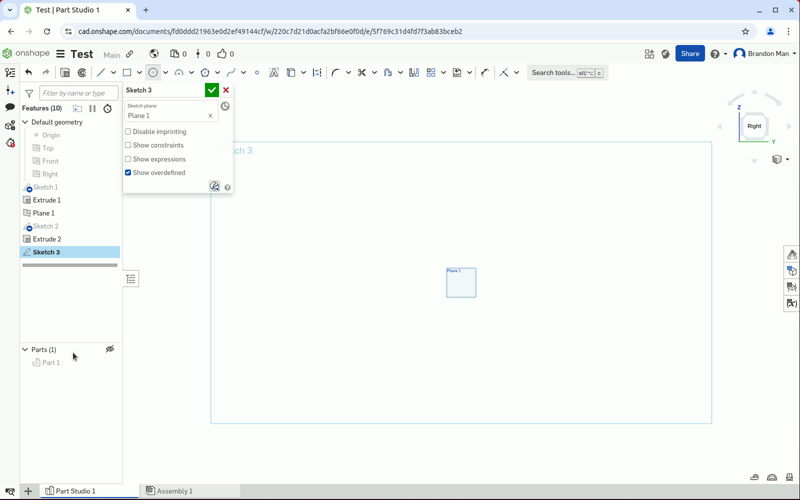
key_down(shift)
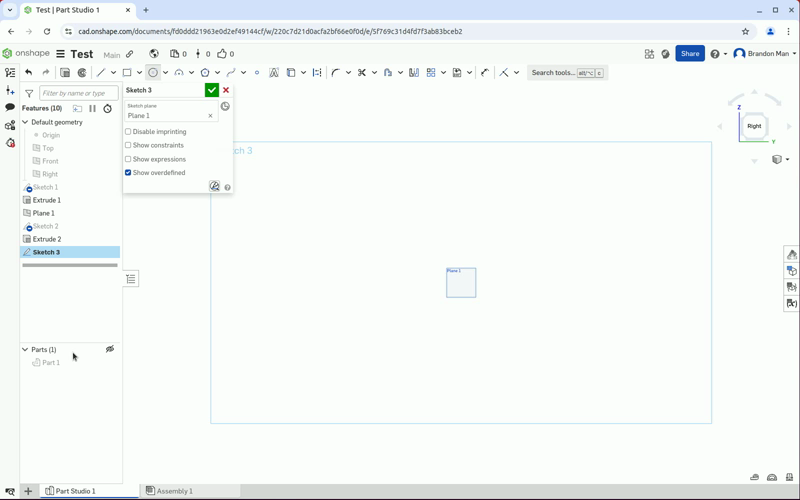
mouse_move(460, 222)
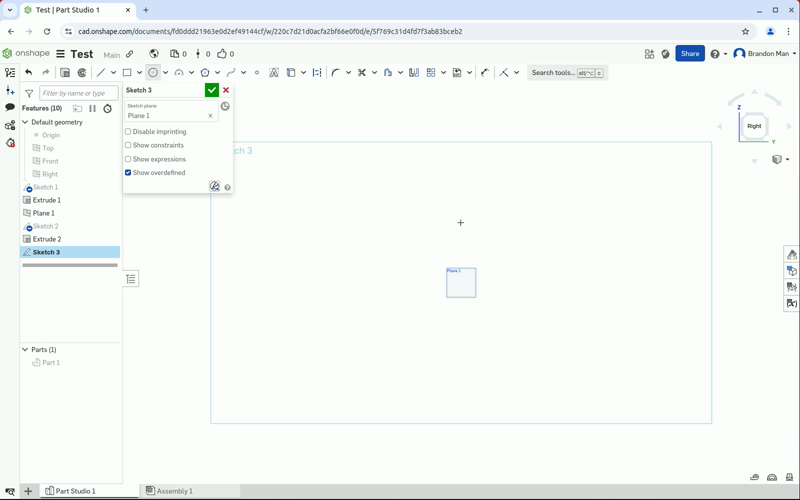
click(460, 222)
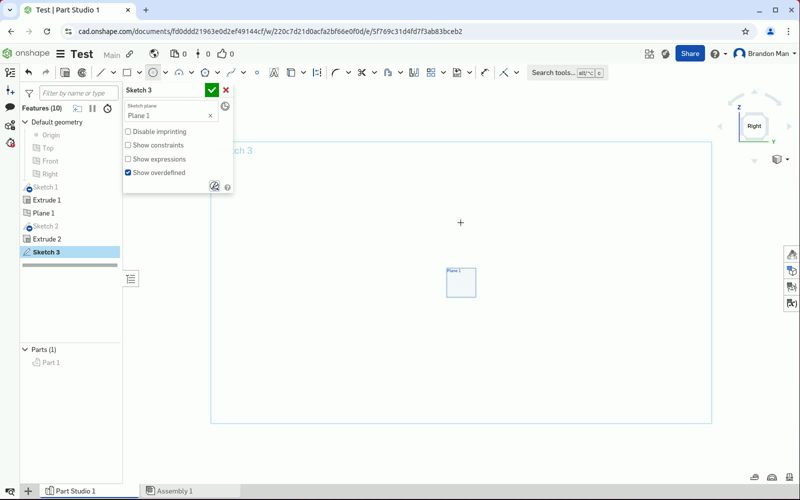
key_up(shift)
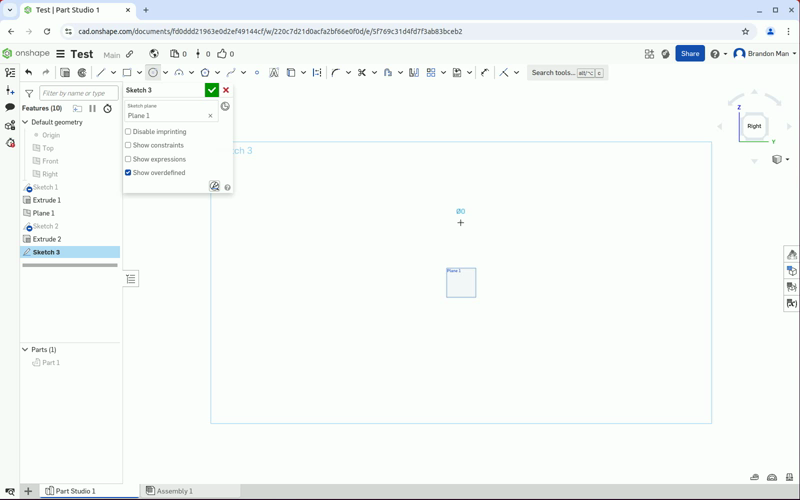
mouse_move(463, 222)
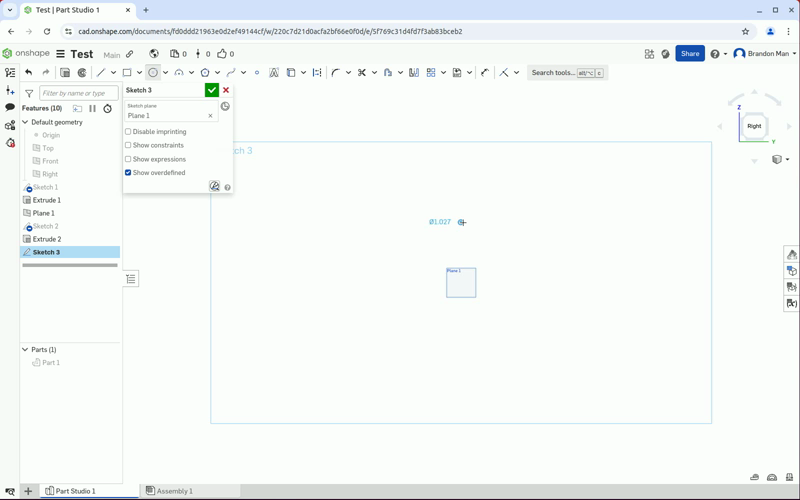
scroll(6)
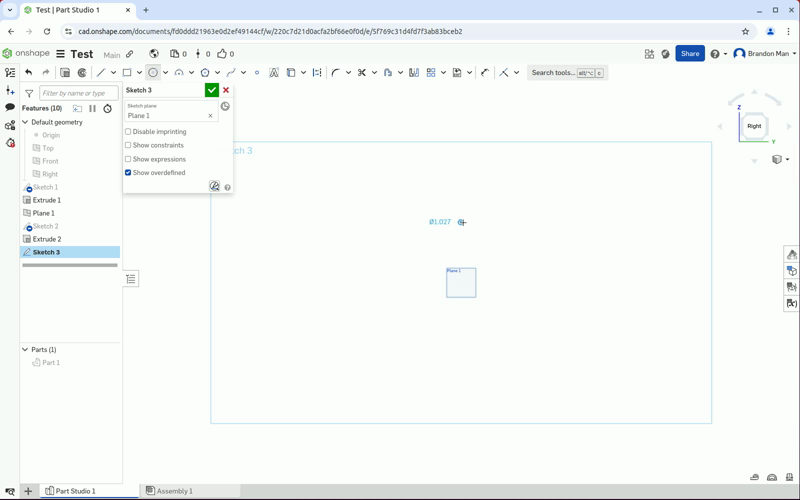
scroll(6)
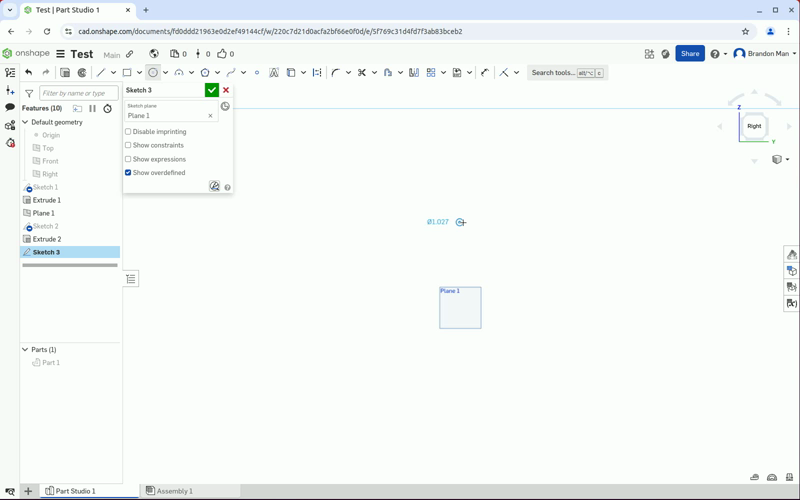
scroll(6)
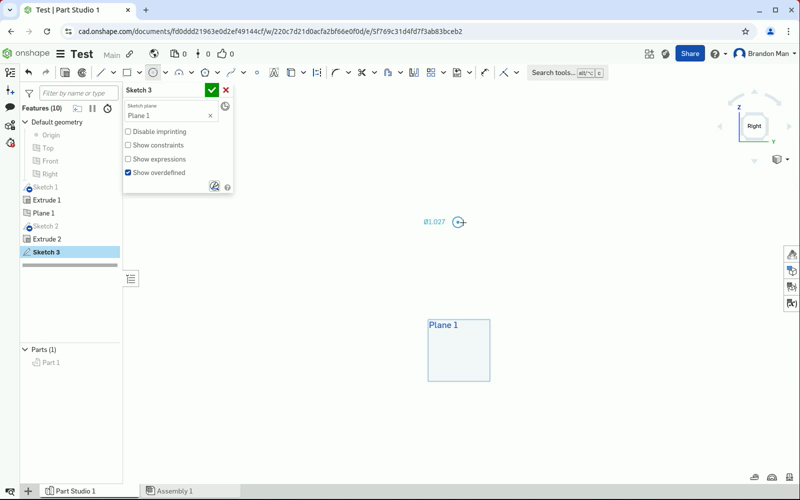
scroll(6)
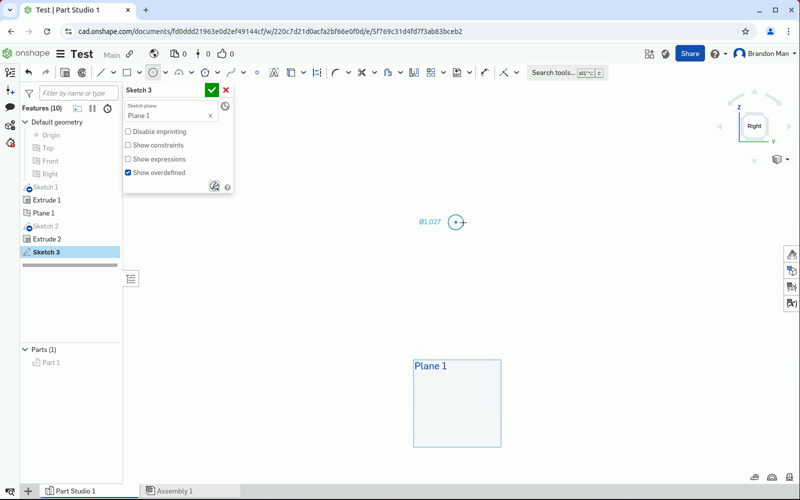
scroll(6)
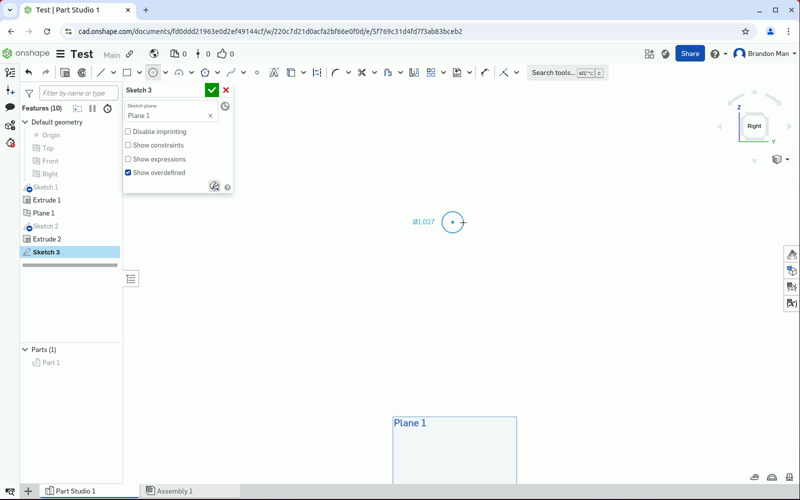
scroll(6)
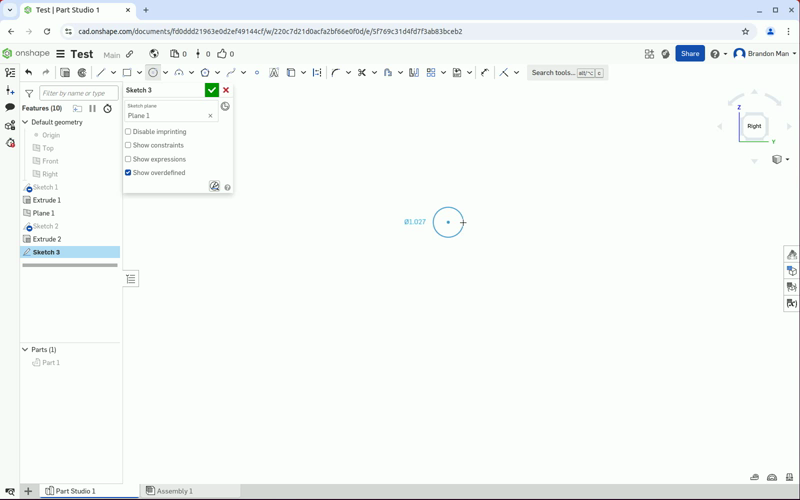
scroll(6)
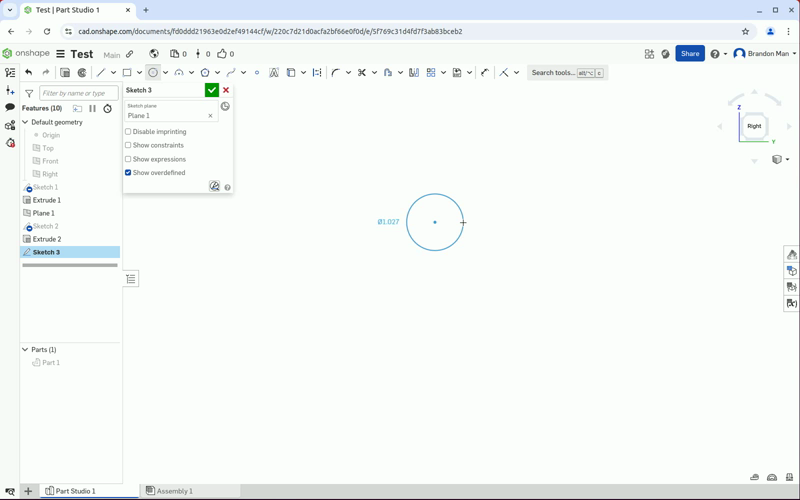
click(463, 222)
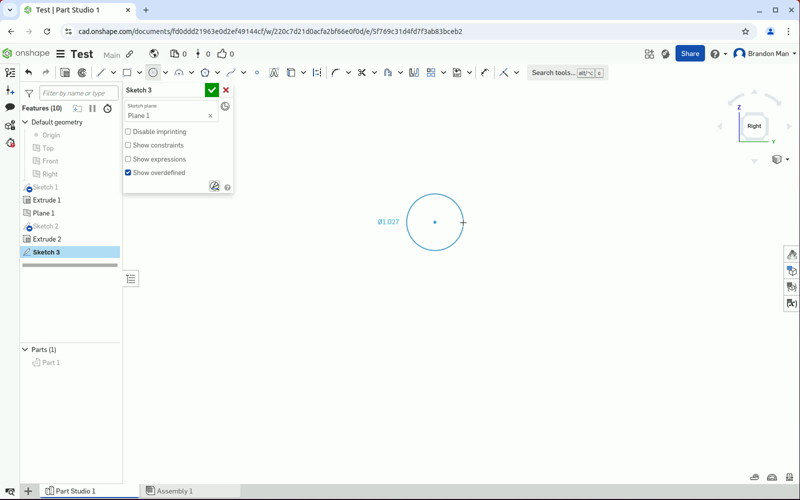
scroll(-6)
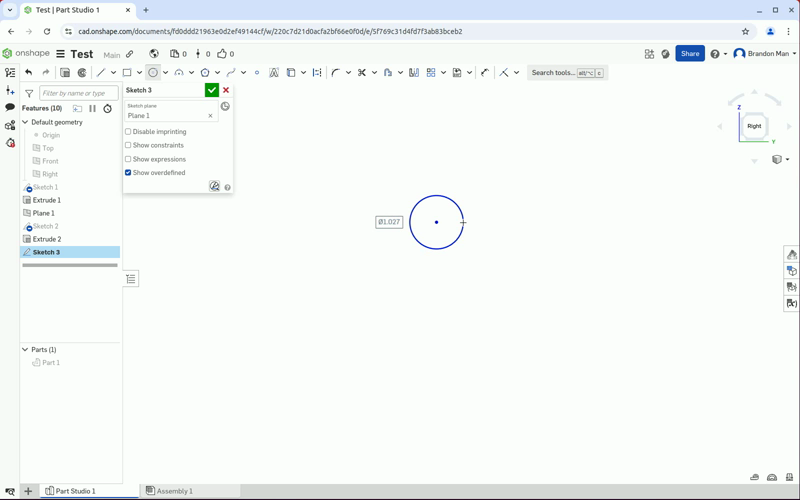
scroll(-6)
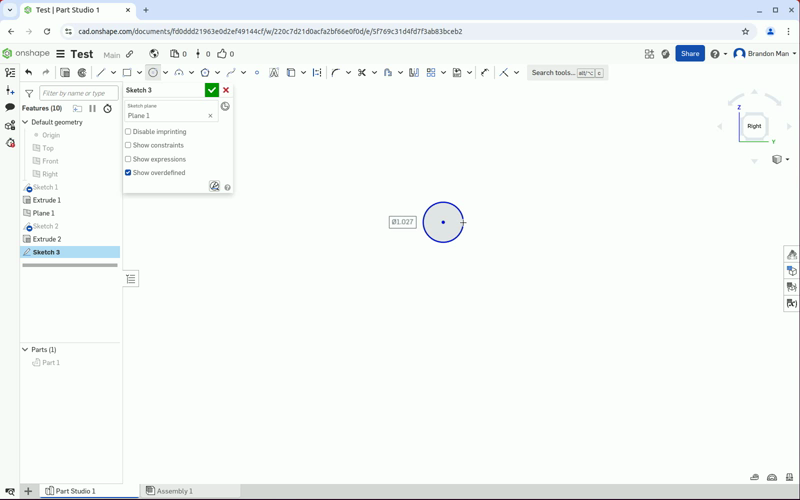
scroll(-6)
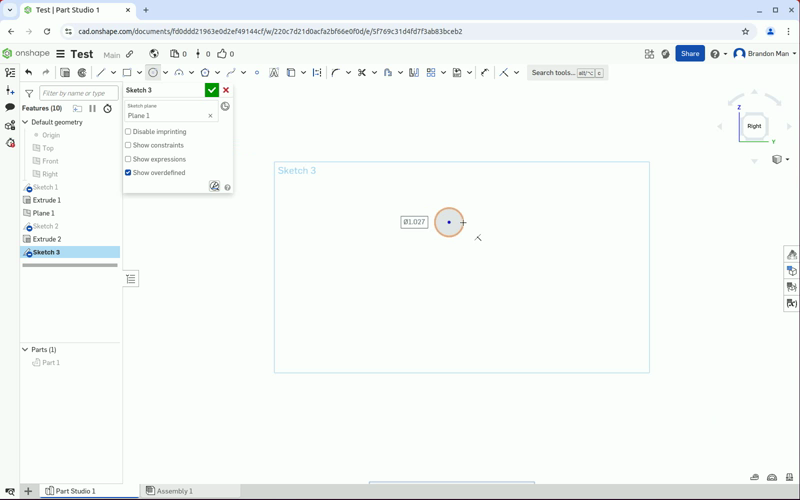
scroll(-6)
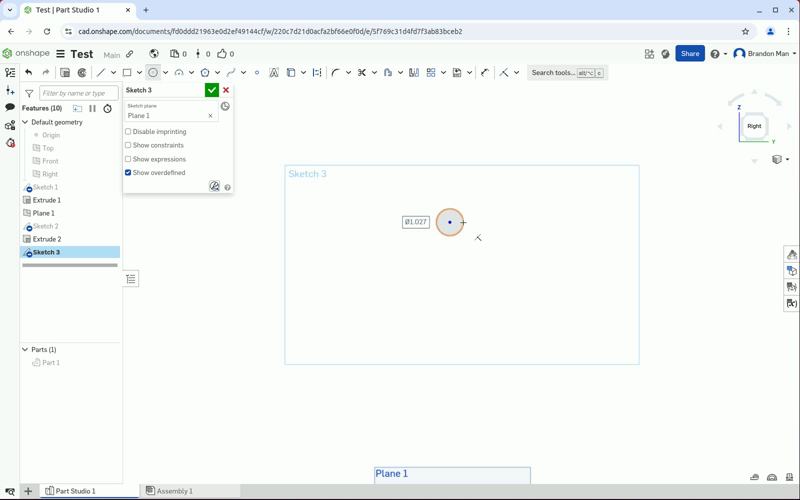
scroll(-6)
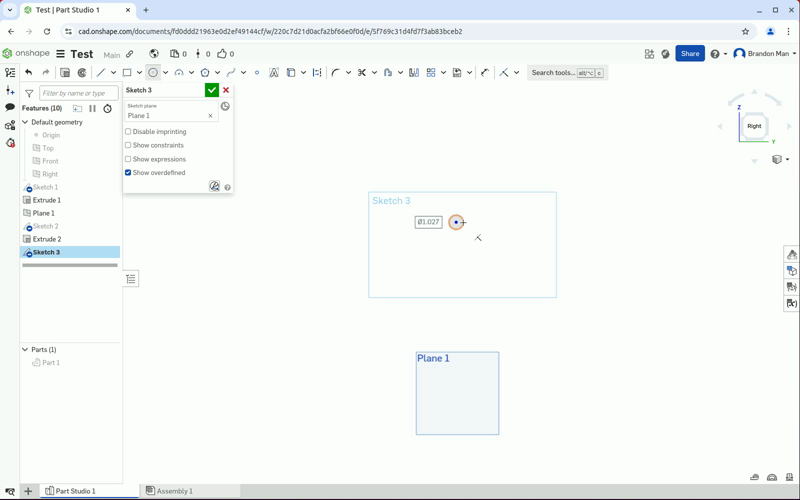
scroll(-6)
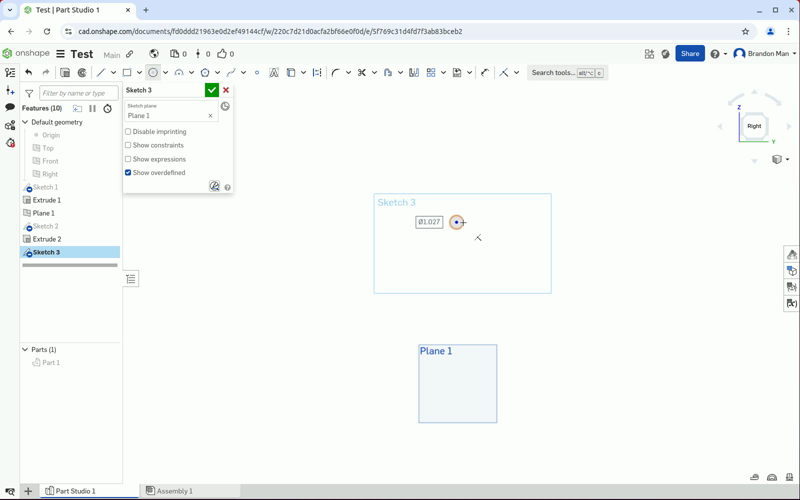
scroll(-6)
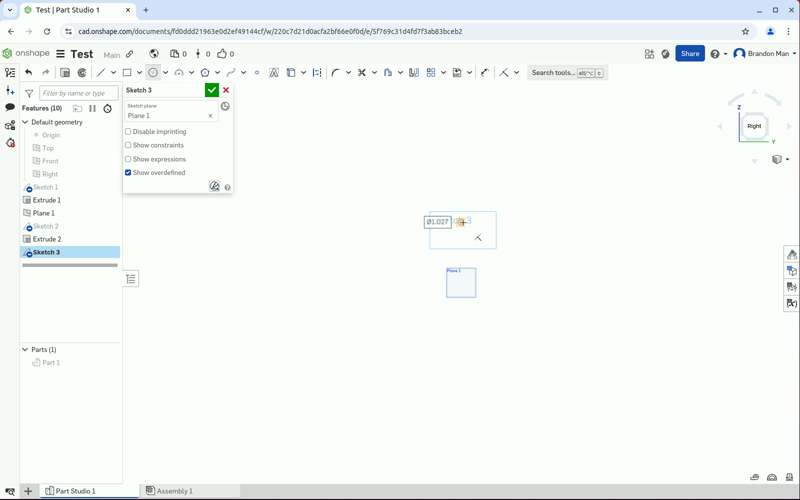
key(esc)
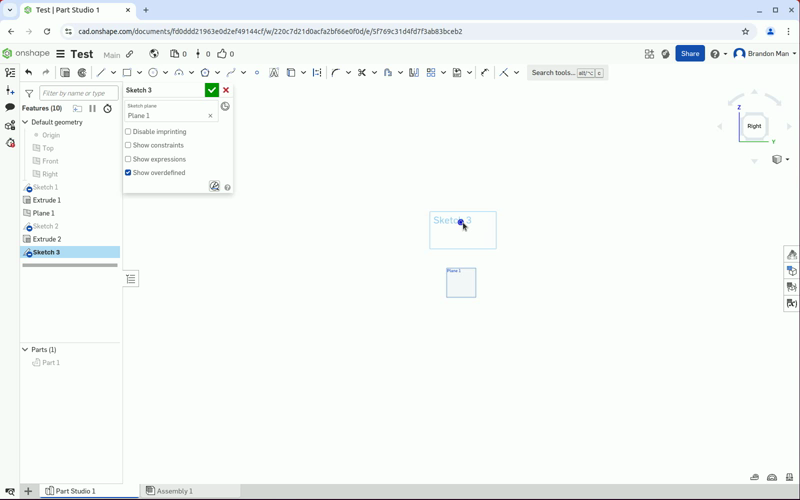
mouse_move(459, 223)
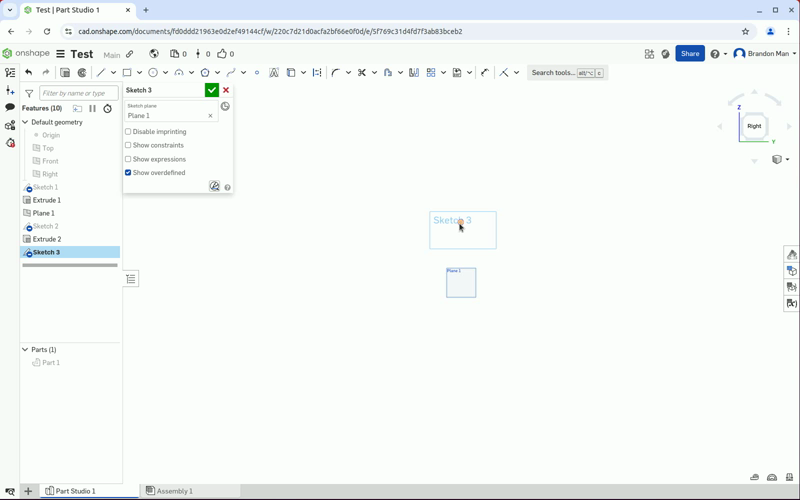
scroll(6)
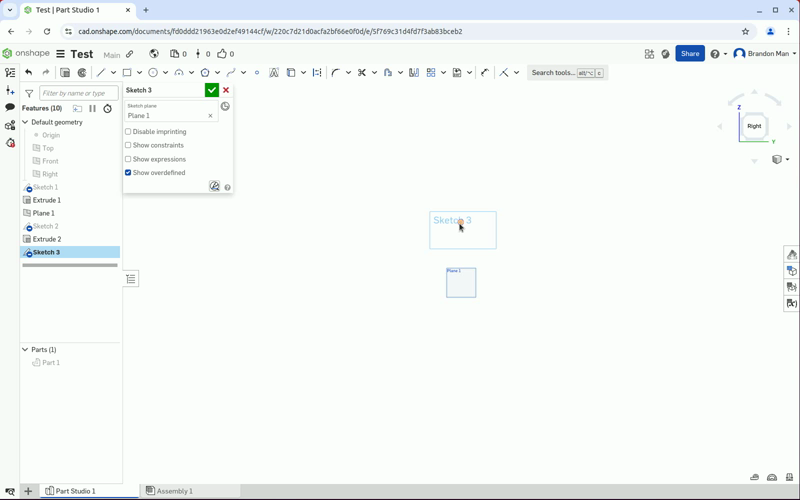
scroll(6)
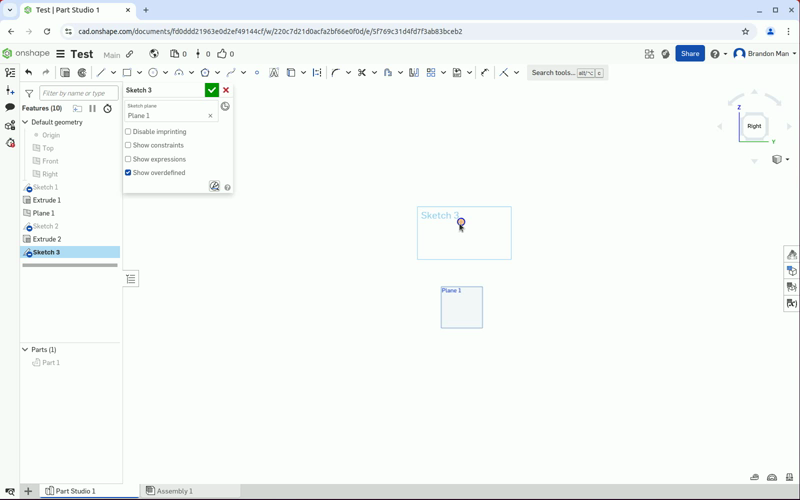
scroll(6)
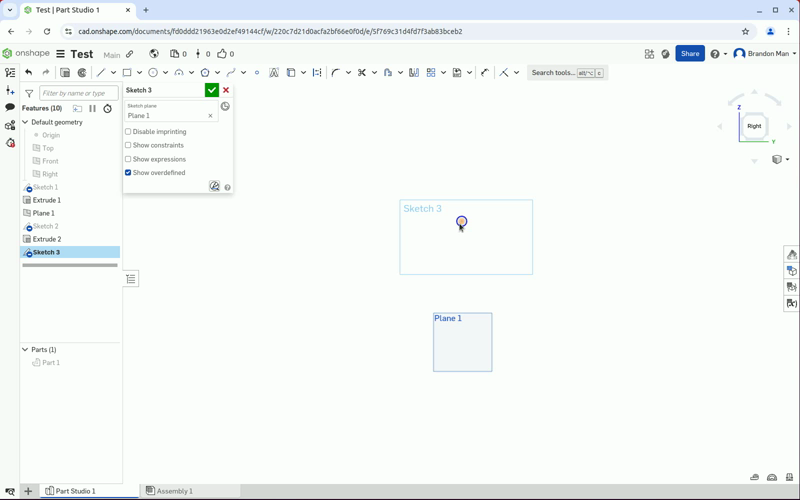
scroll(6)
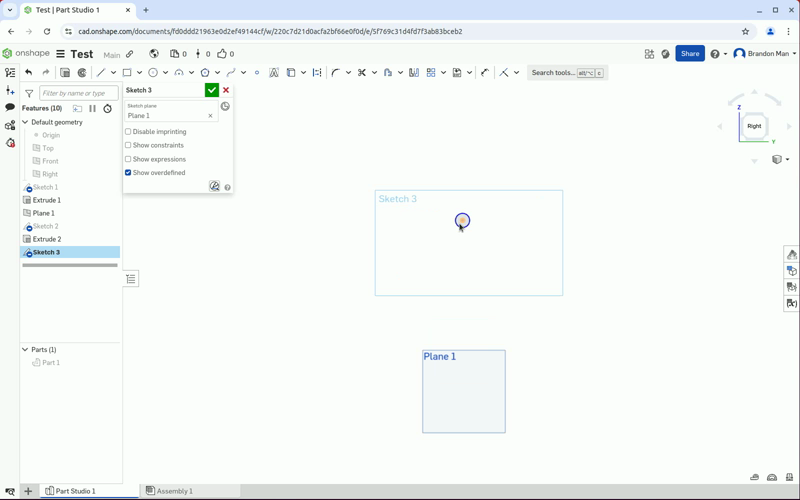
scroll(6)
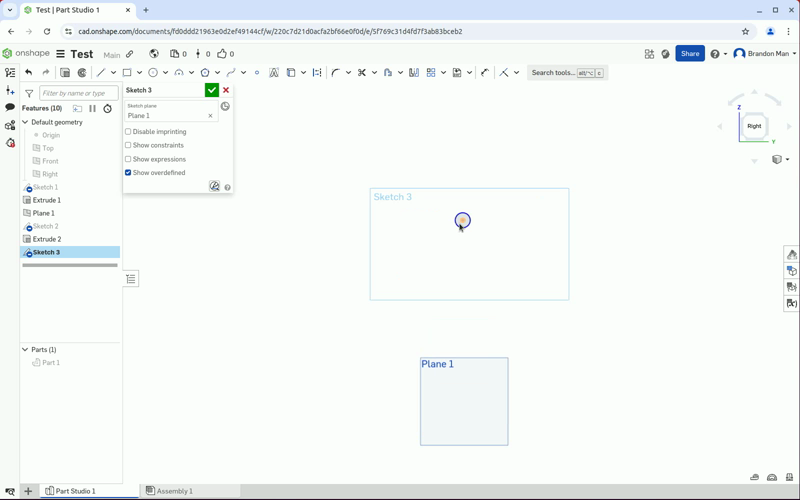
scroll(6)
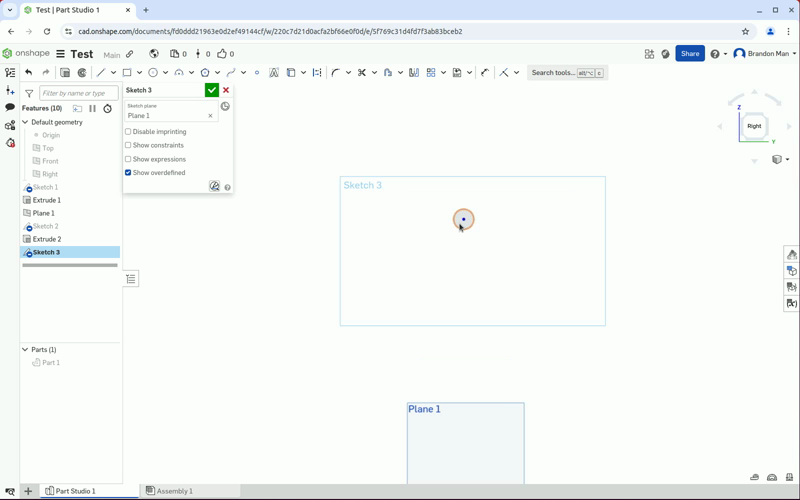
scroll(6)
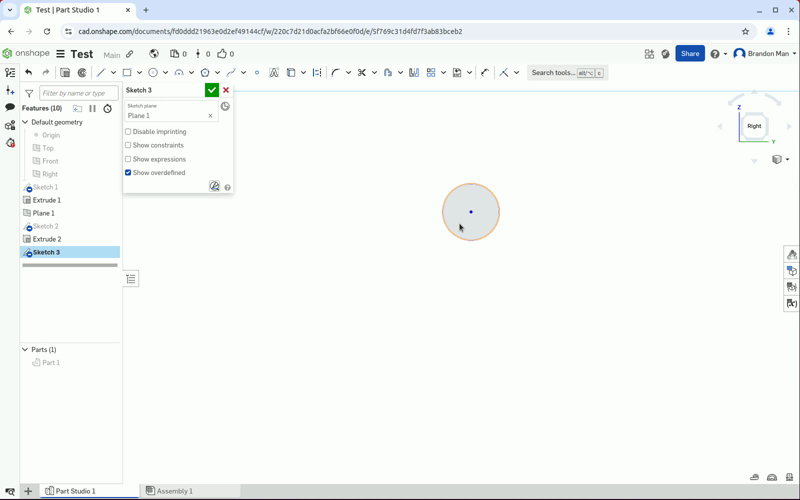
click(459, 223)
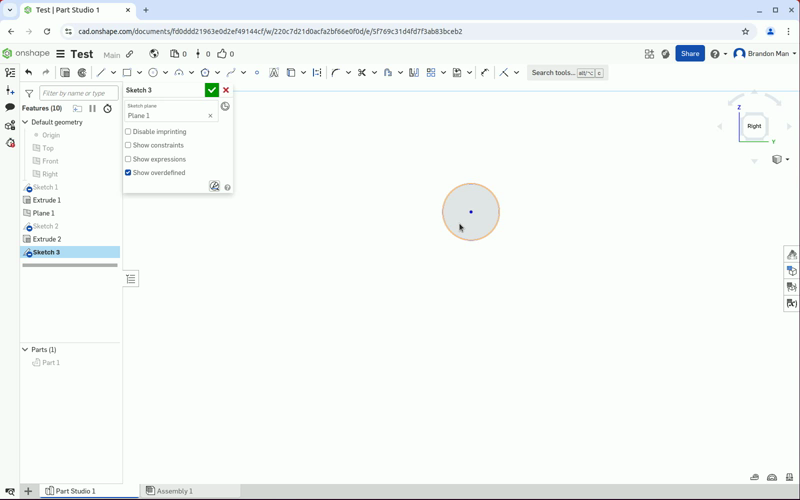
scroll(-6)
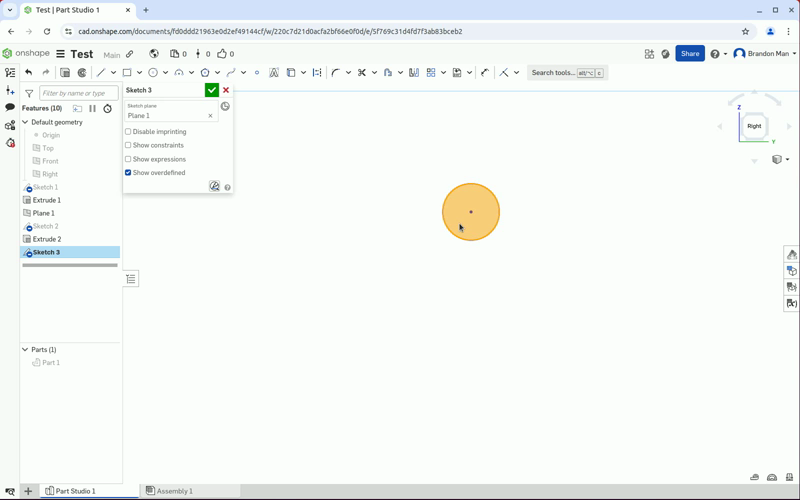
scroll(-6)
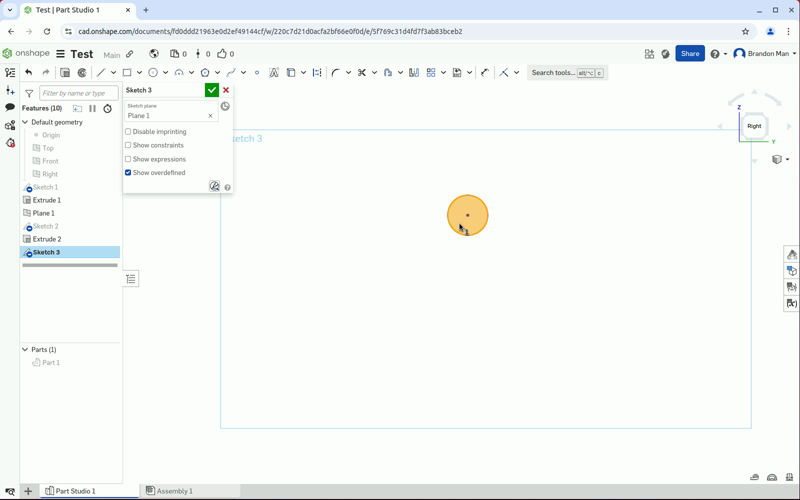
scroll(-6)
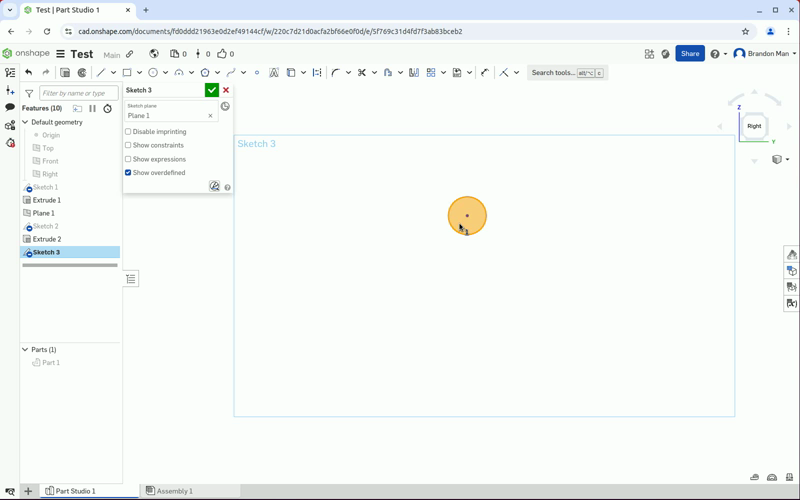
scroll(-6)
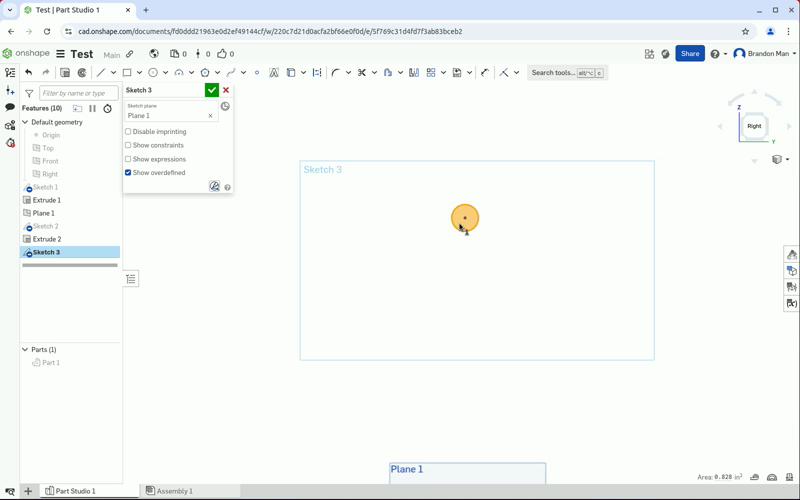
scroll(-6)
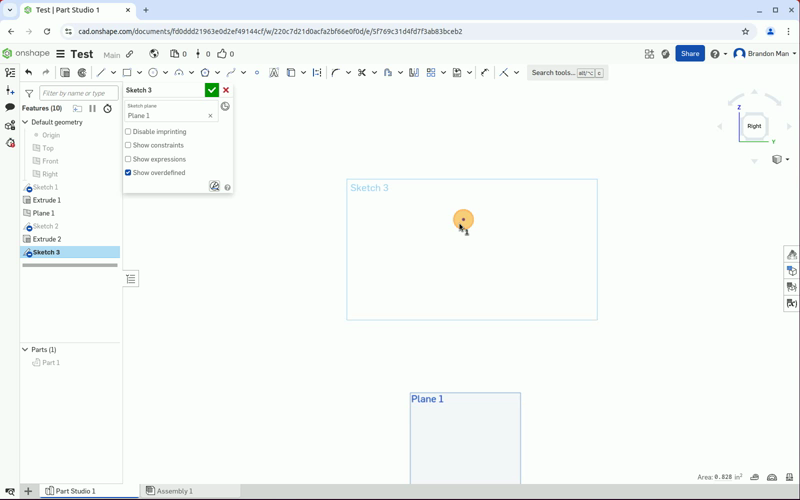
scroll(-6)
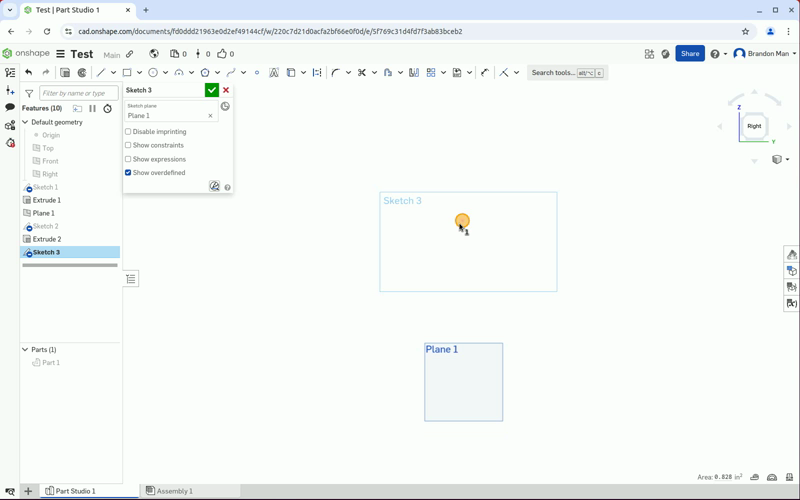
scroll(-6)
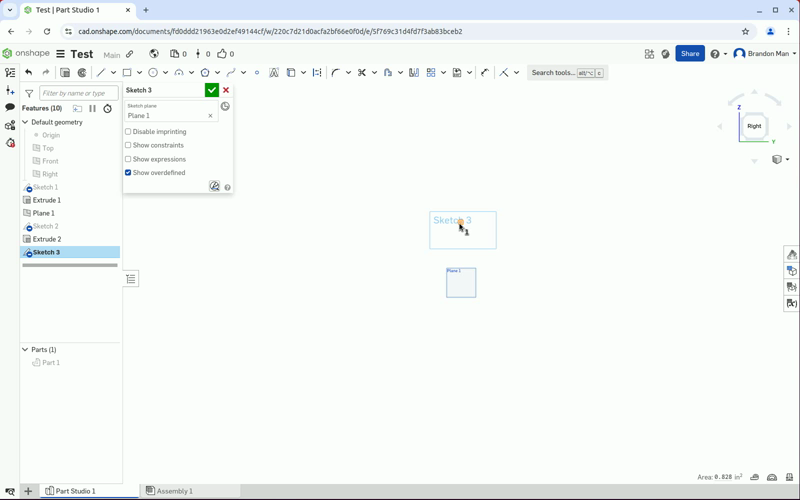
mouse_move(73, 352)
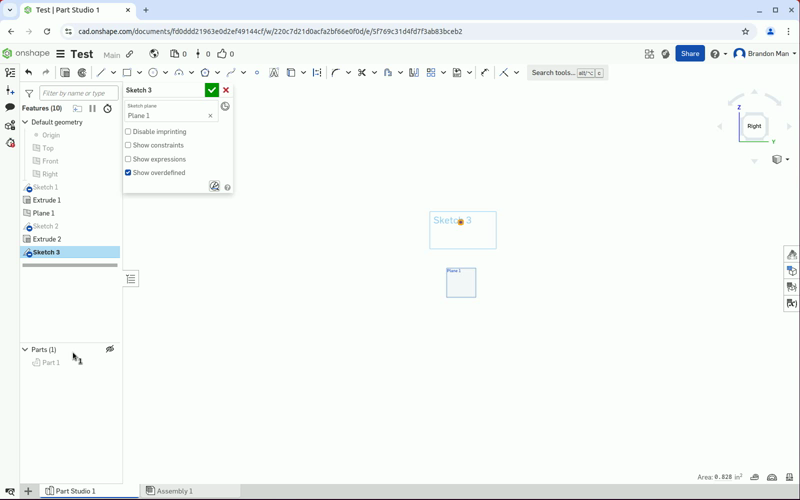
key(shift+y)
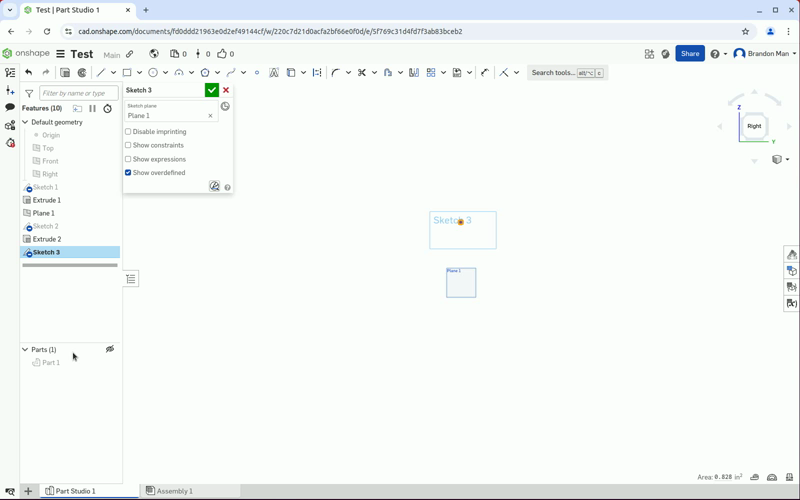
key(shift+e)
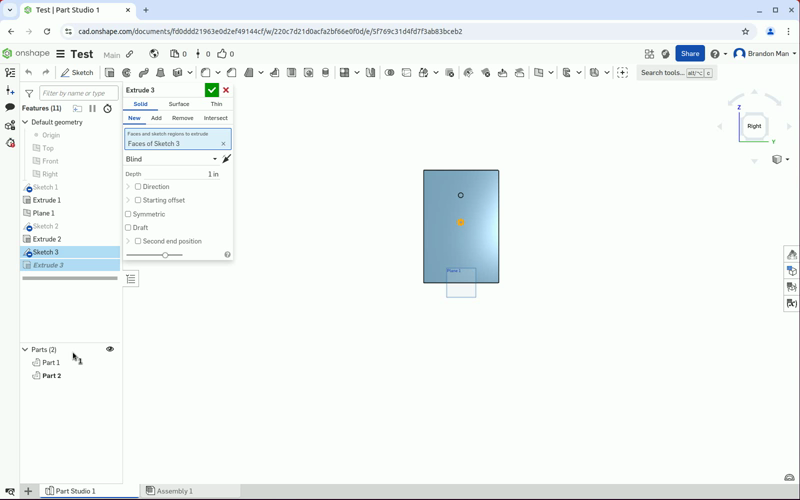
mouse_move(143, 106)
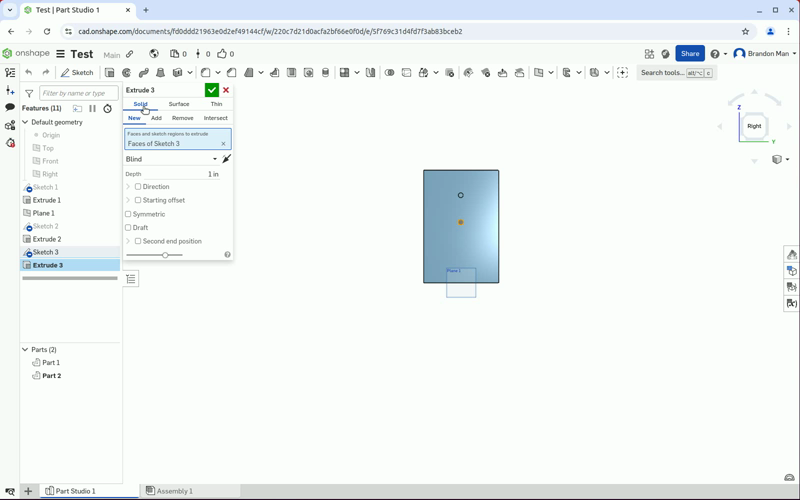
click(143, 106)
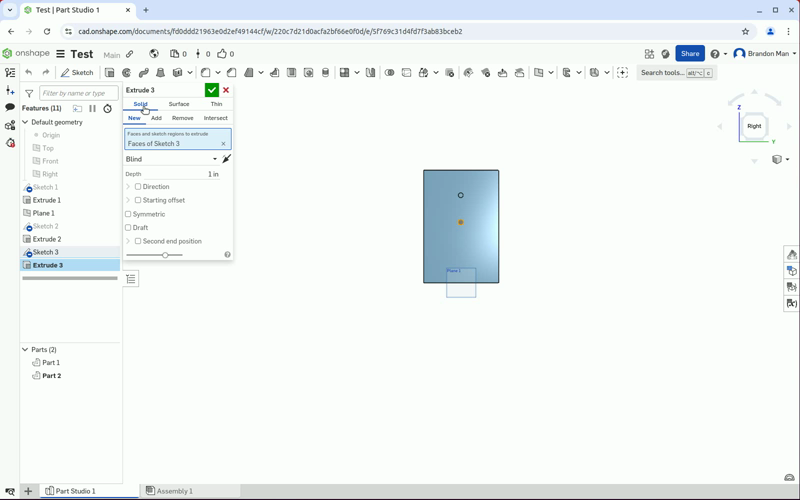
mouse_move(186, 120)
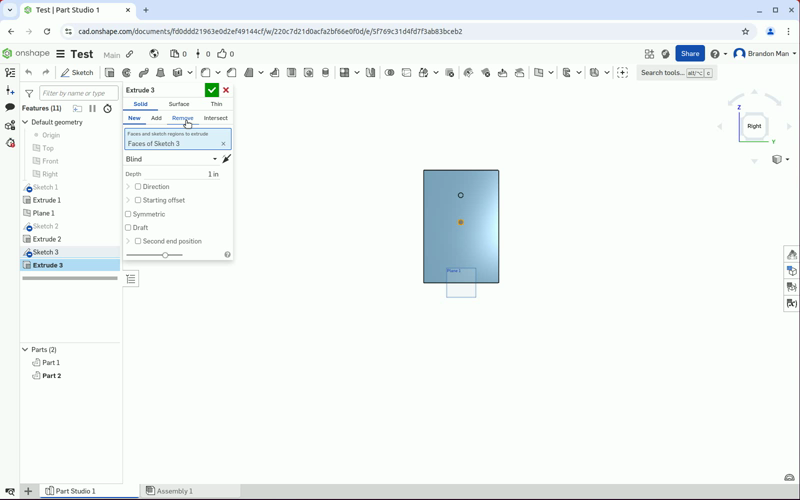
click(186, 120)
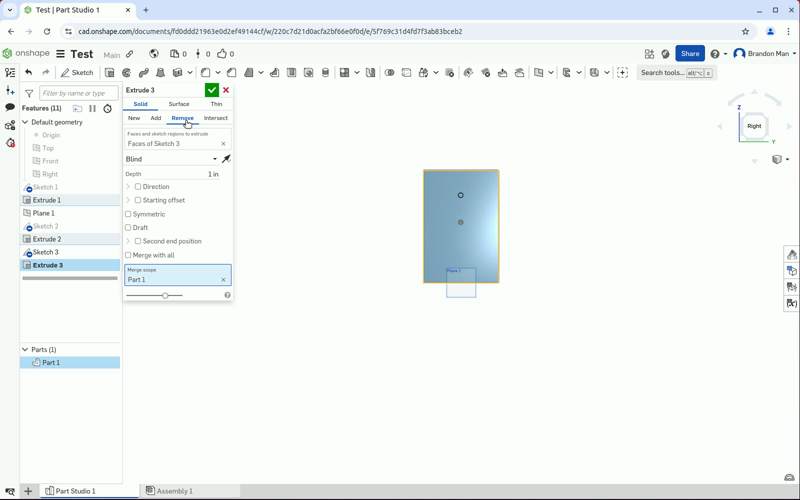
key(tab, 4)
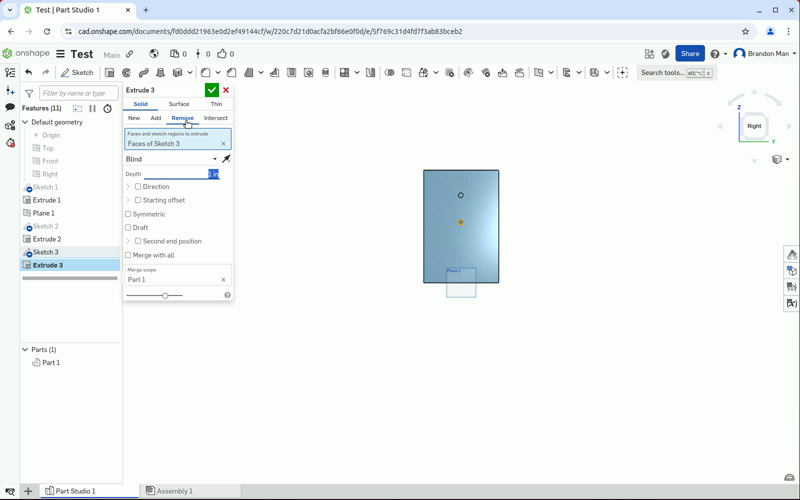
text(0.241)
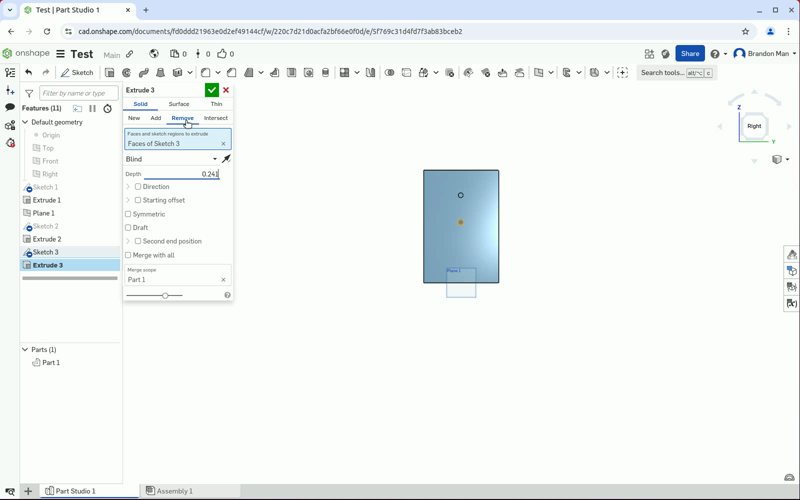
key(tab, 6)
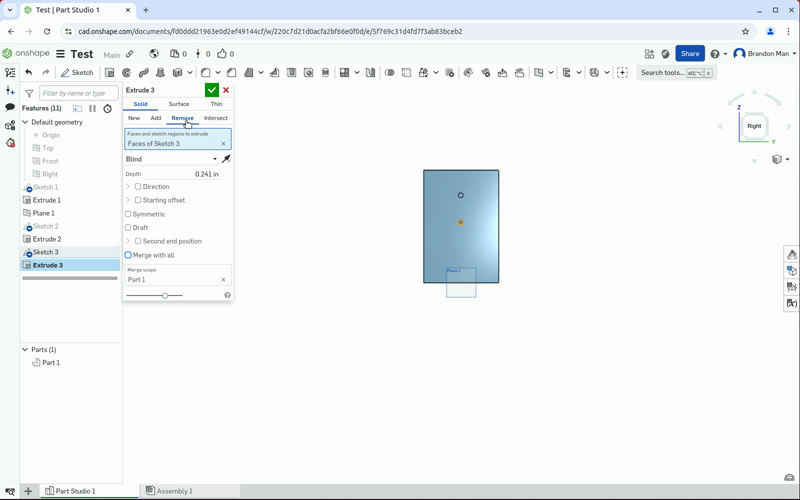
key(space)
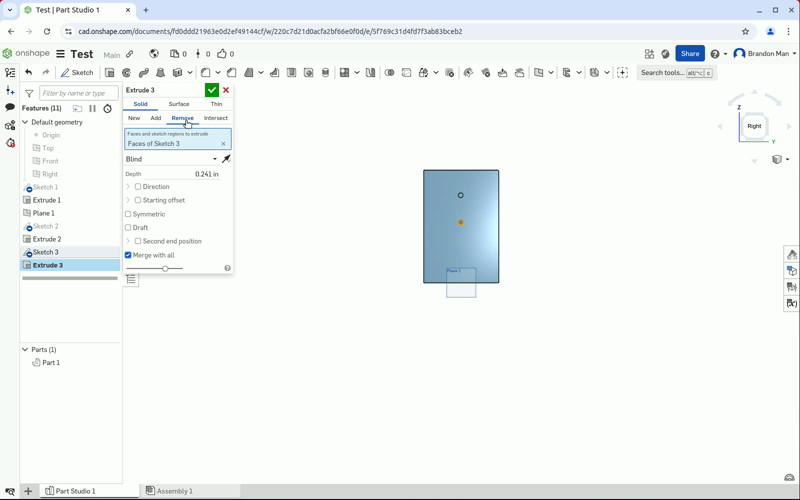
key(enter)
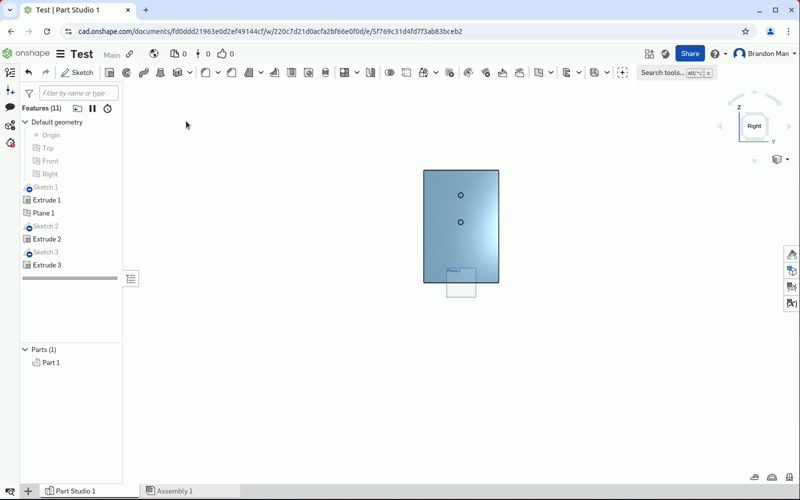
key(shift+h)
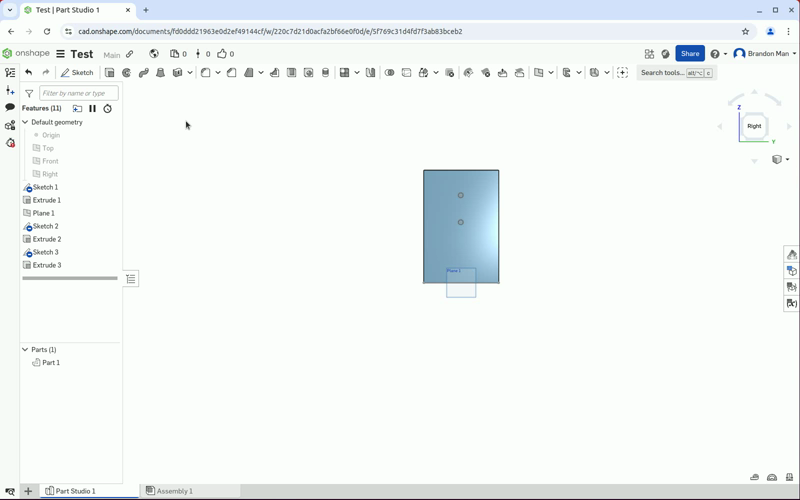
key(shift+h)
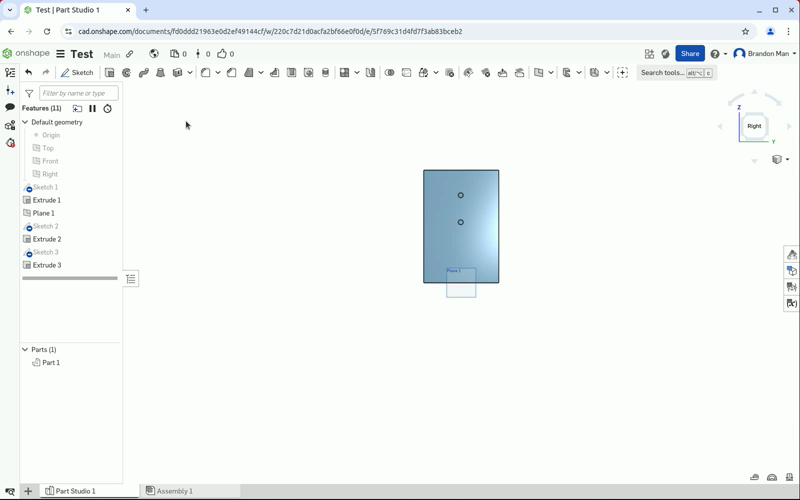
mouse_move(73, 189)
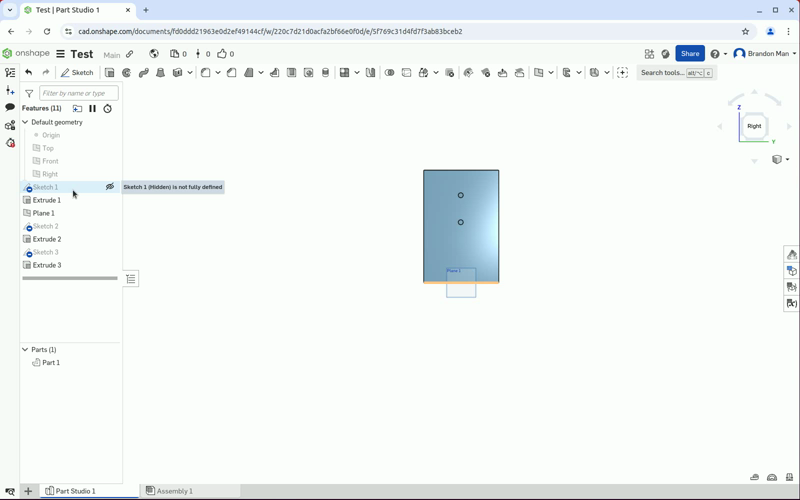
click(73, 189)
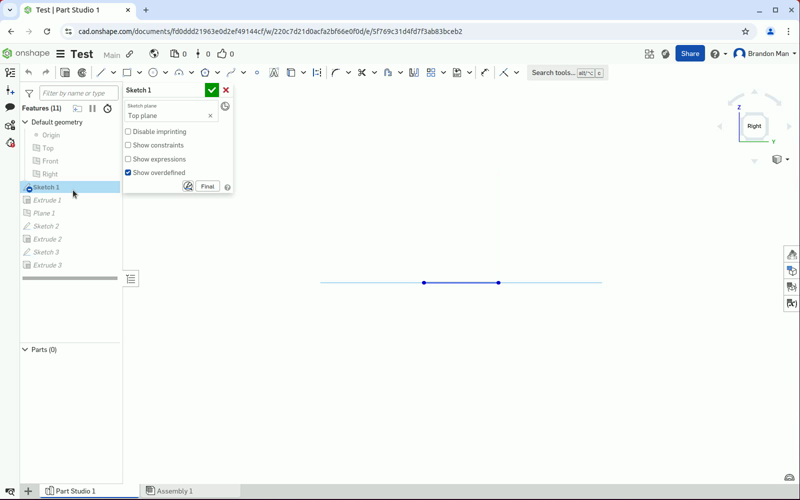
mouse_move(229, 92)
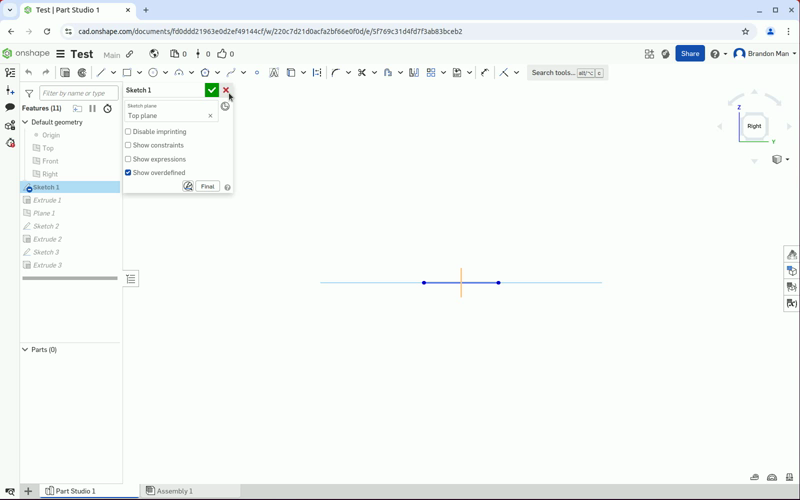
click(229, 92)
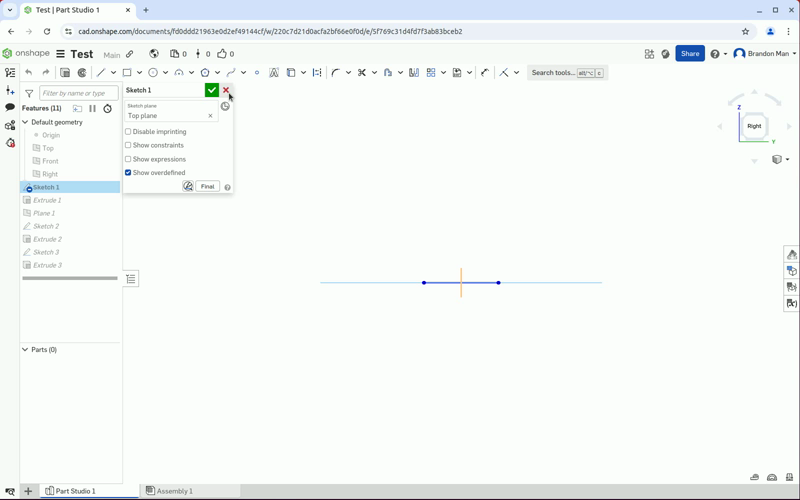
key(shift+s)
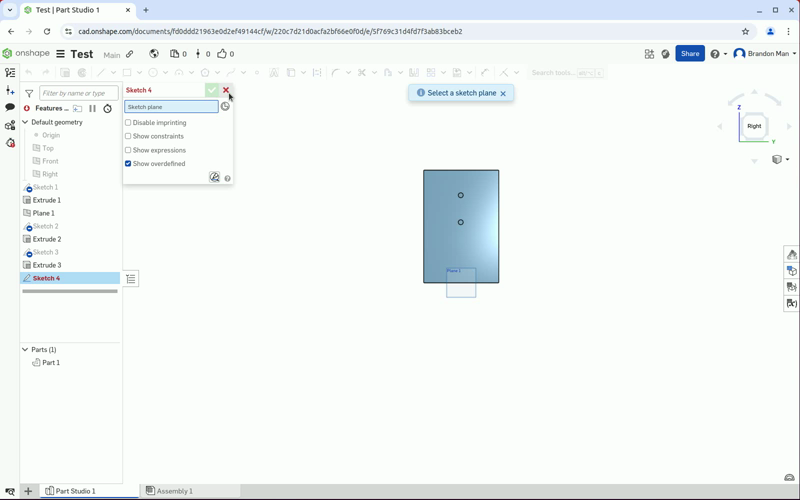
mouse_move(73, 215)
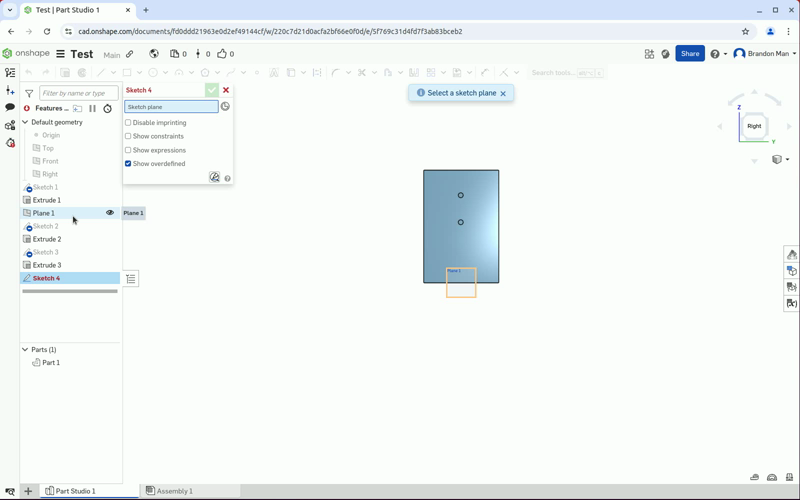
click(73, 215)
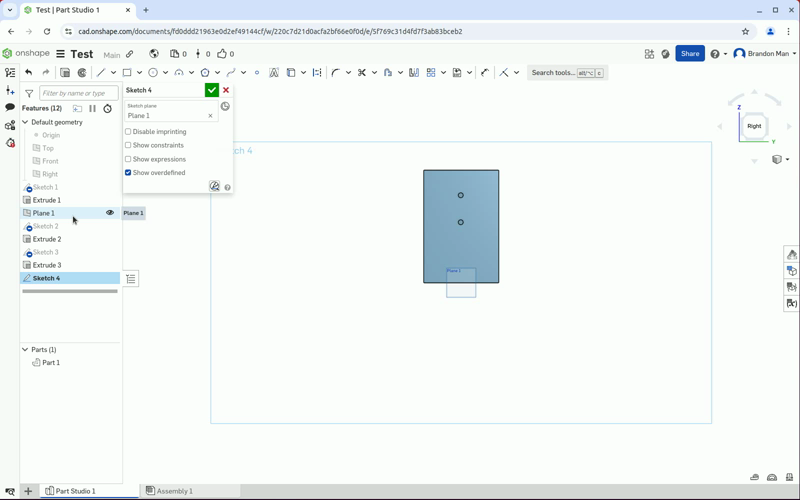
mouse_move(73, 352)
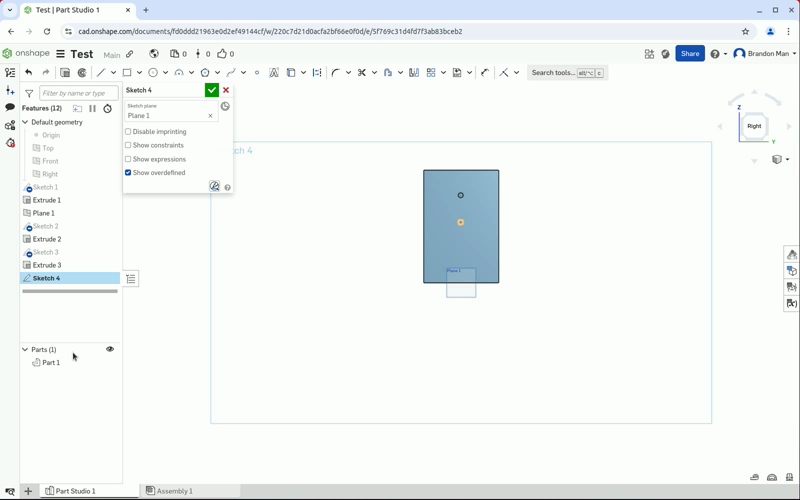
key(y)
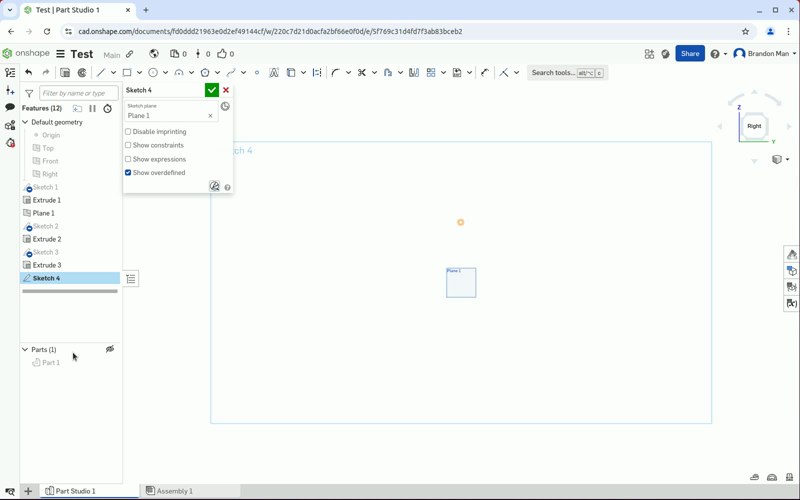
key(l)
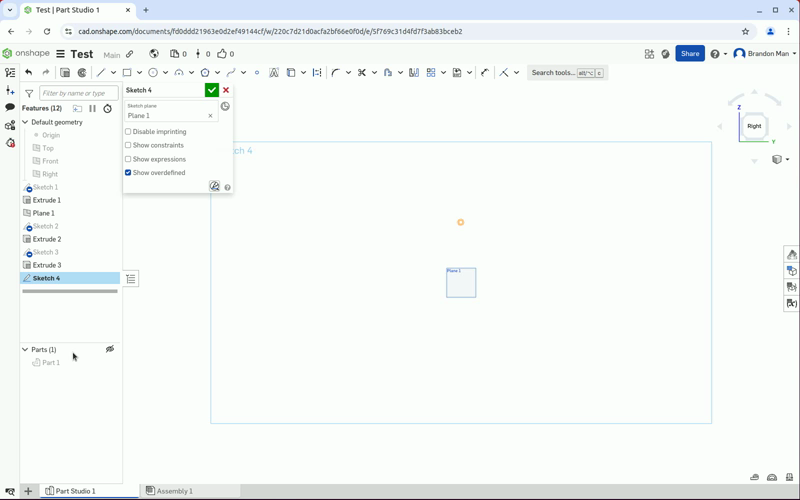
key_down(shift)
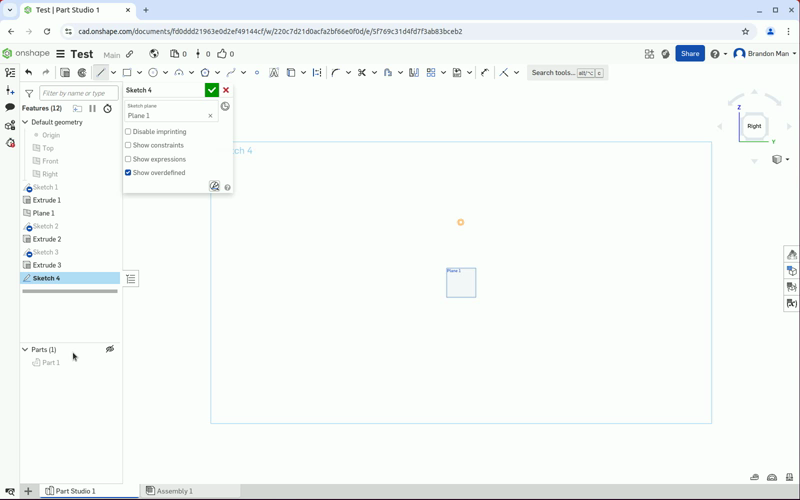
mouse_move(452, 276)
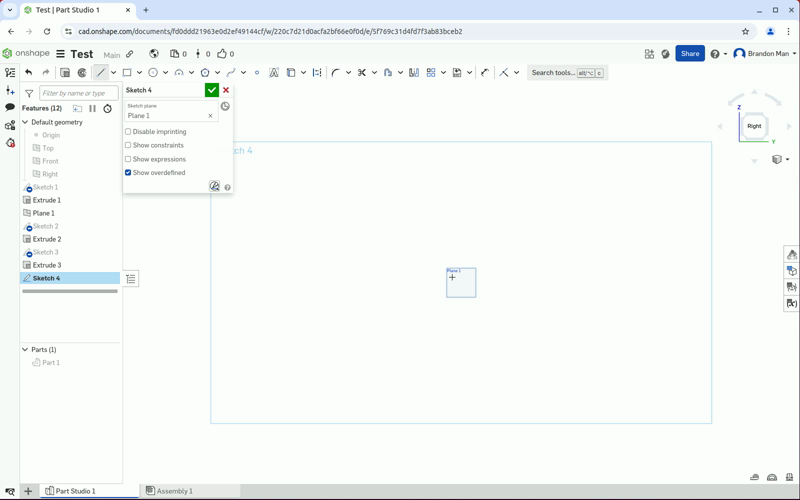
click(452, 276)
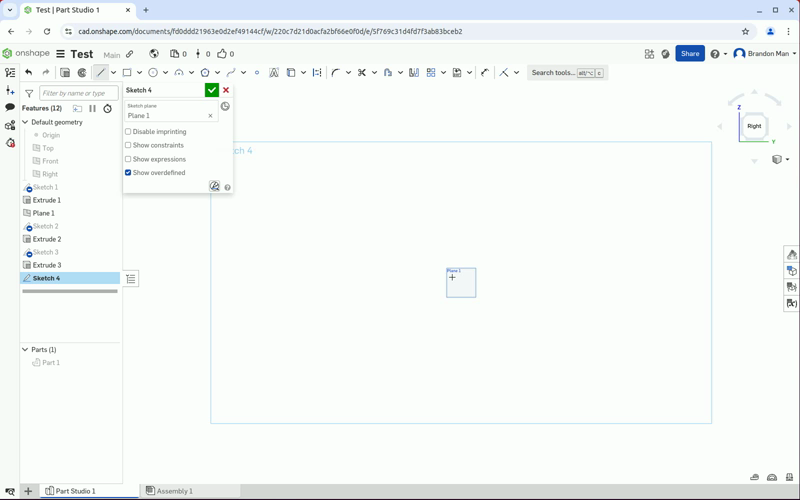
key_up(shift)
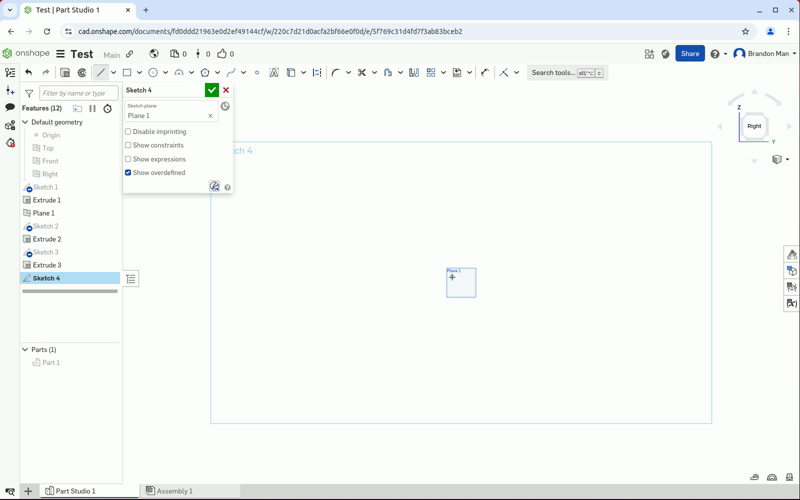
key_down(shift)
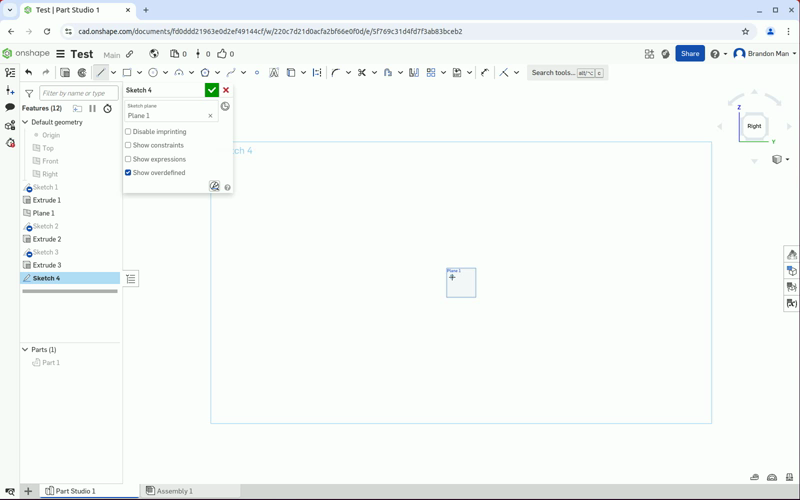
mouse_move(482, 276)
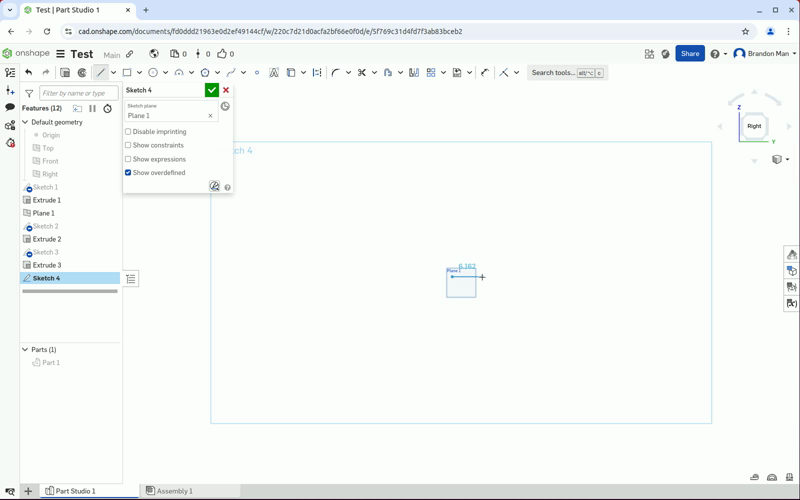
mouse_move(461, 276)
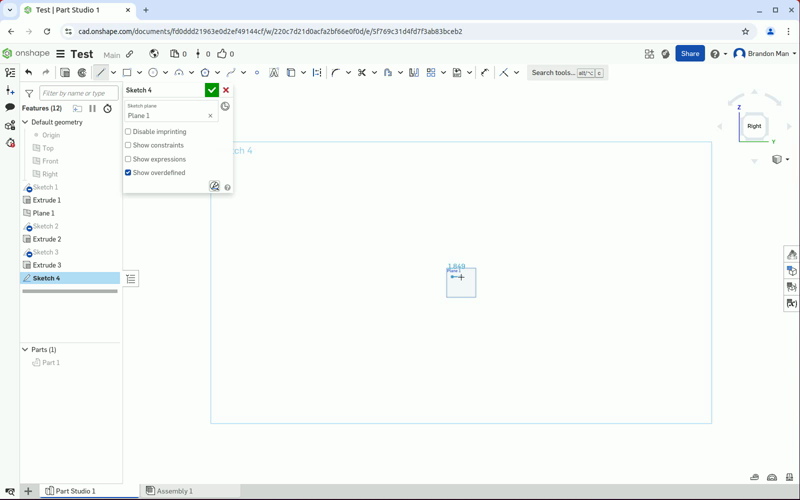
click(461, 276)
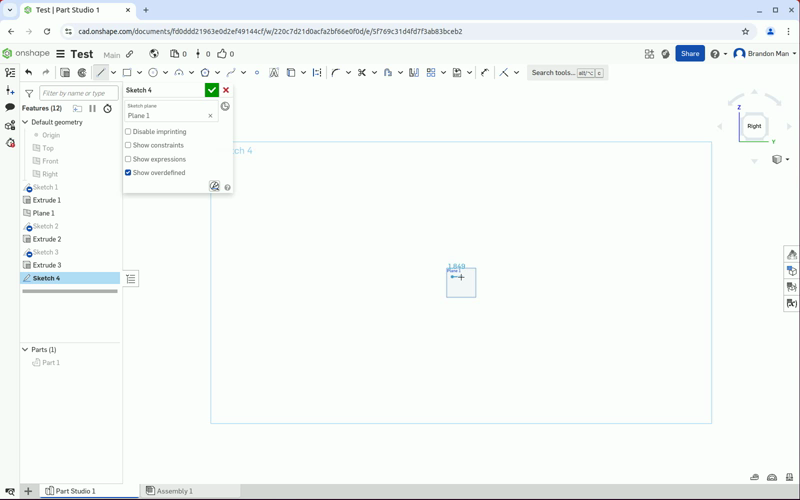
key_up(shift)
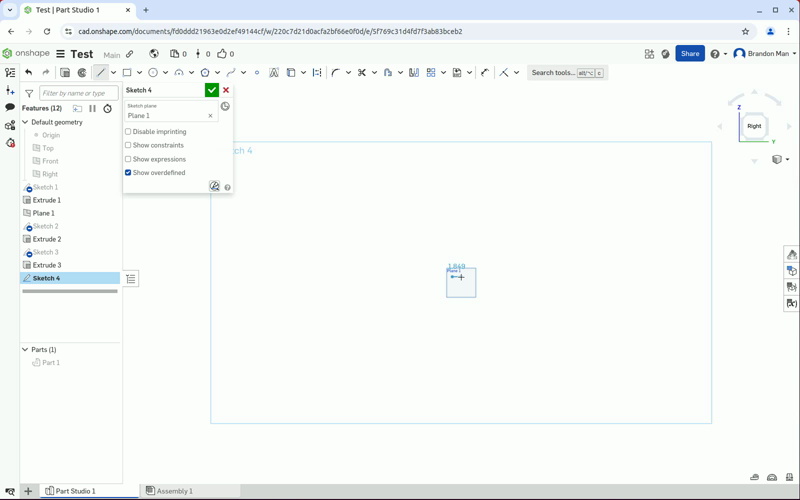
key_down(shift)
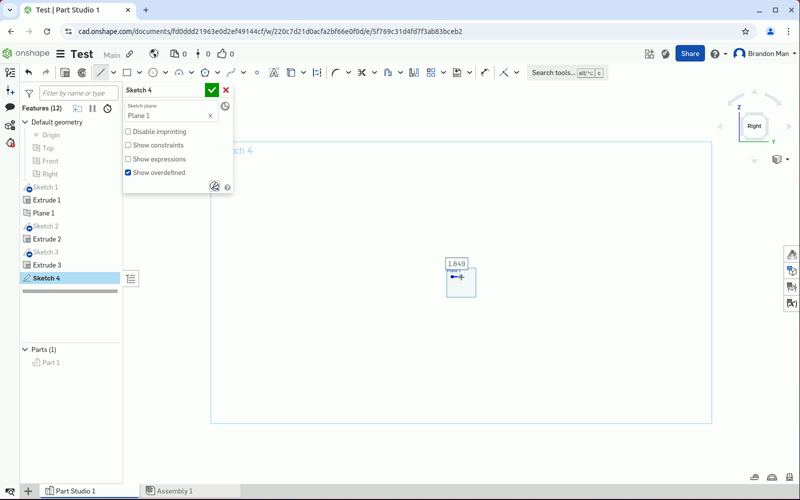
mouse_move(491, 276)
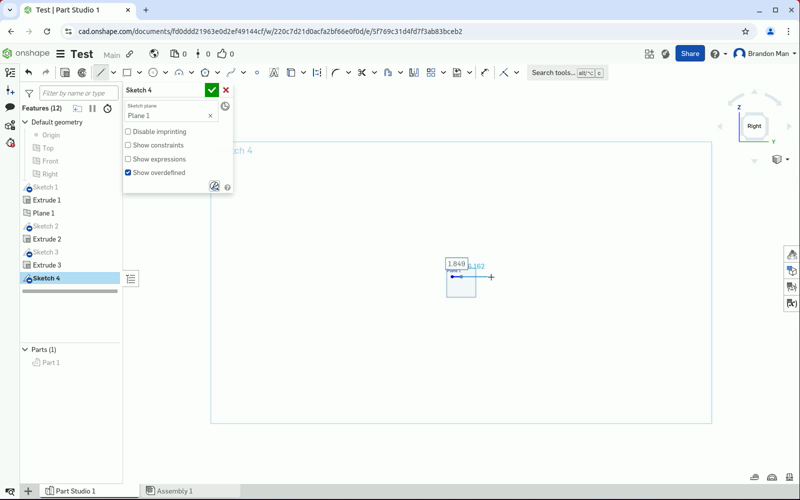
mouse_move(461, 256)
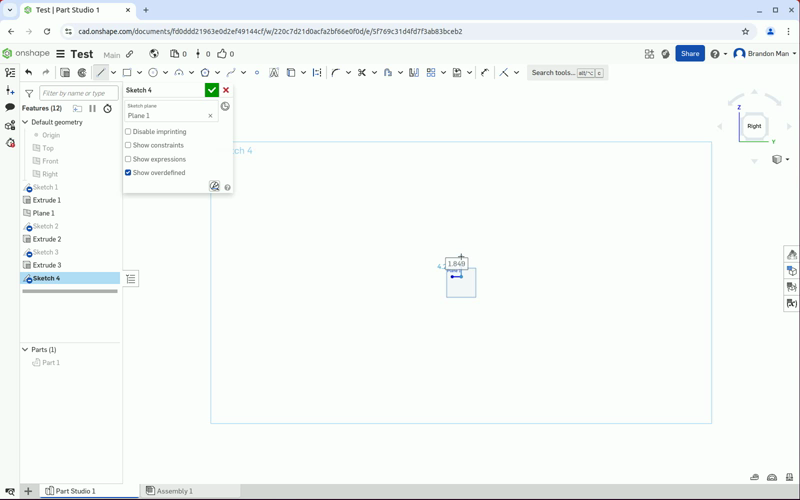
click(461, 256)
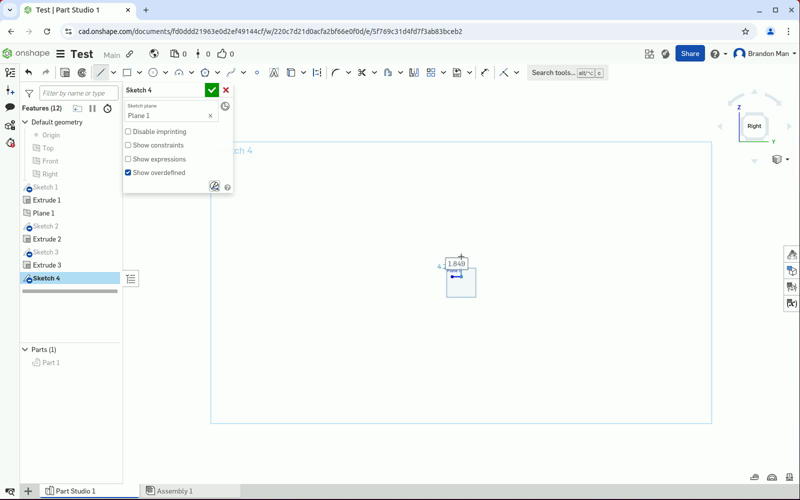
key_up(shift)
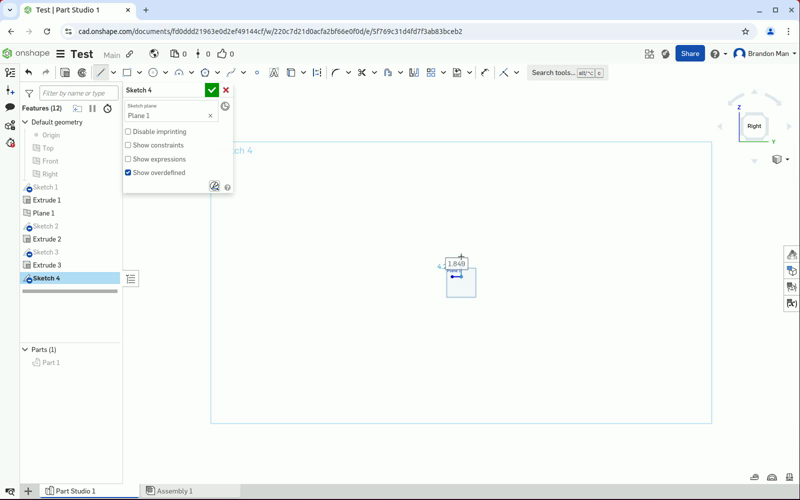
key_down(shift)
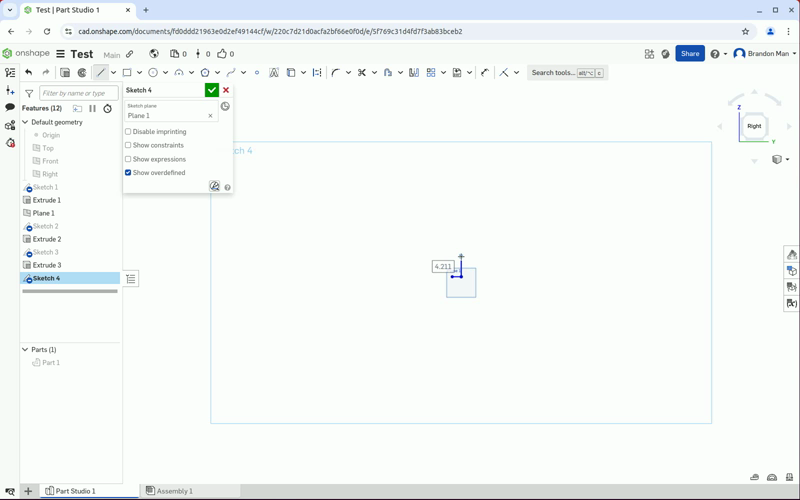
mouse_move(491, 256)
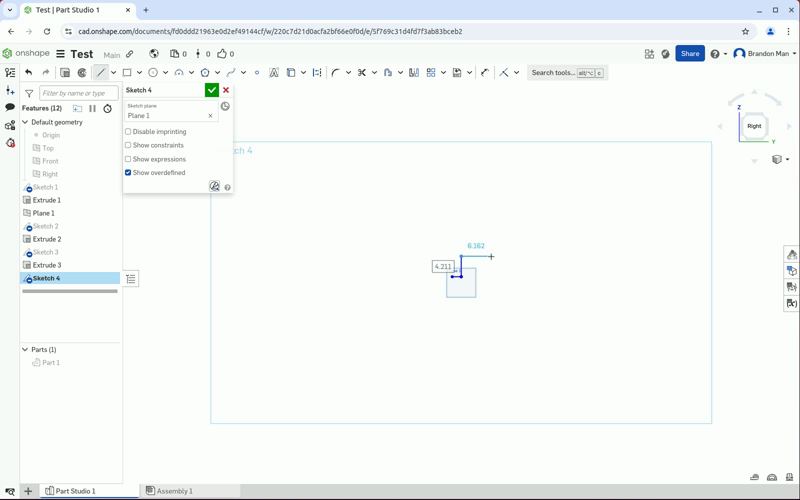
mouse_move(452, 256)
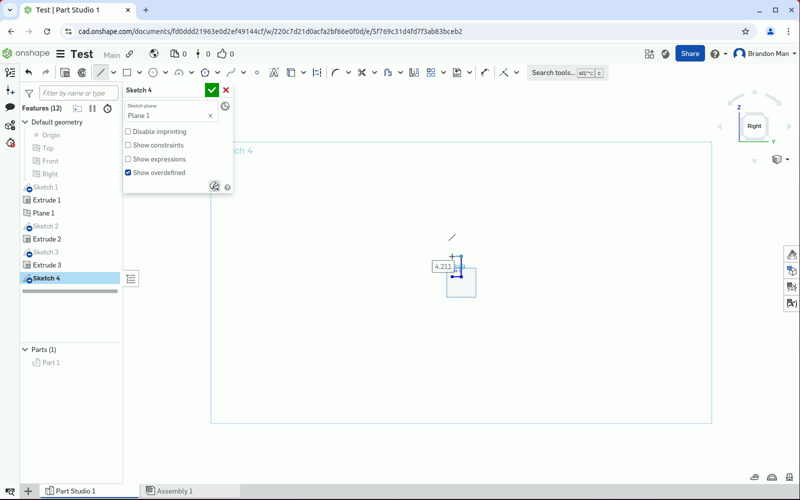
click(452, 256)
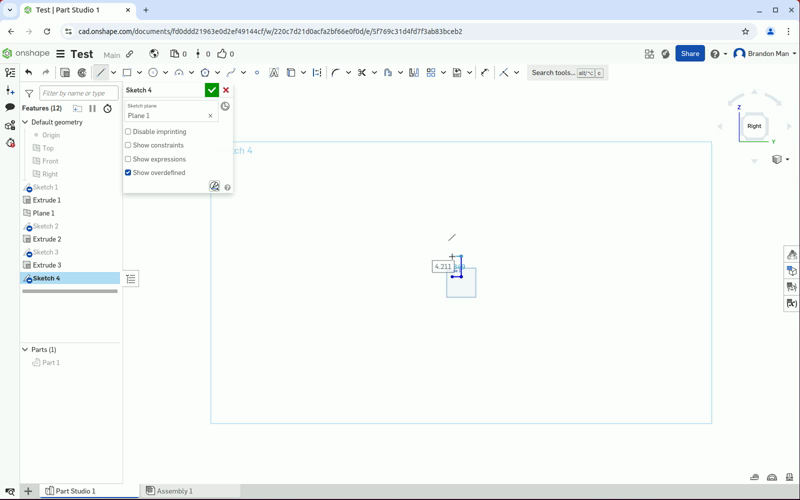
key_up(shift)
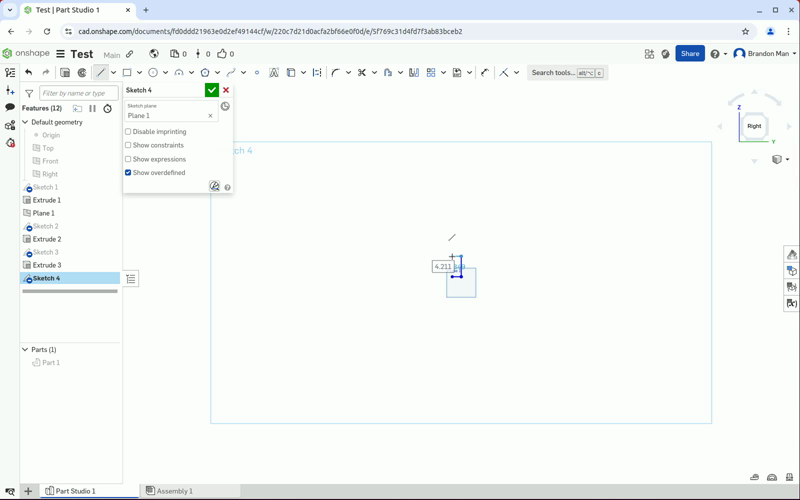
mouse_move(482, 256)
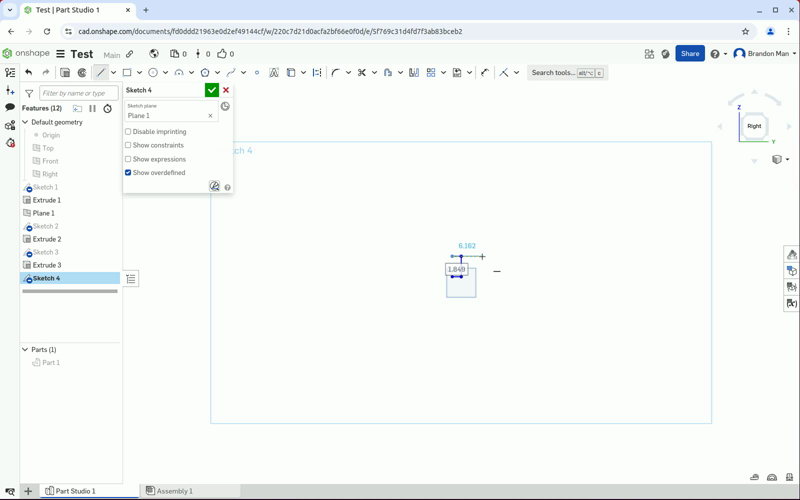
key_down(shift)
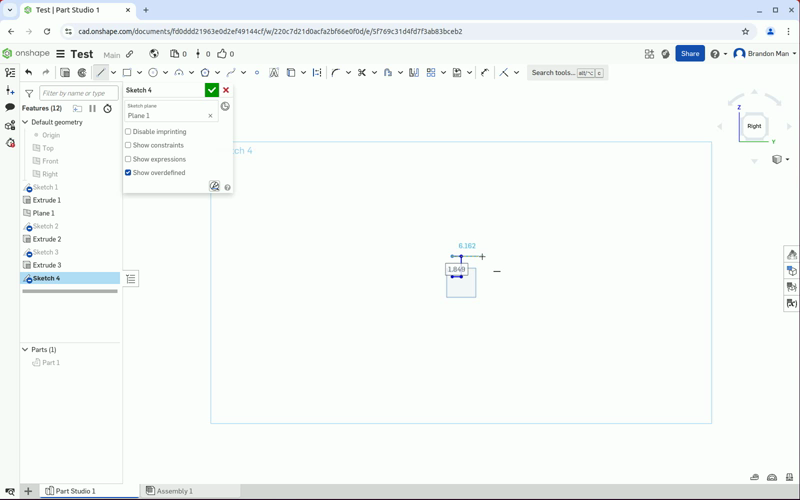
mouse_move(452, 276)
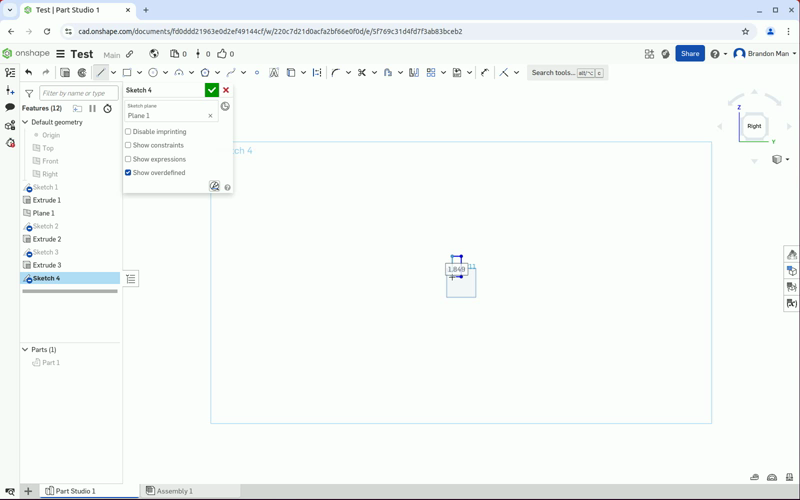
key_up(shift)
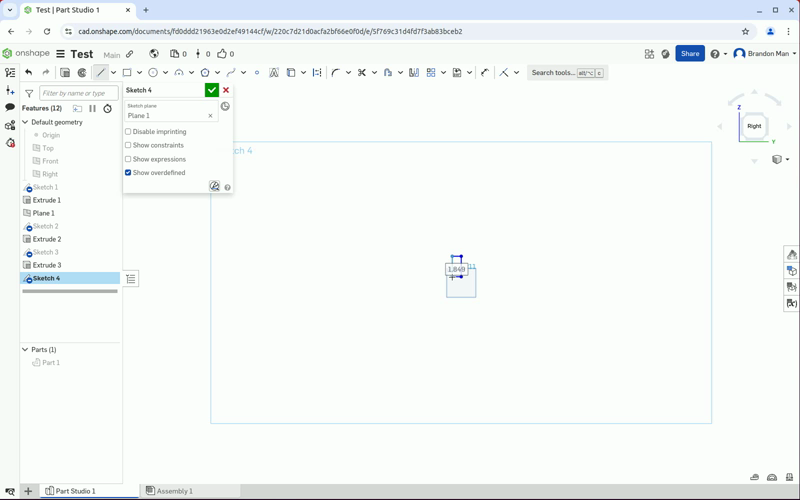
click(452, 276)
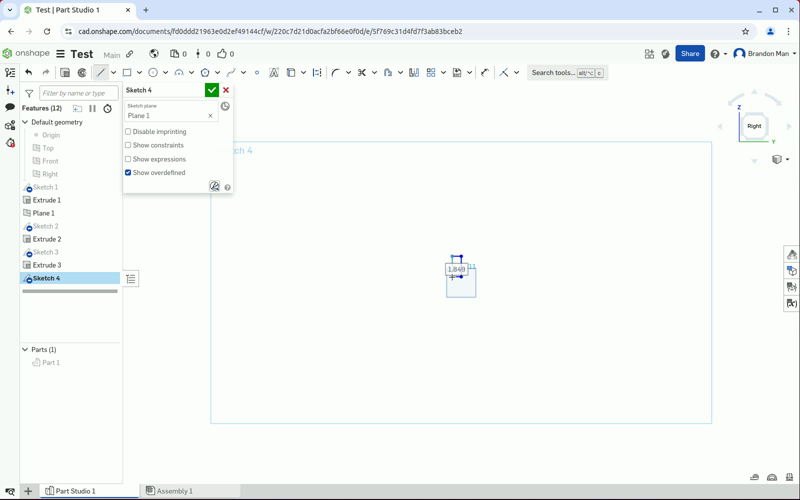
key(esc)
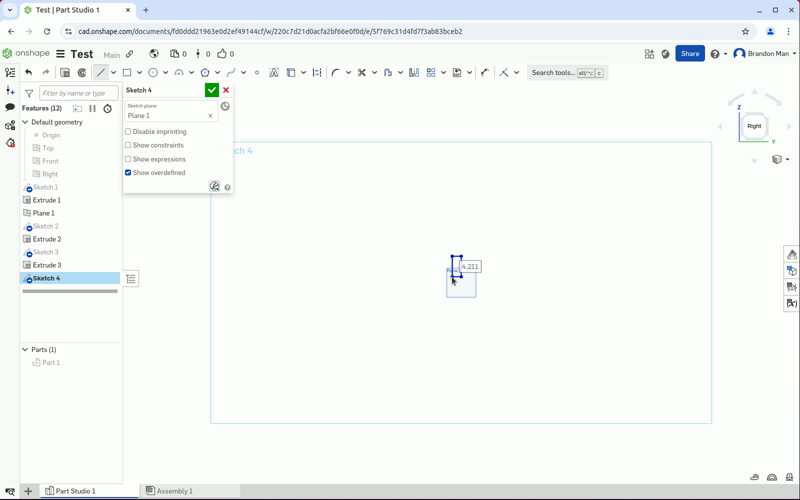
mouse_move(454, 268)
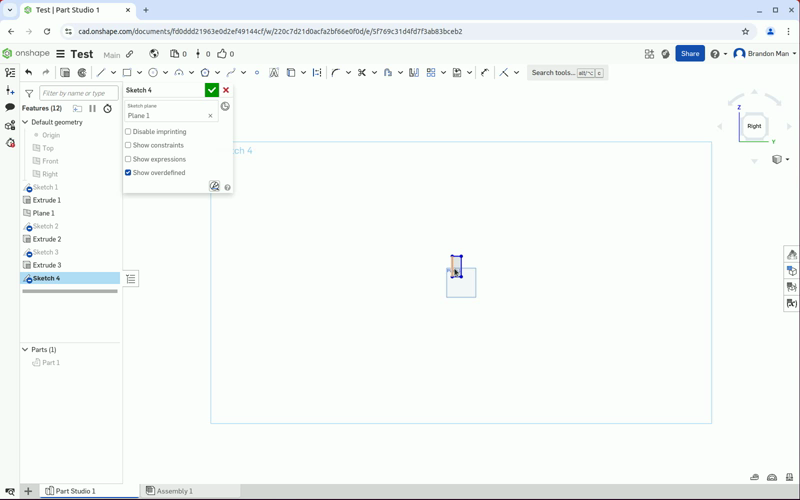
scroll(6)
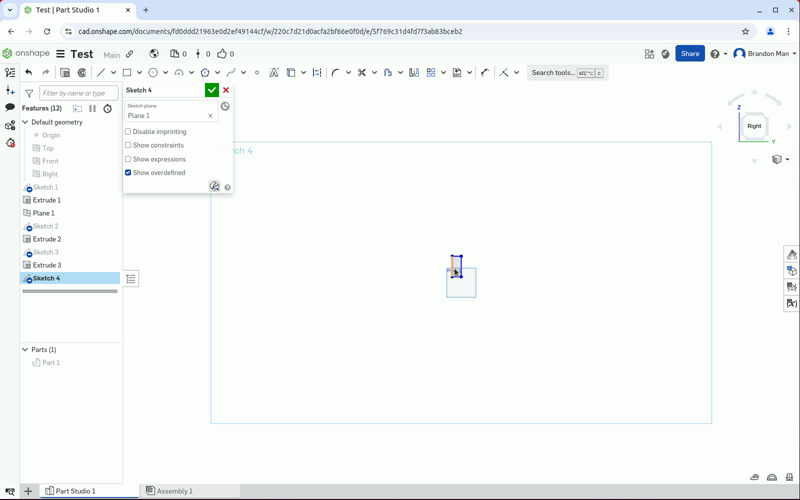
scroll(6)
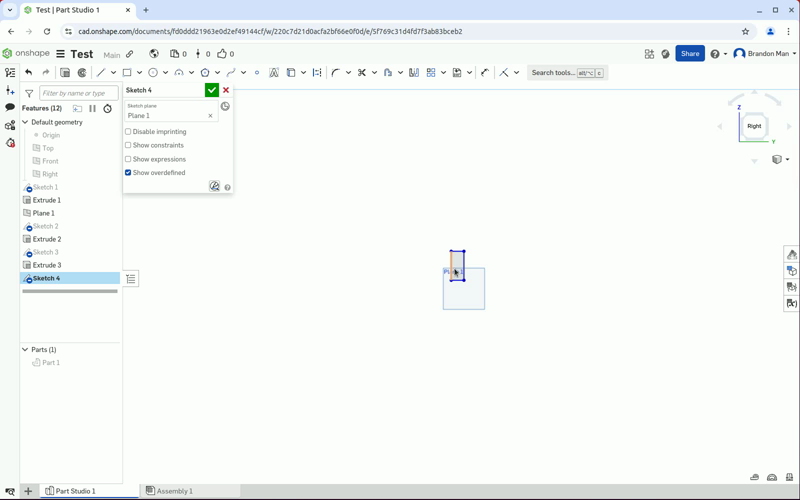
scroll(6)
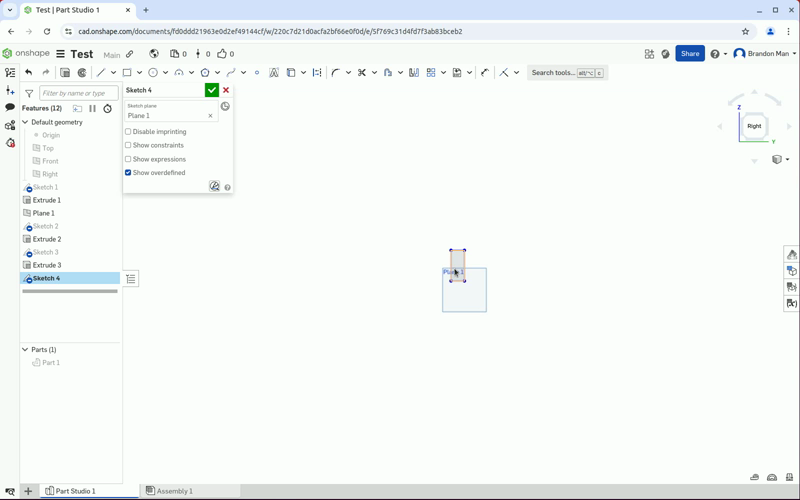
scroll(6)
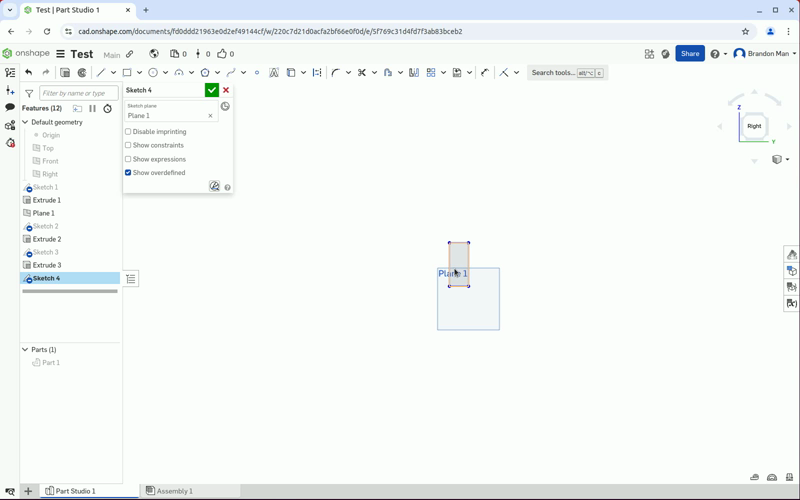
scroll(6)
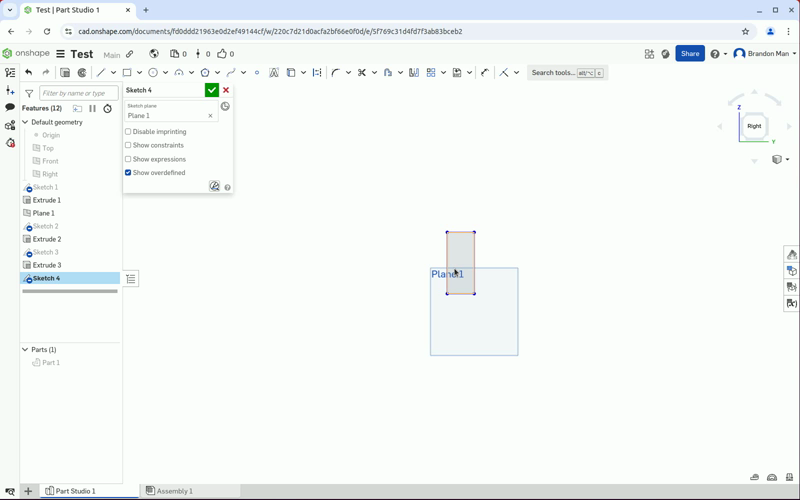
scroll(6)
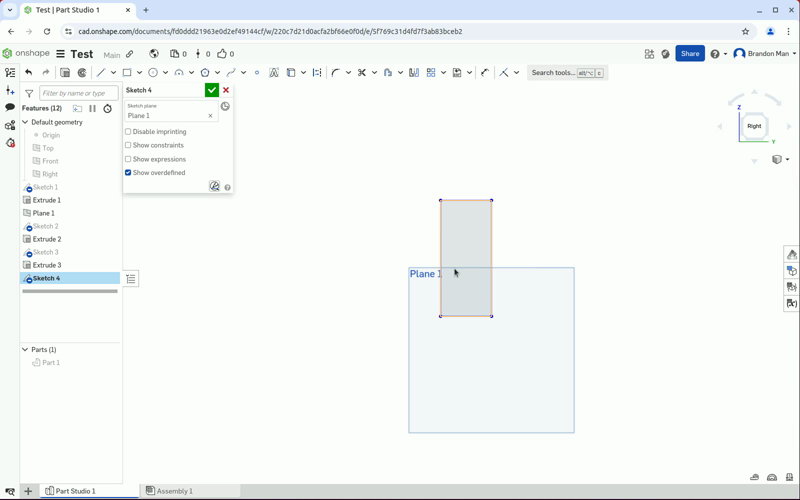
scroll(6)
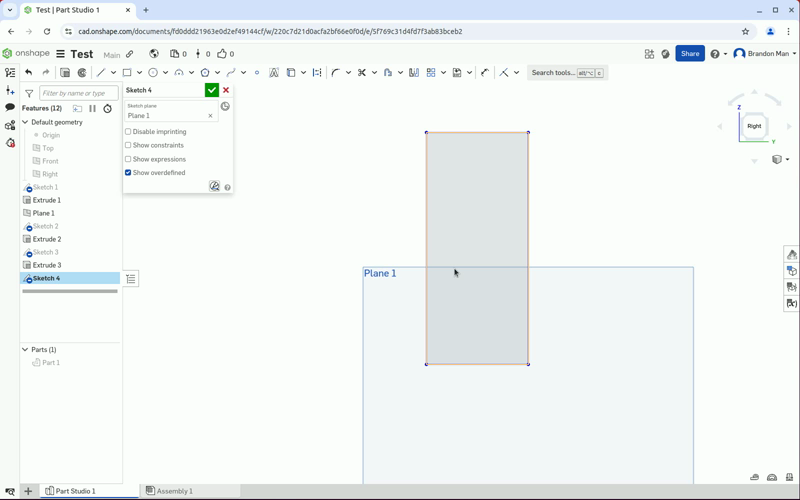
click(454, 268)
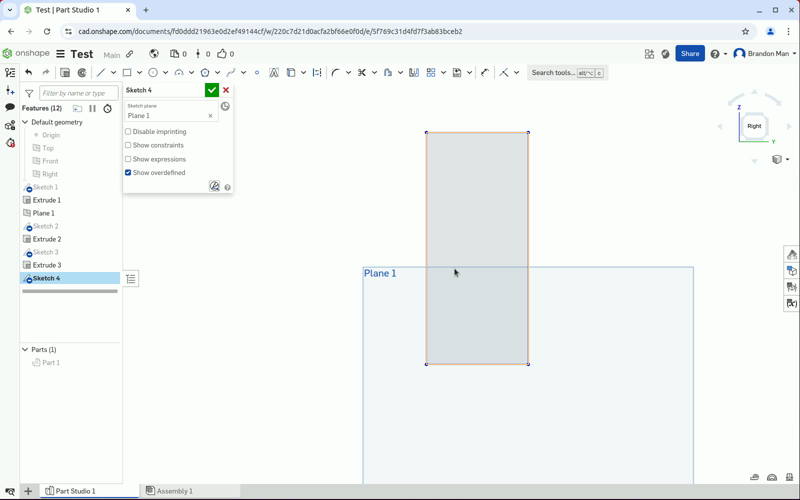
scroll(-6)
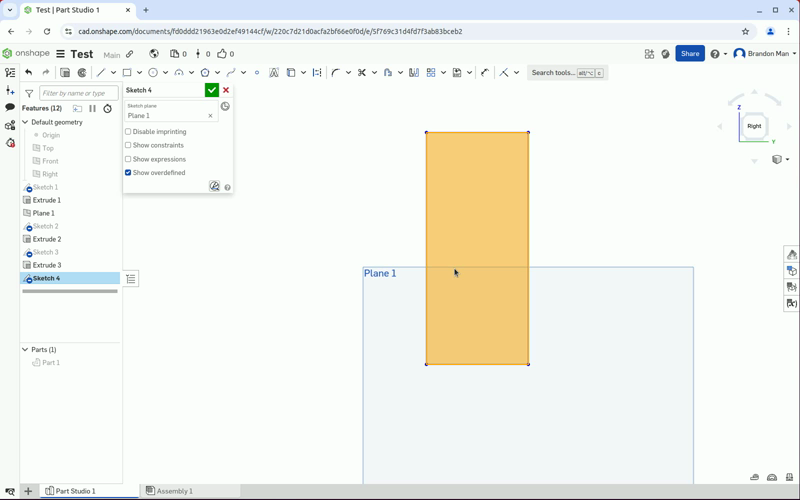
scroll(-6)
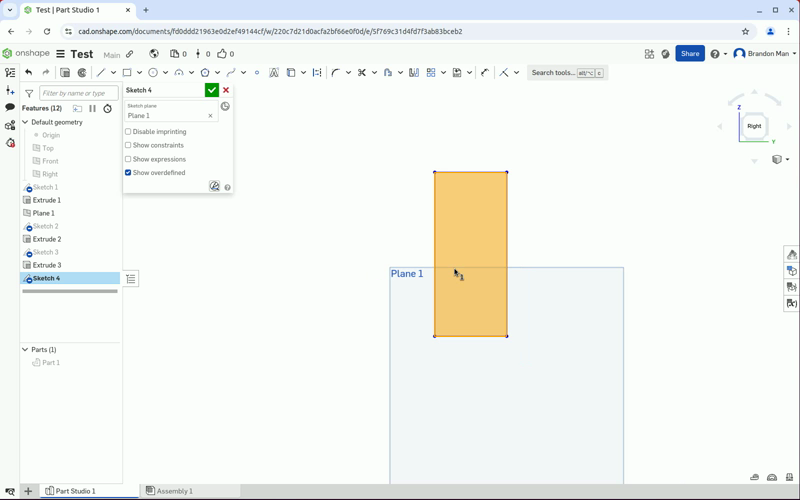
scroll(-6)
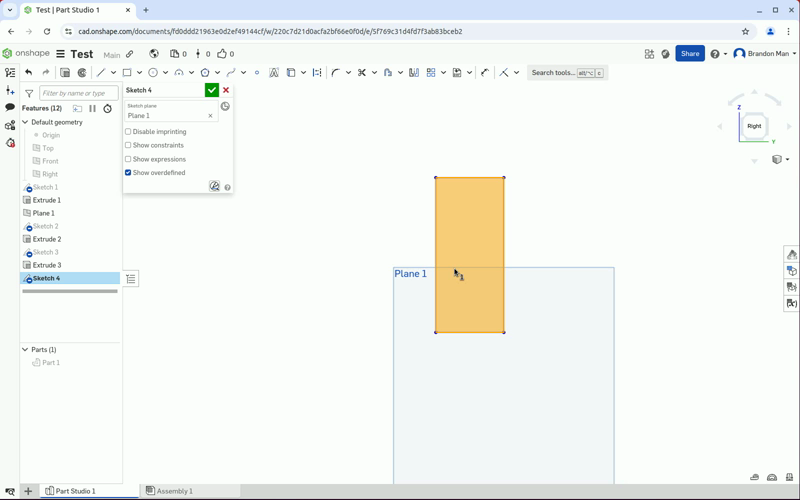
scroll(-6)
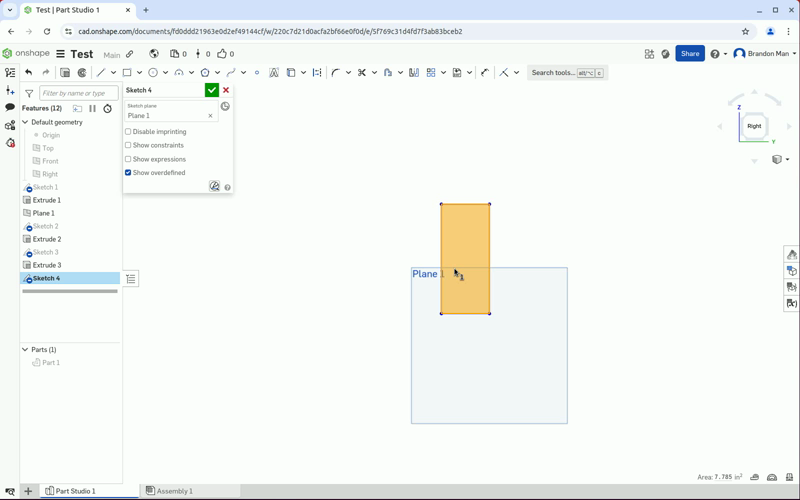
scroll(-6)
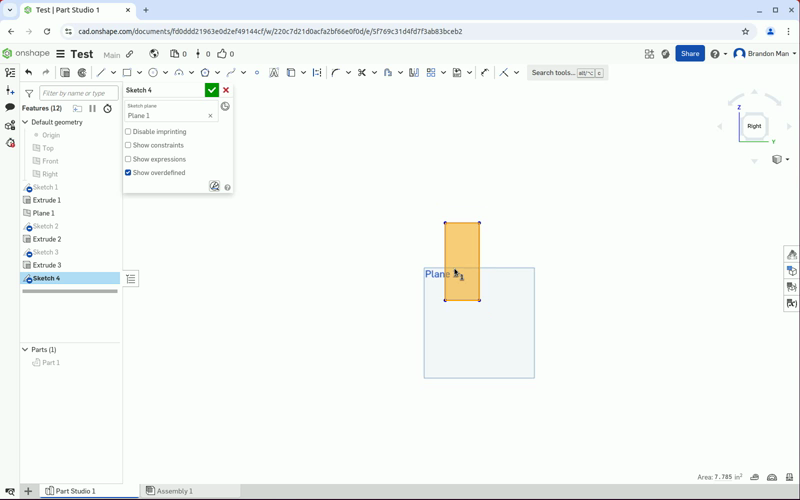
scroll(-6)
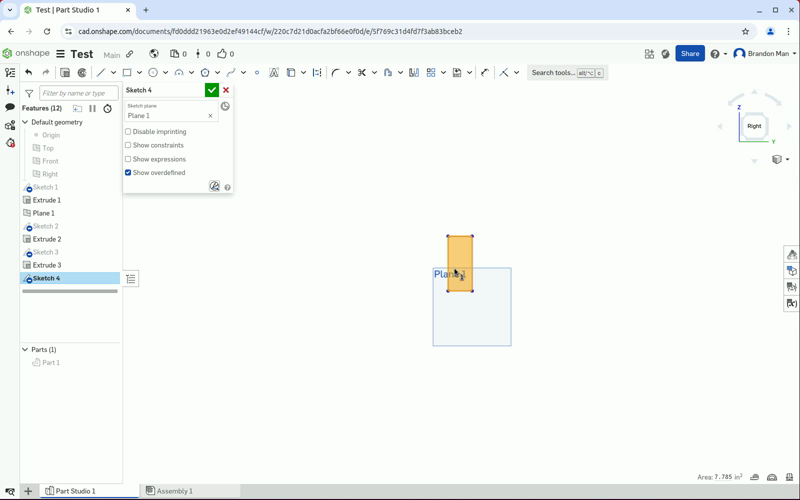
scroll(-6)
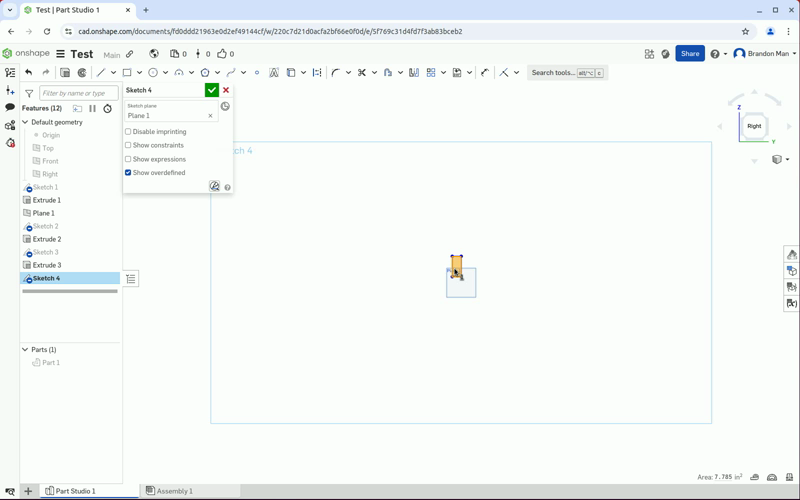
mouse_move(73, 352)
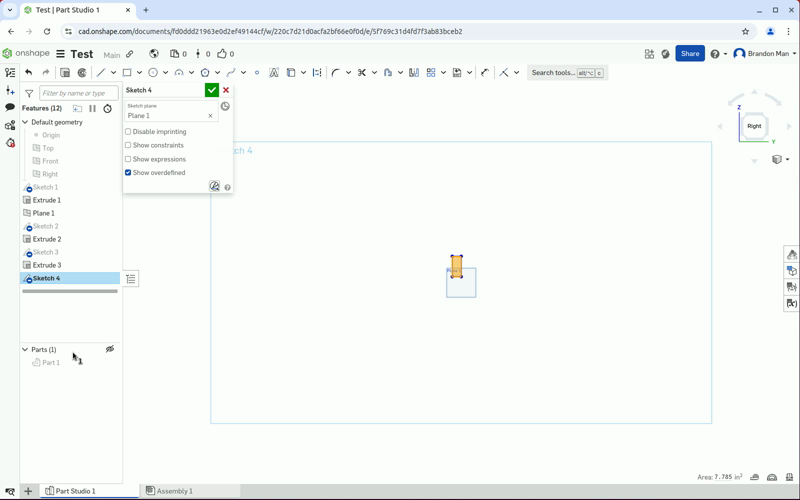
key(shift+y)
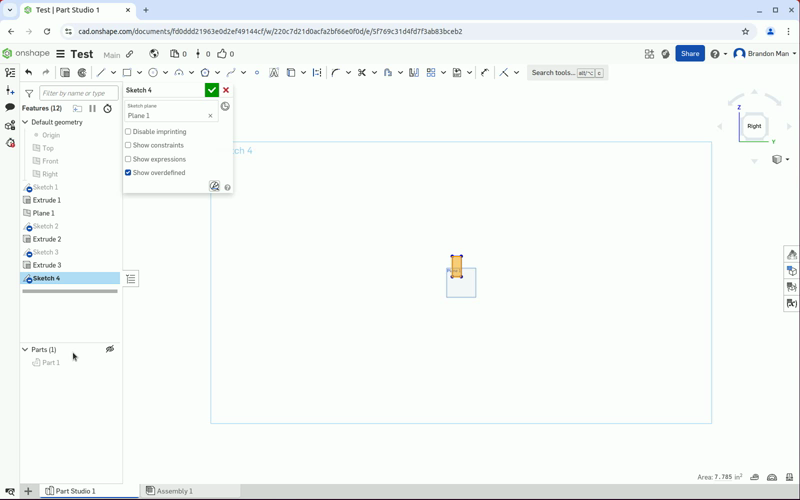
key(shift+e)
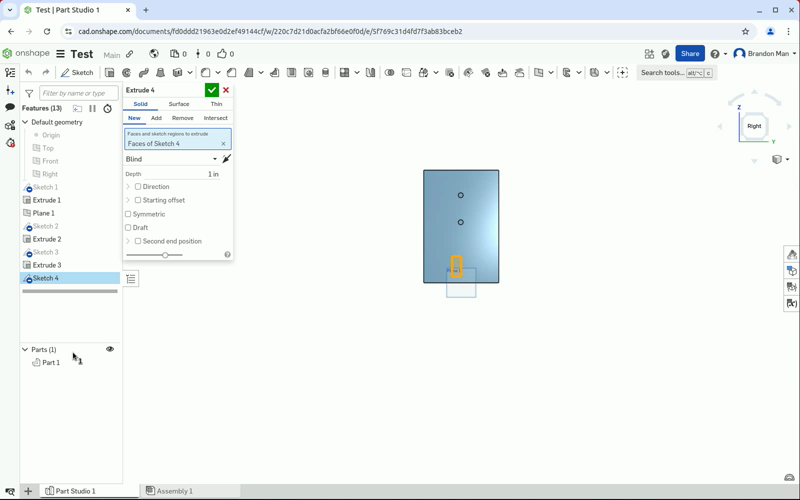
mouse_move(143, 106)
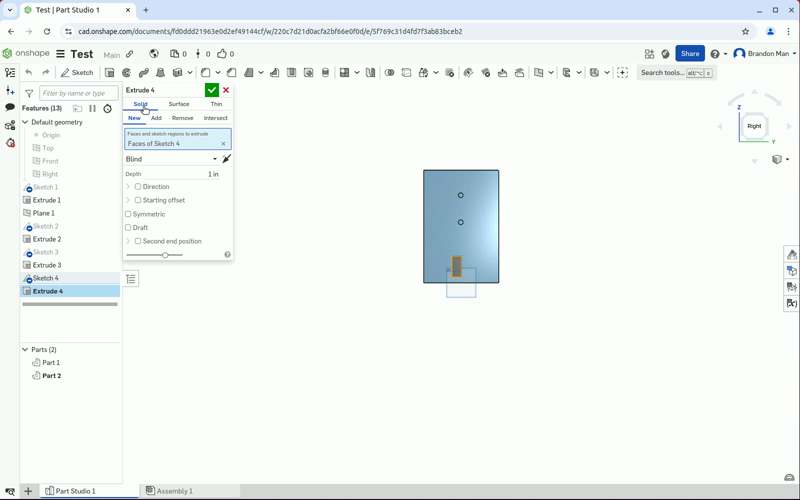
click(143, 106)
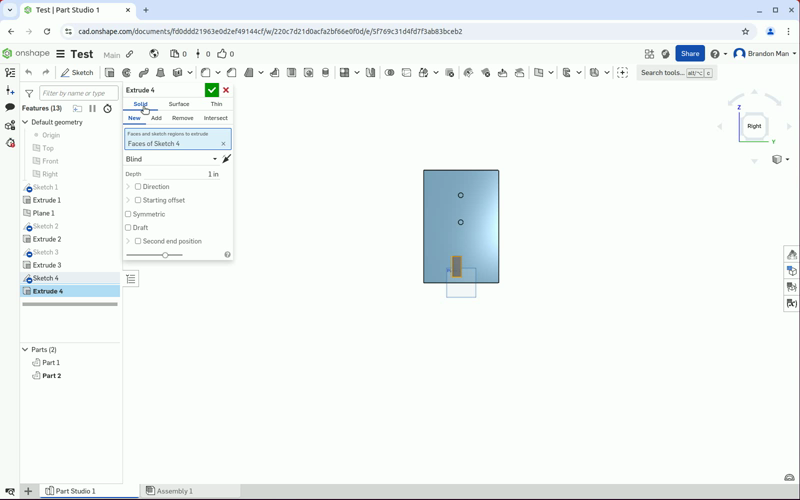
mouse_move(186, 120)
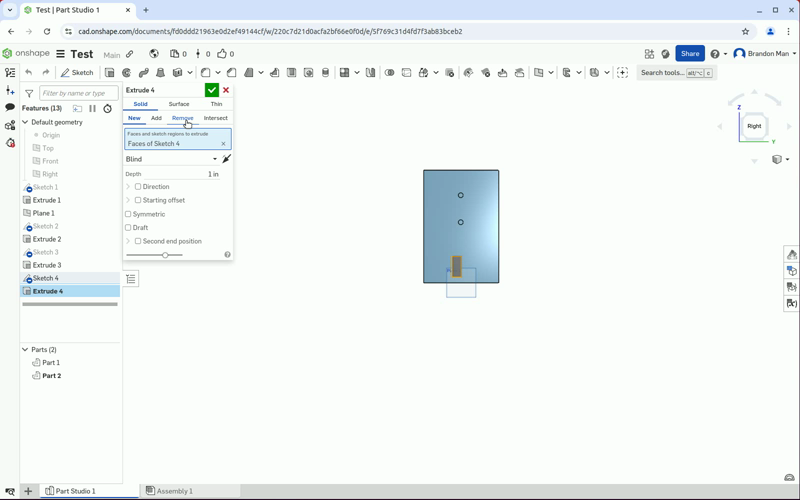
click(186, 120)
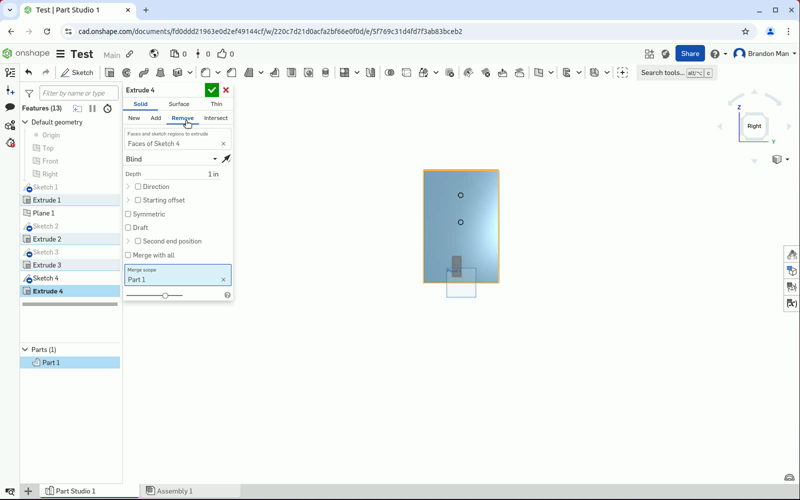
key(tab, 4)
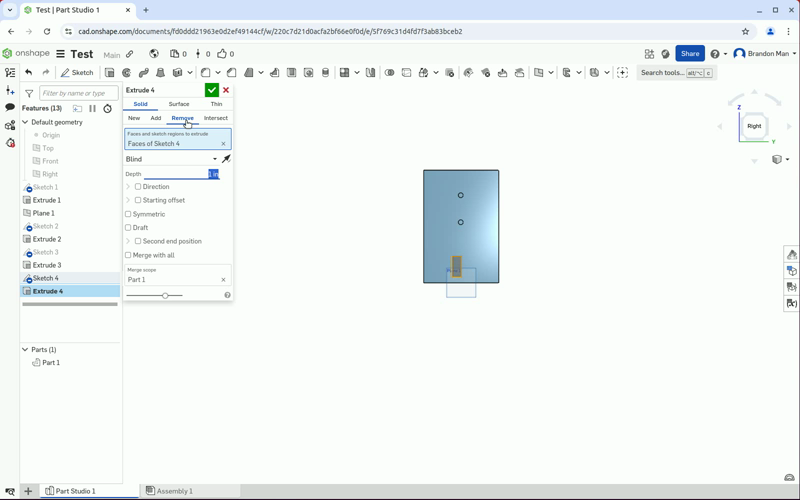
text(0.241)
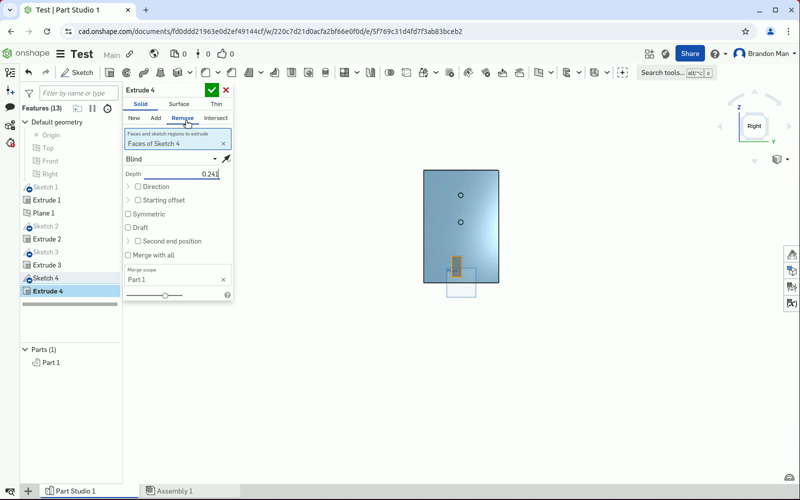
key(tab, 6)
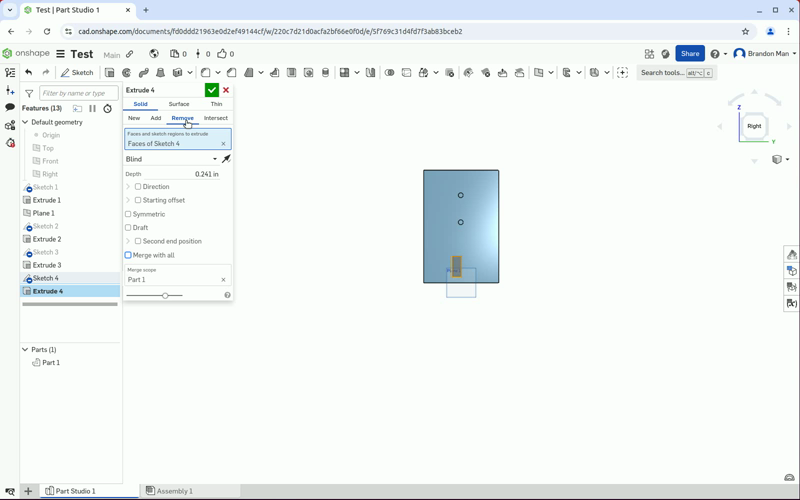
key(space)
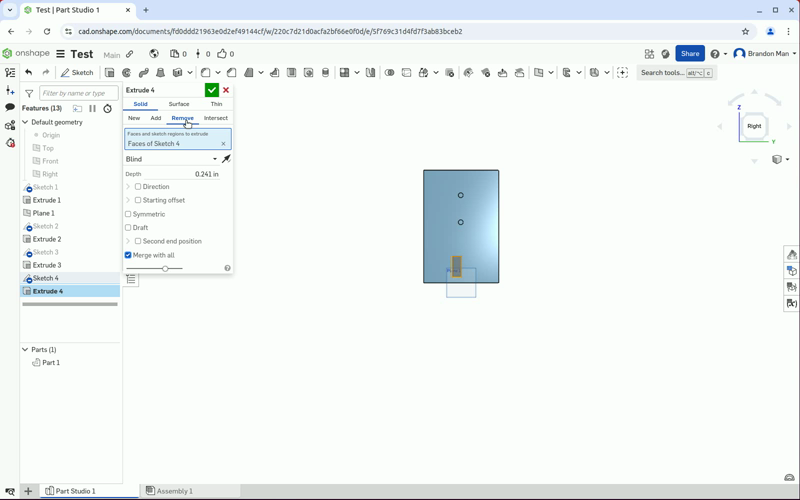
key(enter)
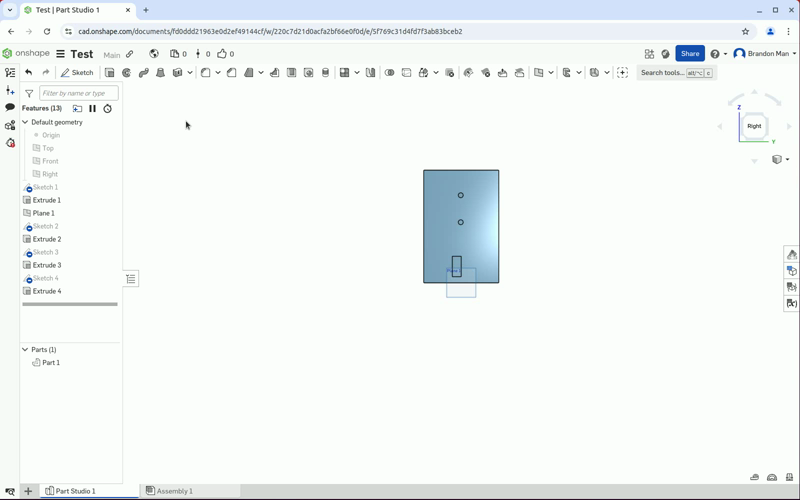
key(shift+h)
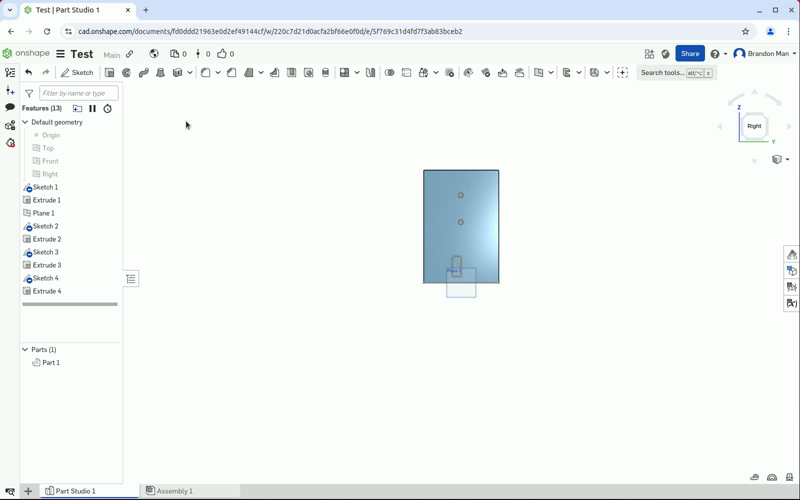
key(shift+h)
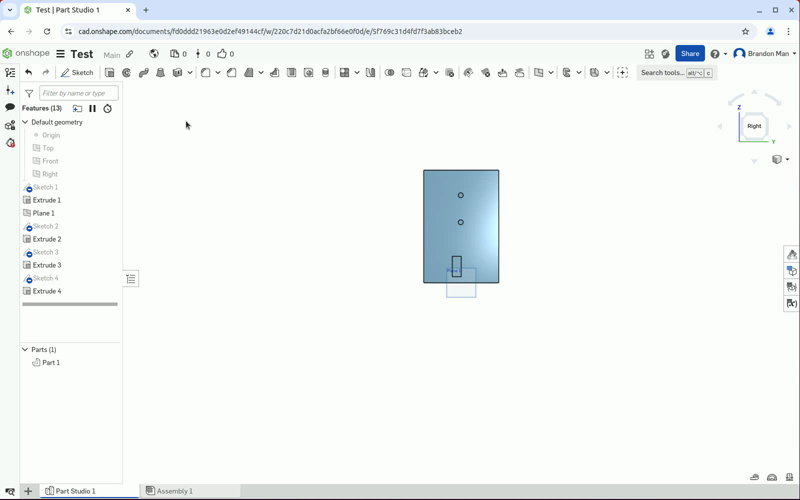
mouse_move(73, 189)
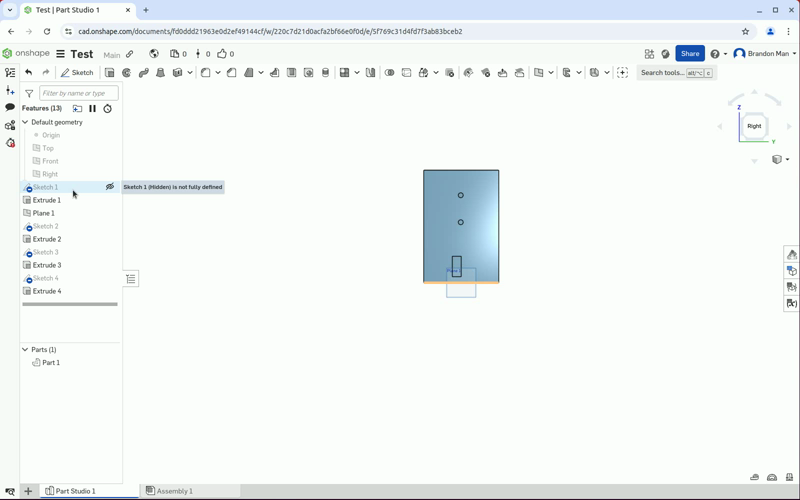
click(73, 189)
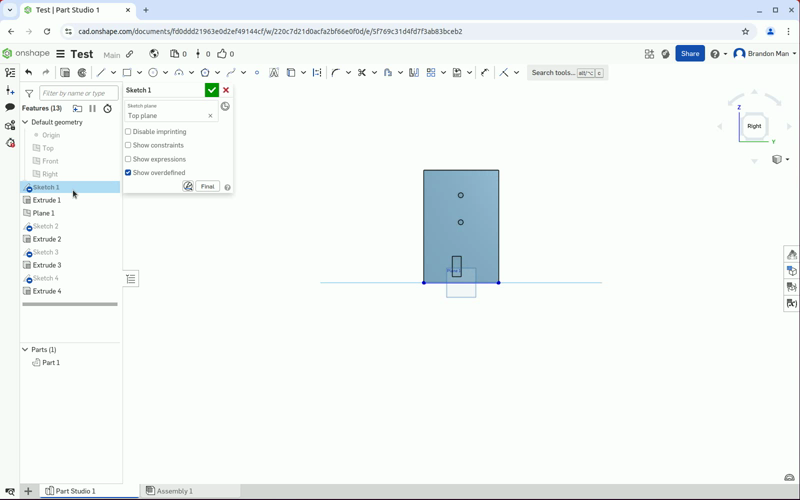
mouse_move(229, 92)
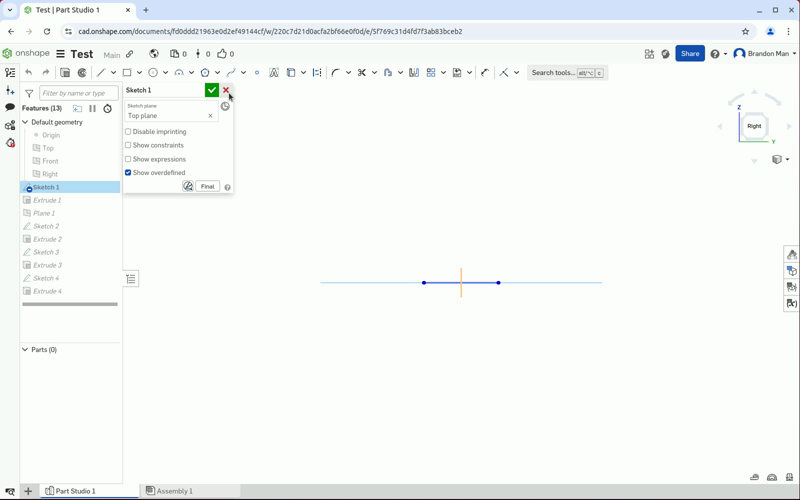
click(229, 92)
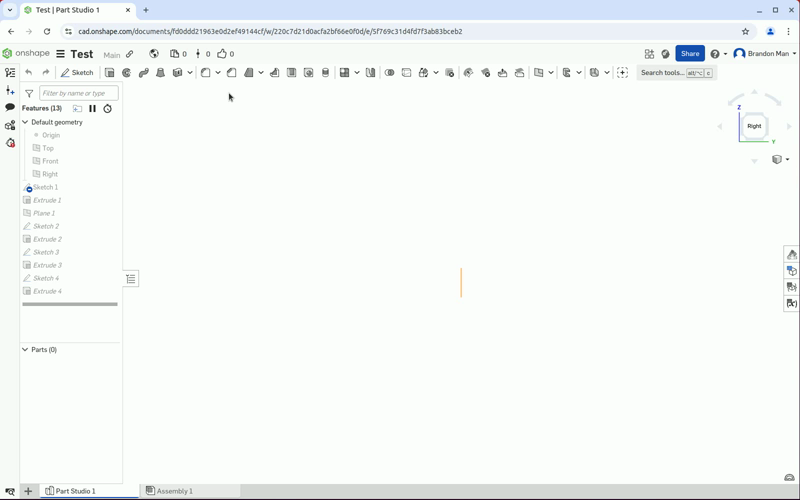
key(shift+s)
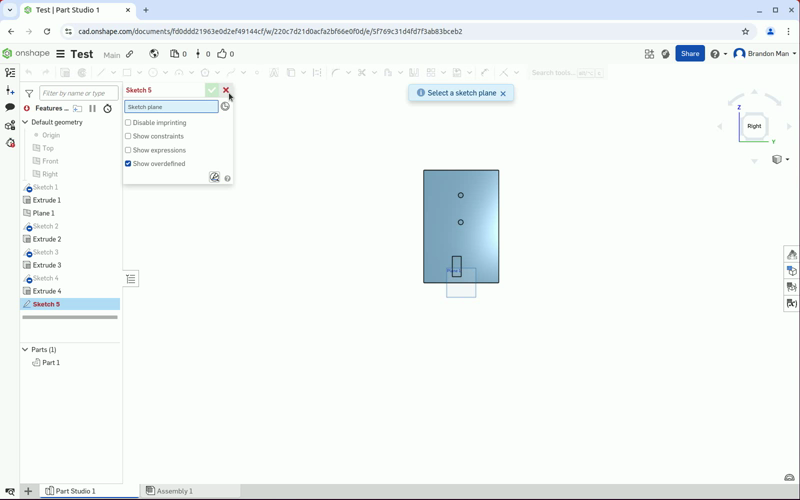
mouse_move(73, 215)
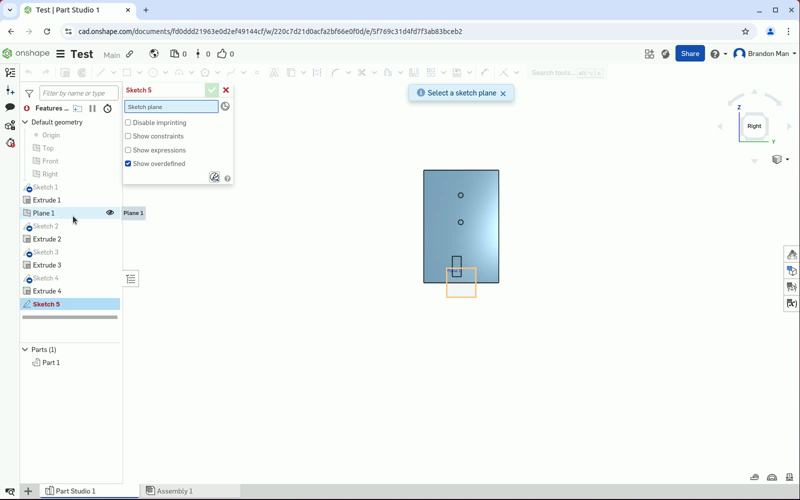
click(73, 215)
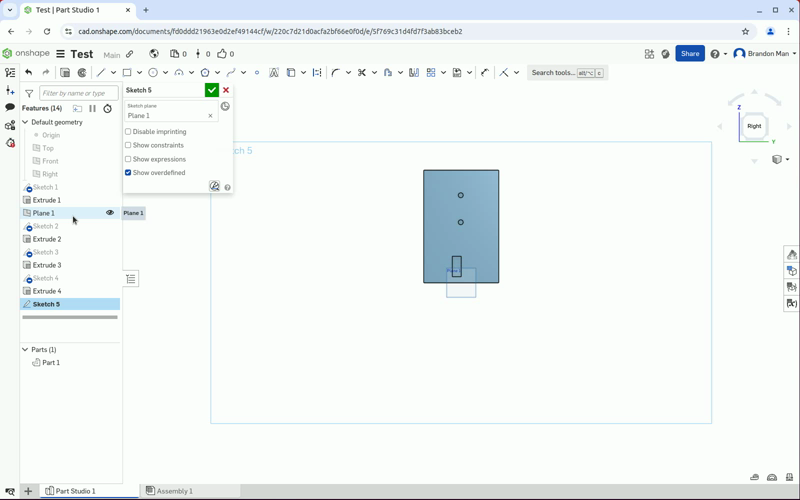
mouse_move(73, 352)
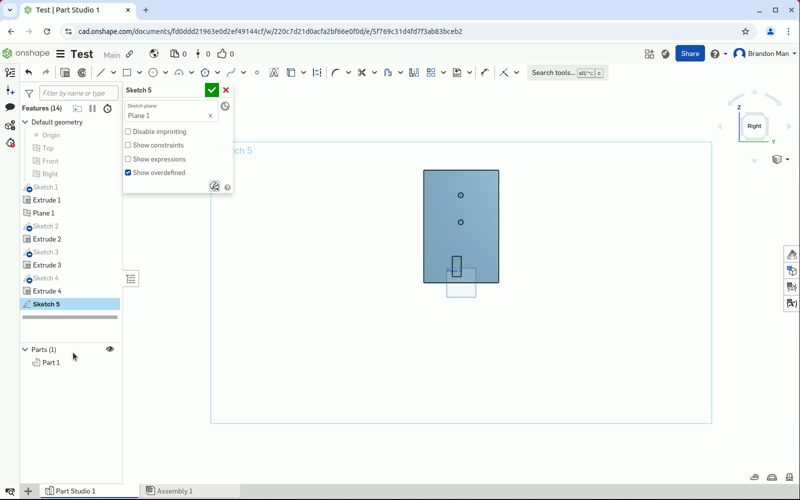
key(y)
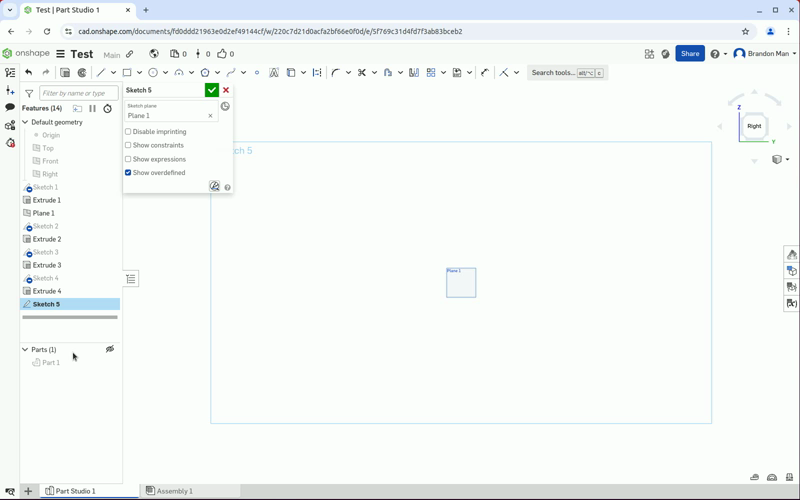
key(l)
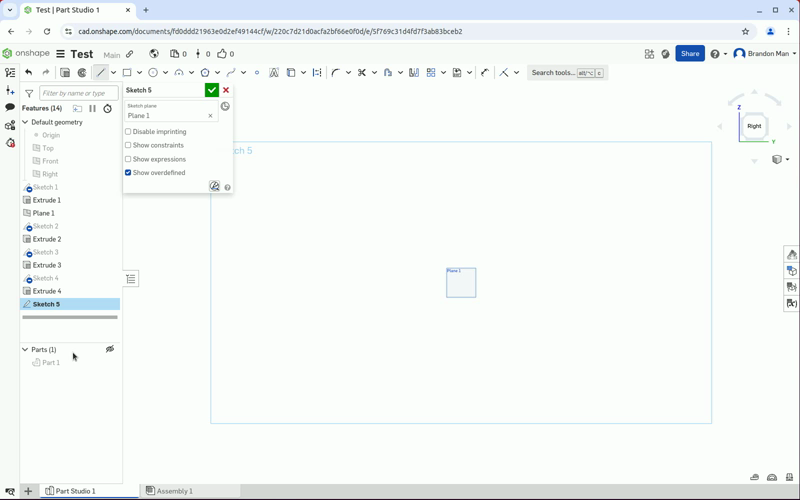
key_down(shift)
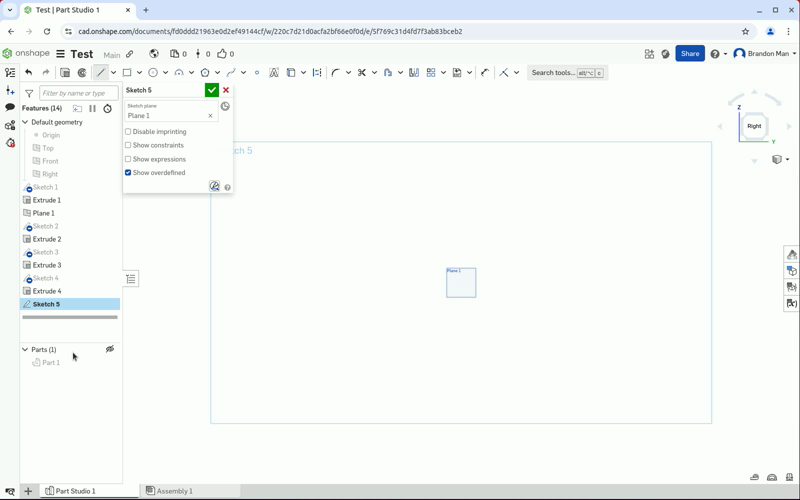
mouse_move(460, 276)
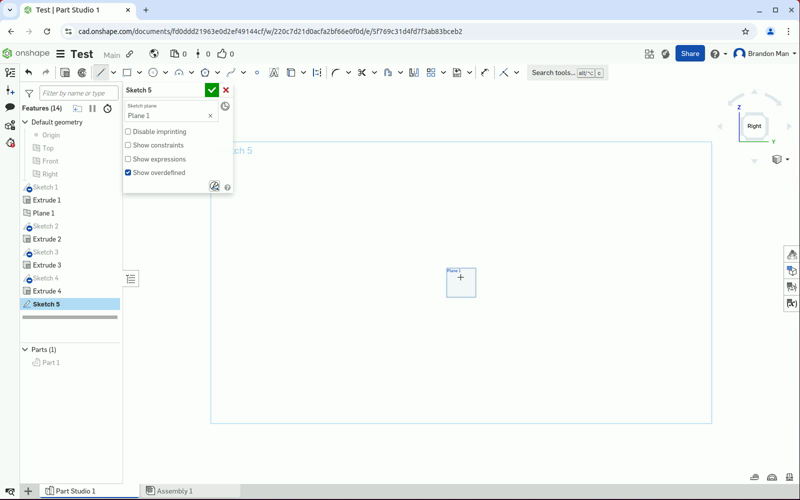
click(460, 276)
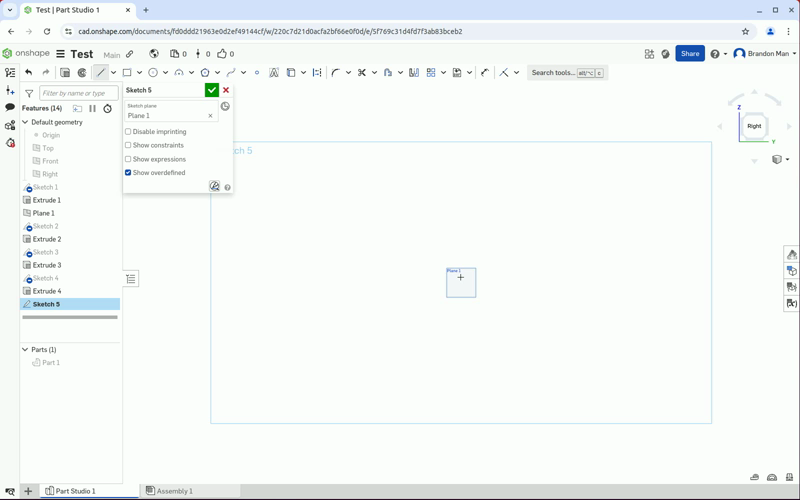
key_up(shift)
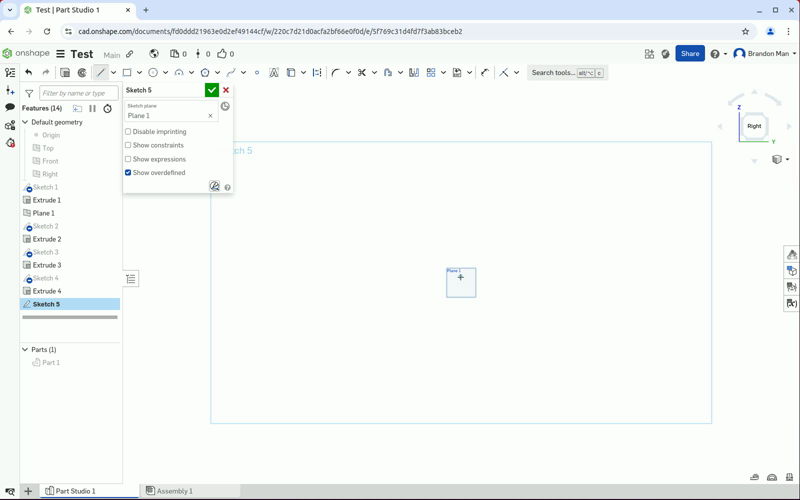
key_down(shift)
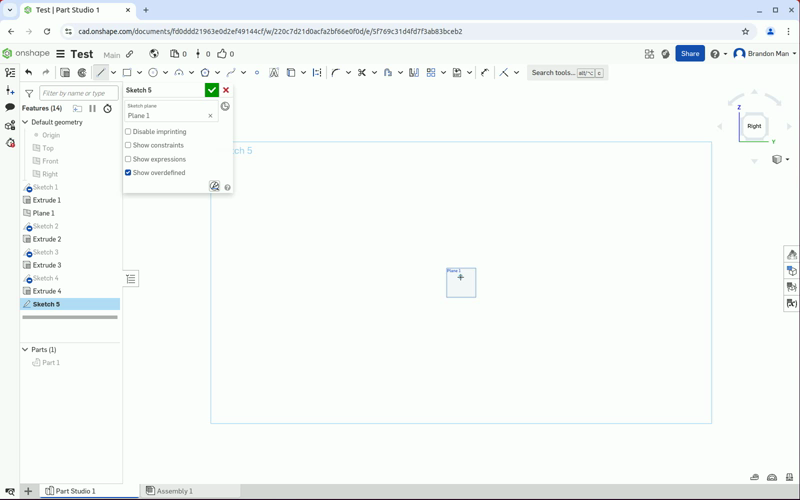
mouse_move(490, 276)
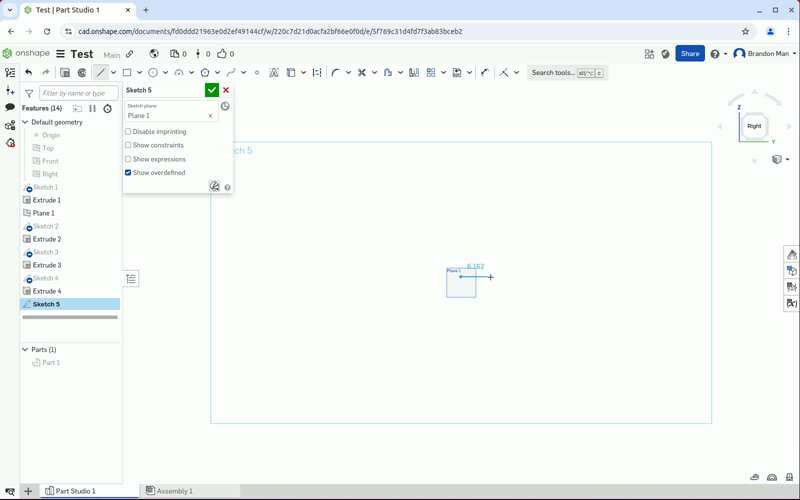
mouse_move(469, 276)
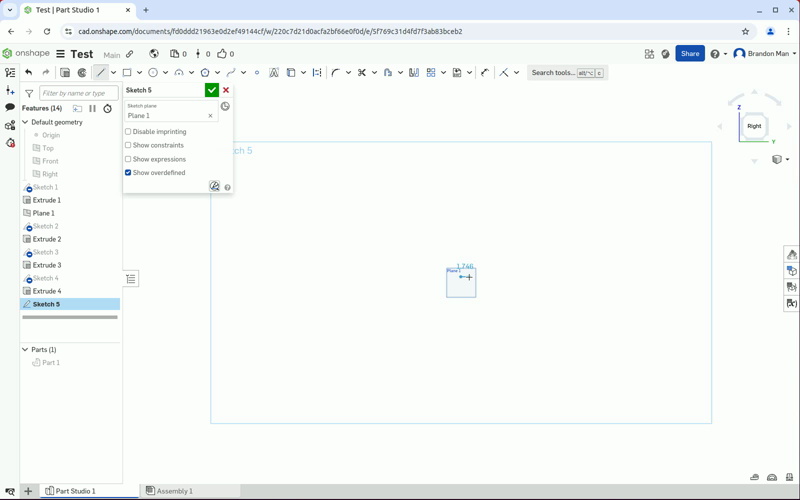
click(469, 276)
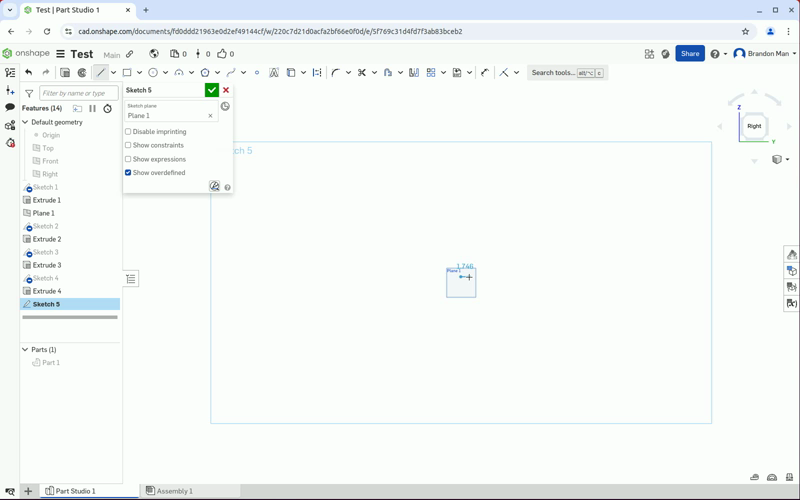
key_up(shift)
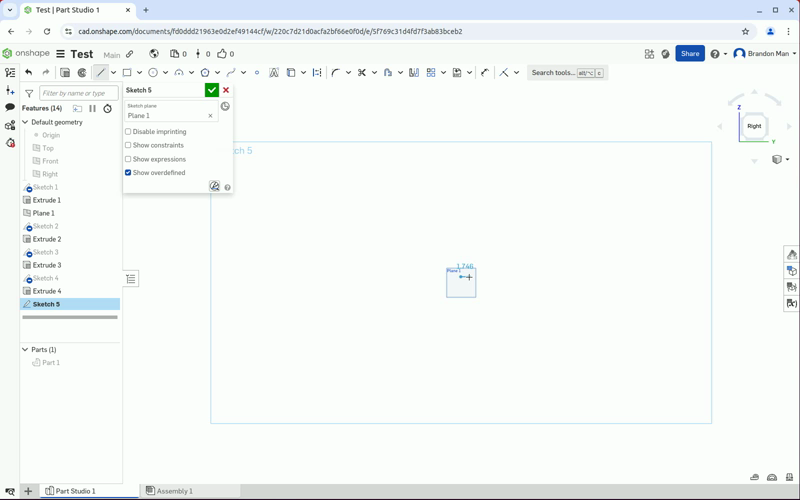
key_down(shift)
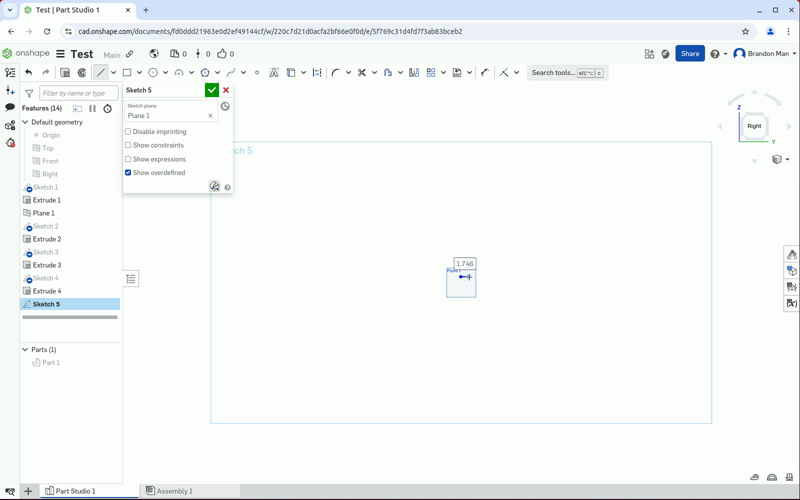
mouse_move(499, 276)
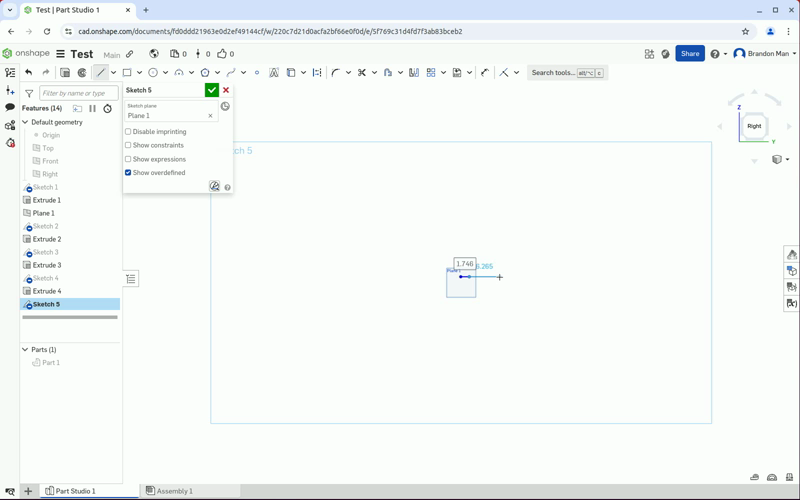
mouse_move(469, 256)
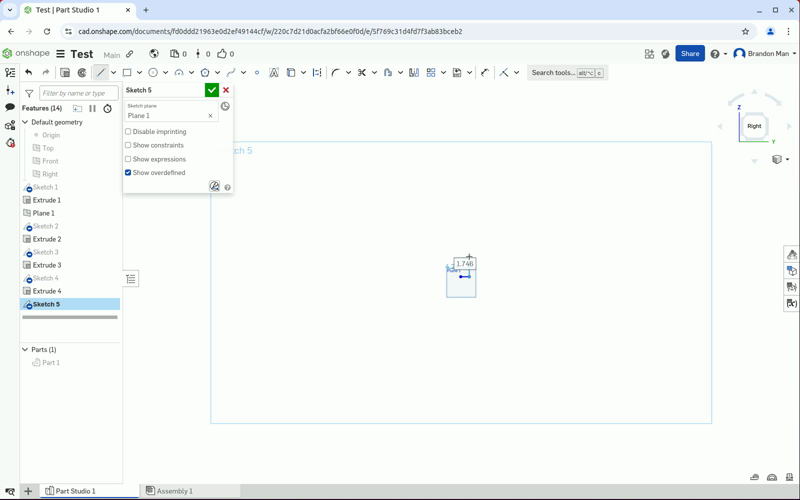
click(469, 256)
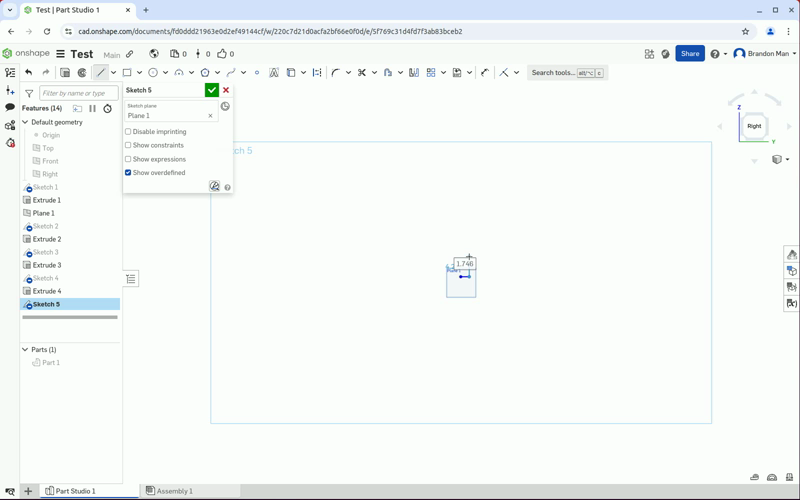
key_up(shift)
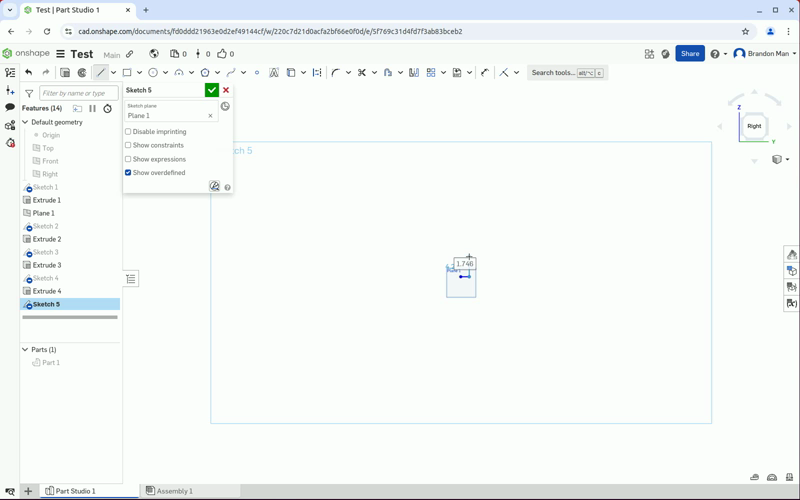
key_down(shift)
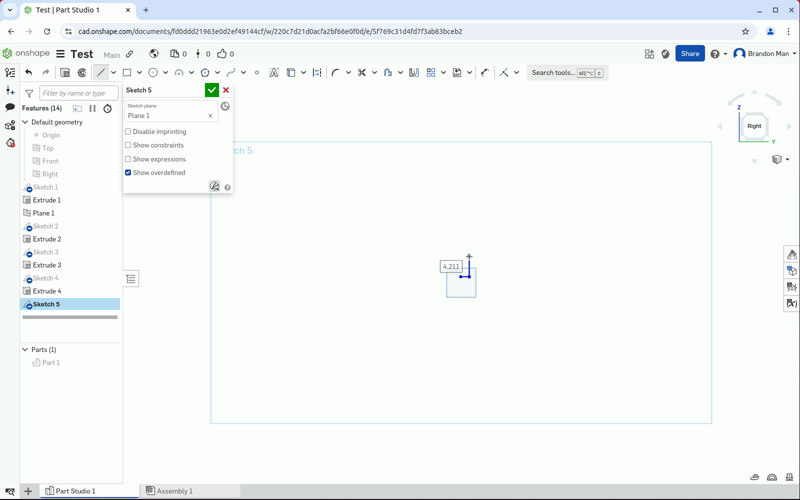
mouse_move(499, 256)
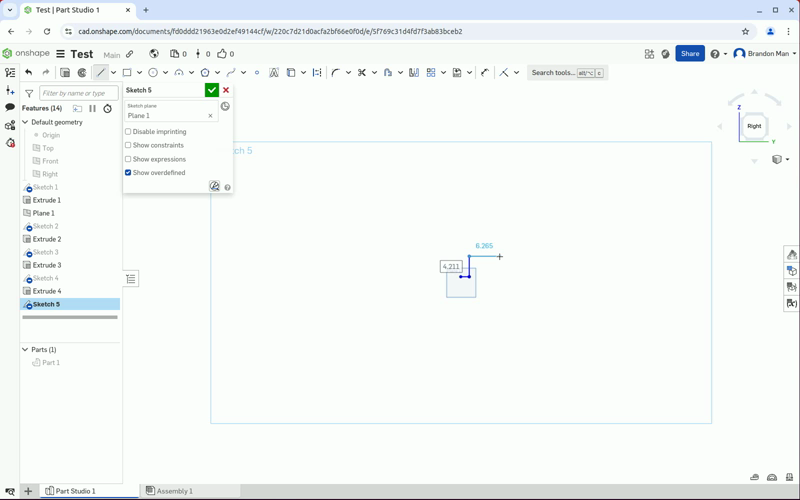
mouse_move(460, 256)
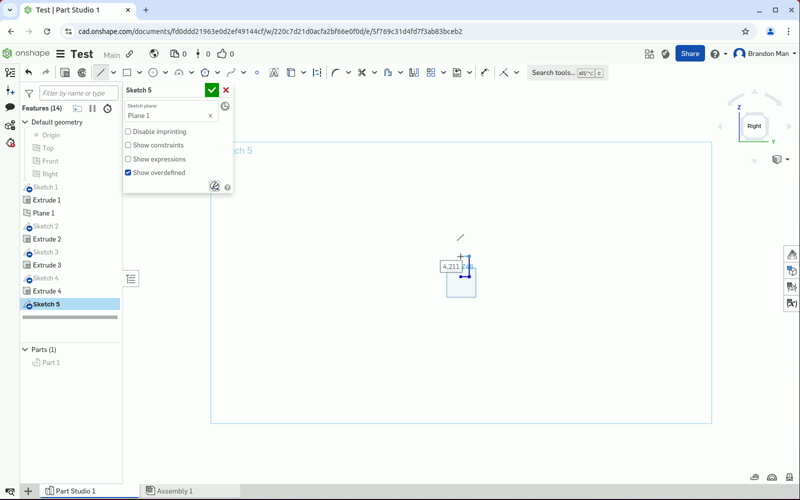
click(460, 256)
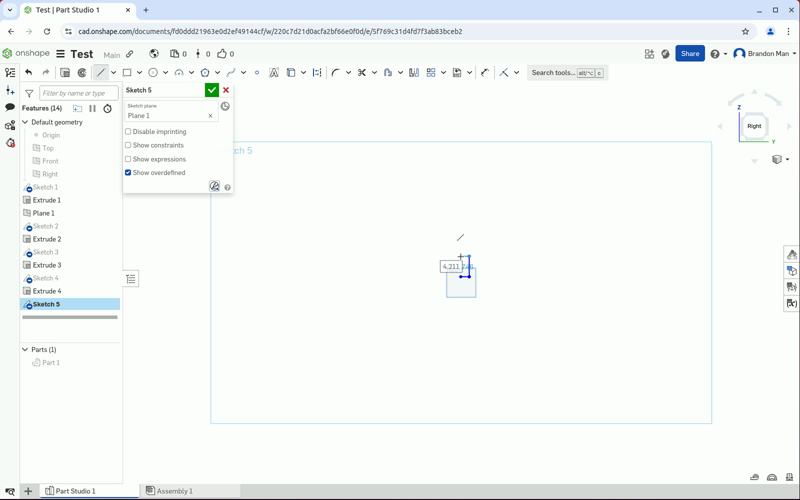
key_up(shift)
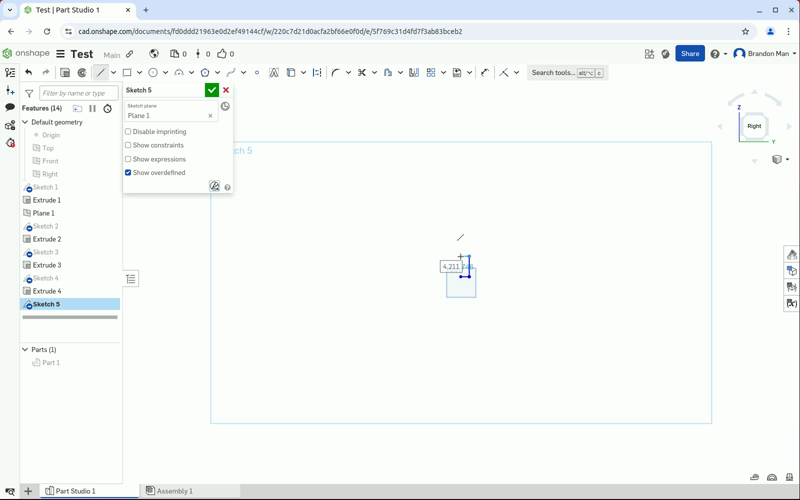
mouse_move(490, 256)
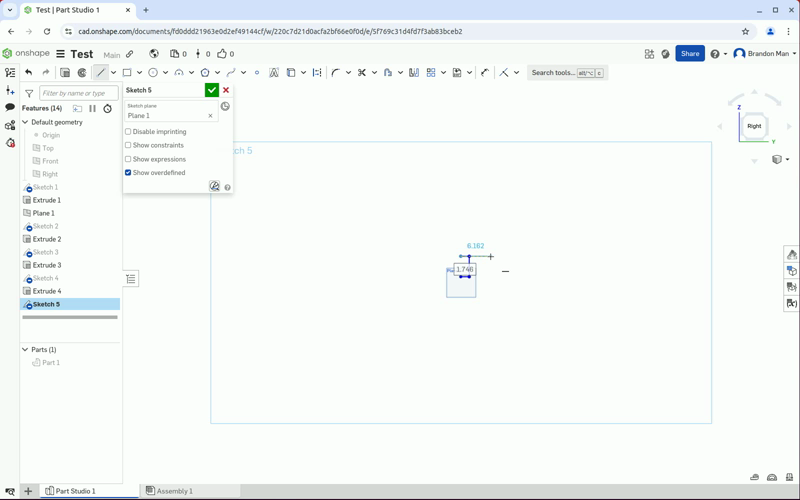
key_down(shift)
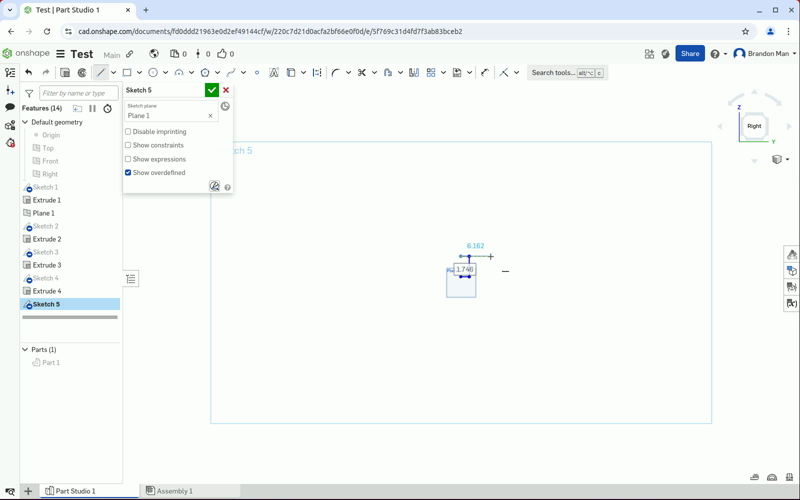
mouse_move(460, 276)
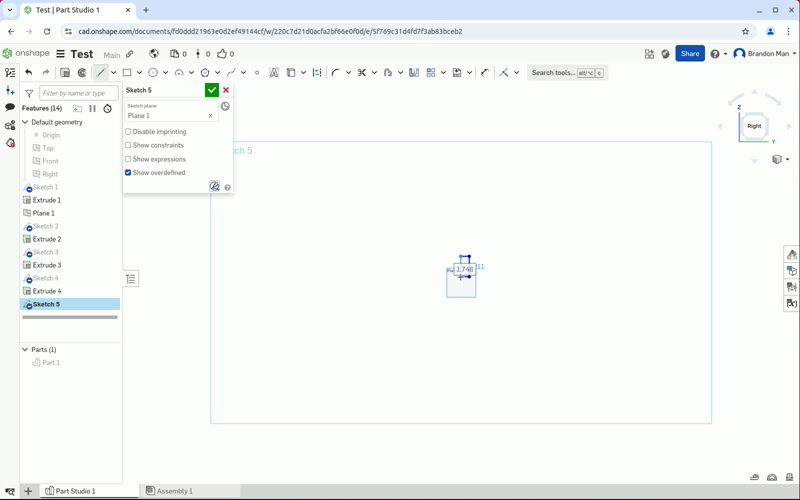
key_up(shift)
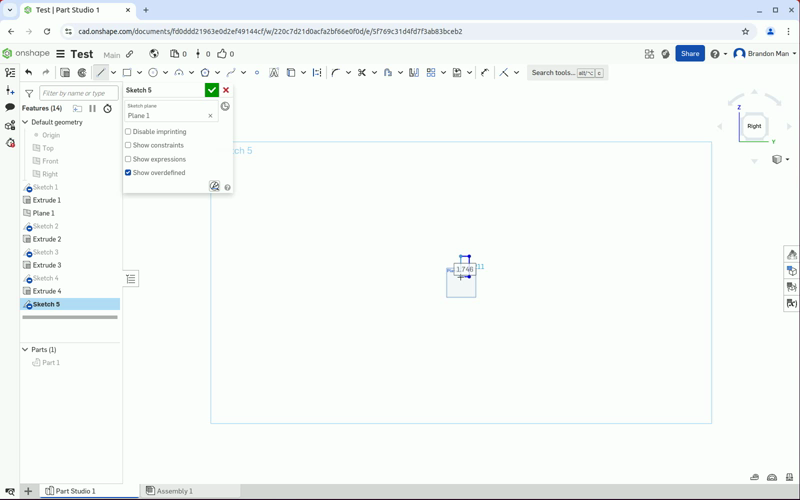
click(460, 276)
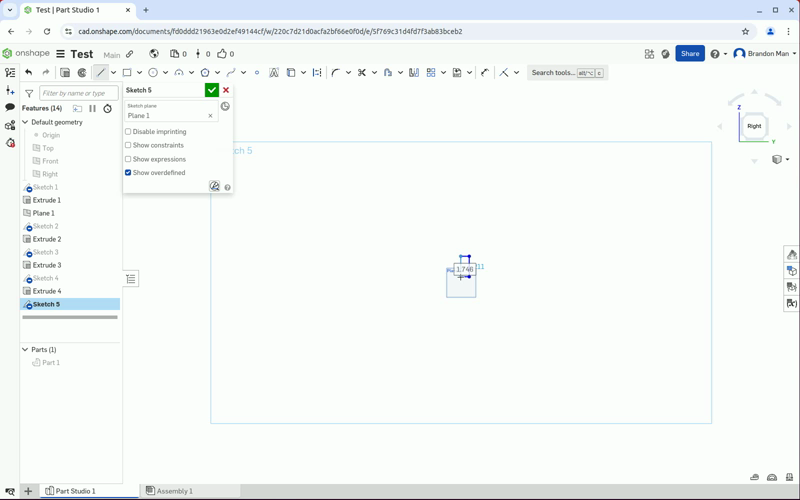
key(esc)
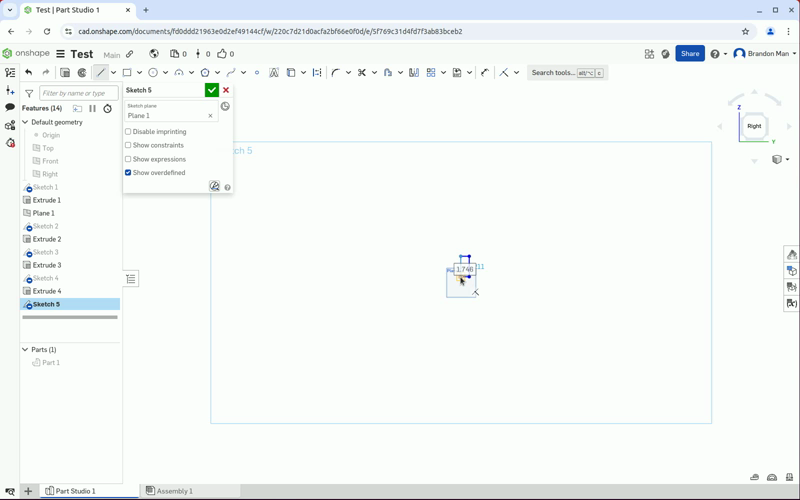
mouse_move(462, 262)
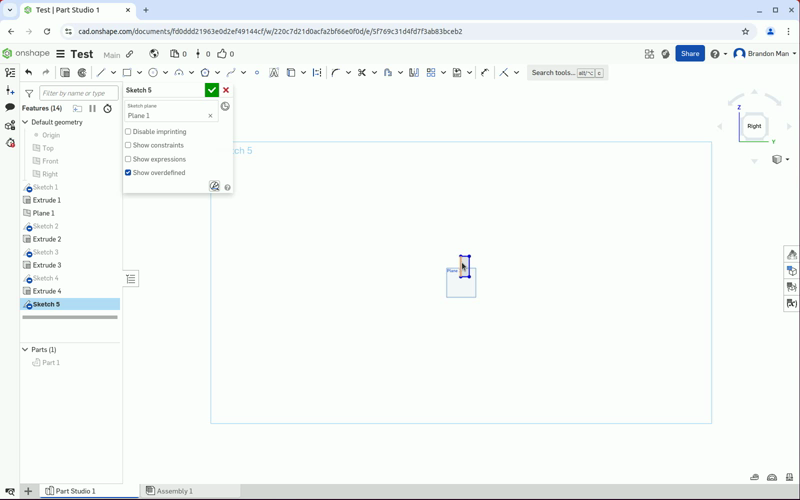
scroll(6)
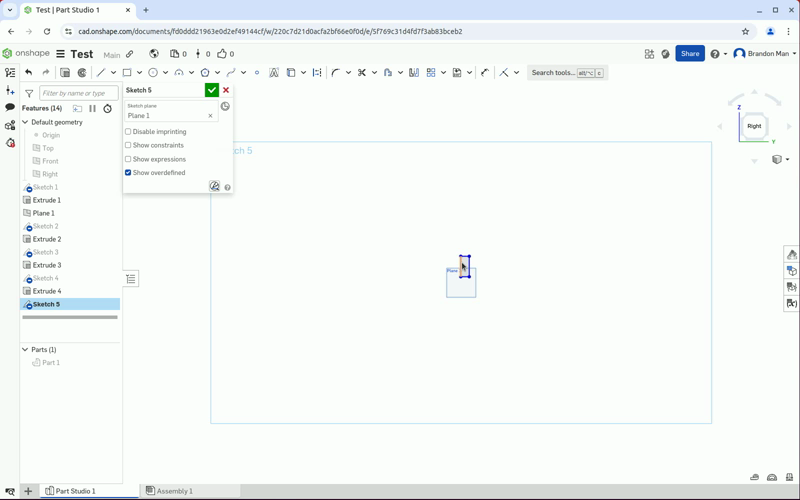
scroll(6)
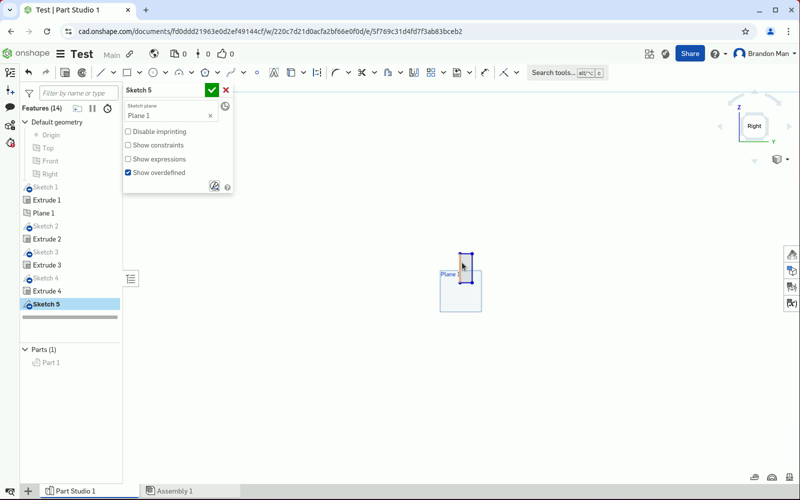
scroll(6)
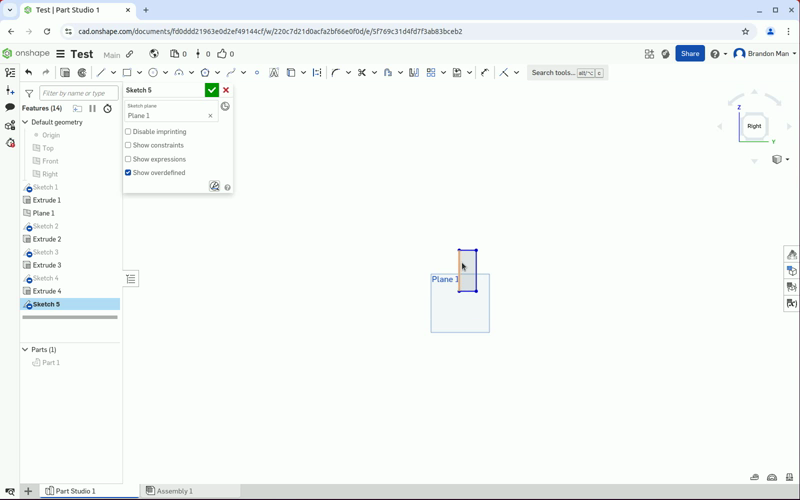
scroll(6)
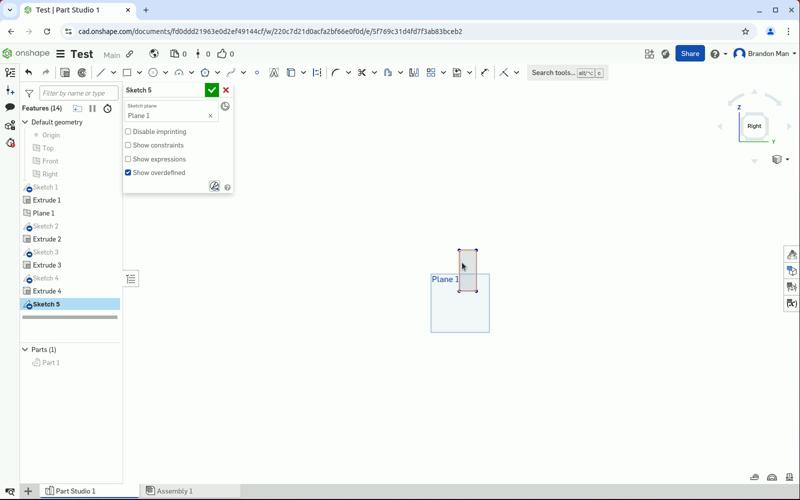
scroll(6)
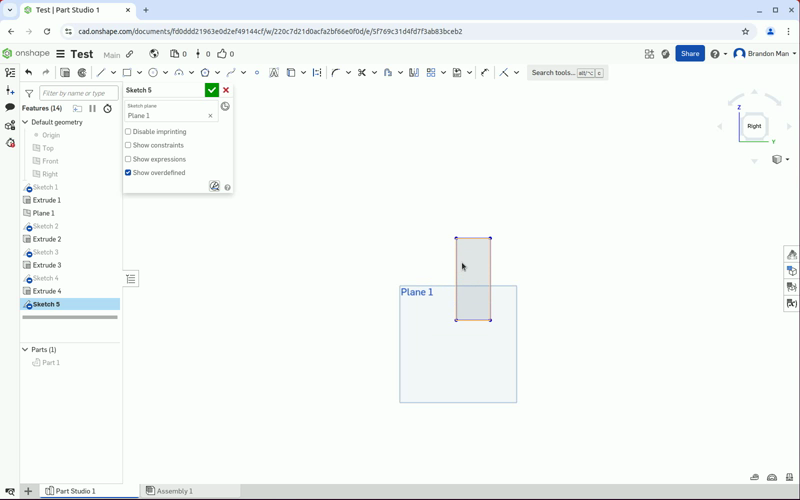
scroll(6)
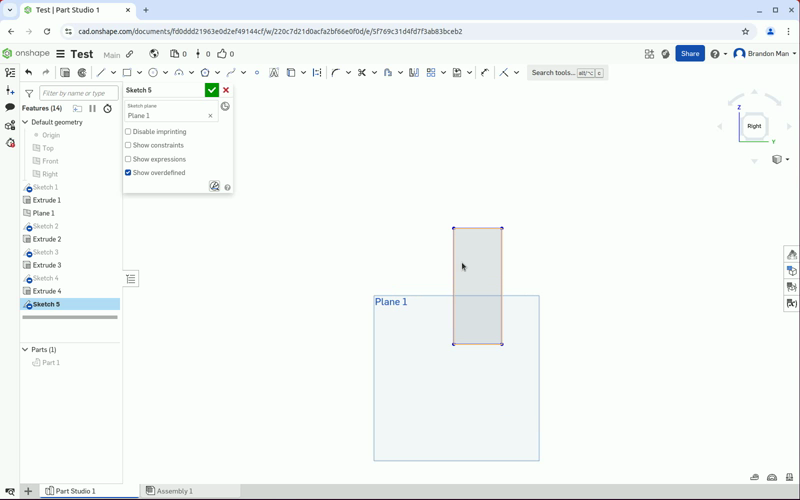
scroll(6)
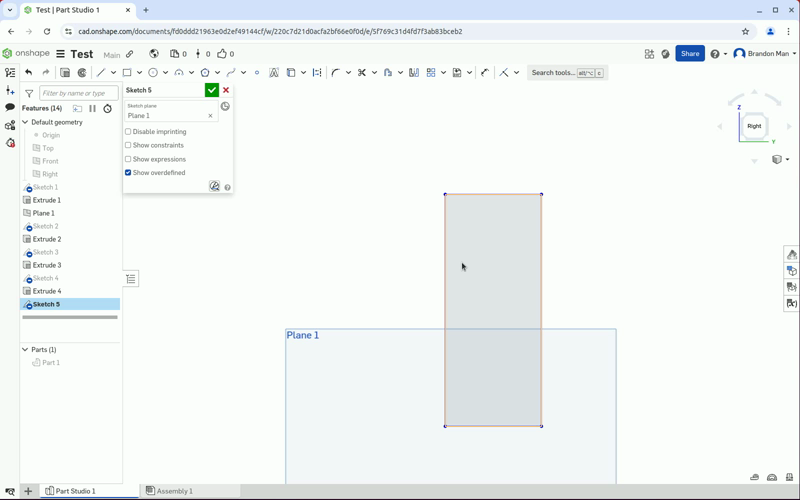
click(462, 262)
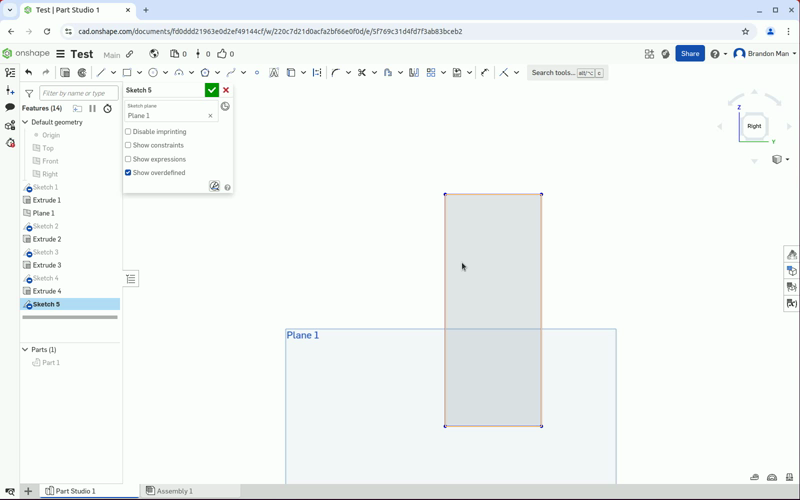
scroll(-6)
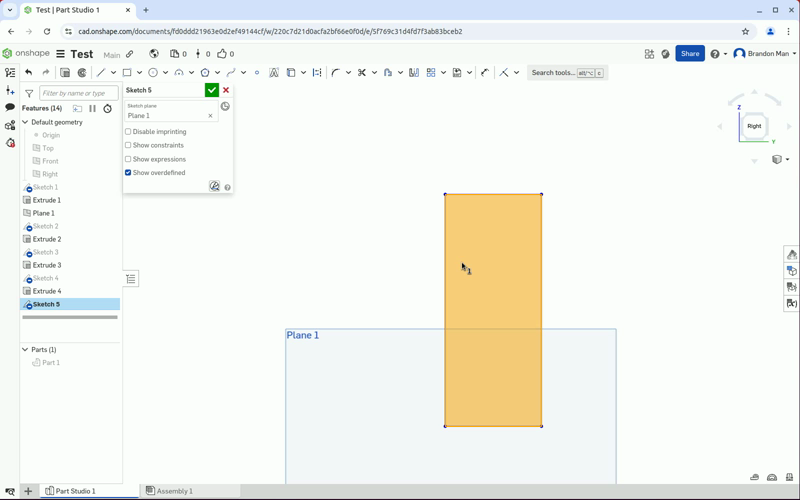
scroll(-6)
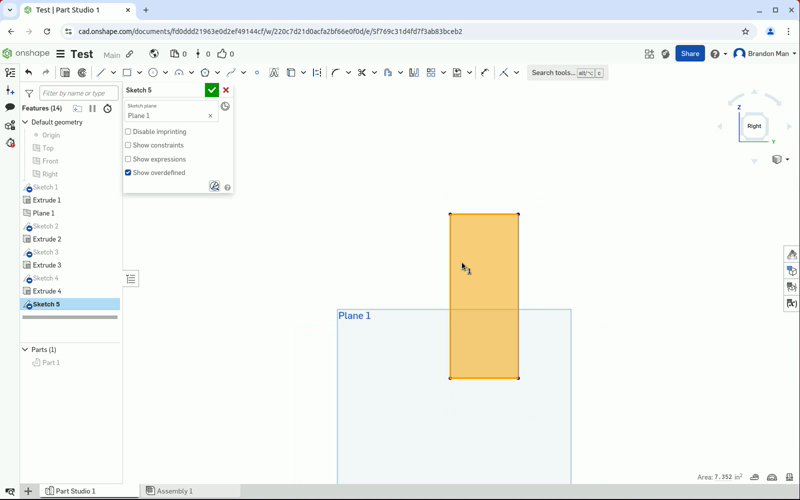
scroll(-6)
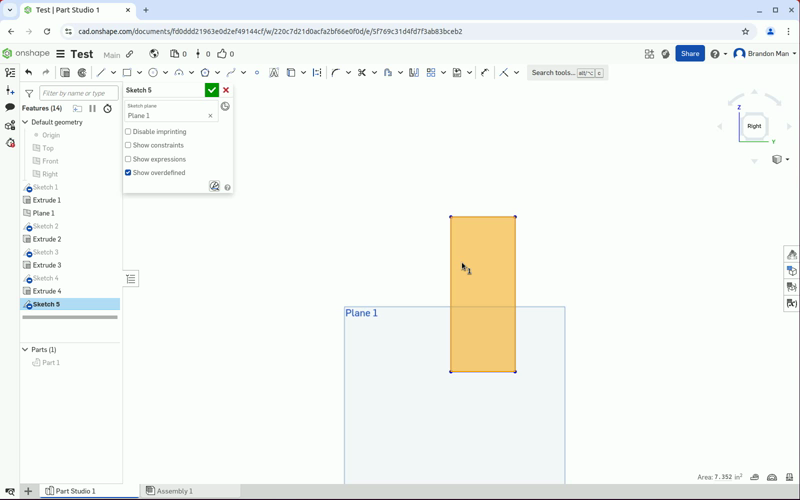
scroll(-6)
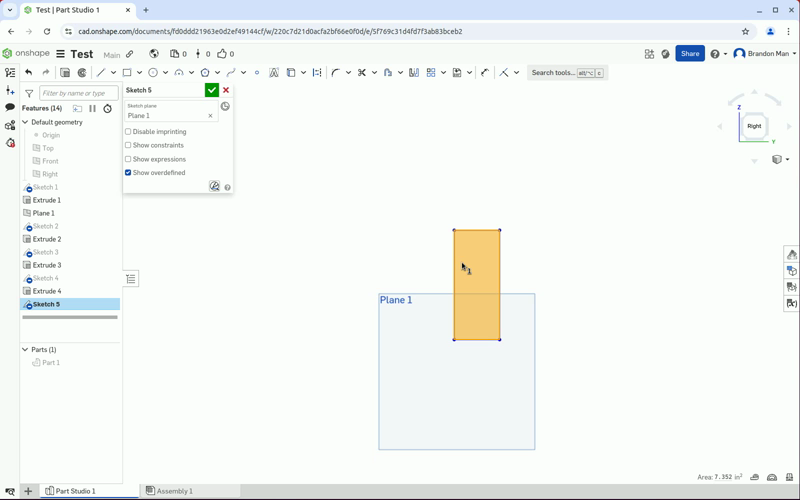
scroll(-6)
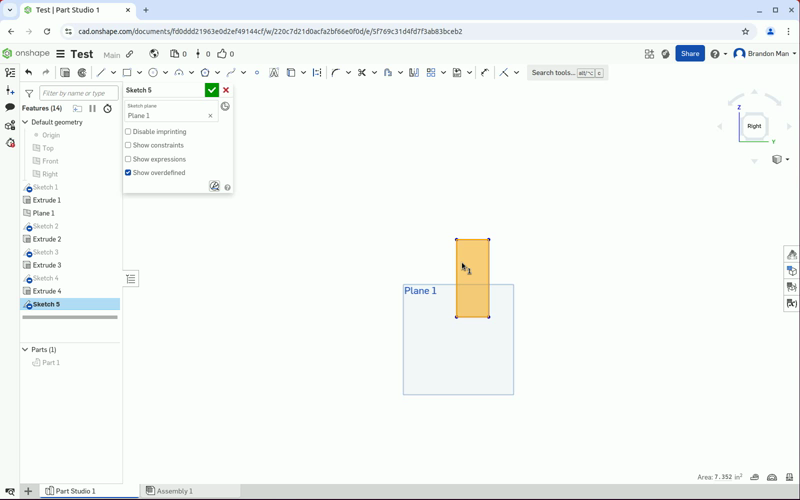
scroll(-6)
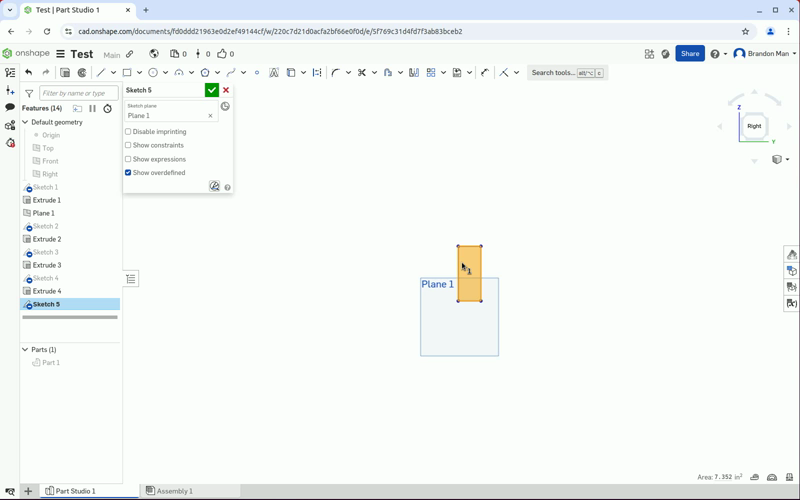
scroll(-6)
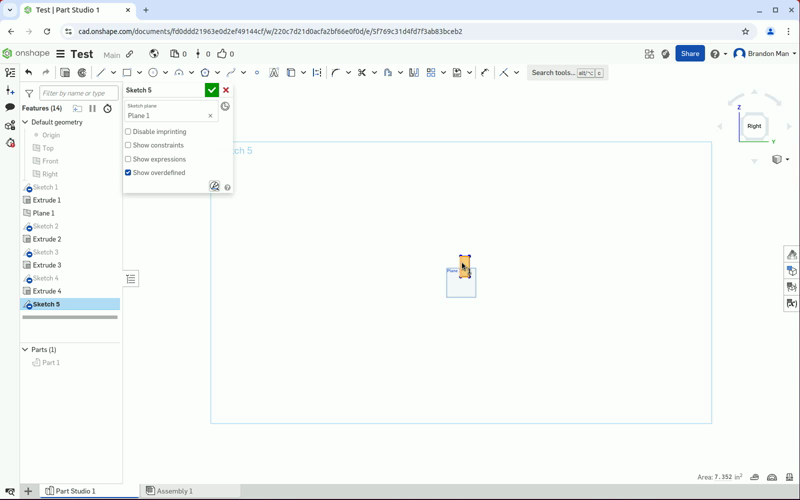
mouse_move(73, 352)
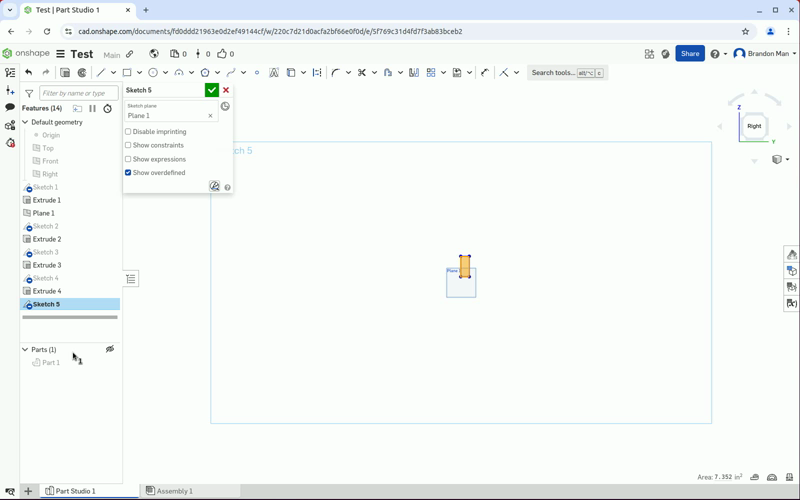
key(shift+y)
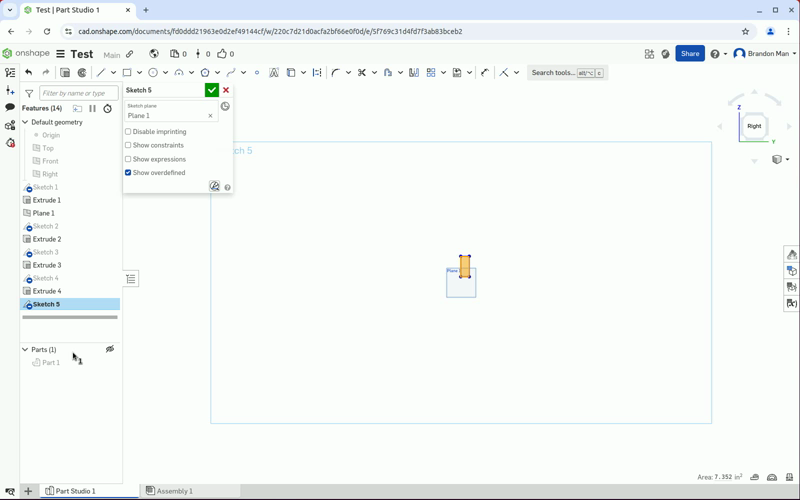
key(shift+e)
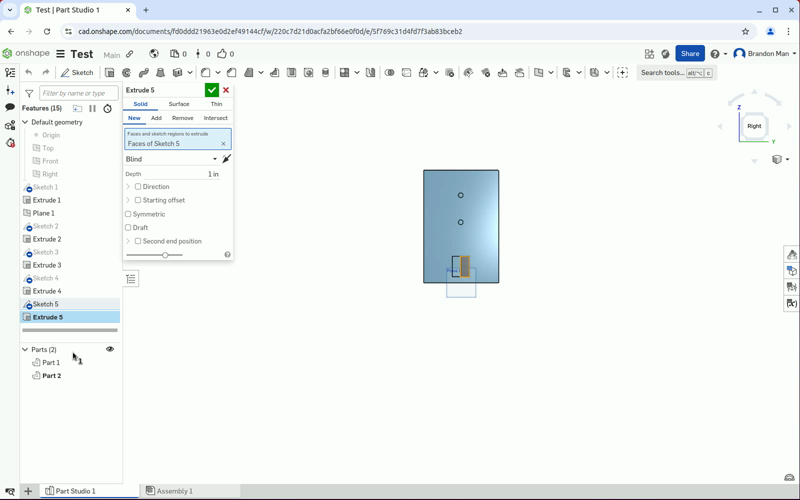
mouse_move(143, 106)
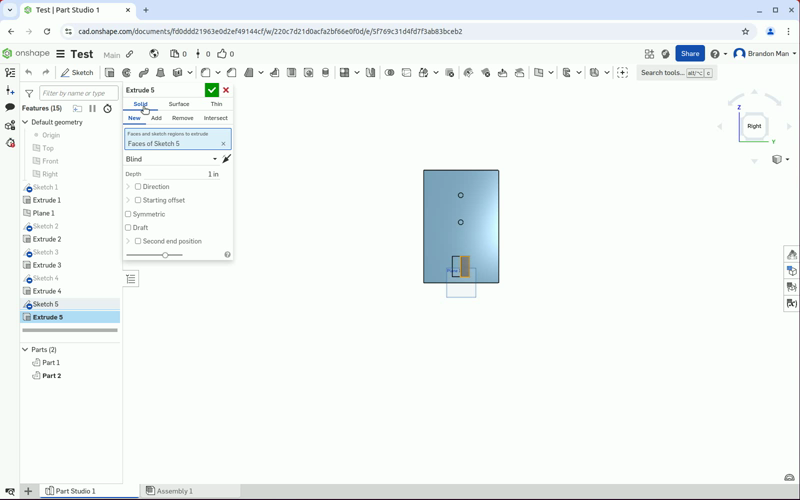
click(143, 106)
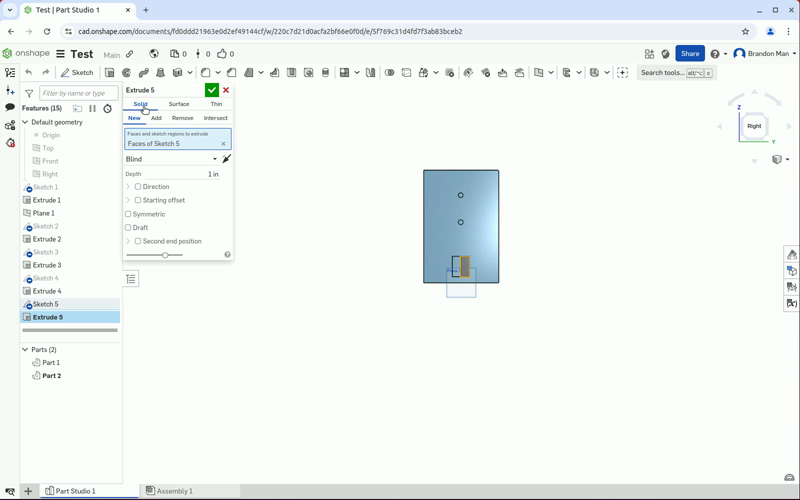
mouse_move(186, 120)
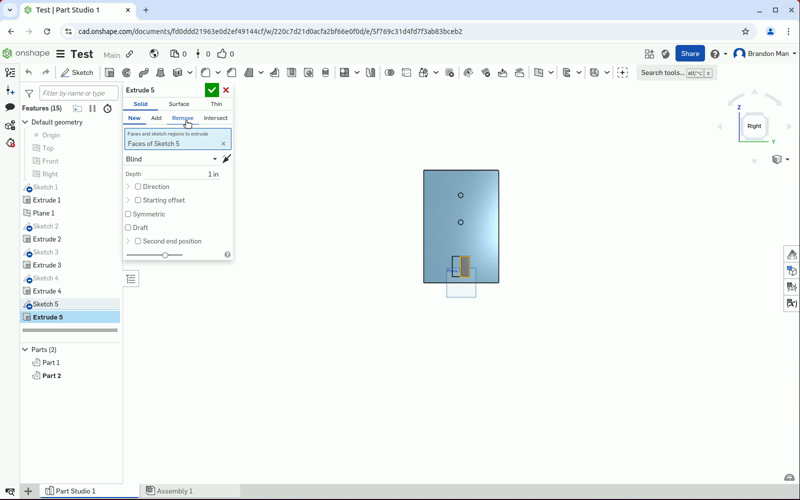
click(186, 120)
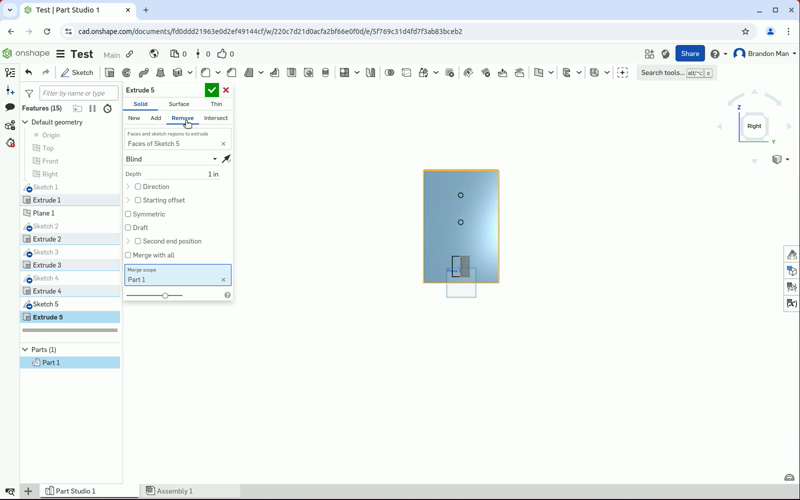
key(tab, 4)
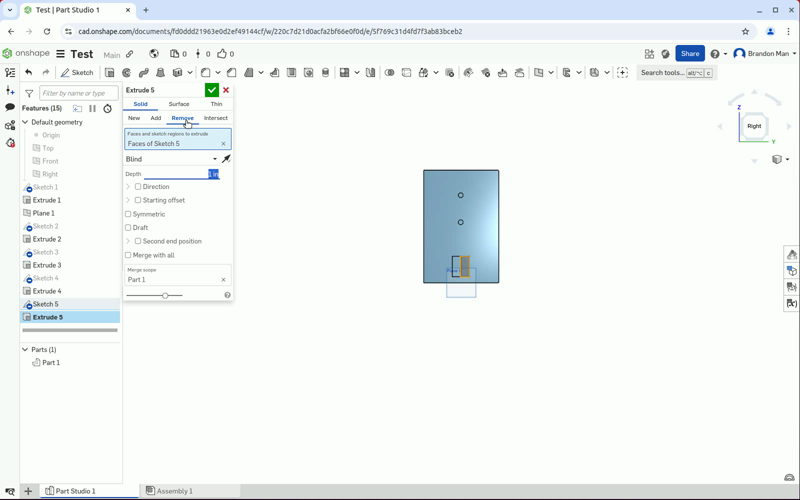
text(0.241)
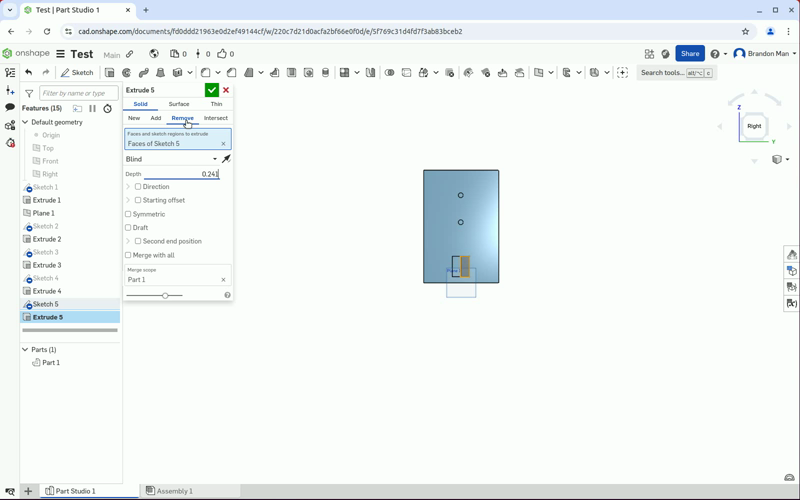
key(tab, 6)
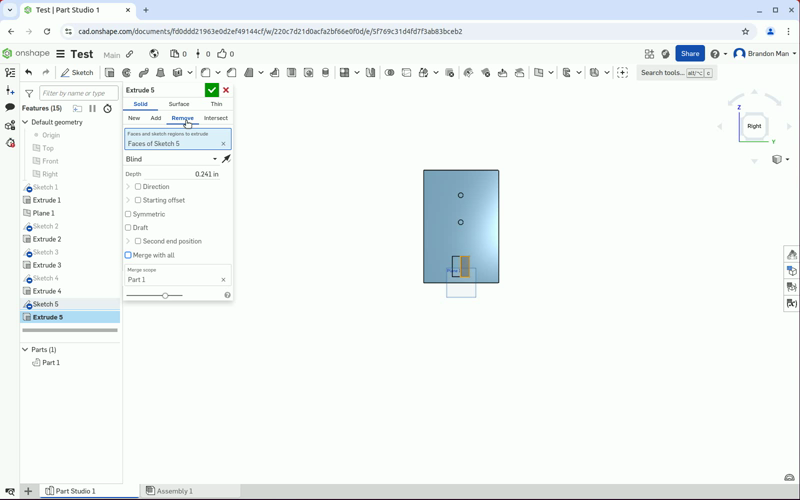
key(space)
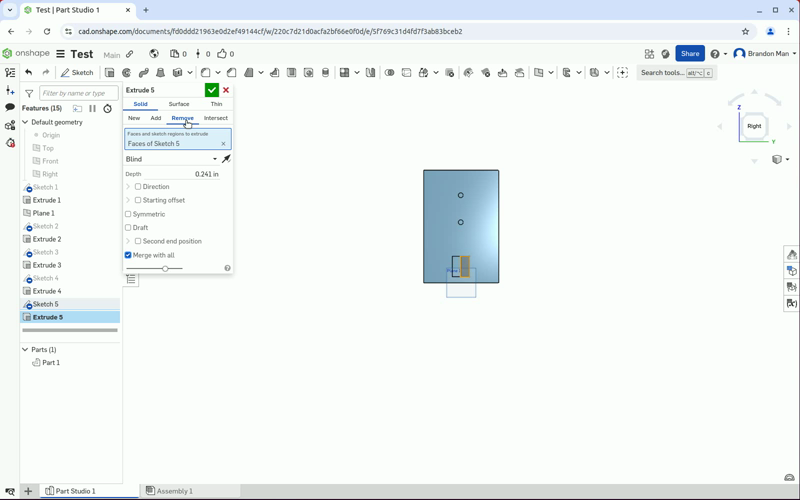
key(enter)
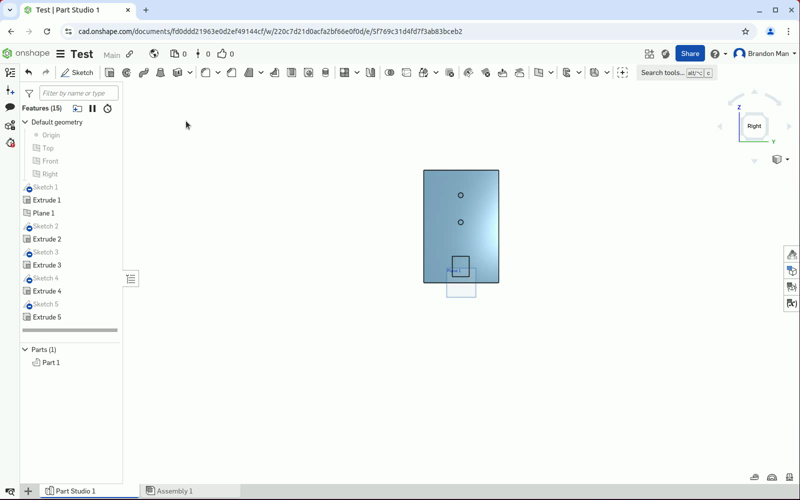
key(shift+h)
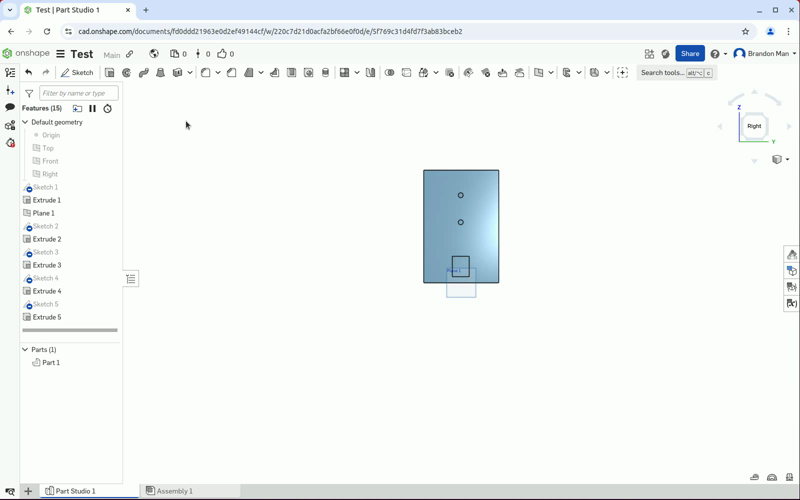
key(shift+h)
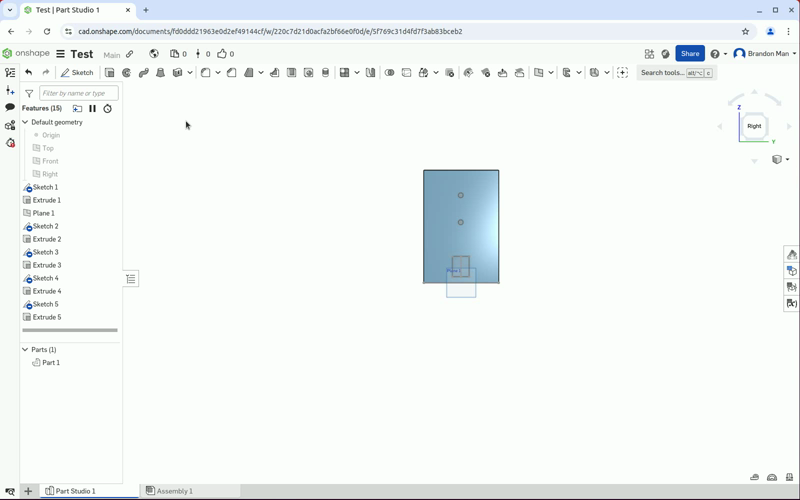
key(shift+7)
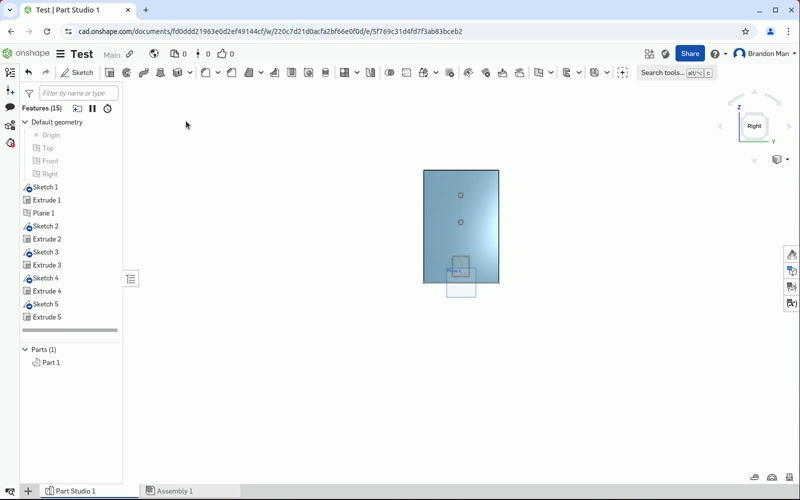
key(right, 2)
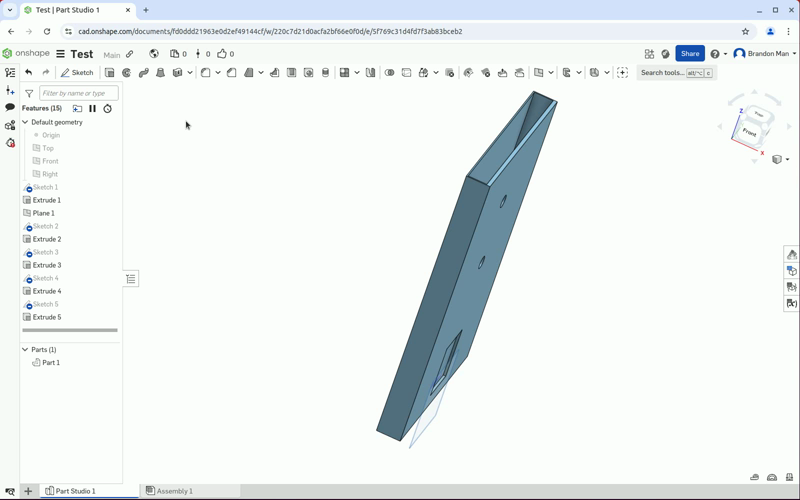
key(down, 2)
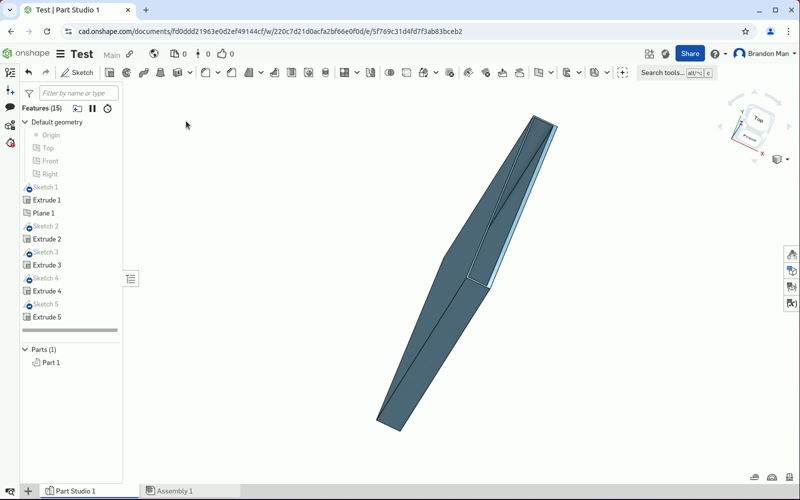
key(up, 2)
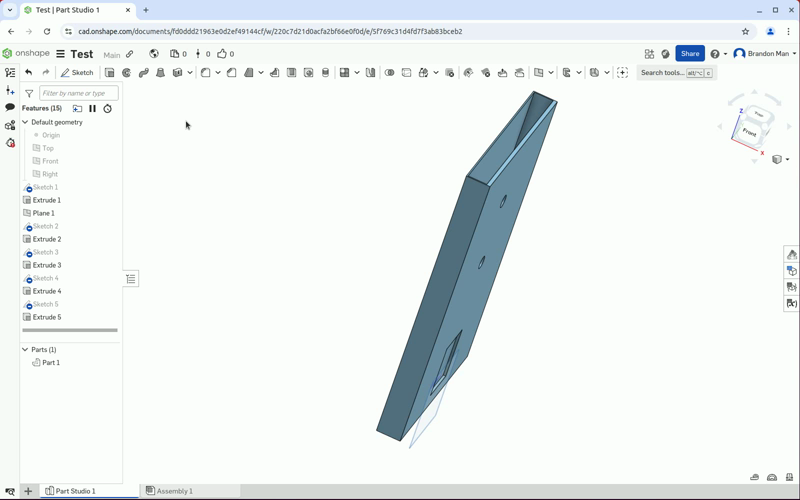
key(left, 2)
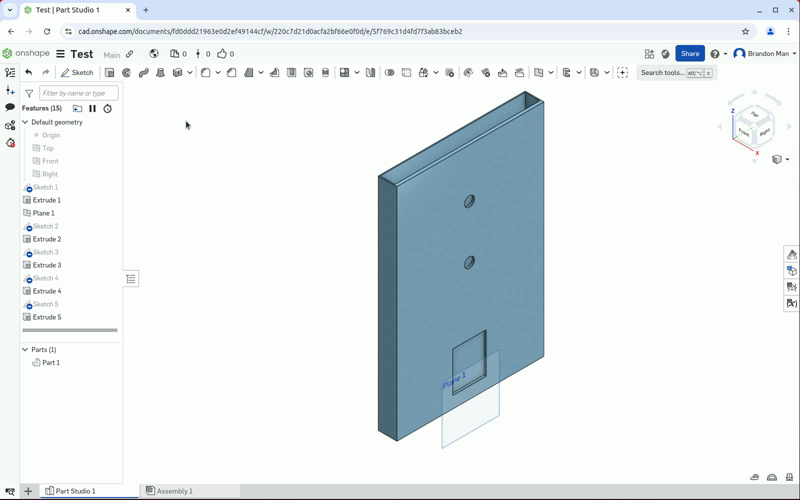
mouse_move(73, 189)
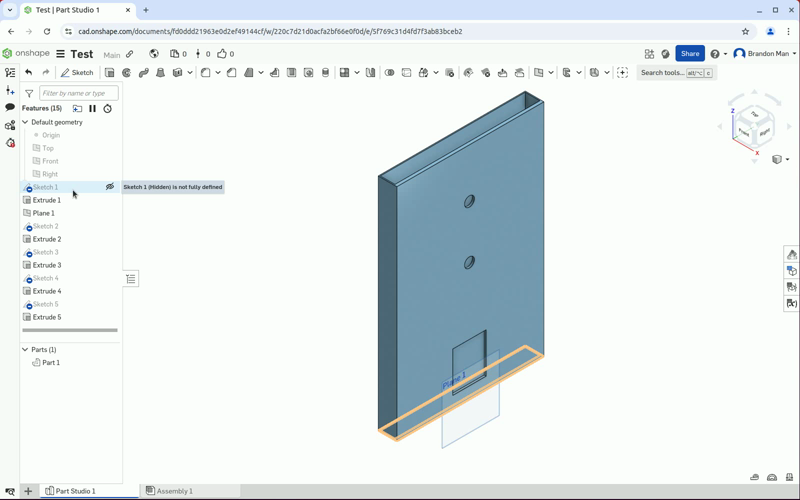
click(73, 189)